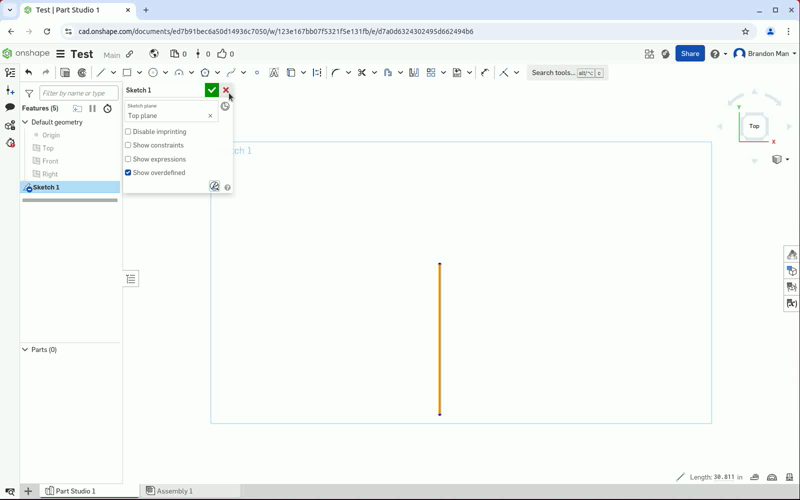
key(shift+h)
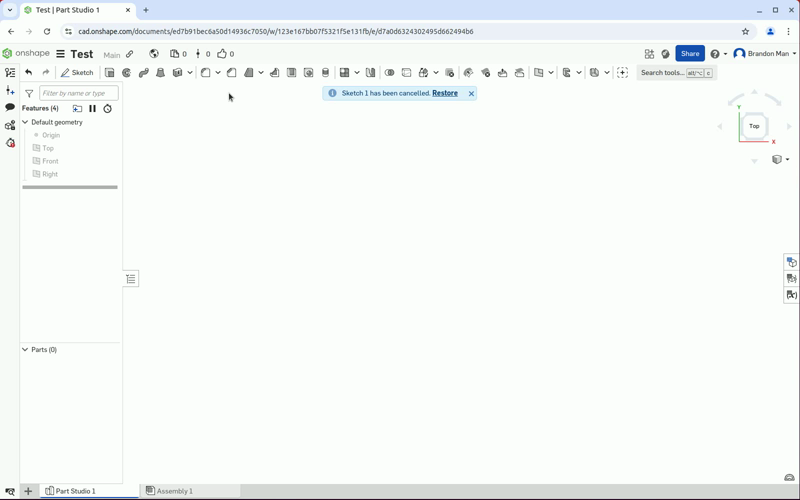
mouse_move(73, 352)
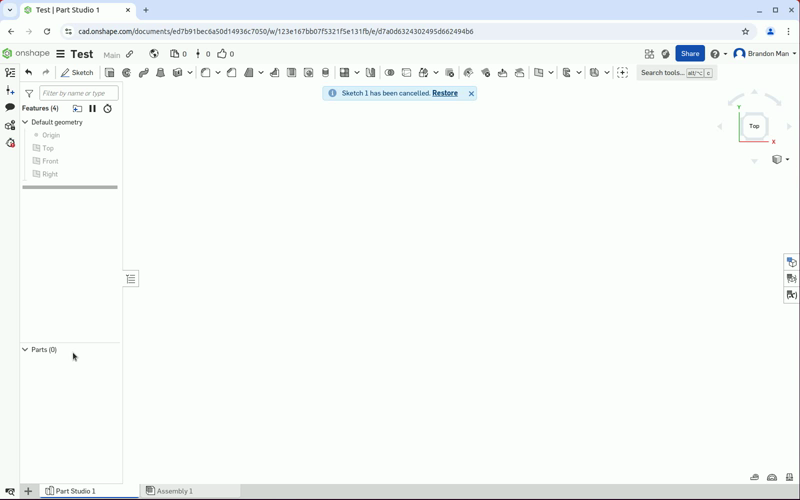
key(y)
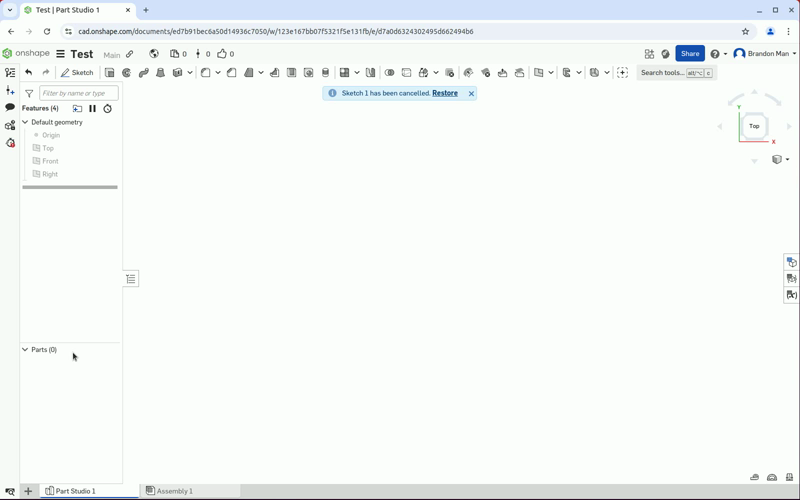
key(shift+p)
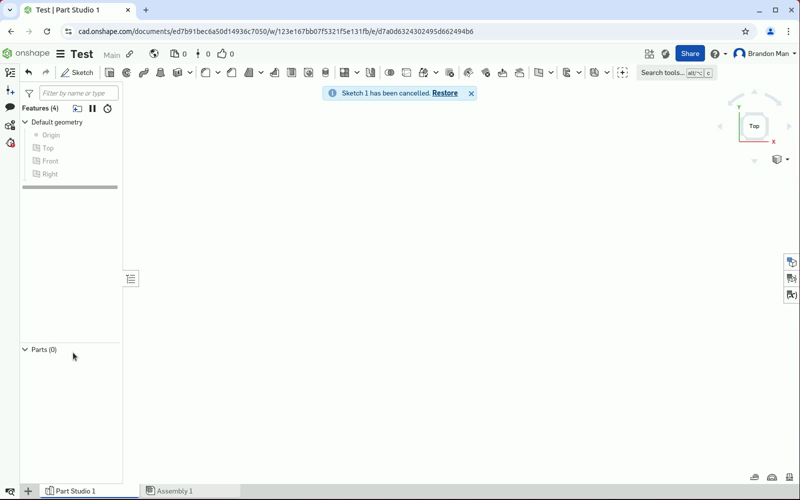
key(space)
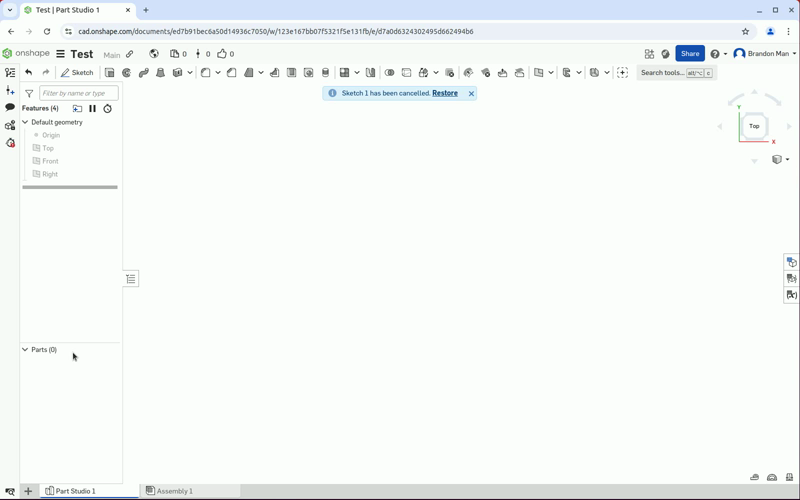
key_down(shift)
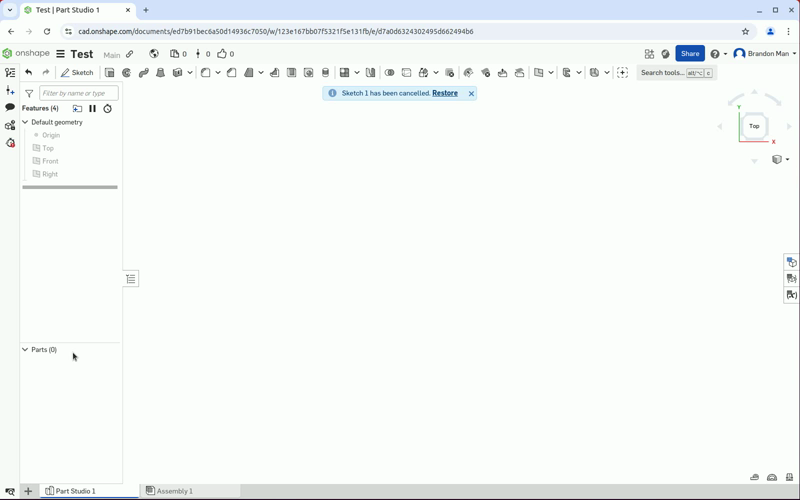
key(up)
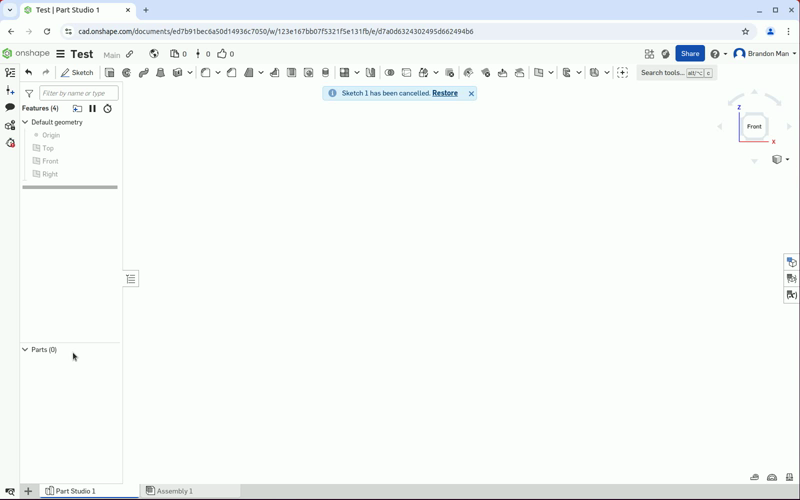
key_up(shift)
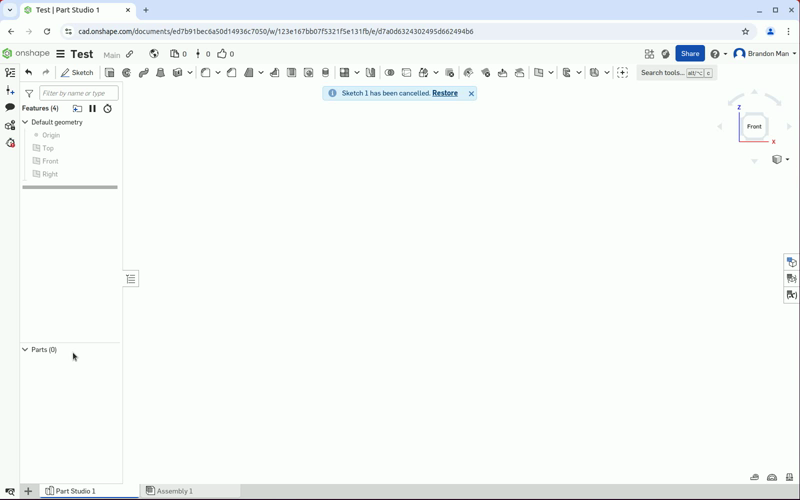
mouse_move(73, 352)
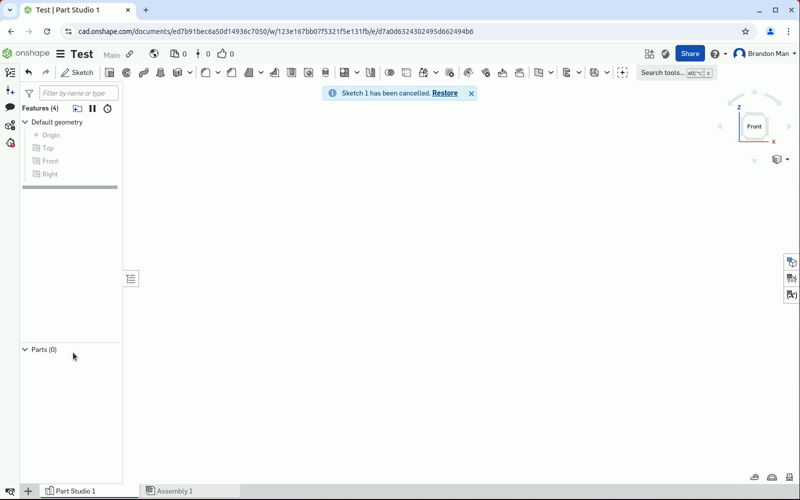
key(shift+y)
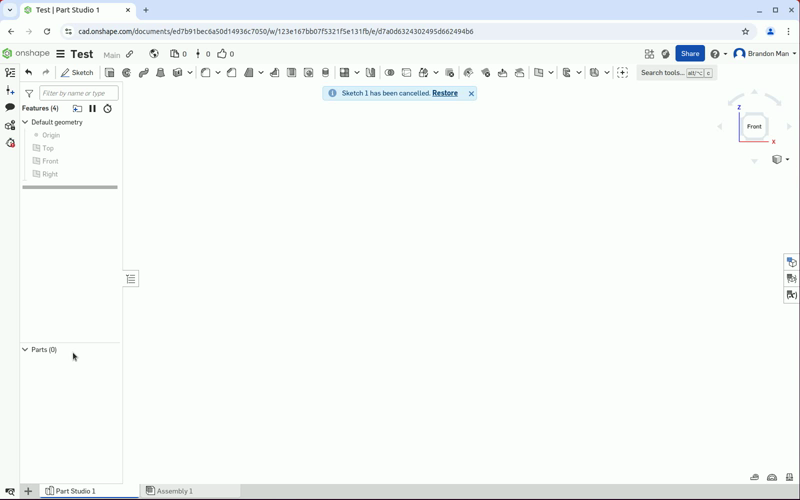
key(shift+s)
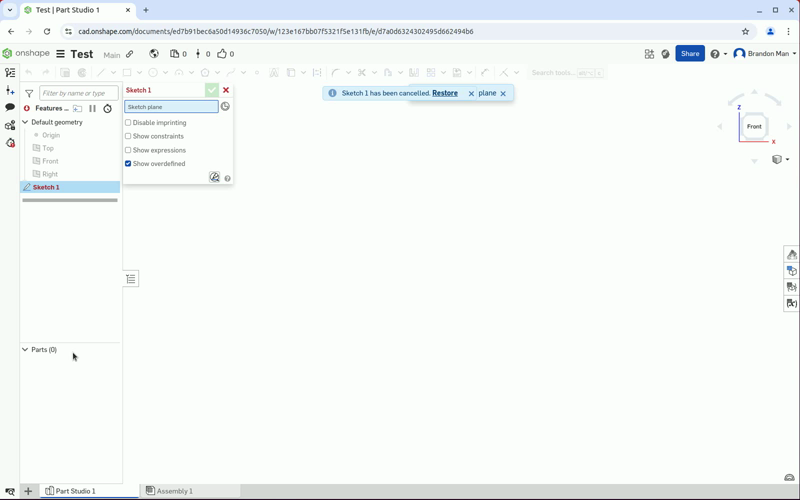
mouse_move(73, 163)
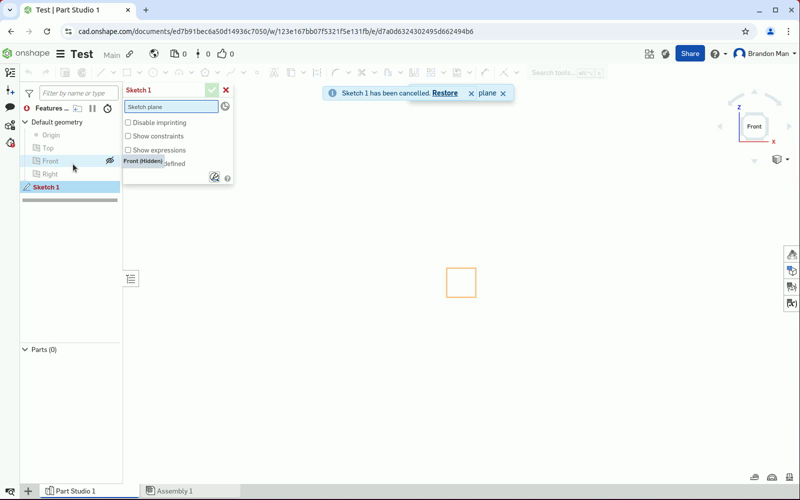
click(73, 163)
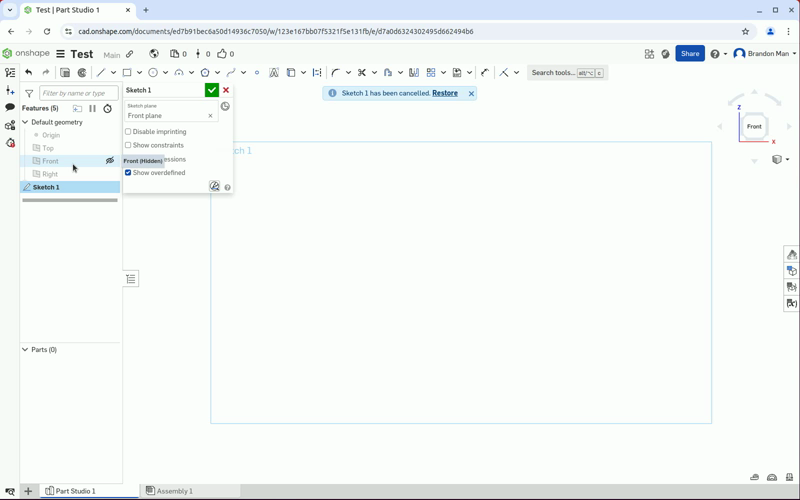
mouse_move(73, 352)
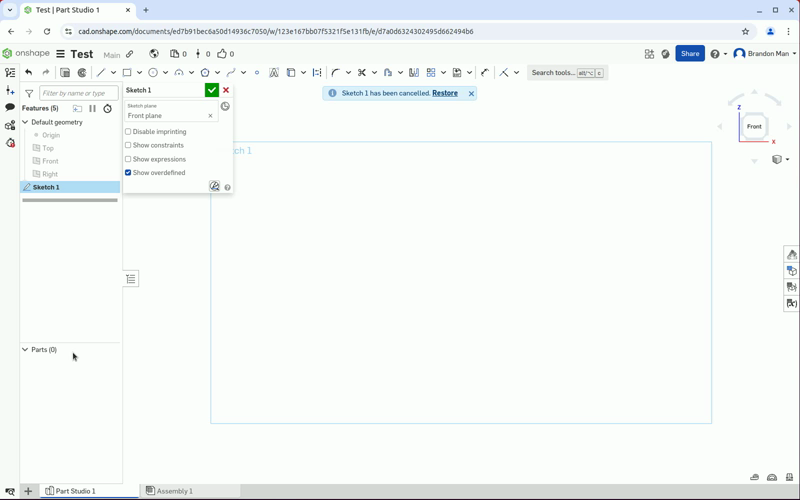
key(y)
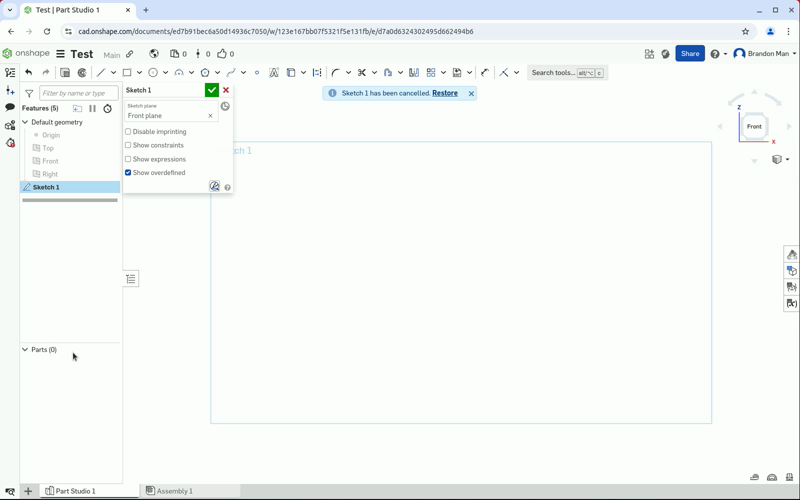
key(l)
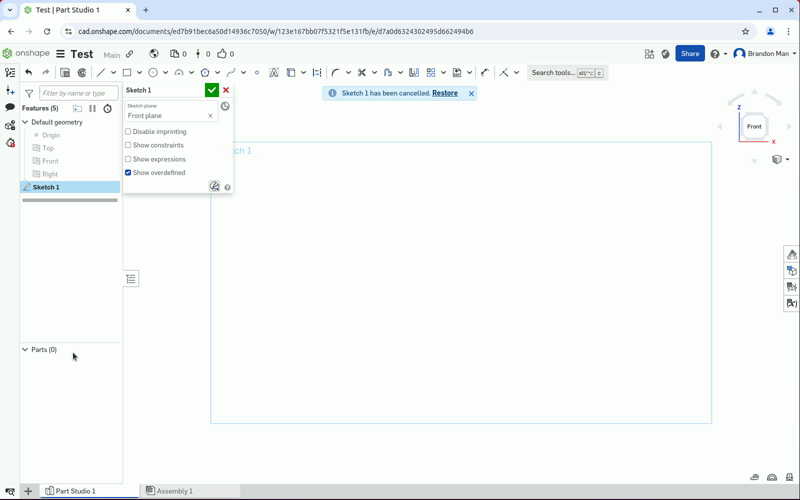
key_down(shift)
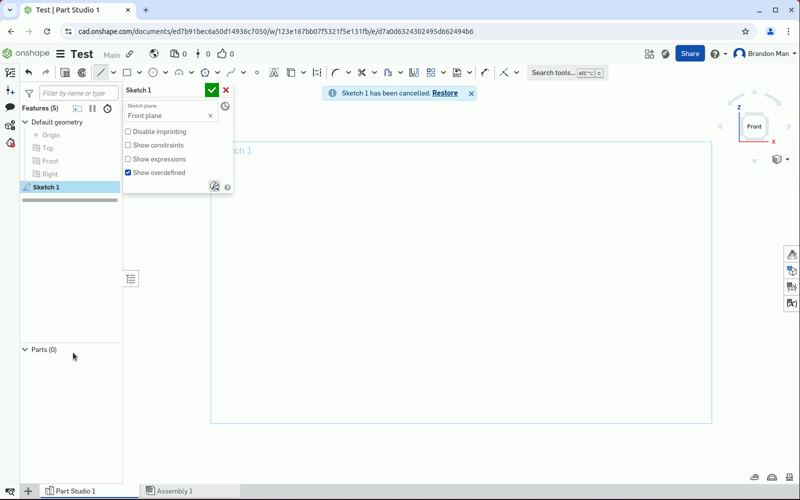
mouse_move(423, 282)
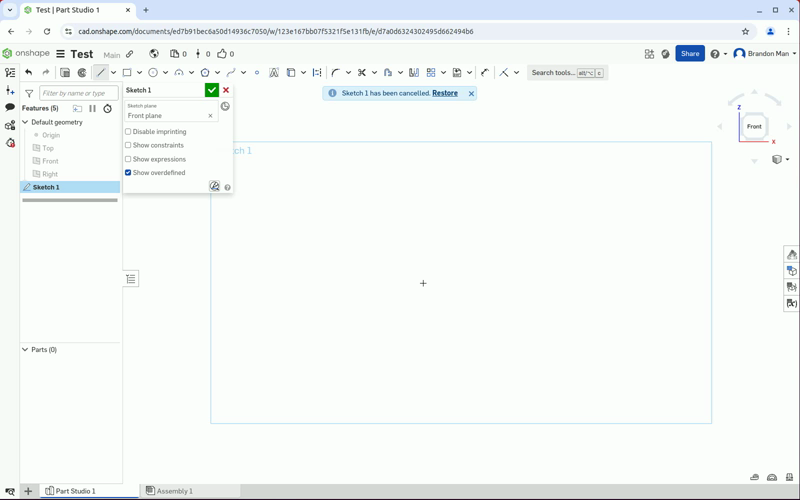
click(423, 282)
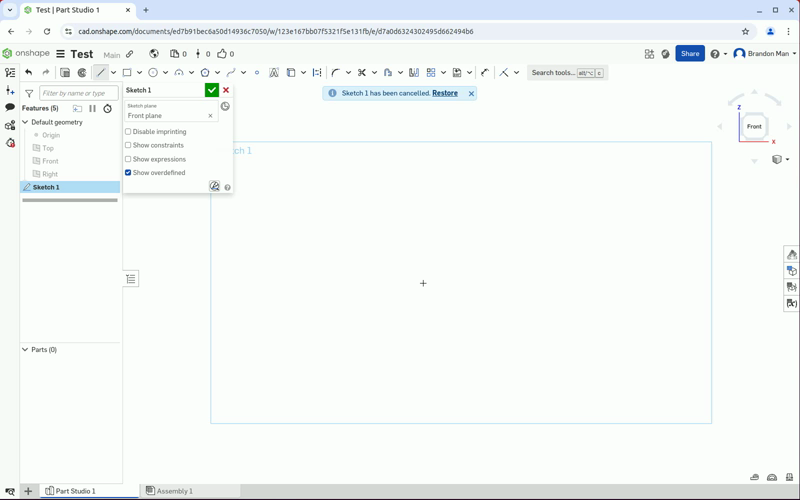
key_up(shift)
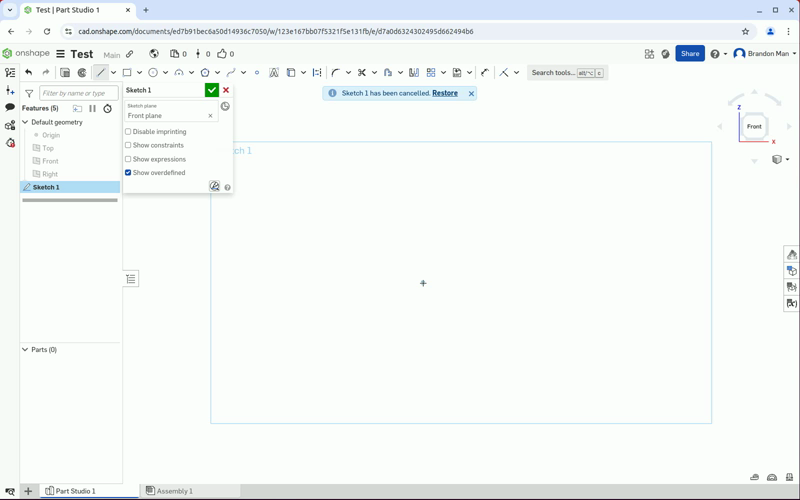
key_down(shift)
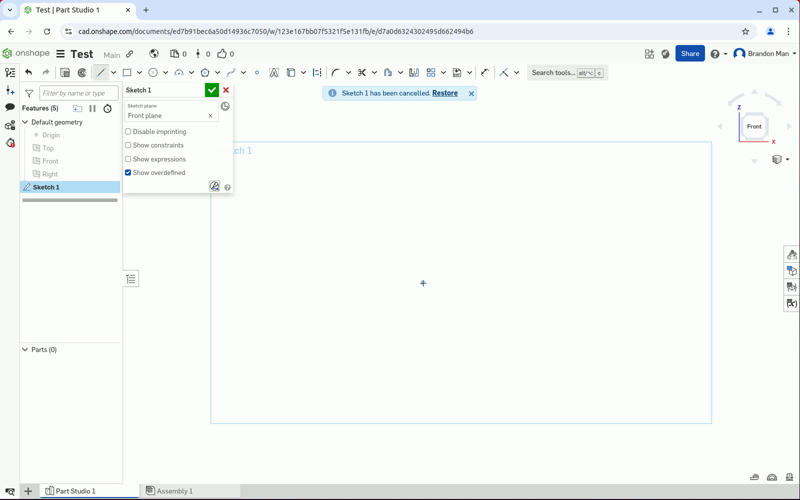
mouse_move(453, 282)
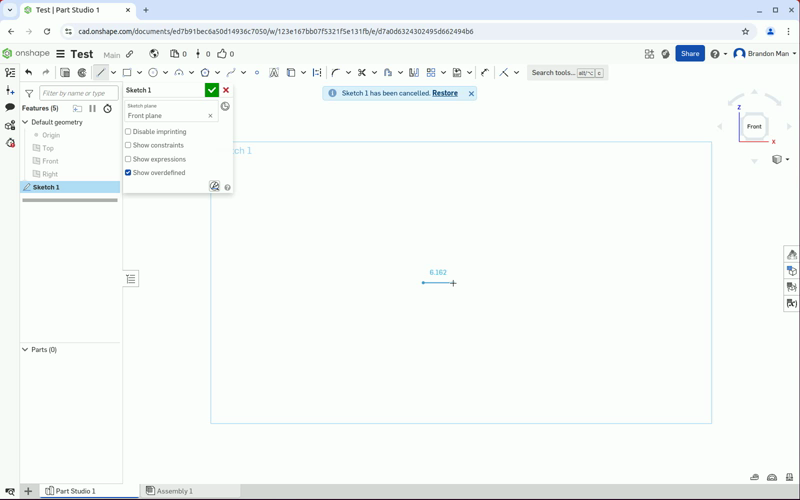
mouse_move(425, 282)
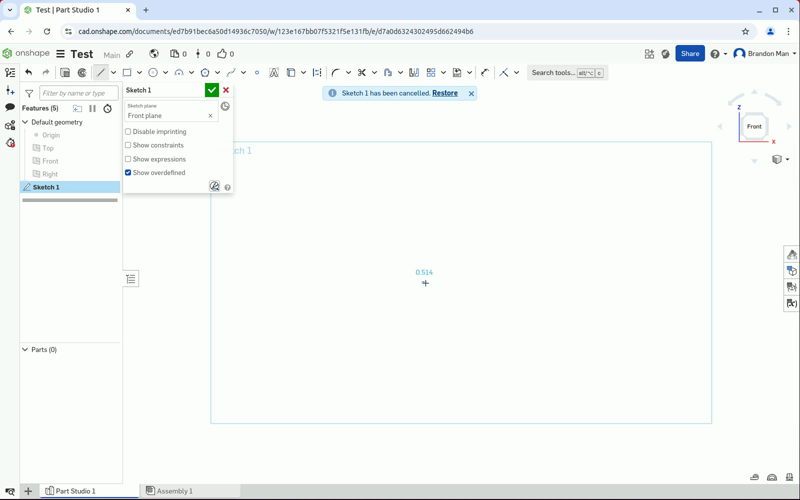
scroll(6)
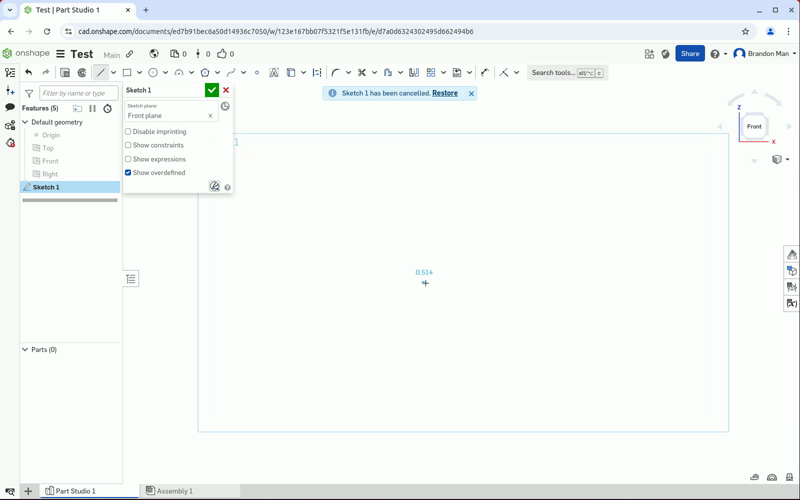
scroll(6)
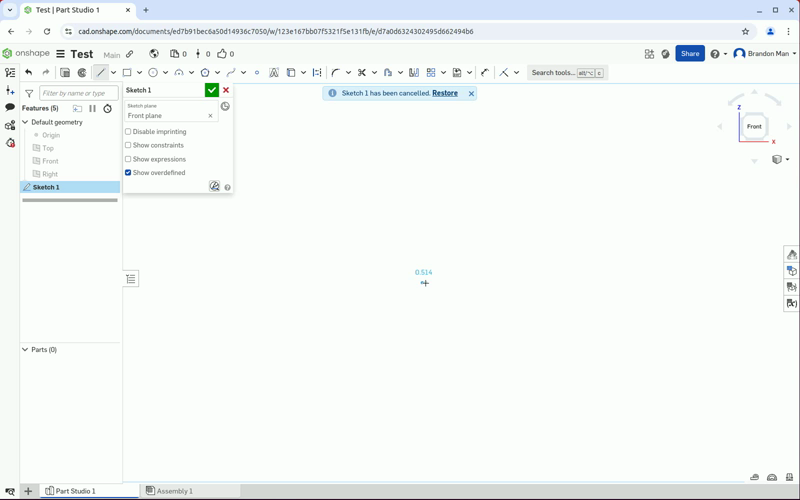
scroll(6)
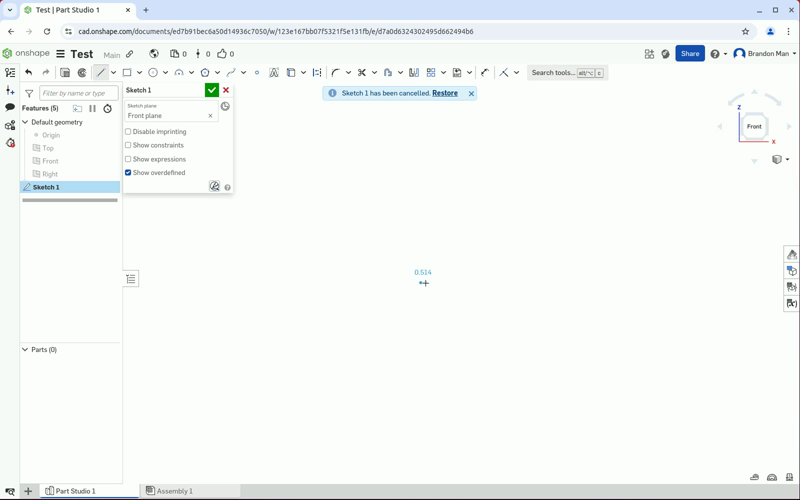
scroll(6)
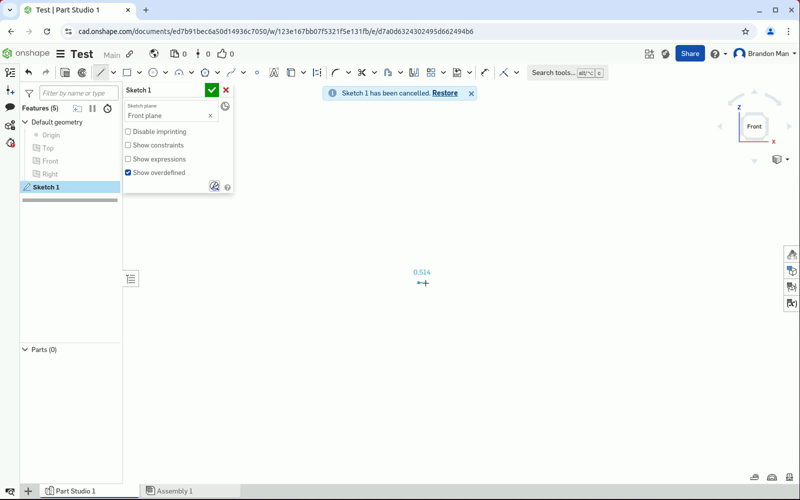
scroll(6)
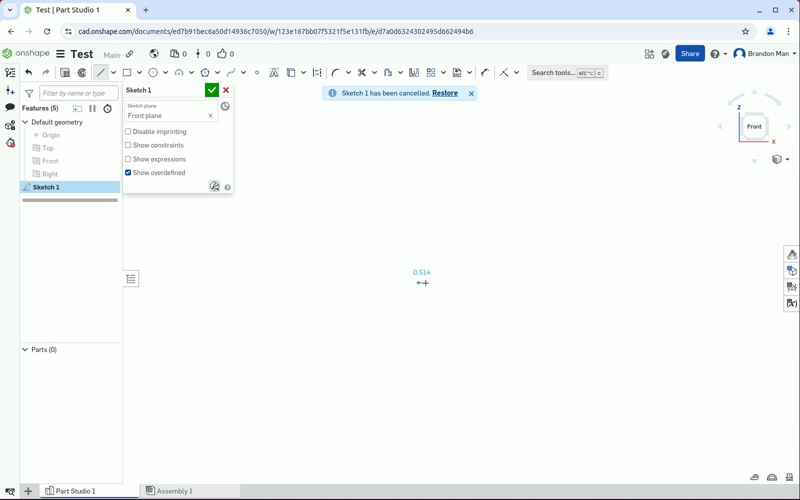
scroll(6)
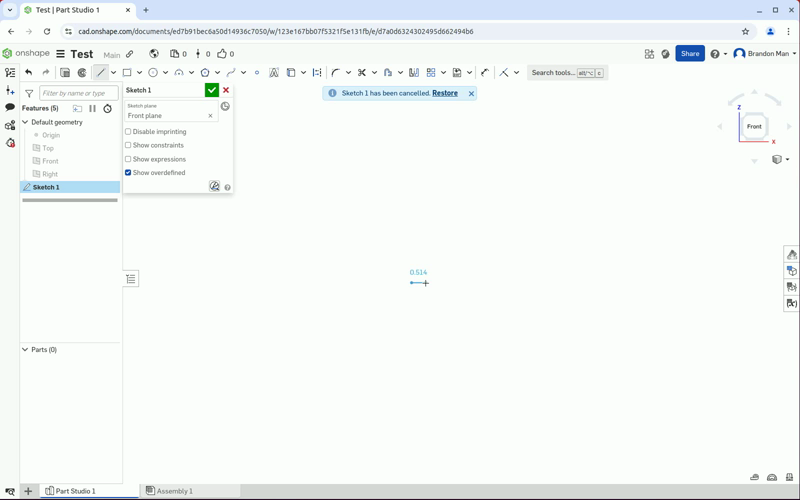
scroll(6)
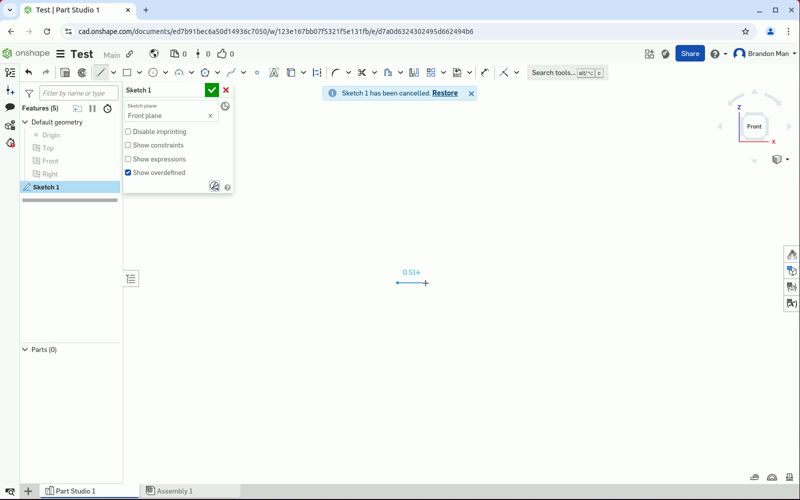
click(425, 282)
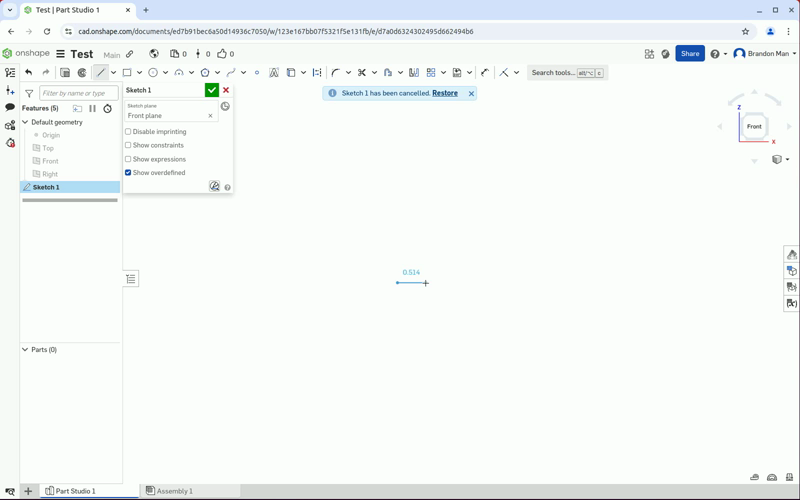
scroll(-6)
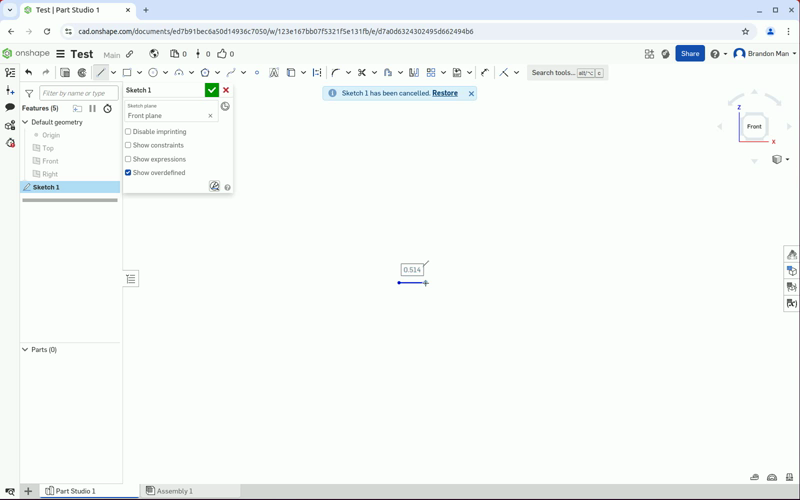
scroll(-6)
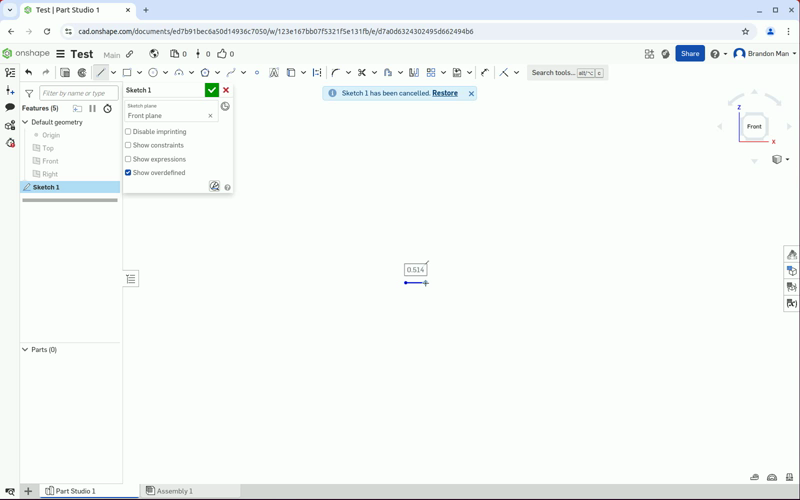
scroll(-6)
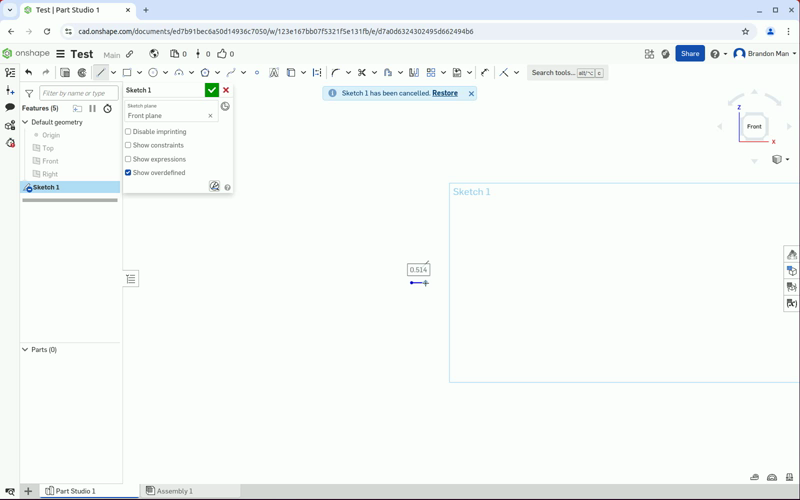
scroll(-6)
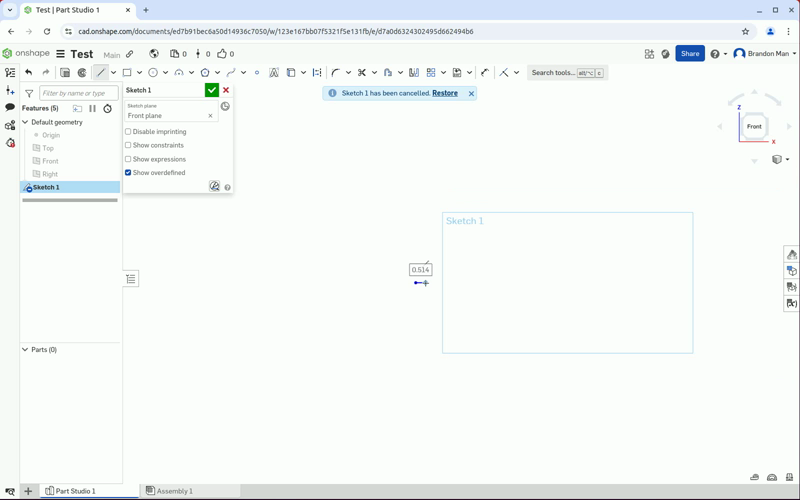
scroll(-6)
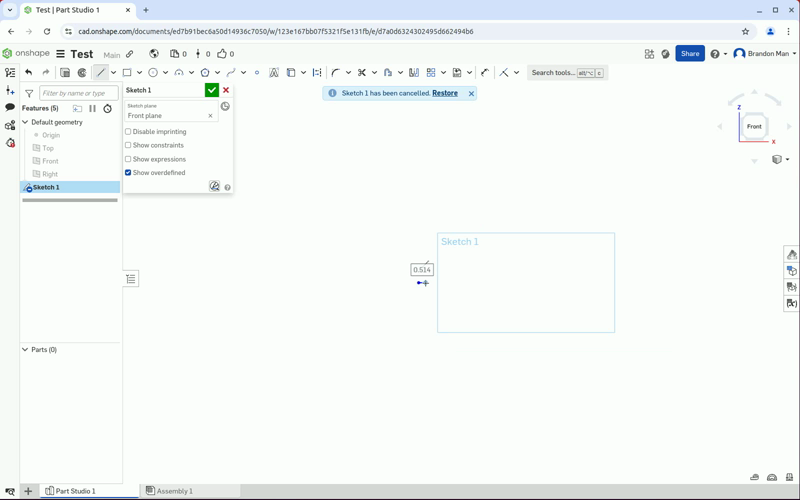
scroll(-6)
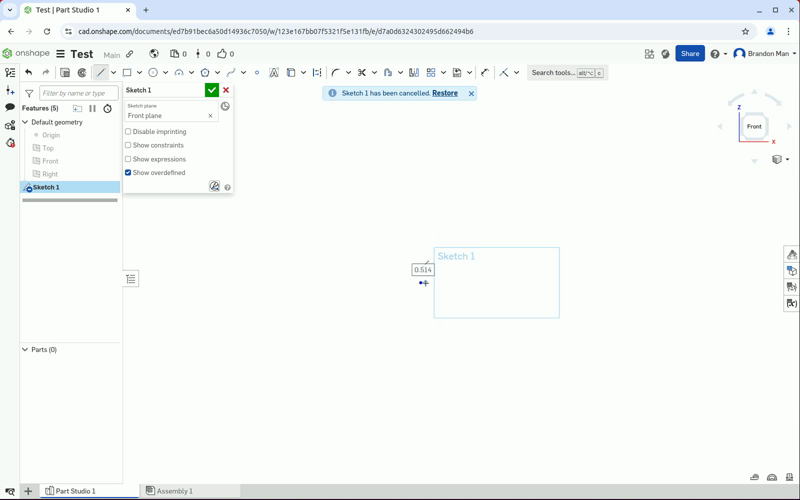
scroll(-6)
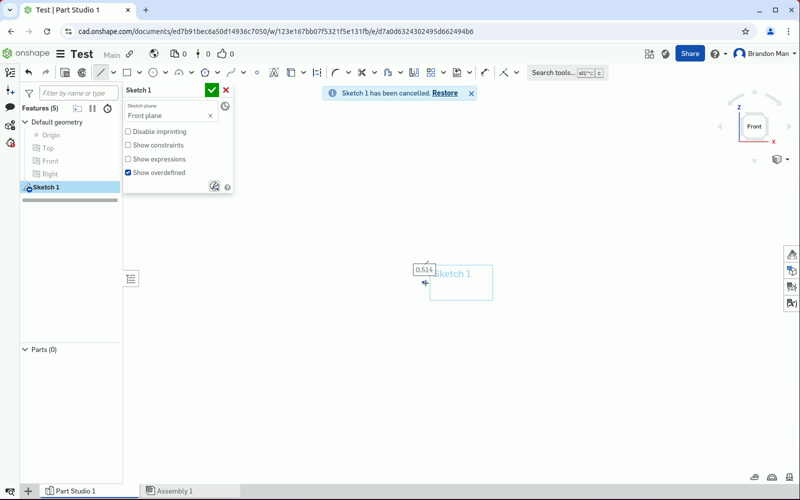
key_up(shift)
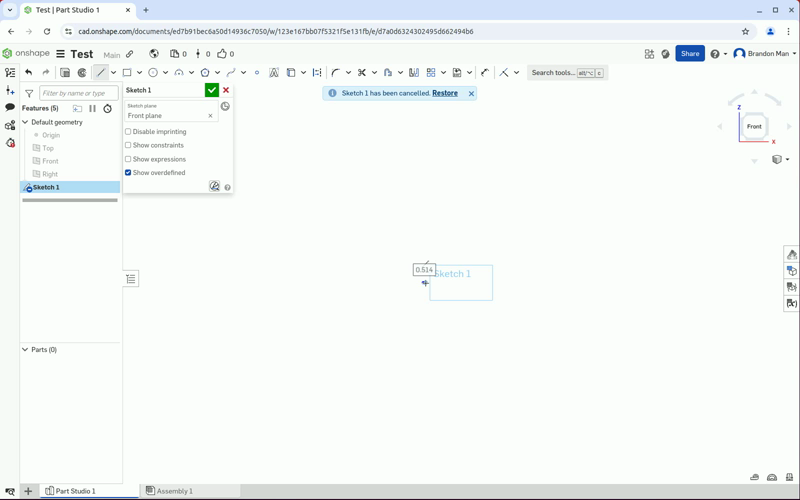
key_down(shift)
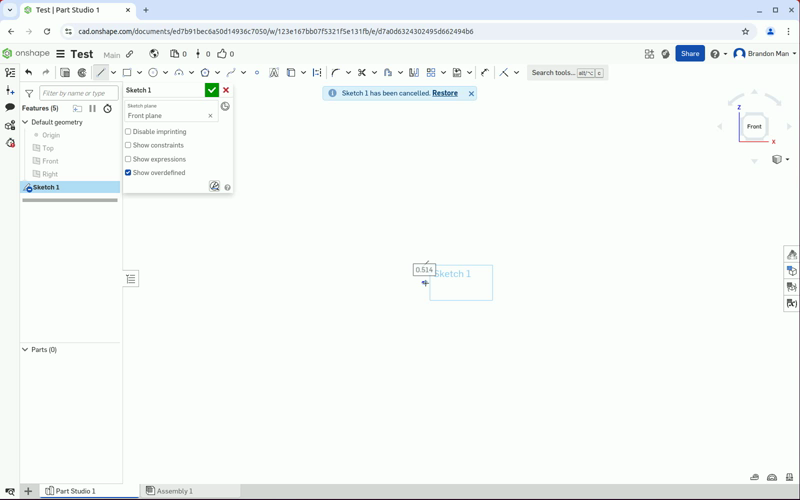
mouse_move(455, 282)
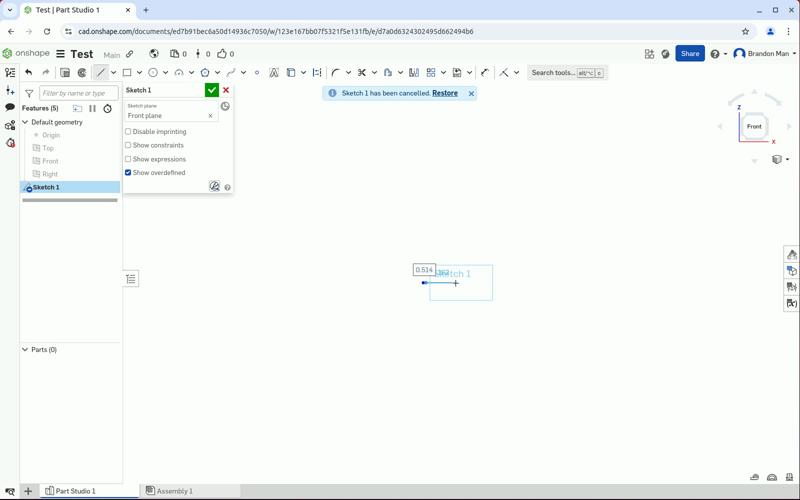
mouse_move(425, 278)
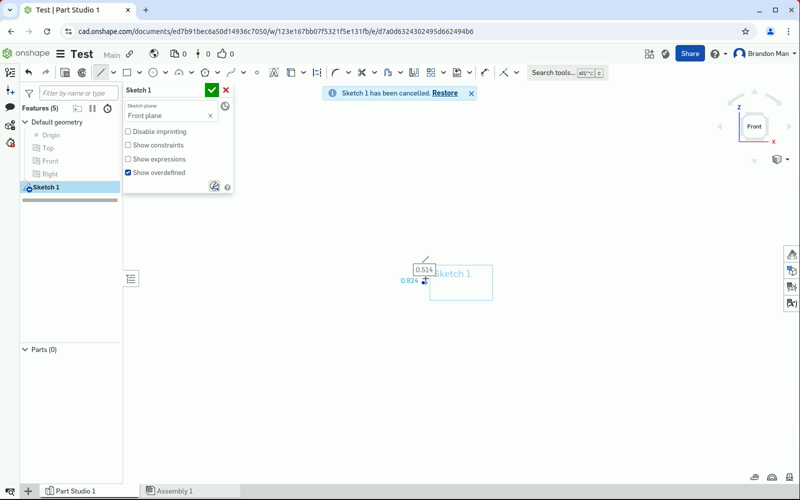
scroll(6)
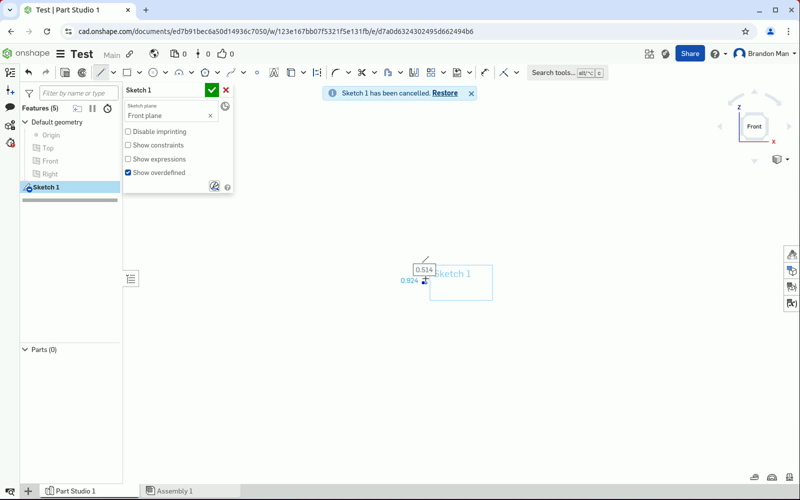
scroll(6)
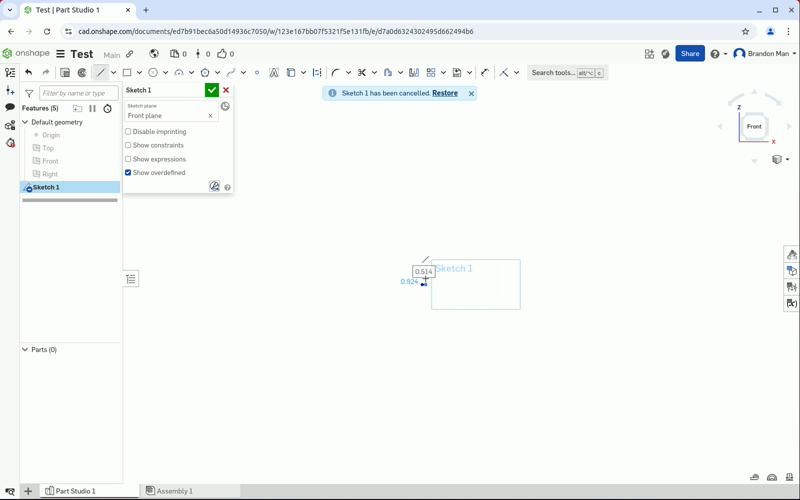
scroll(6)
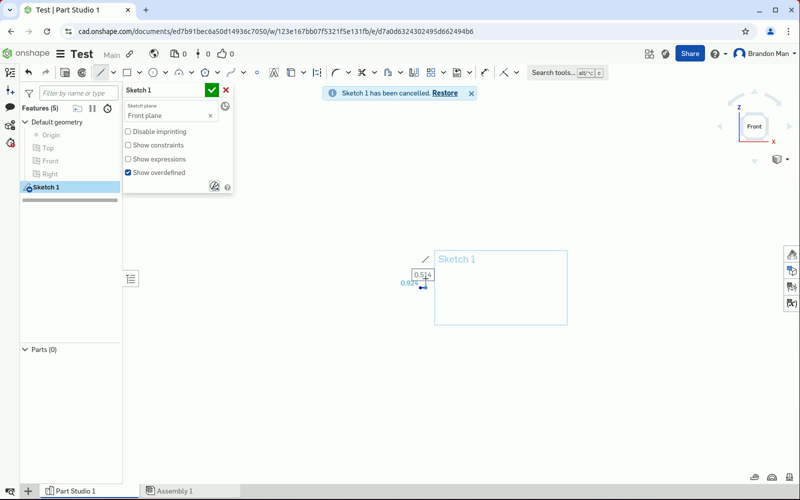
scroll(6)
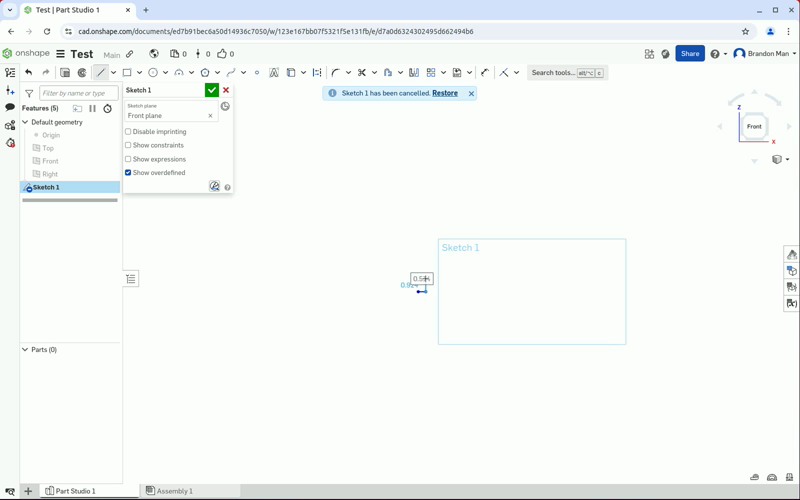
scroll(6)
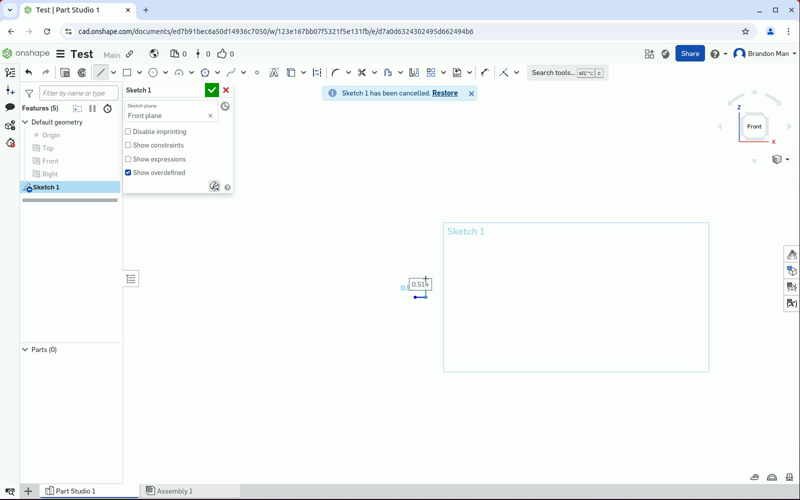
scroll(6)
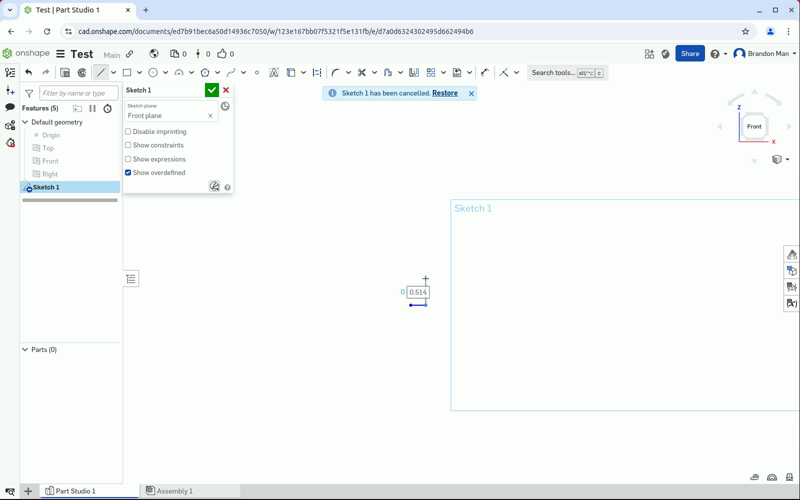
scroll(6)
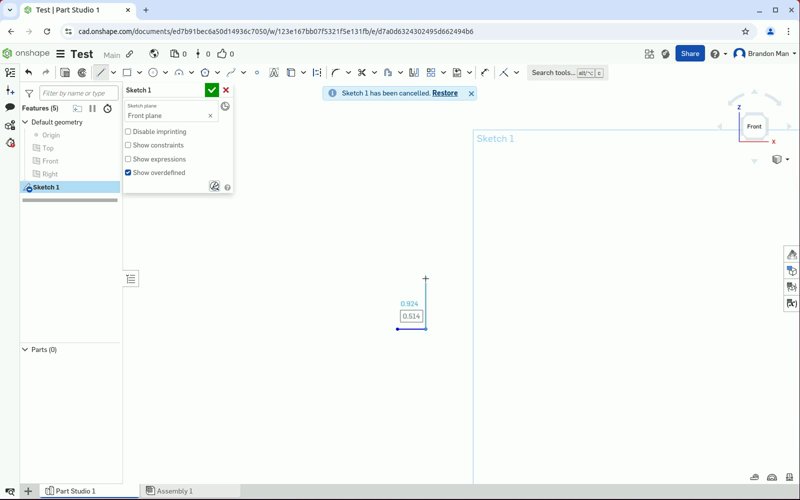
click(425, 278)
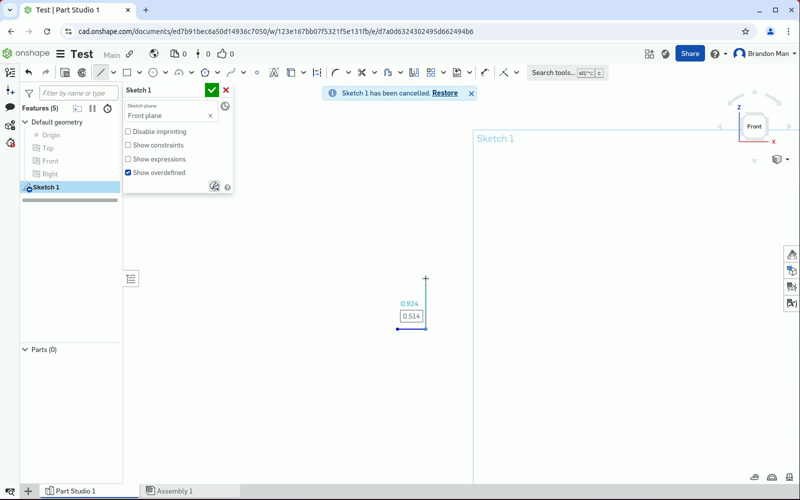
scroll(-6)
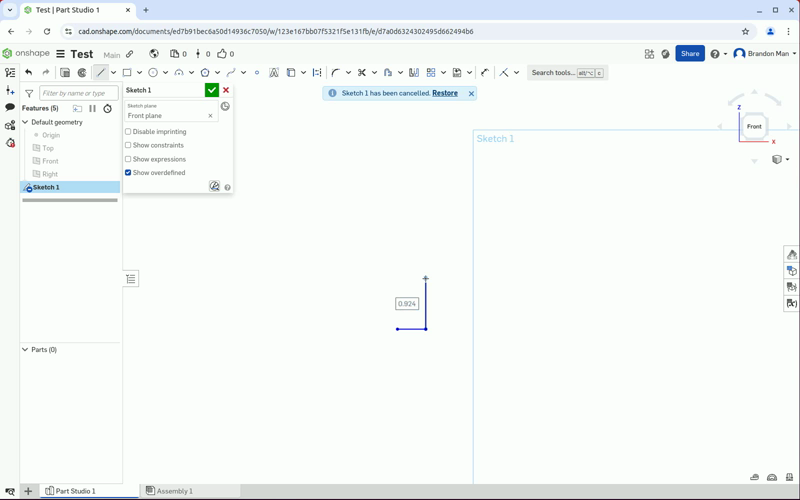
scroll(-6)
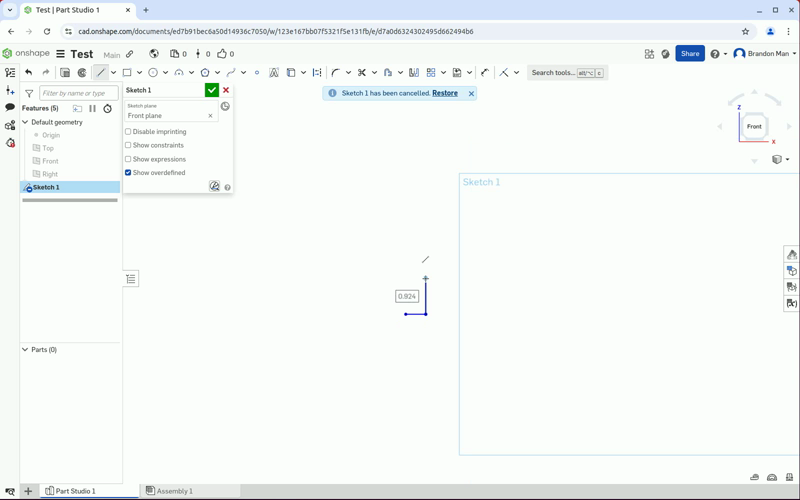
scroll(-6)
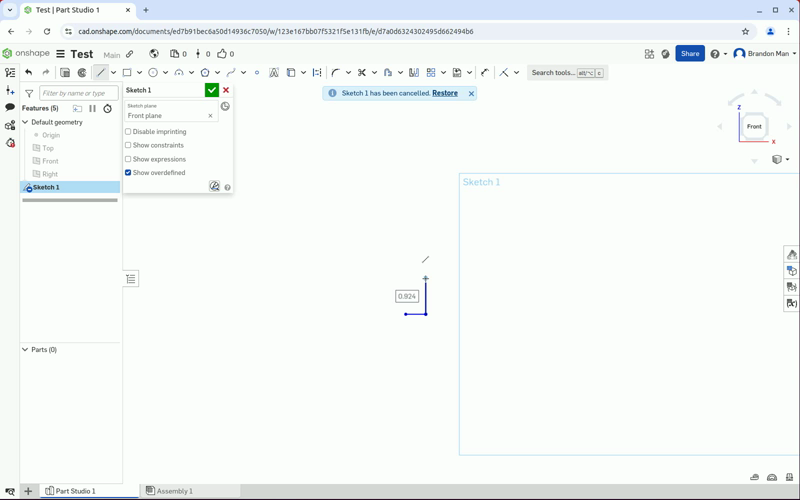
scroll(-6)
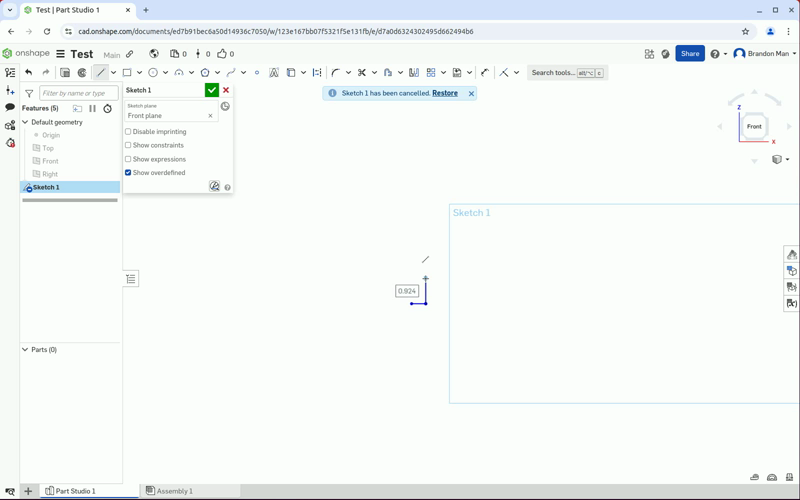
scroll(-6)
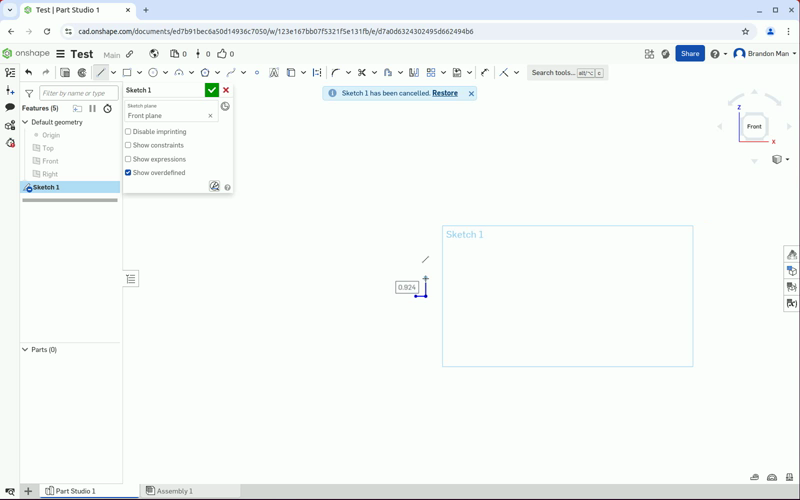
scroll(-6)
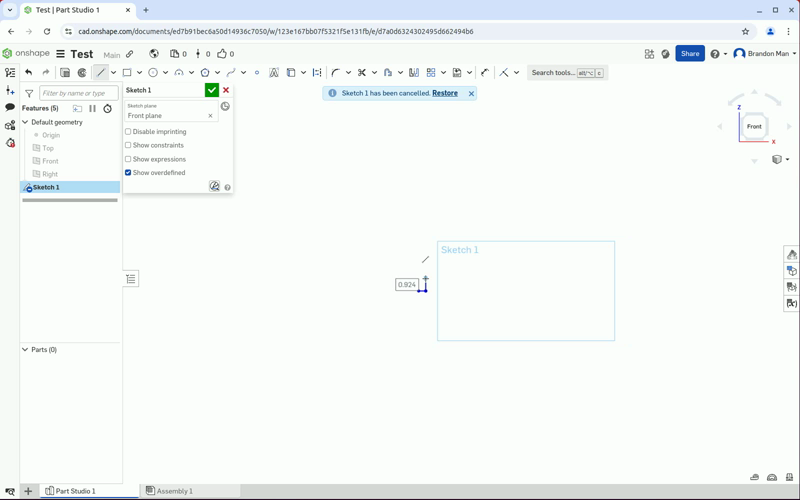
scroll(-6)
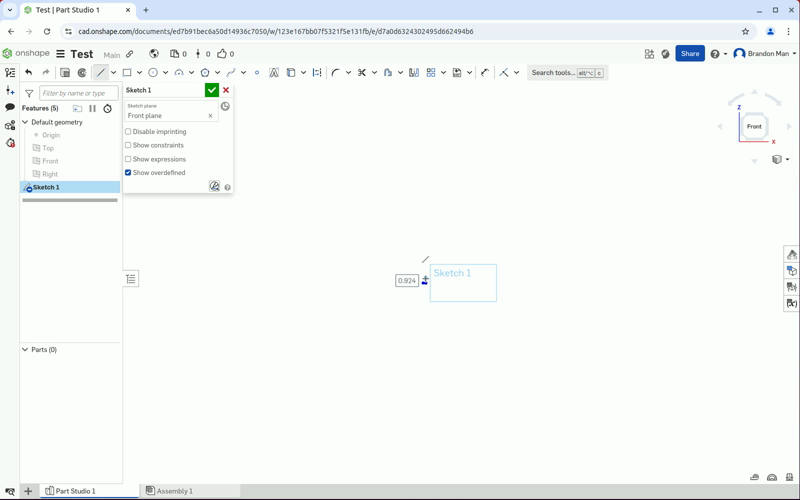
key_up(shift)
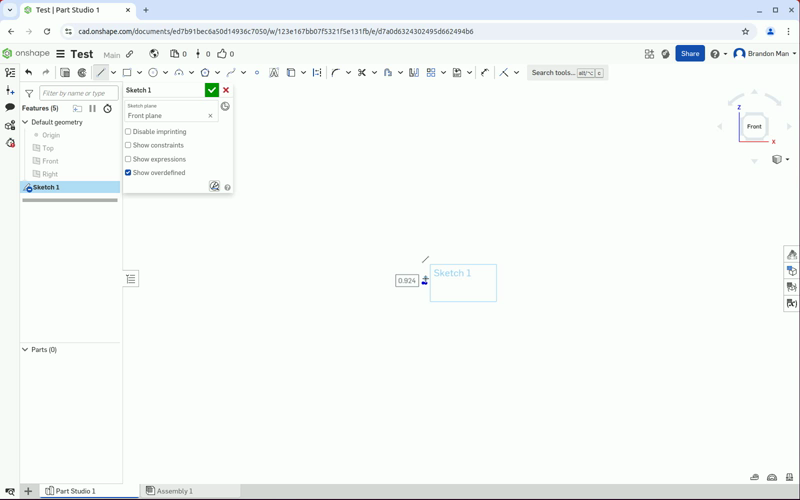
key_down(shift)
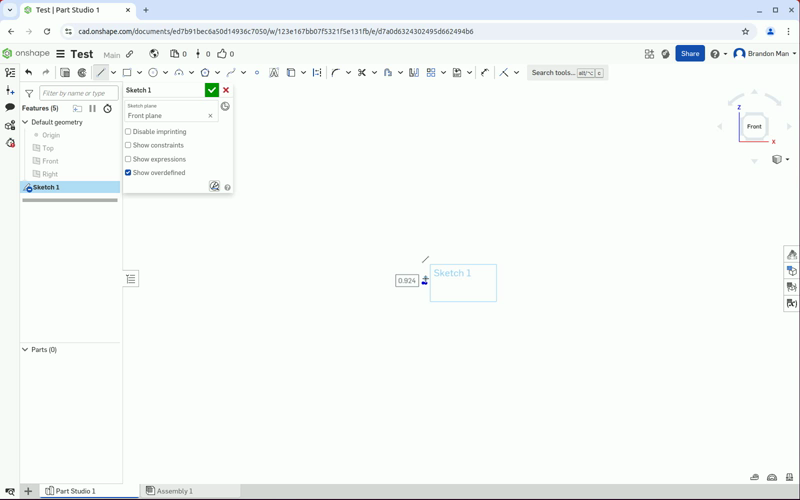
mouse_move(455, 278)
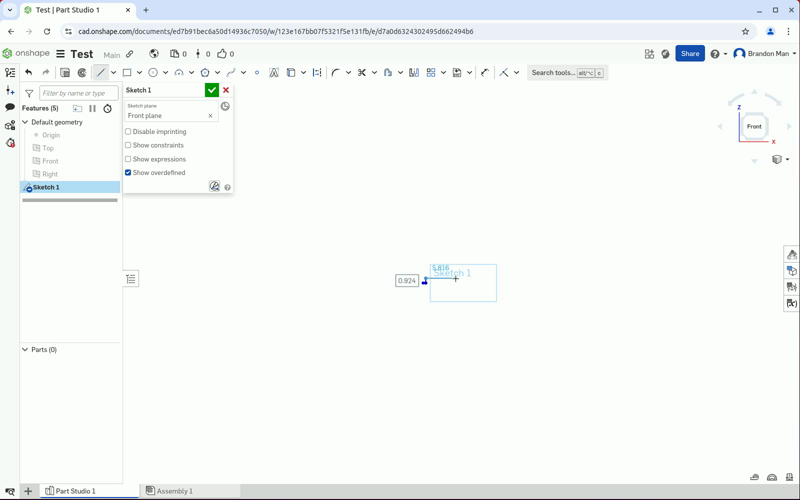
mouse_move(428, 278)
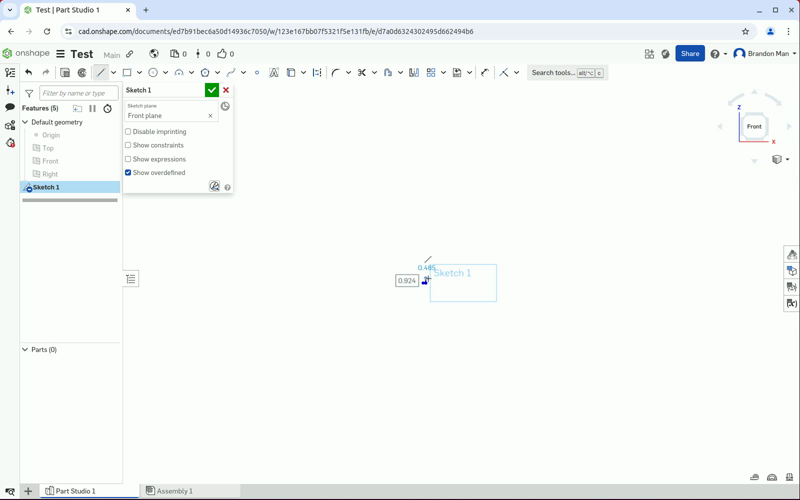
scroll(6)
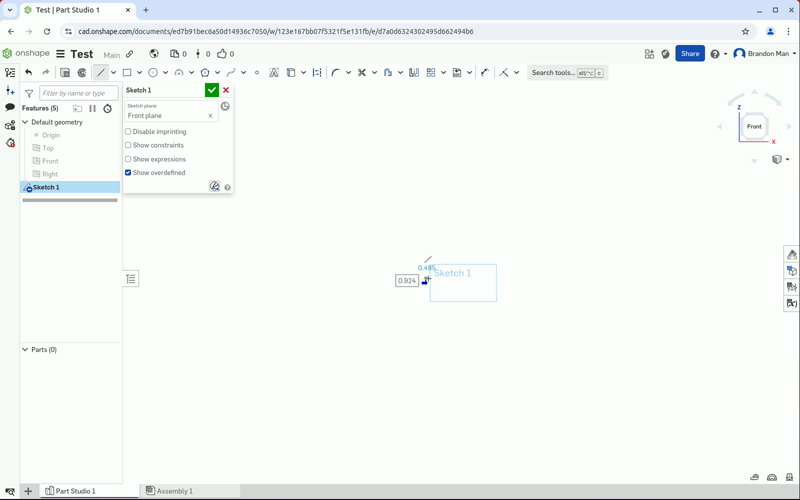
scroll(6)
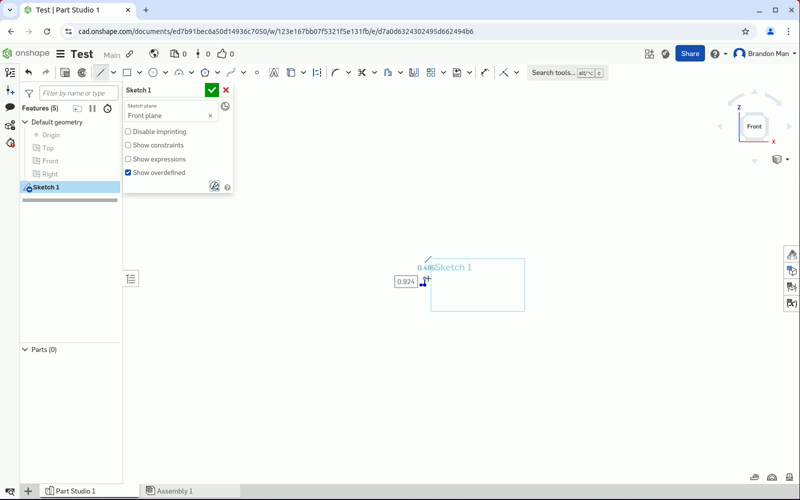
scroll(6)
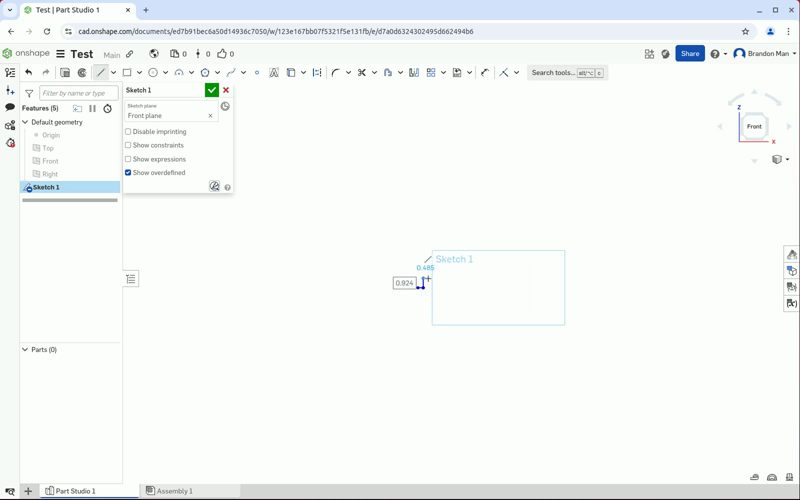
scroll(6)
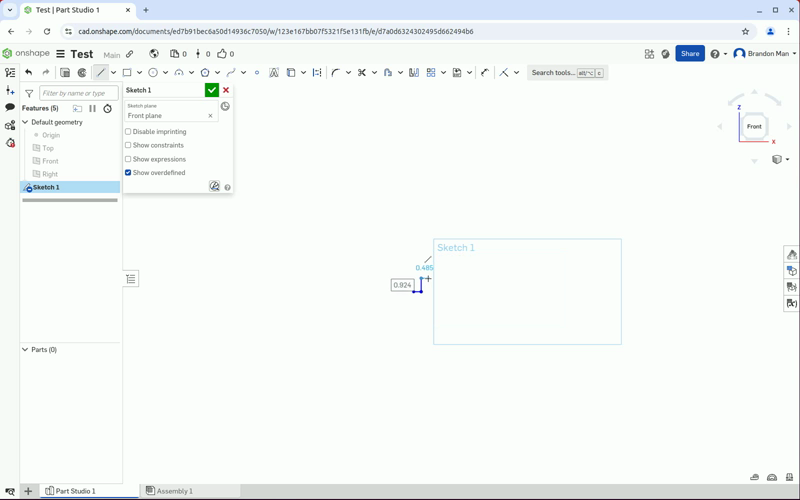
scroll(6)
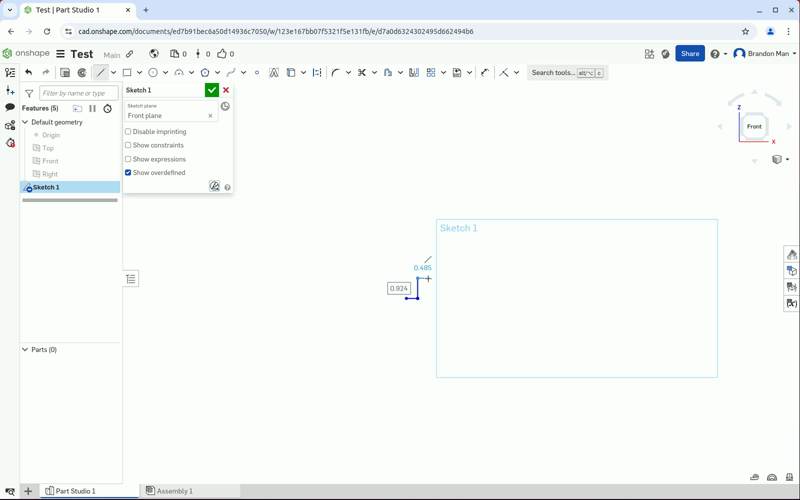
scroll(6)
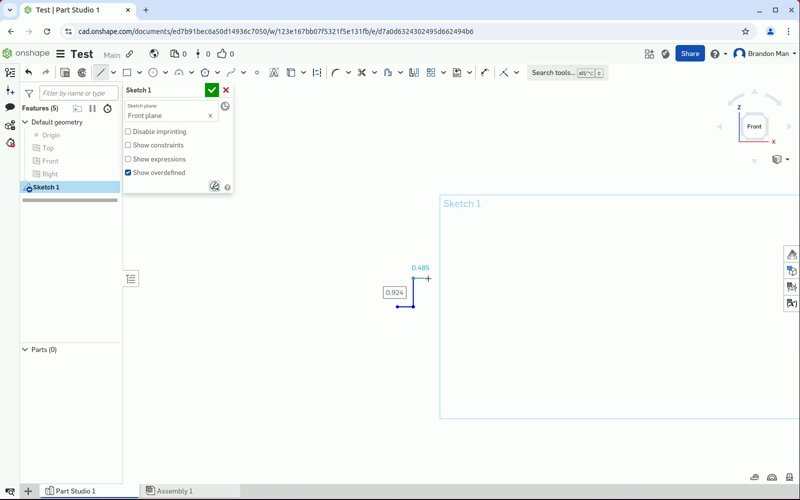
scroll(6)
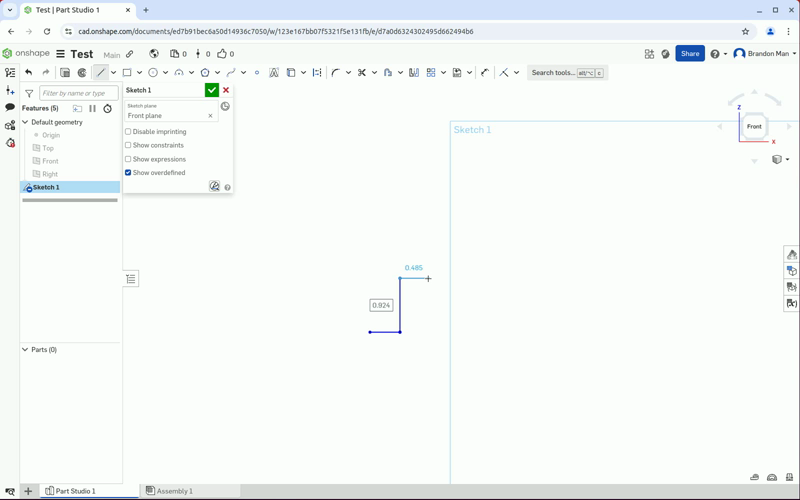
click(428, 278)
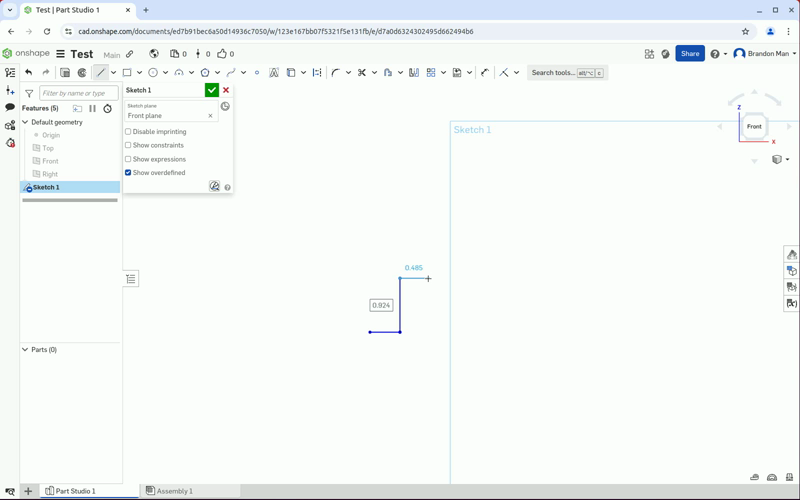
scroll(-6)
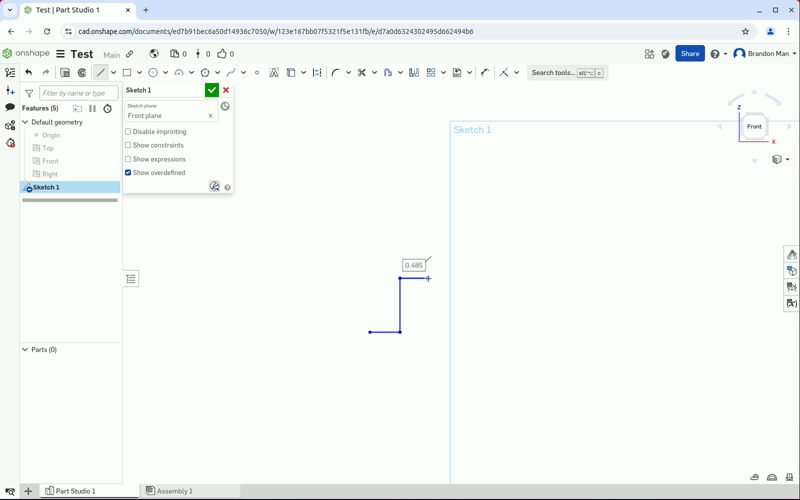
scroll(-6)
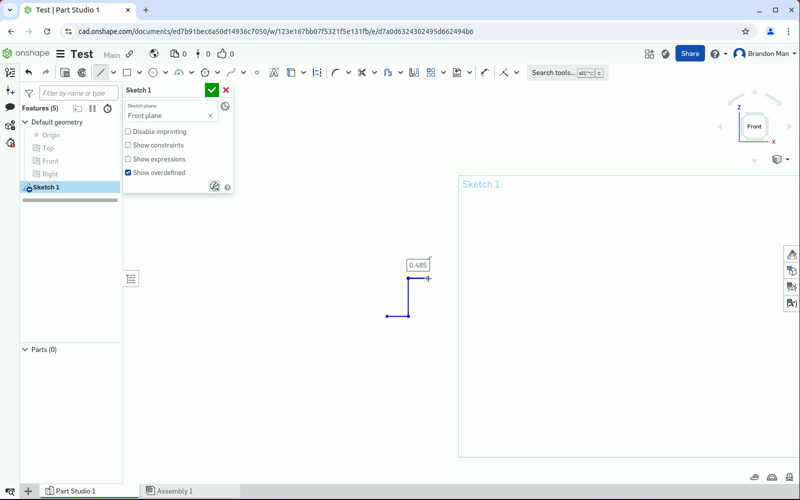
scroll(-6)
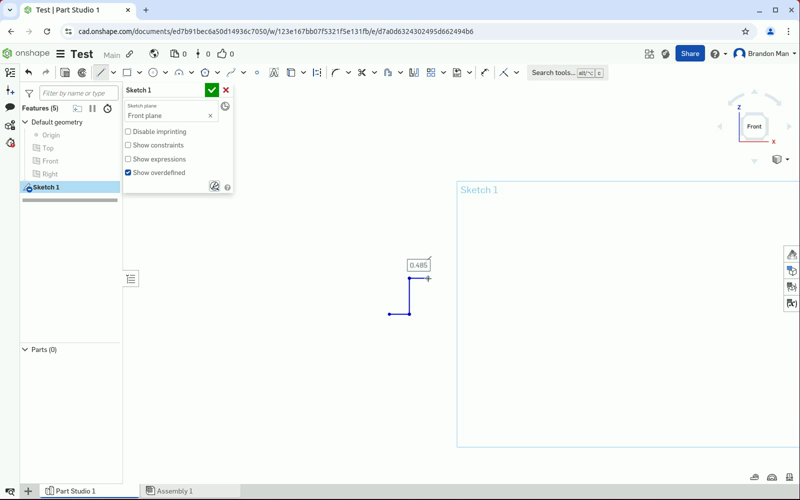
scroll(-6)
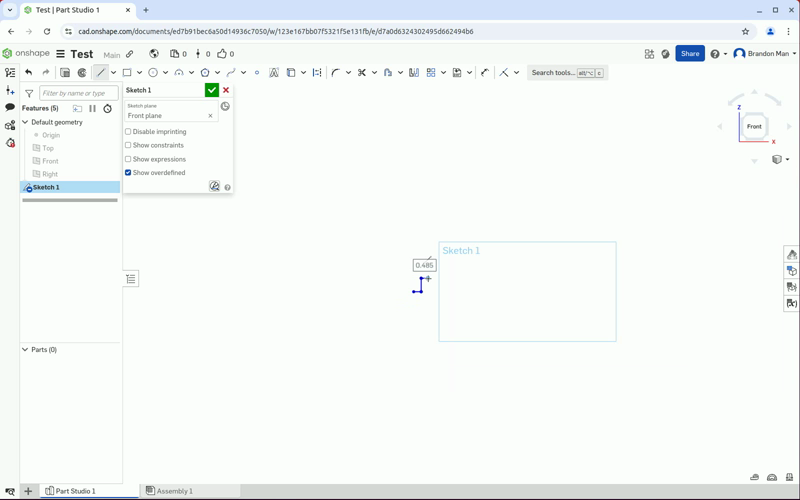
scroll(-6)
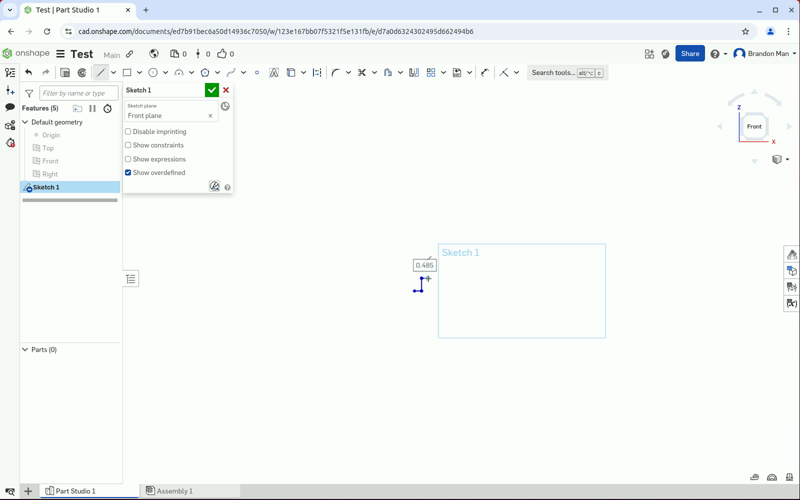
scroll(-6)
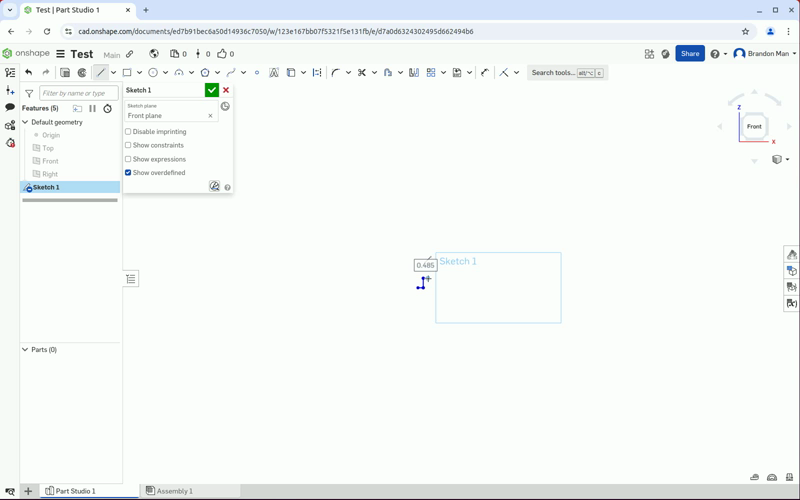
scroll(-6)
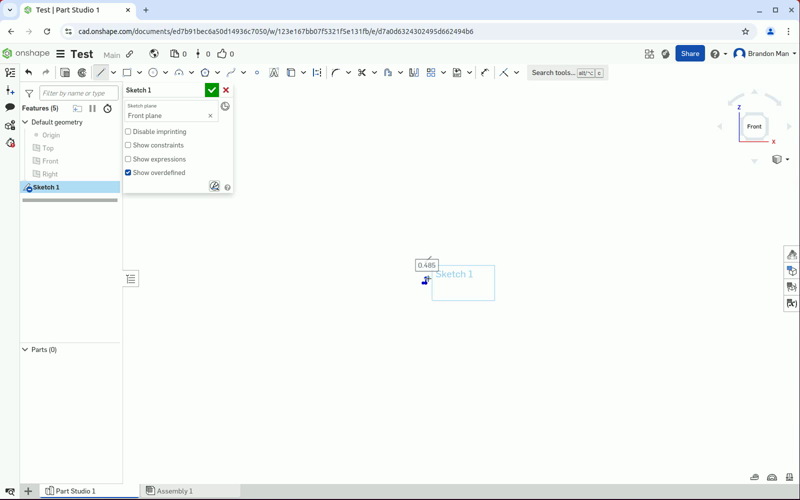
key_up(shift)
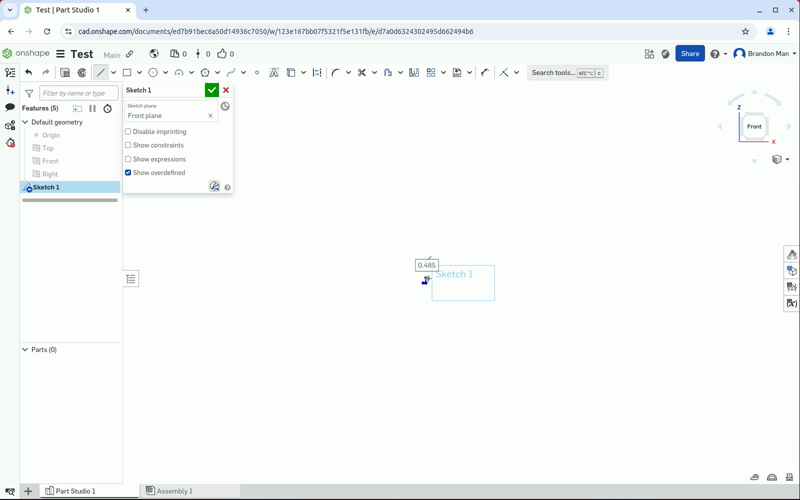
key_down(shift)
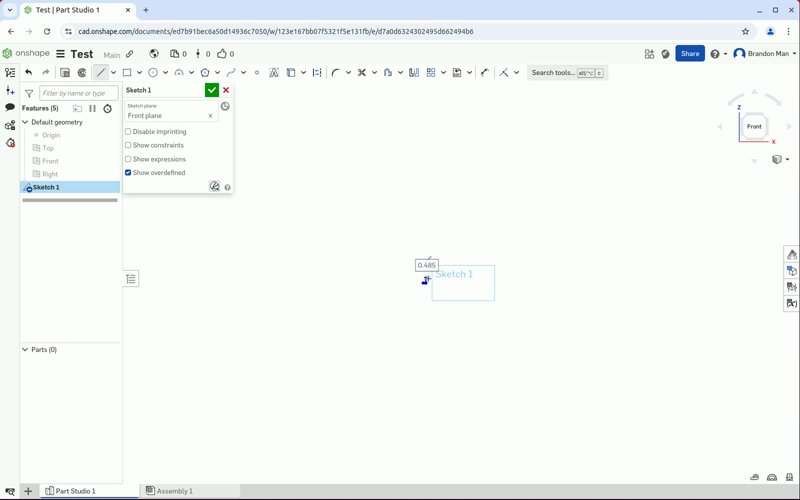
mouse_move(428, 175)
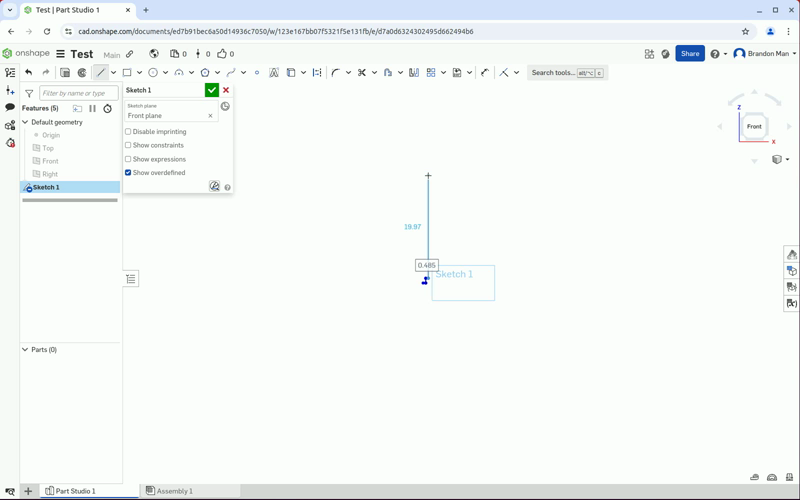
click(428, 175)
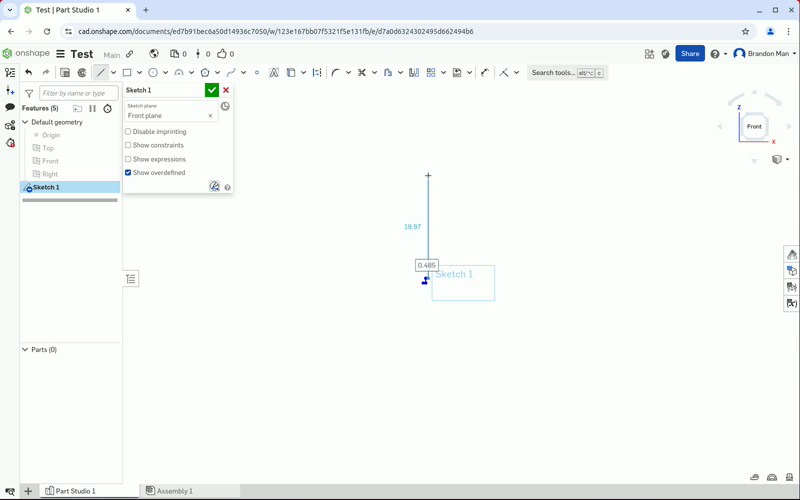
key_up(shift)
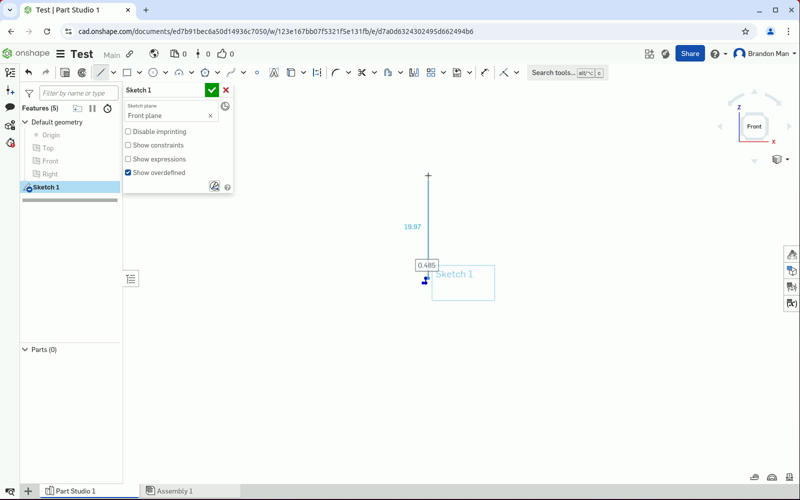
key_down(shift)
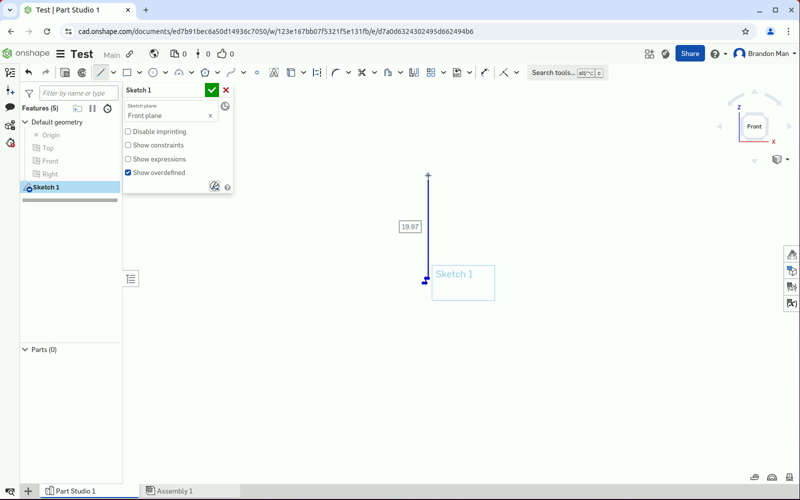
mouse_move(458, 175)
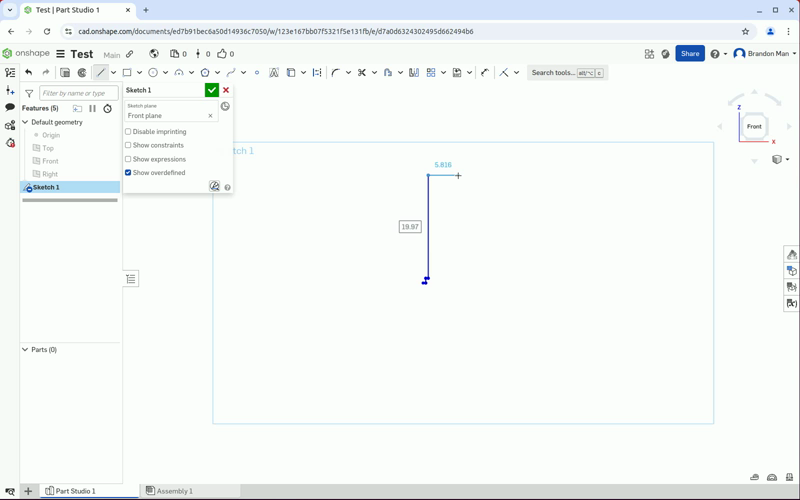
mouse_move(425, 175)
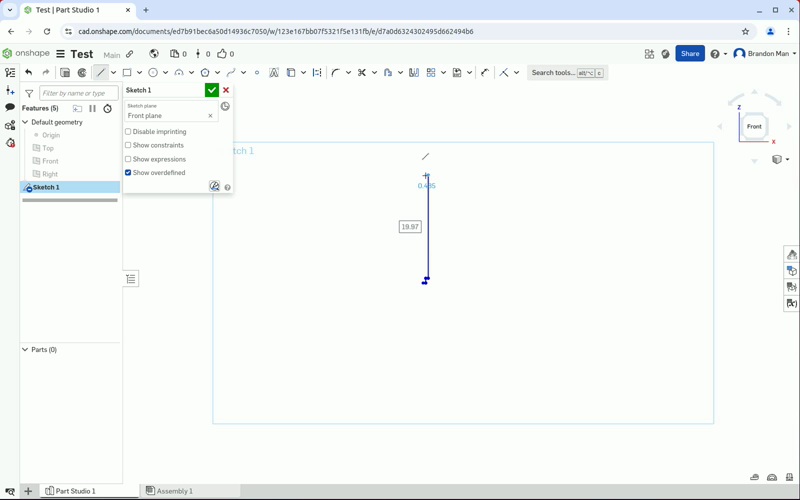
scroll(6)
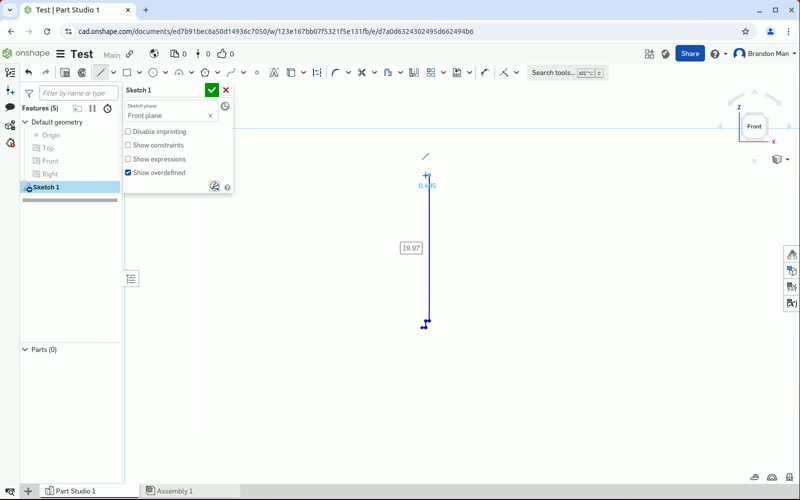
scroll(6)
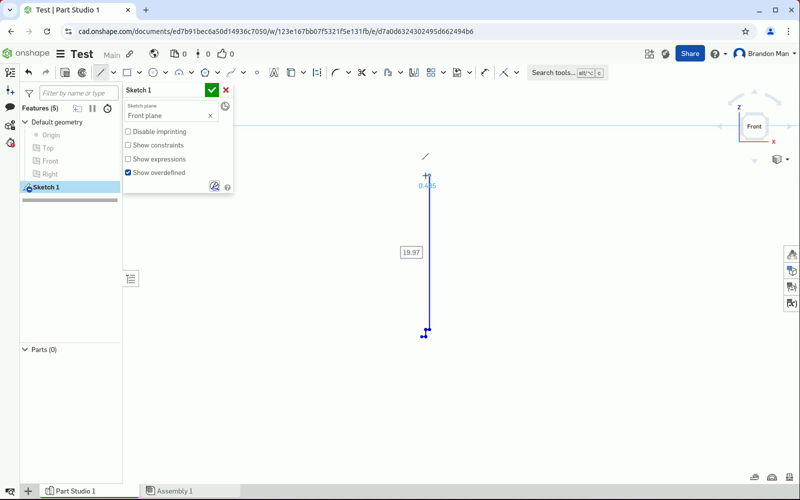
scroll(6)
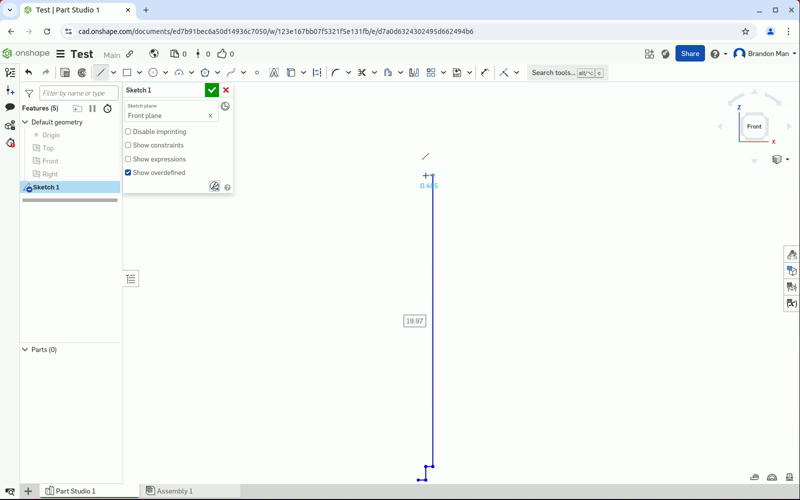
scroll(6)
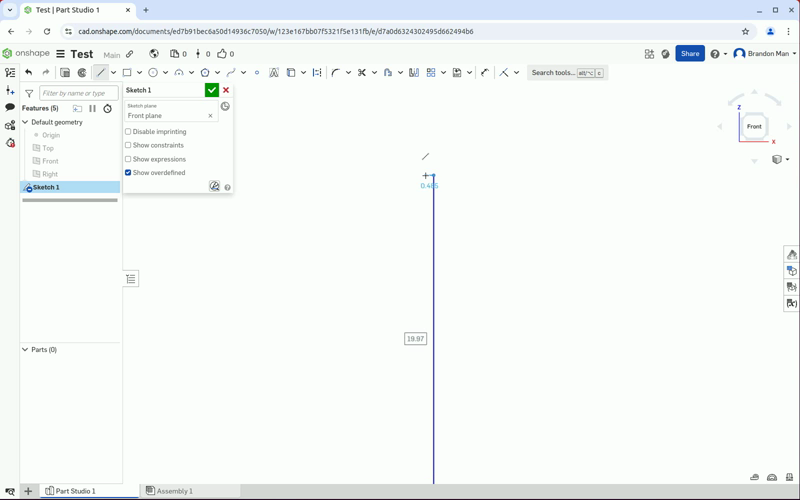
scroll(6)
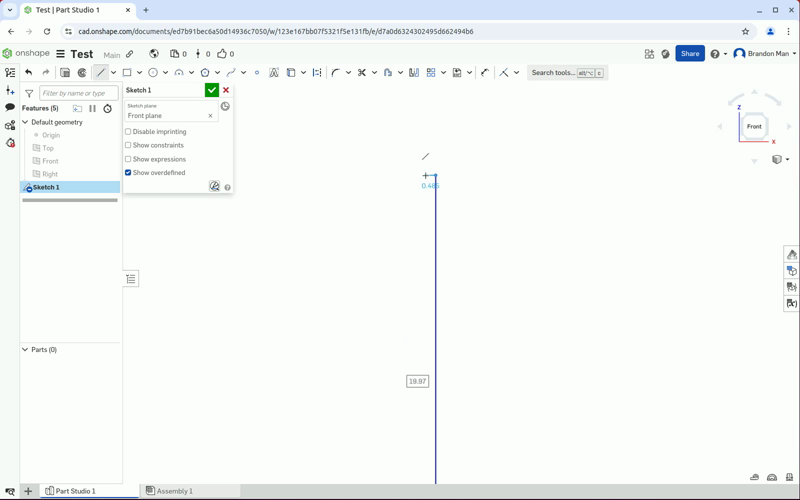
scroll(6)
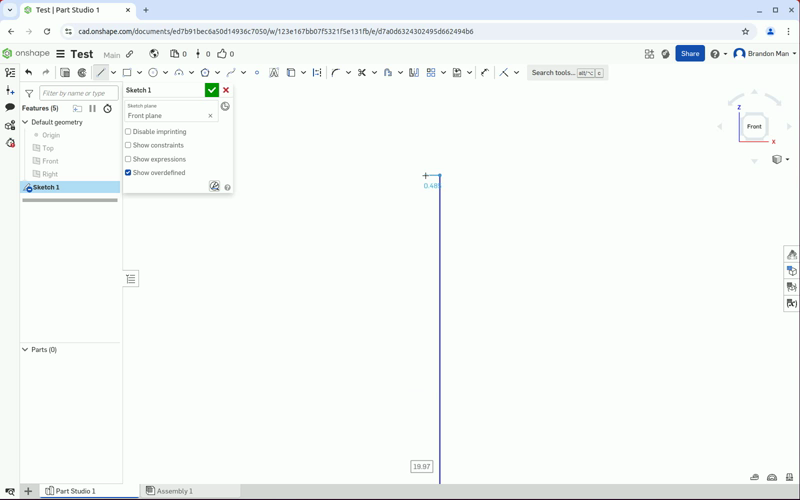
scroll(6)
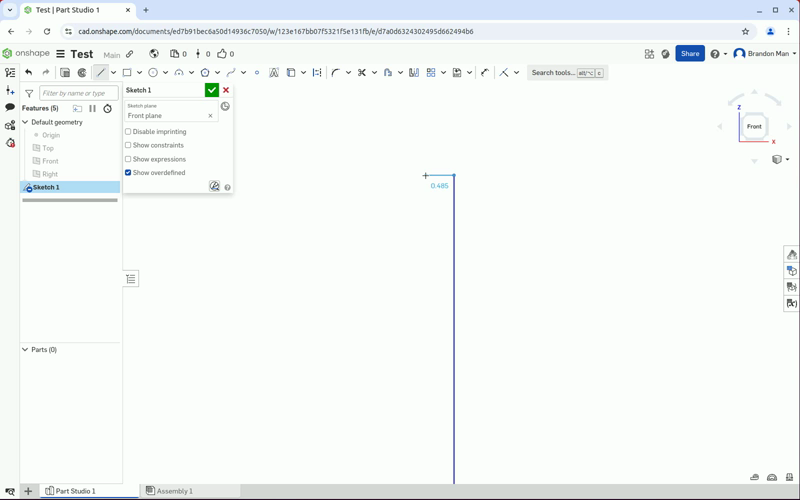
click(425, 175)
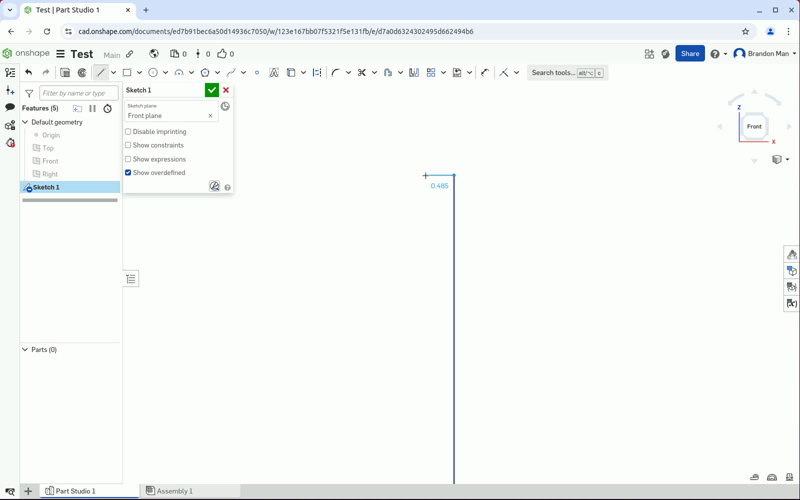
scroll(-6)
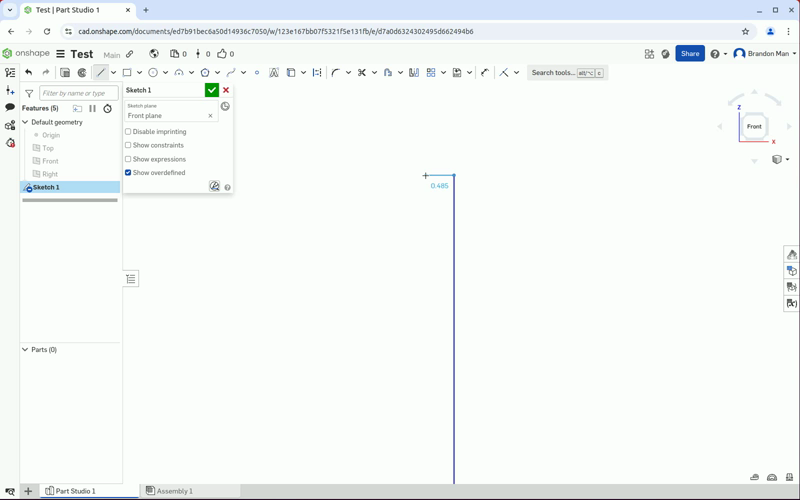
scroll(-6)
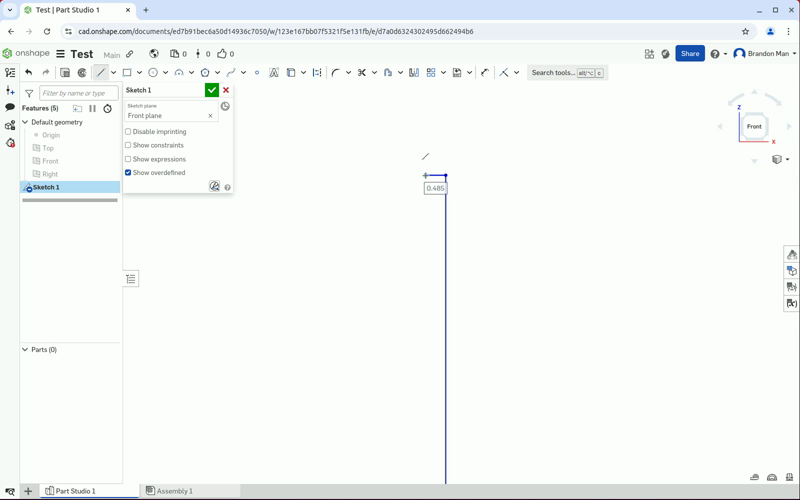
scroll(-6)
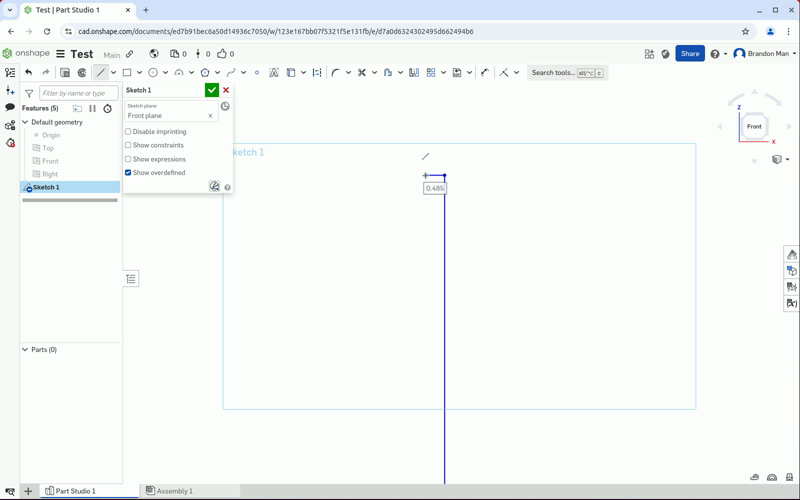
scroll(-6)
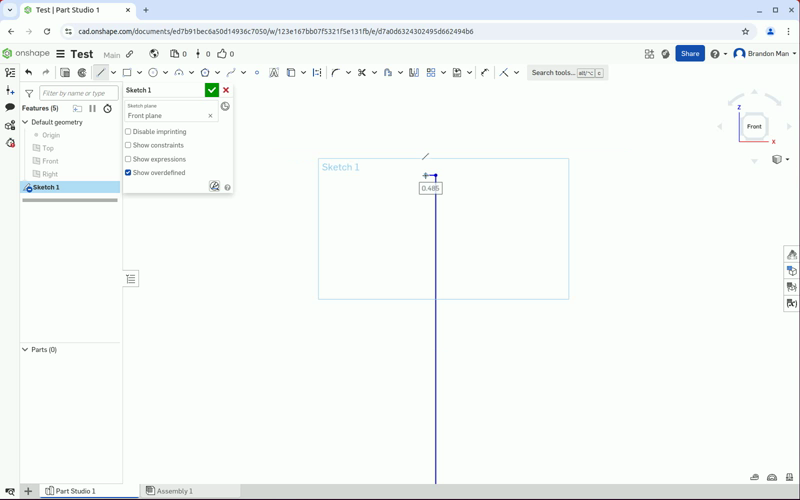
scroll(-6)
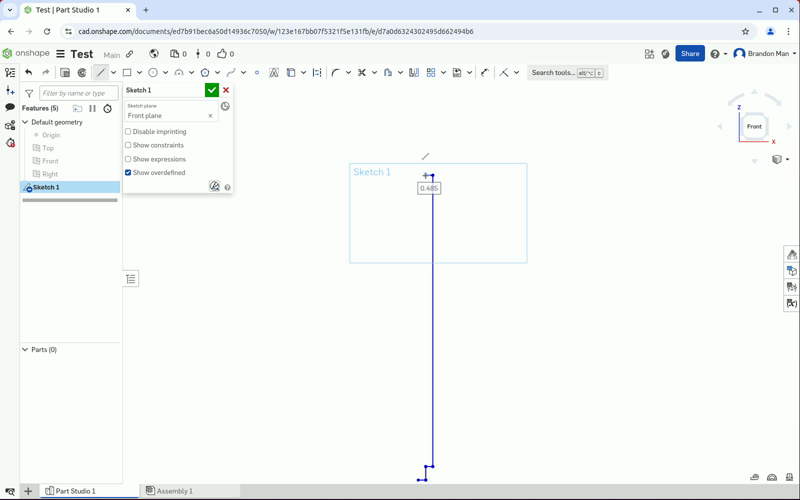
scroll(-6)
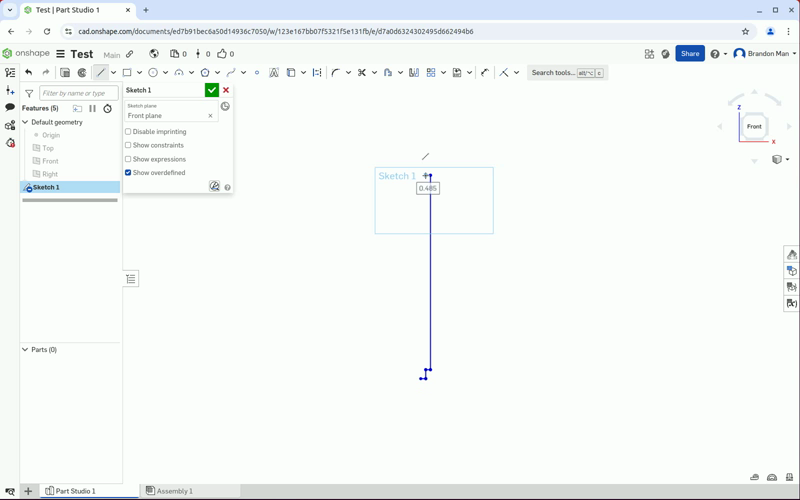
scroll(-6)
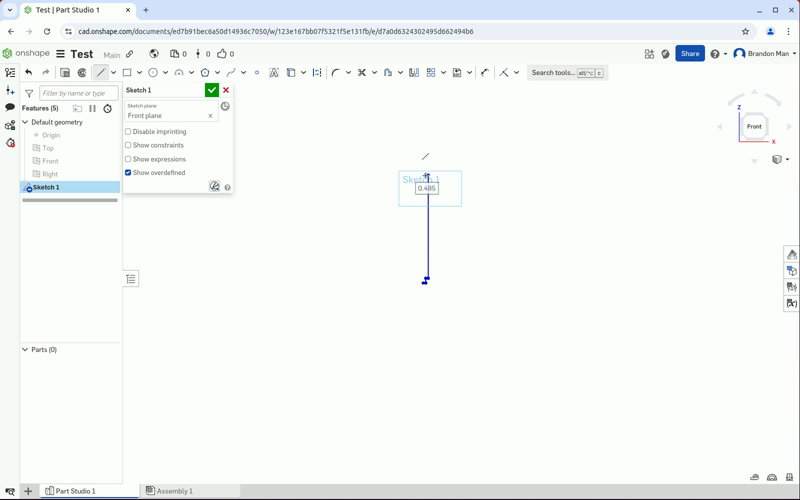
key_up(shift)
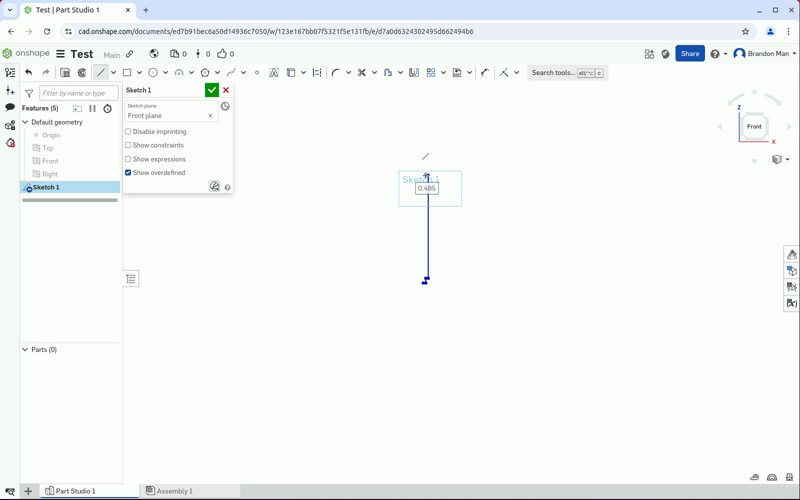
key_down(shift)
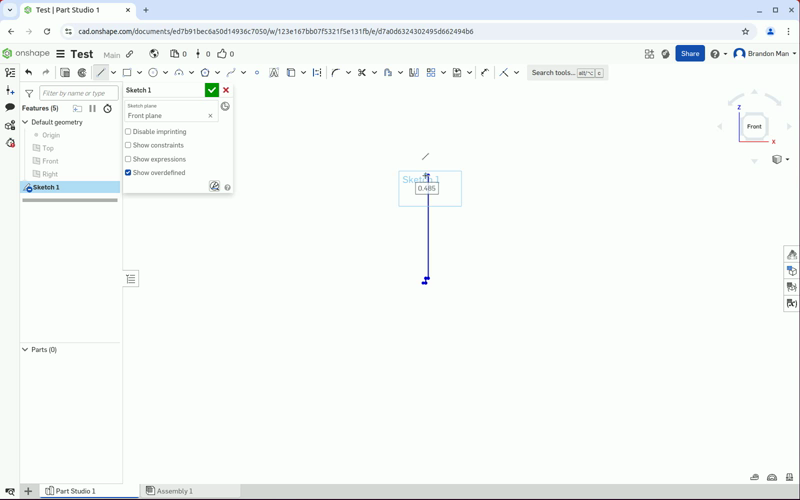
mouse_move(455, 175)
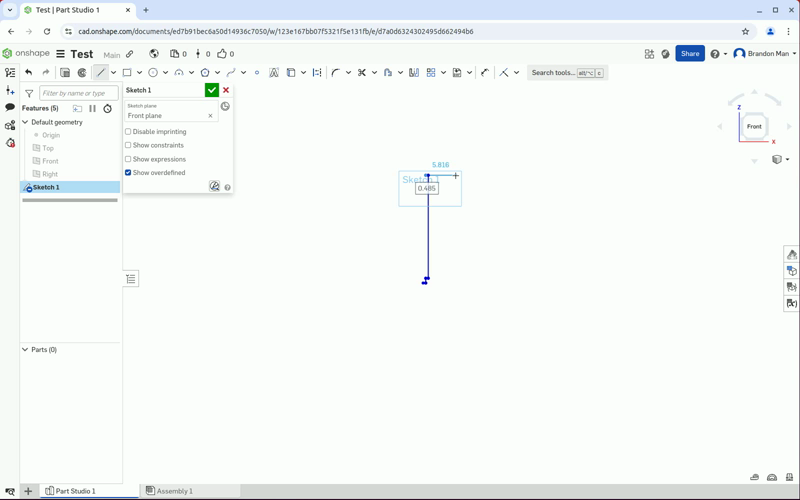
mouse_move(425, 170)
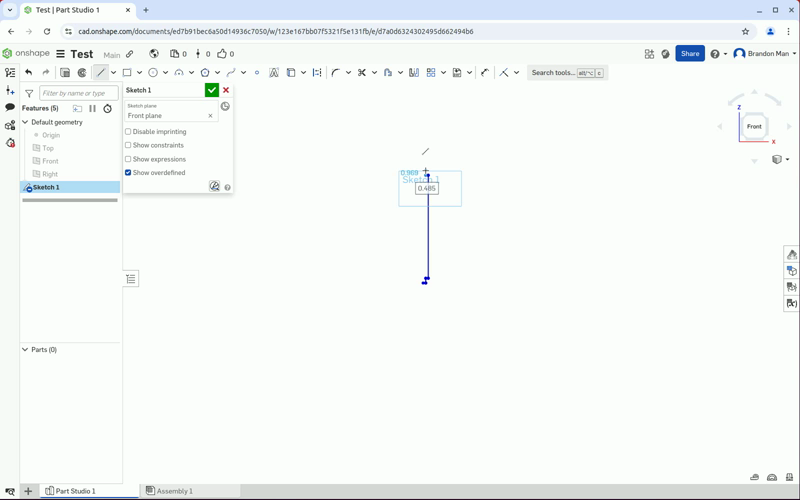
scroll(6)
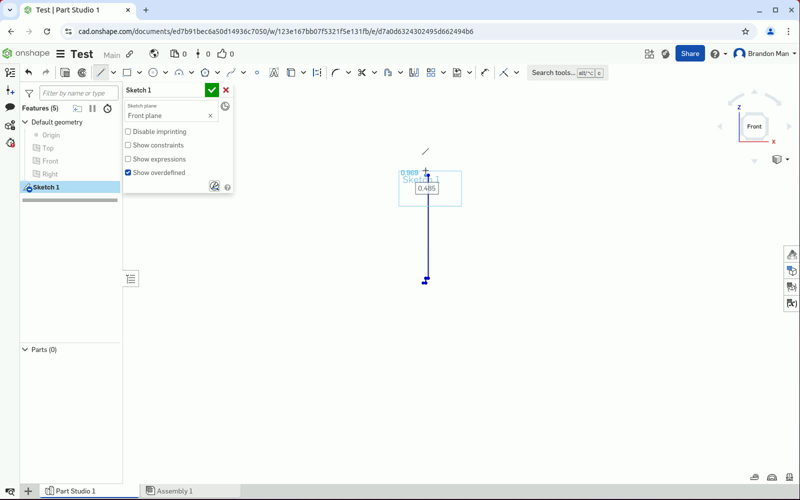
scroll(6)
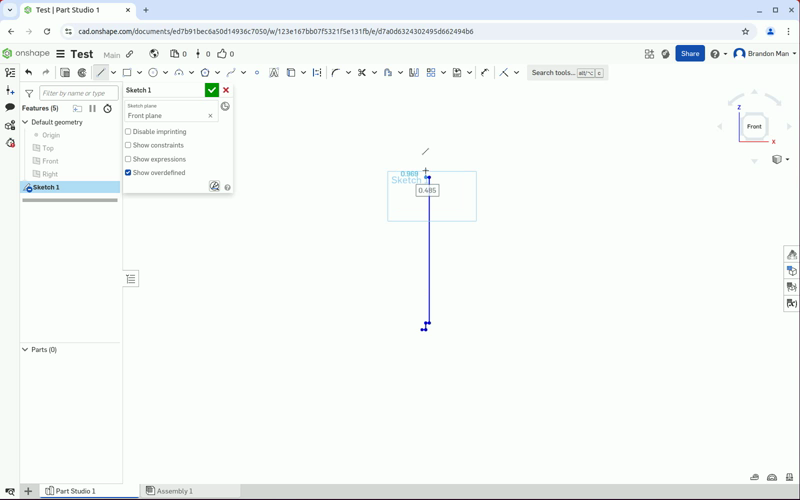
scroll(6)
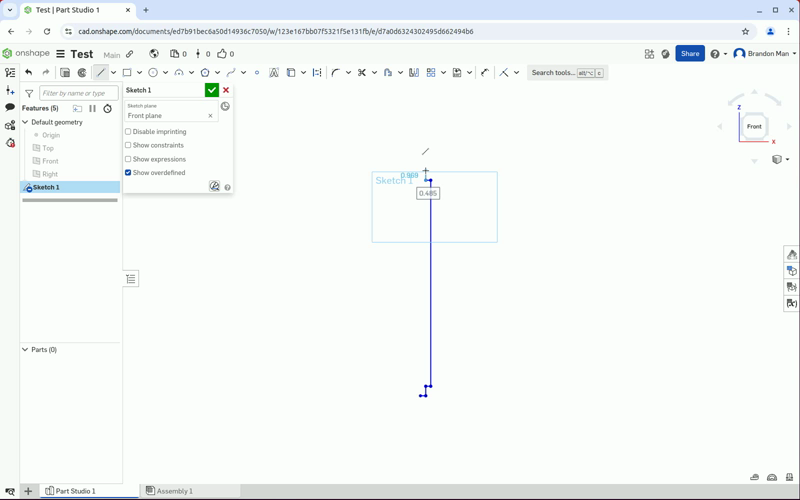
scroll(6)
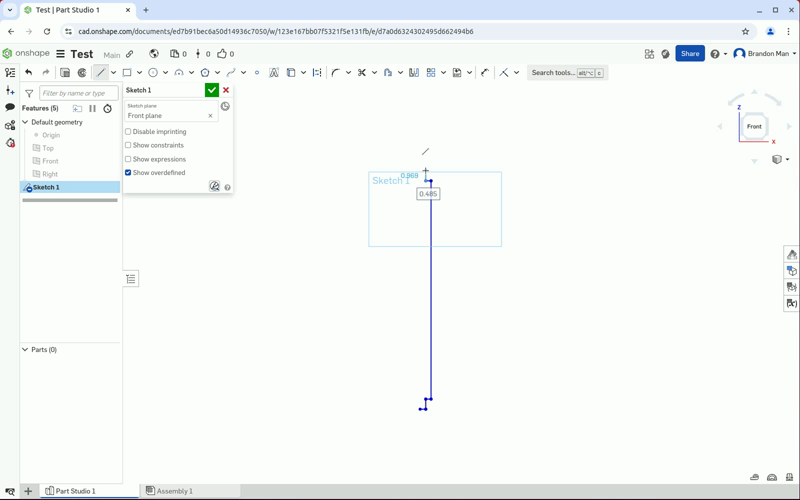
scroll(6)
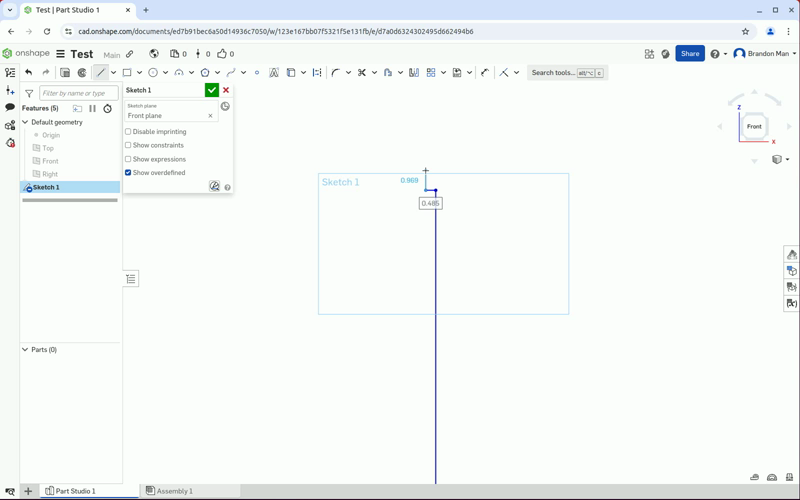
scroll(6)
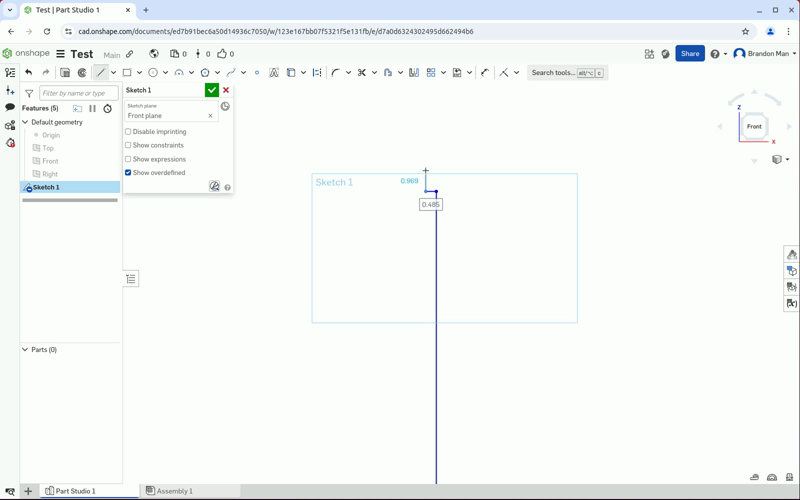
scroll(6)
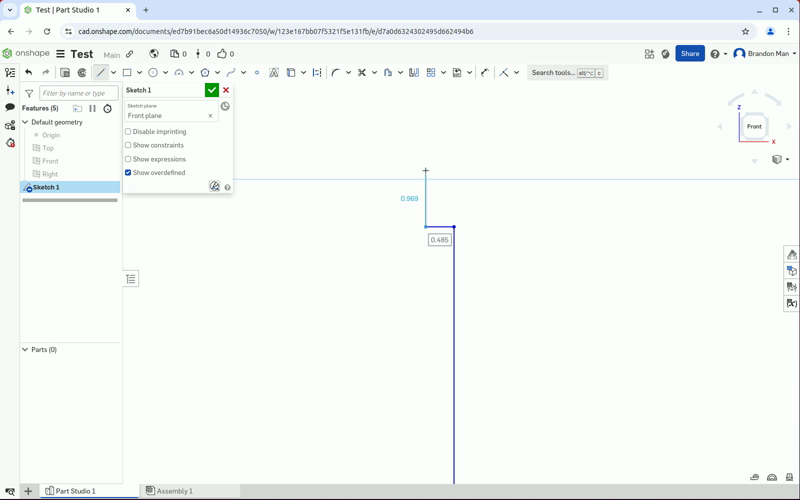
click(425, 170)
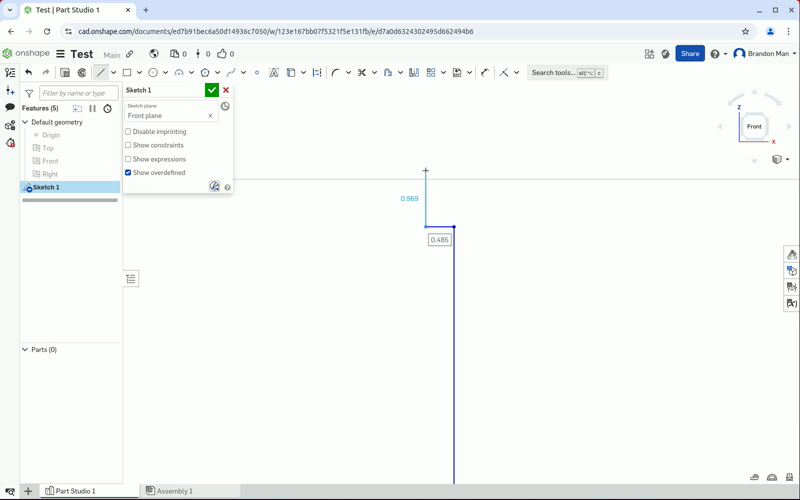
scroll(-6)
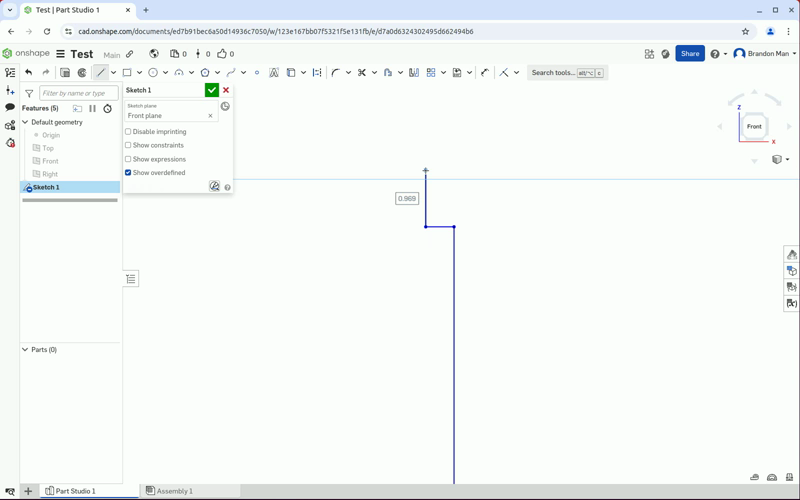
scroll(-6)
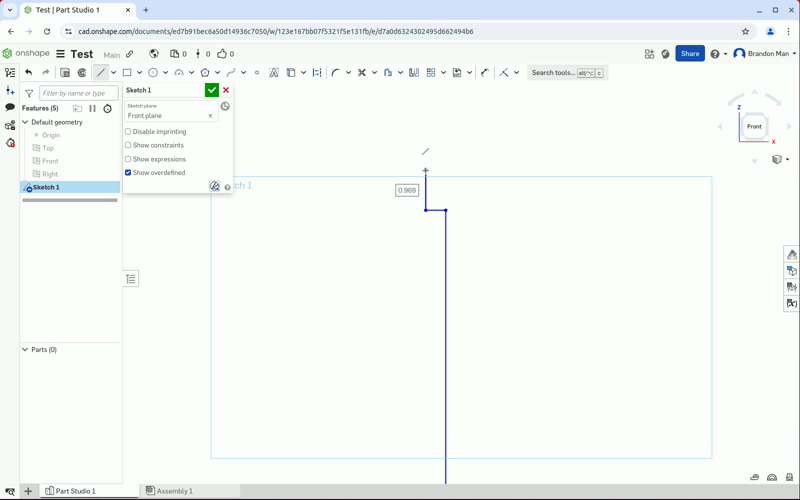
scroll(-6)
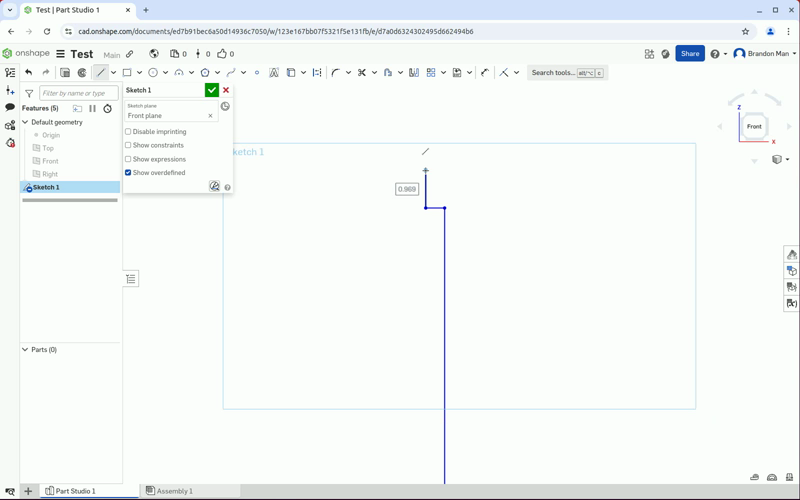
scroll(-6)
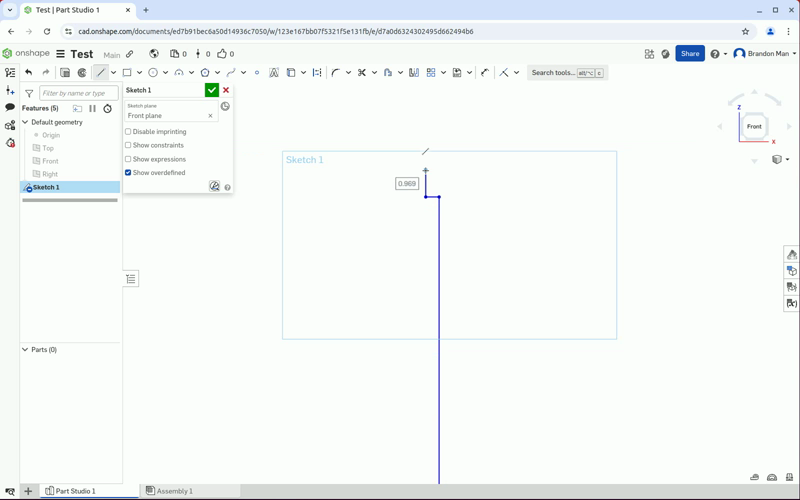
scroll(-6)
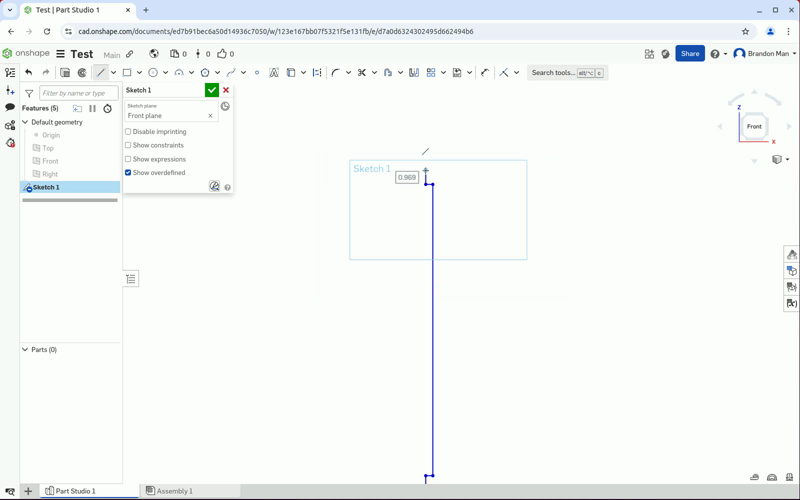
scroll(-6)
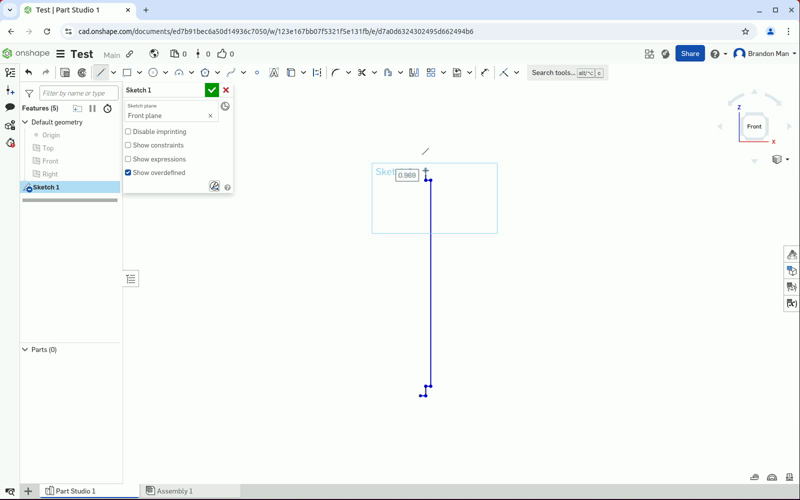
scroll(-6)
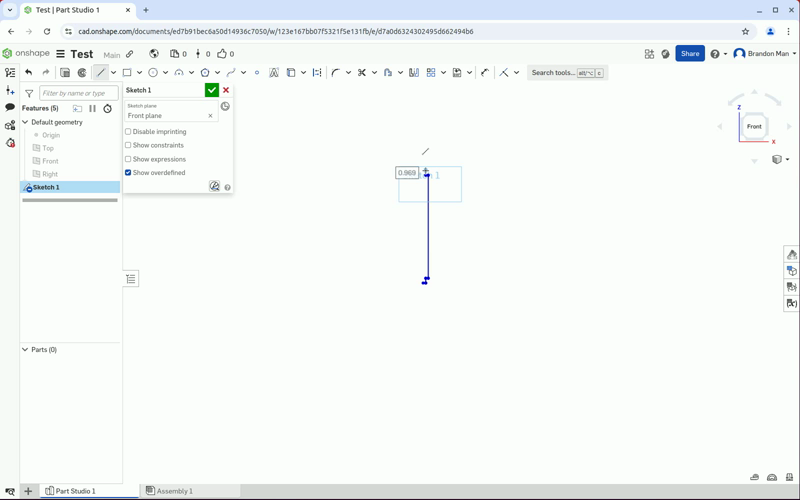
key_up(shift)
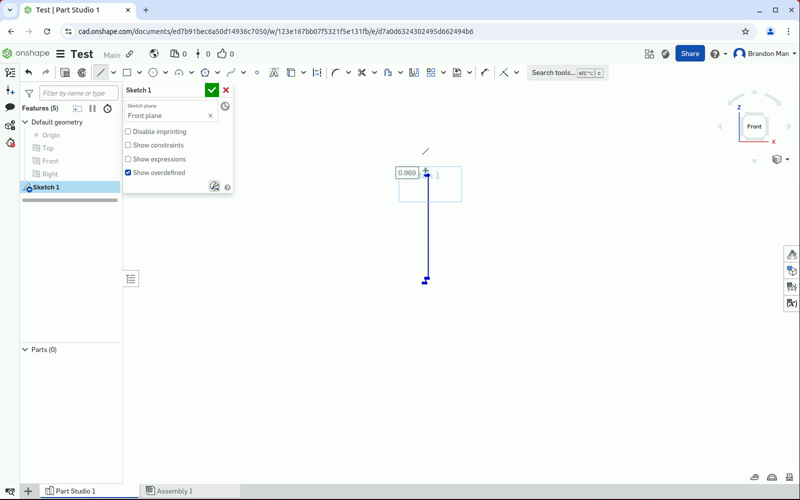
key_down(shift)
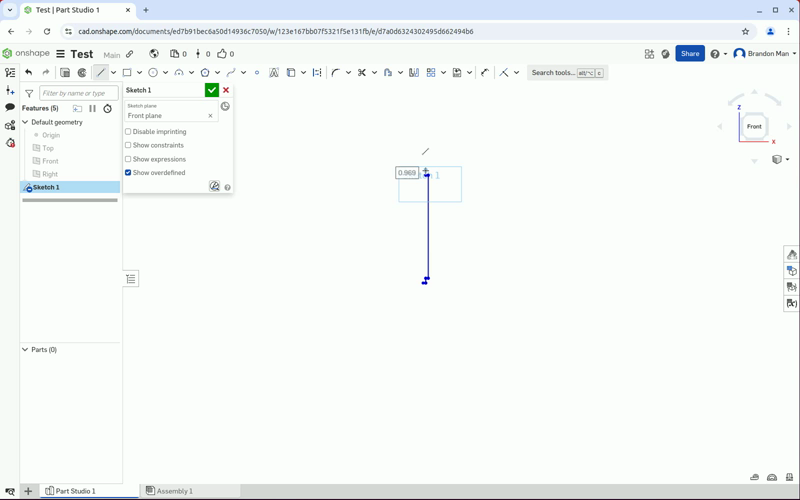
mouse_move(455, 170)
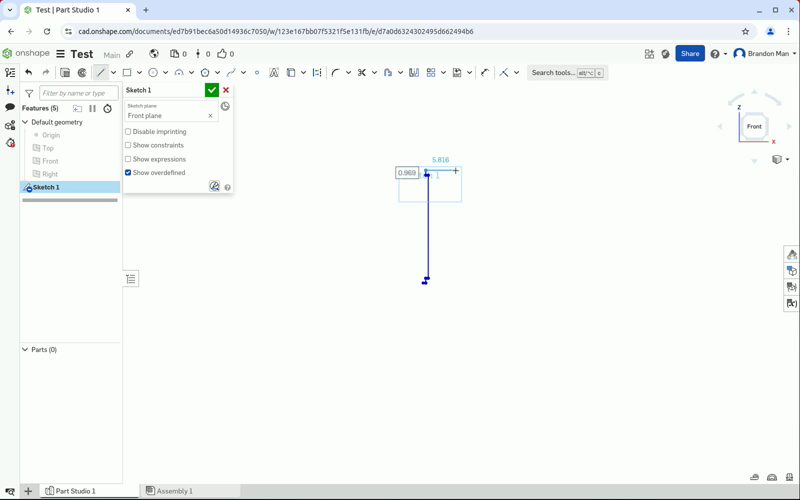
mouse_move(423, 170)
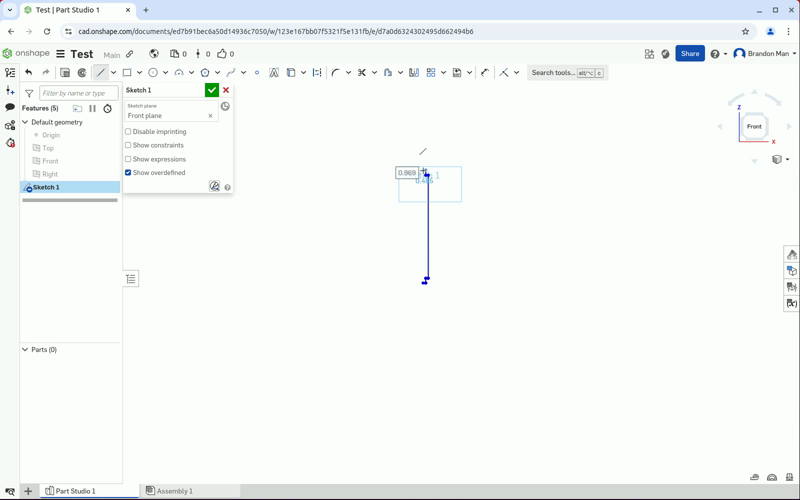
scroll(6)
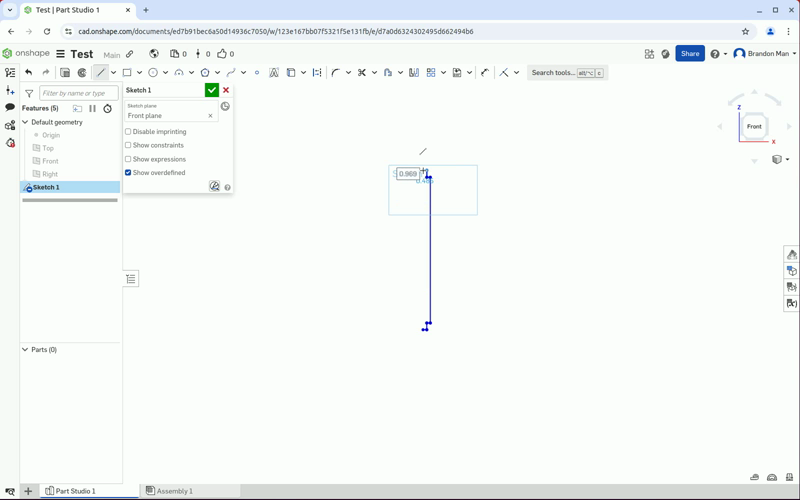
scroll(6)
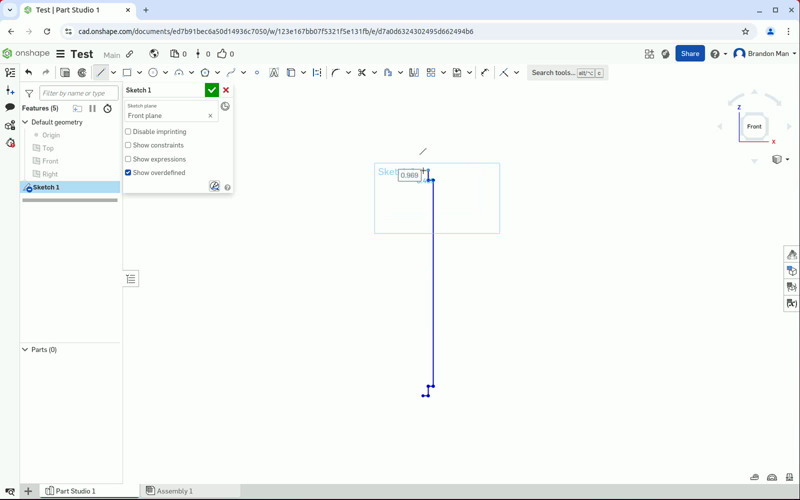
scroll(6)
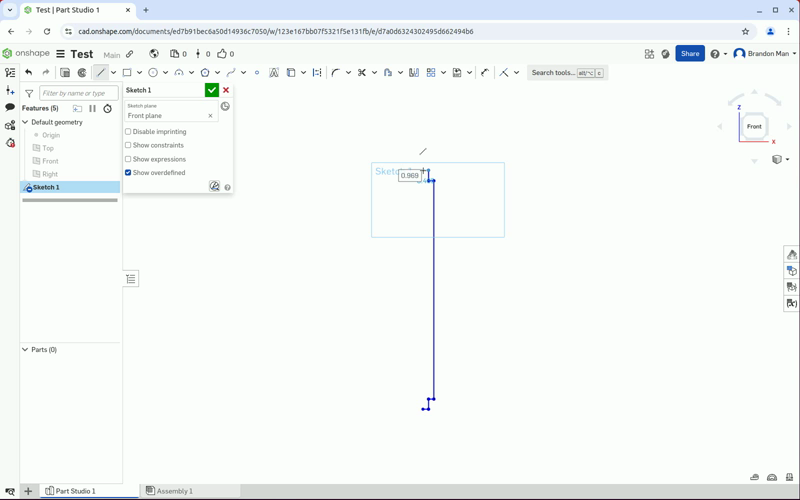
scroll(6)
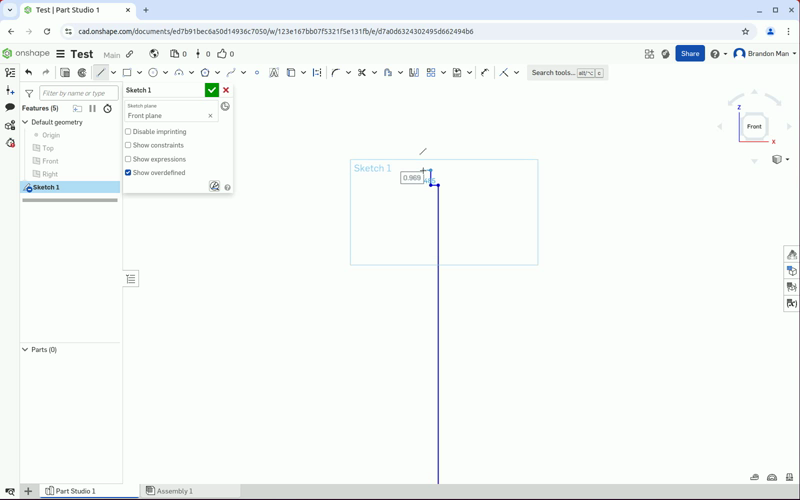
scroll(6)
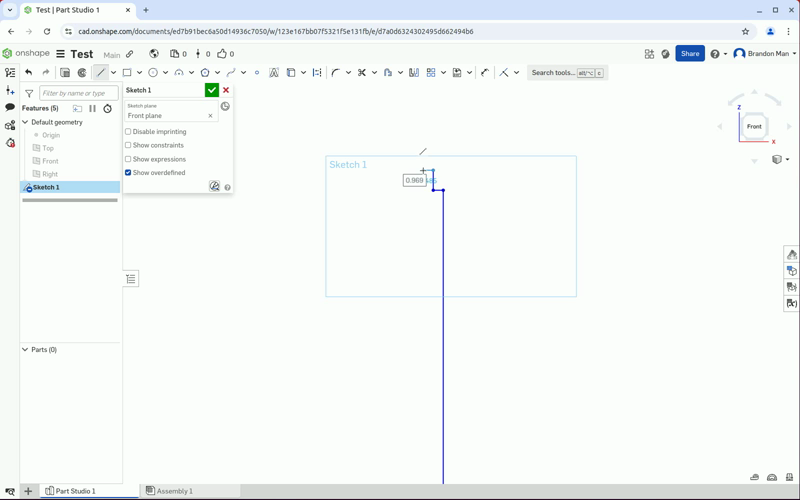
scroll(6)
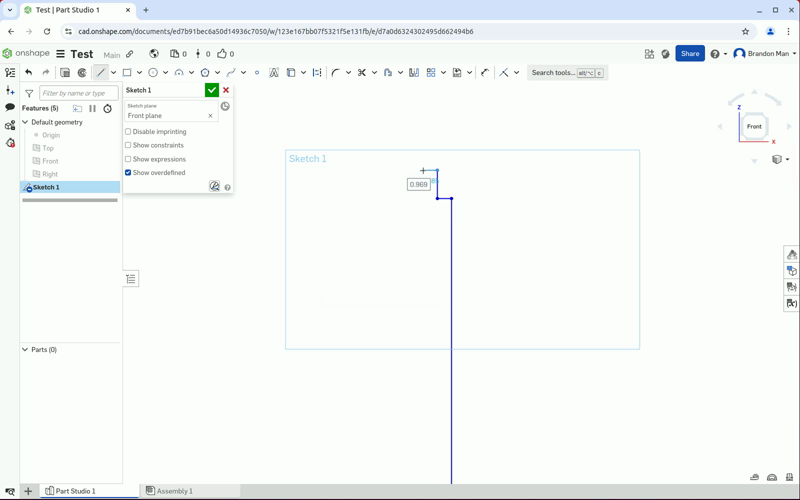
scroll(6)
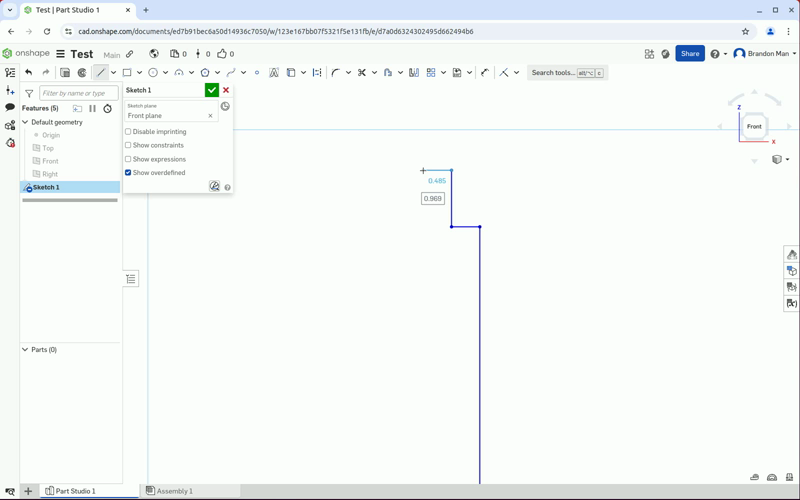
click(423, 170)
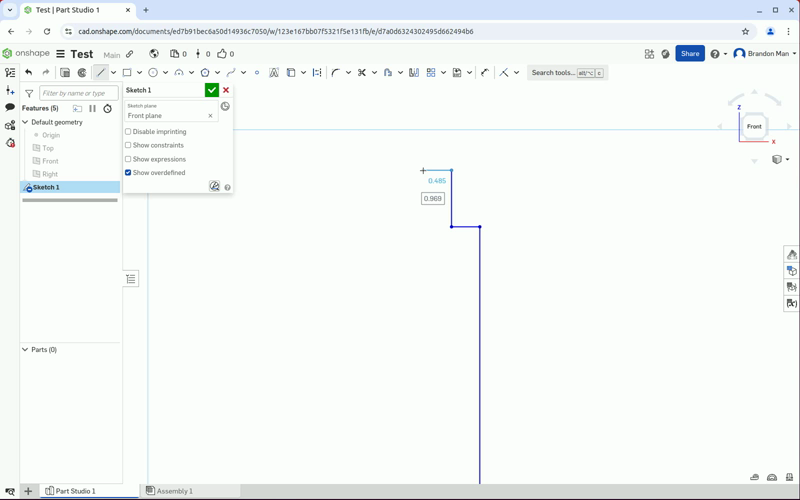
scroll(-6)
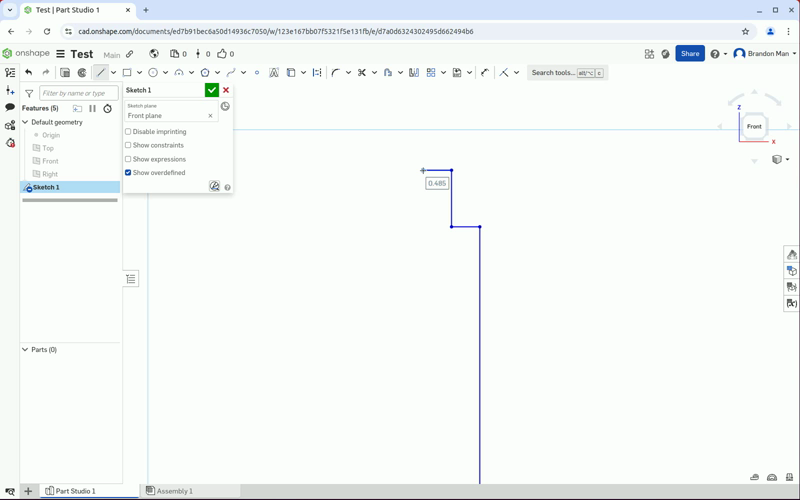
scroll(-6)
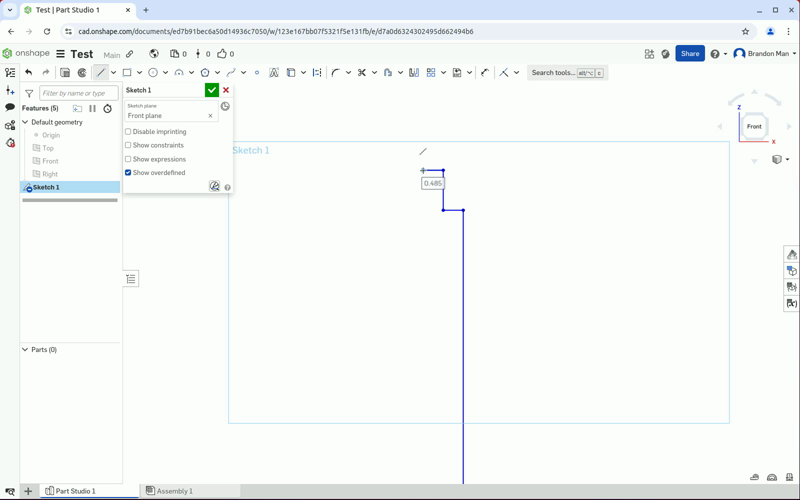
scroll(-6)
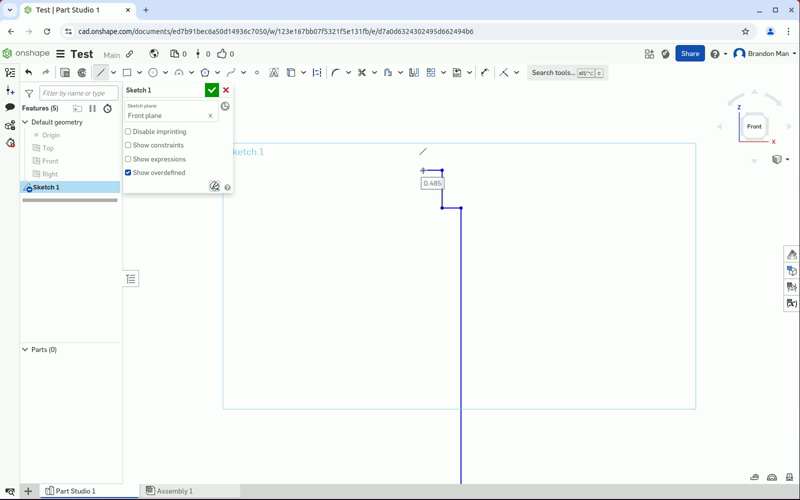
scroll(-6)
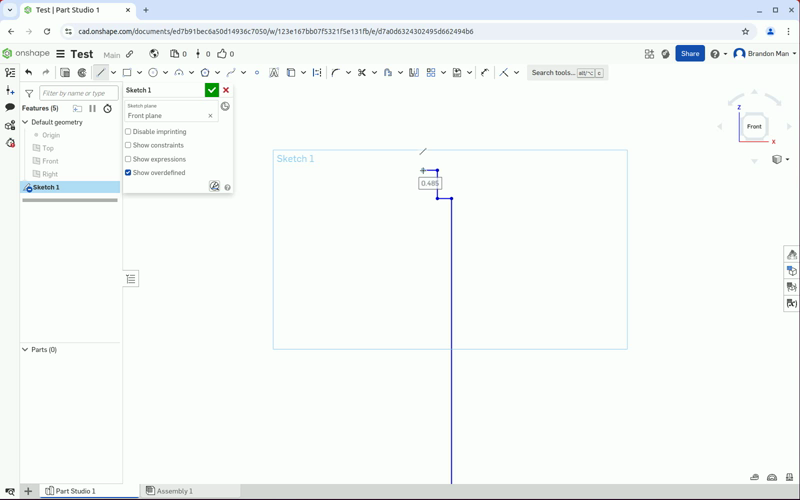
scroll(-6)
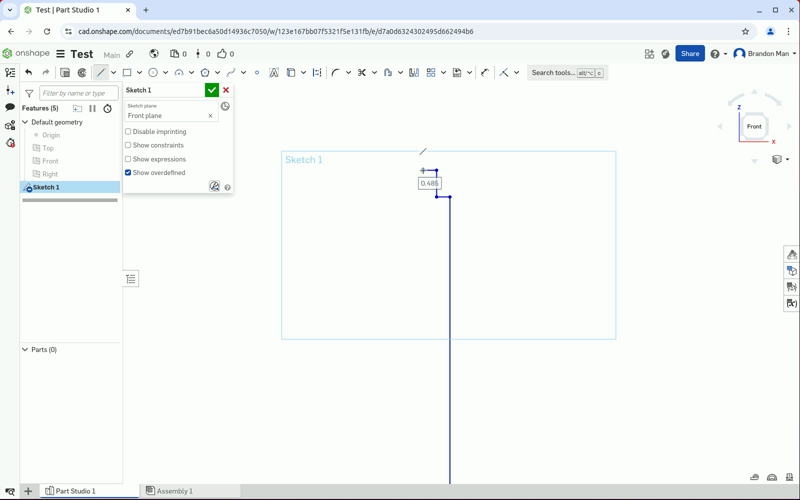
scroll(-6)
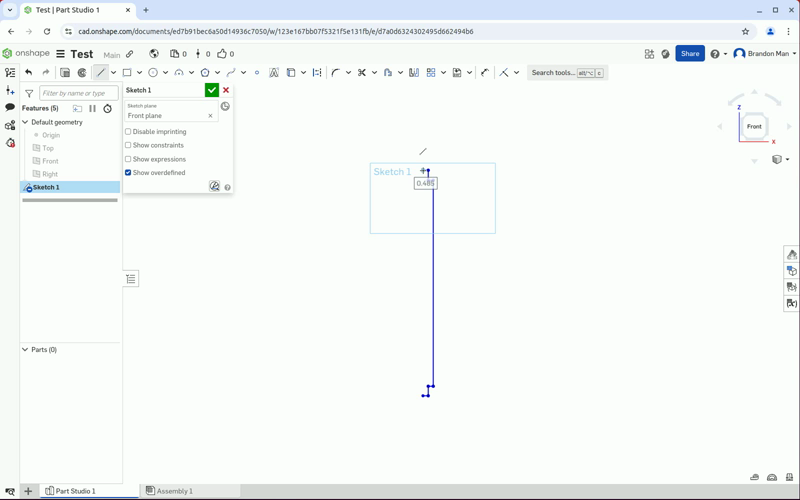
scroll(-6)
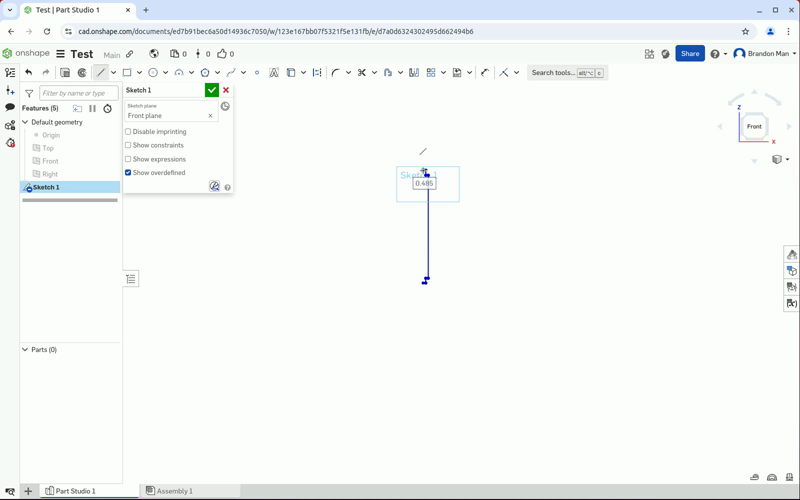
key_up(shift)
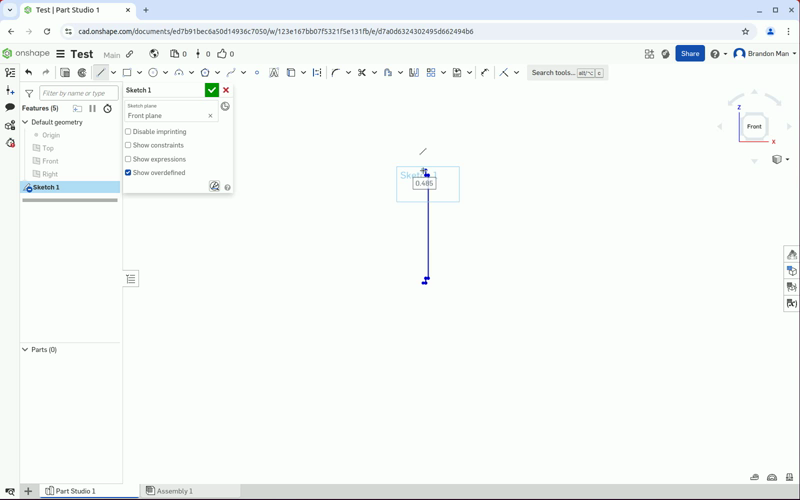
key_down(shift)
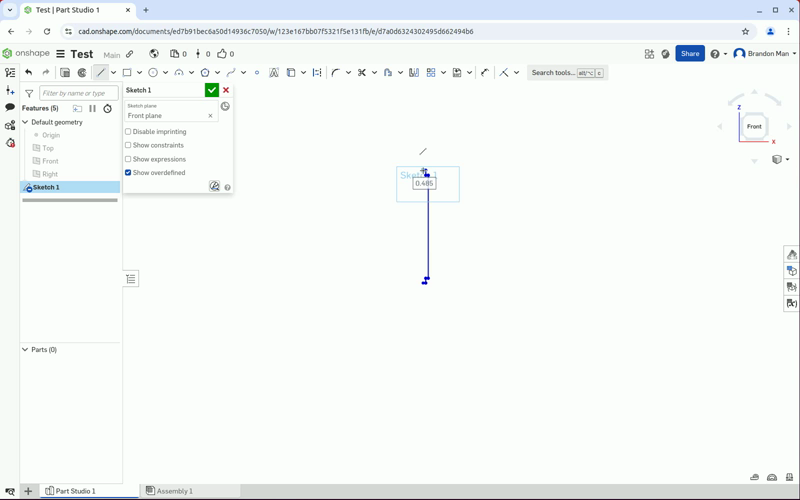
mouse_move(423, 282)
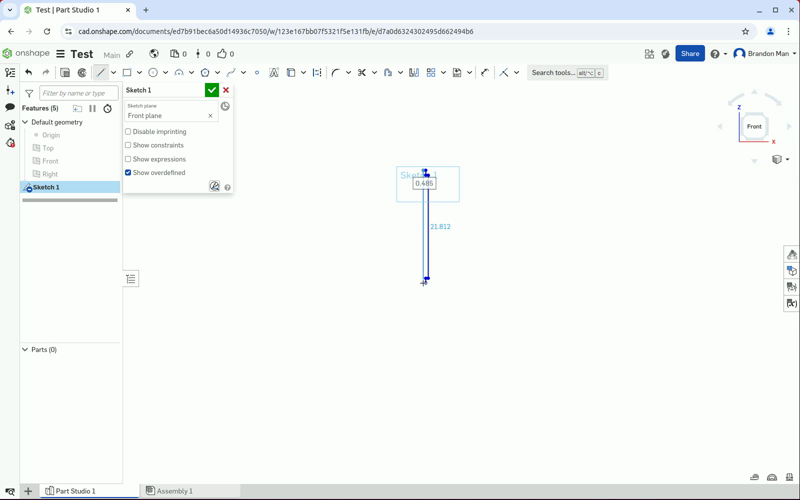
scroll(6)
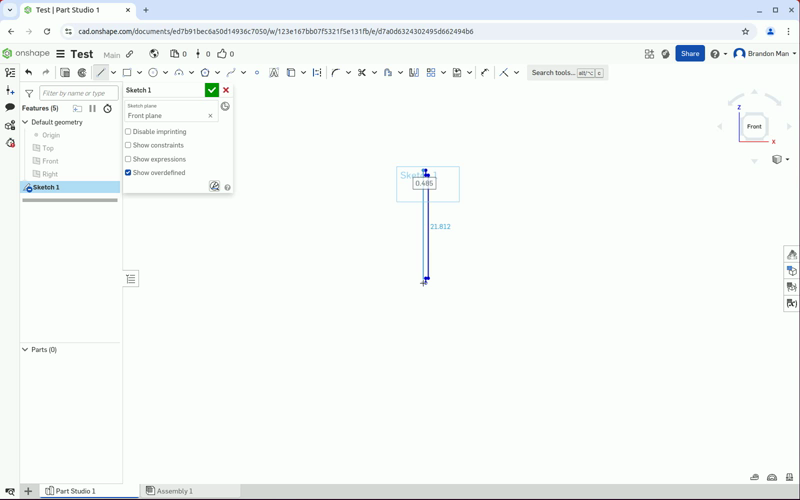
scroll(6)
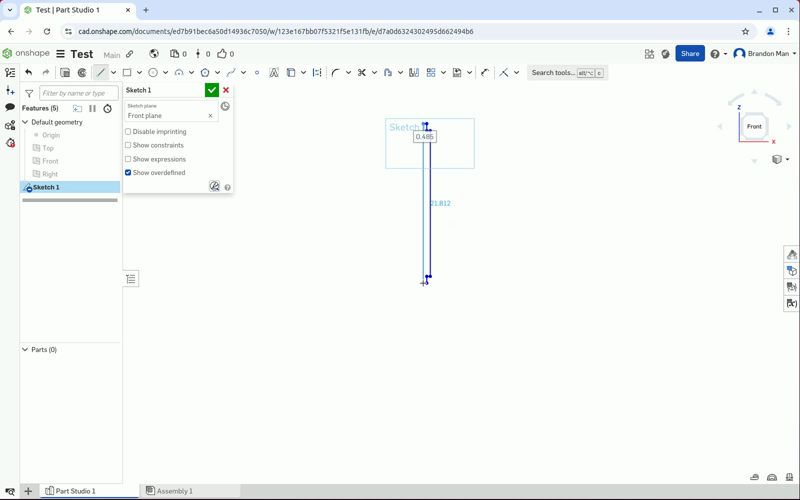
scroll(6)
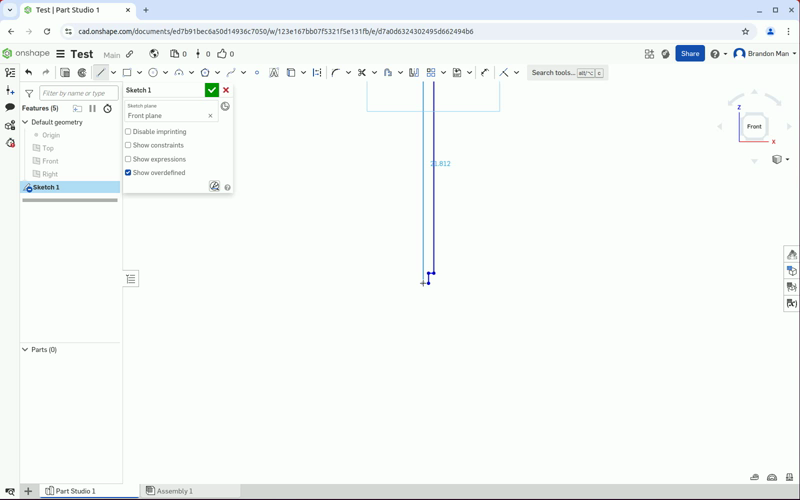
scroll(6)
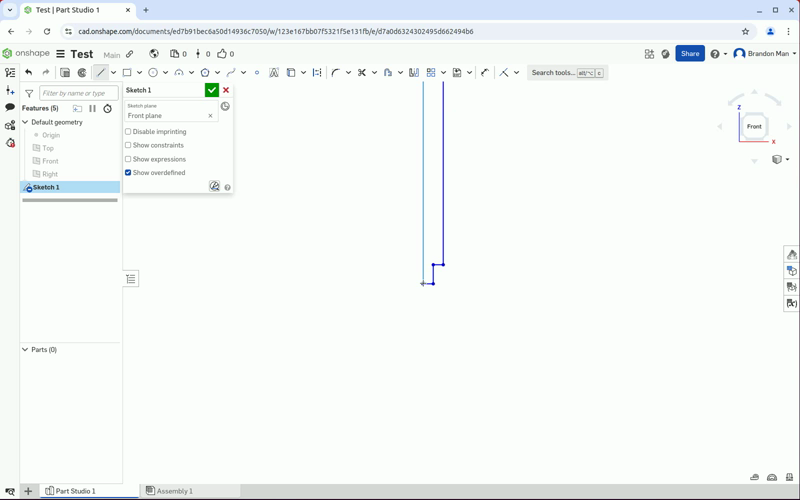
scroll(6)
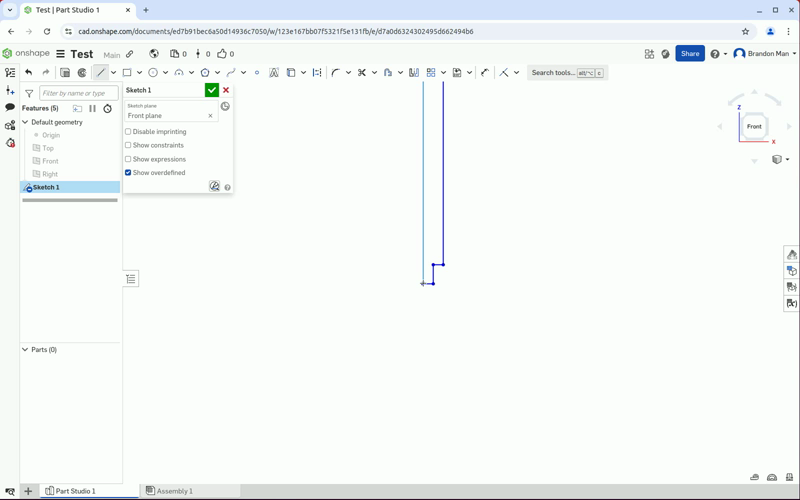
scroll(6)
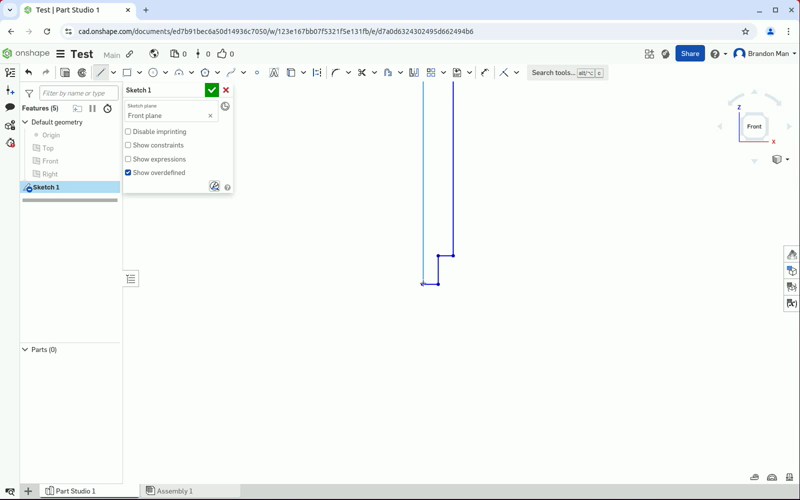
scroll(6)
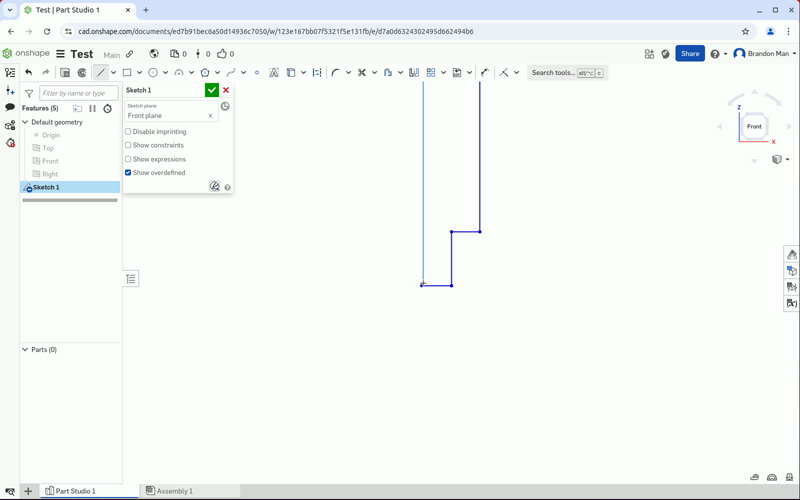
key_up(shift)
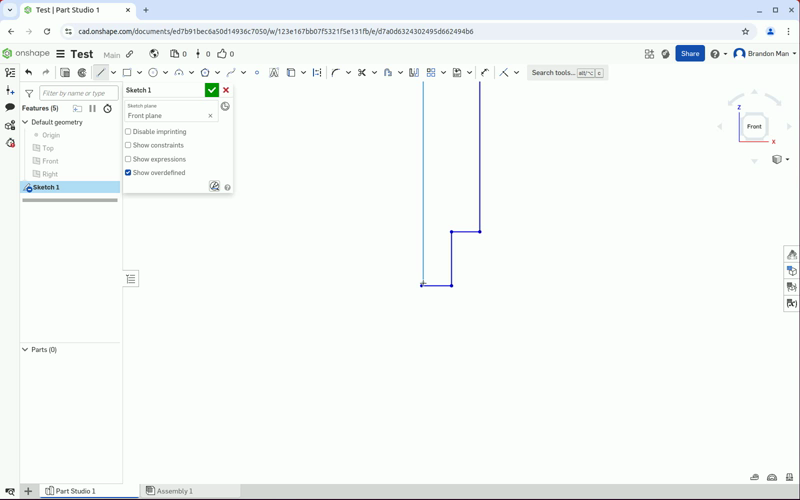
click(423, 282)
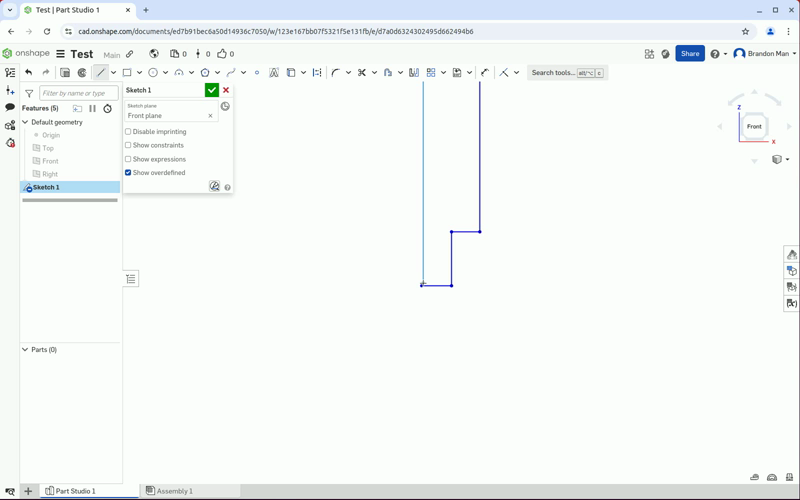
scroll(-6)
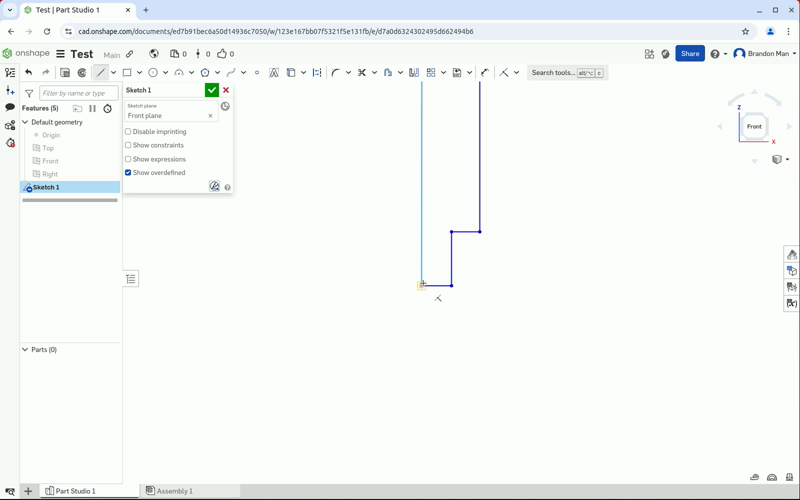
scroll(-6)
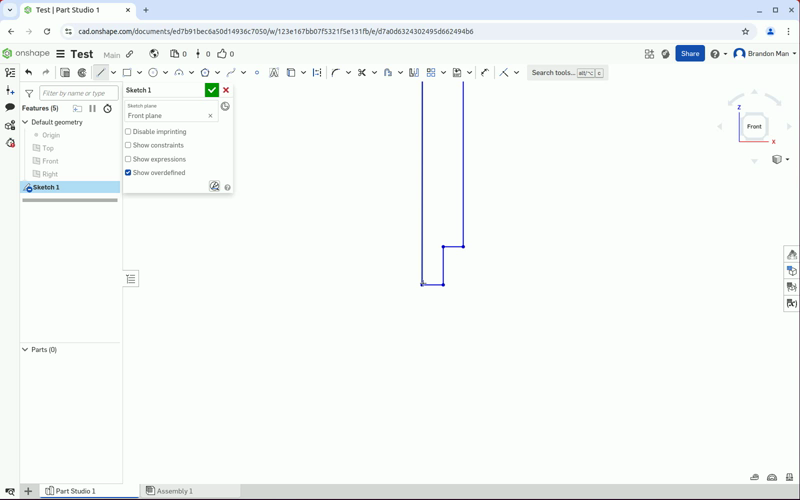
scroll(-6)
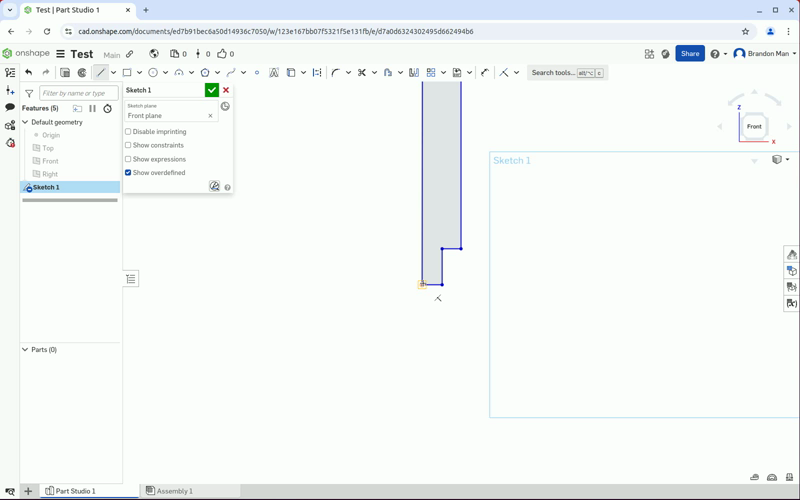
scroll(-6)
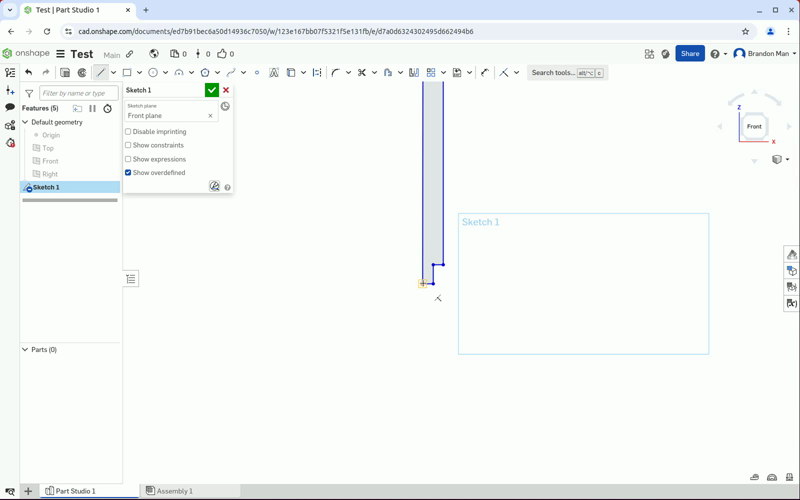
scroll(-6)
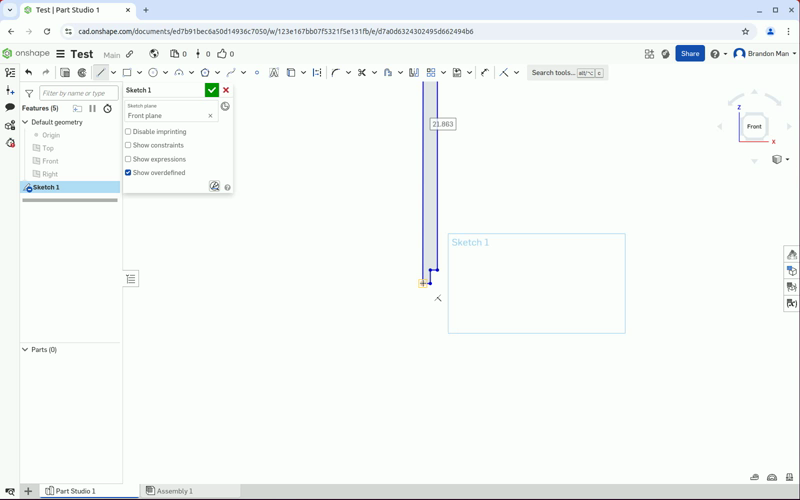
scroll(-6)
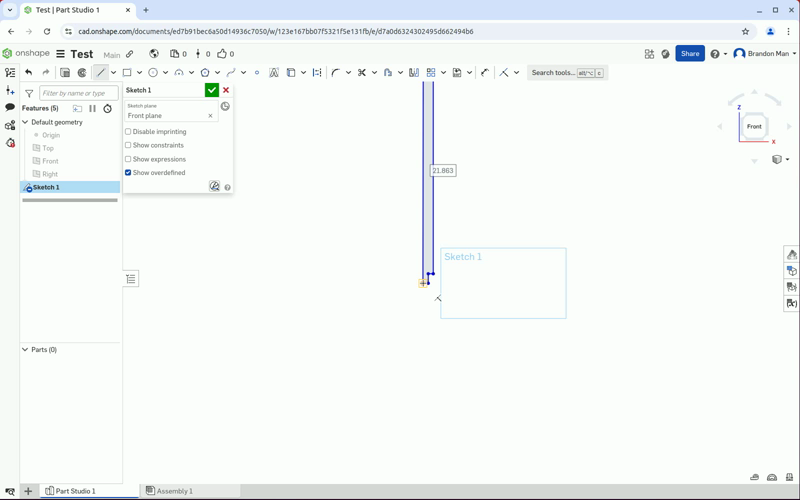
scroll(-6)
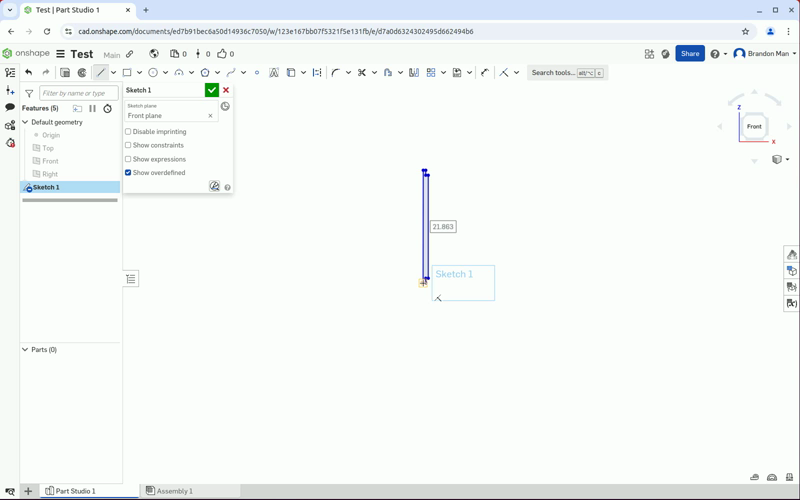
key(esc)
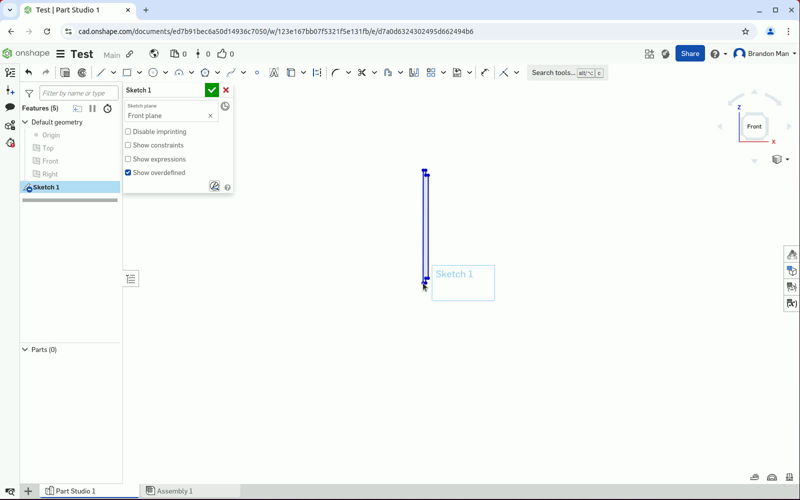
mouse_move(425, 182)
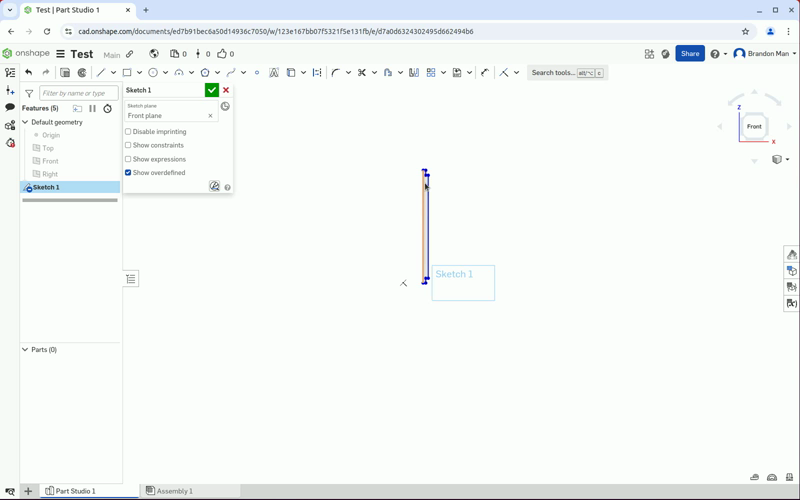
scroll(6)
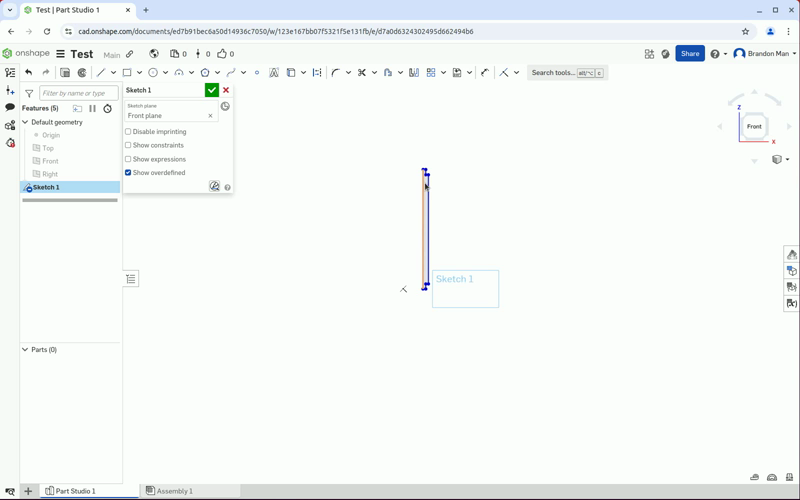
scroll(6)
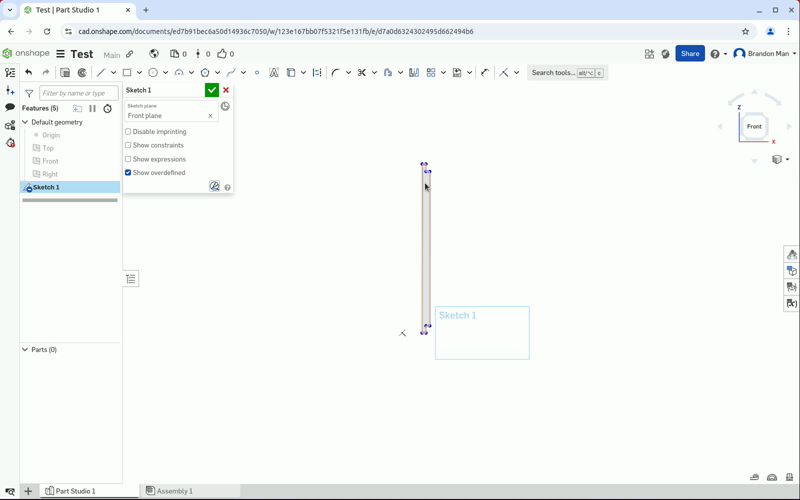
scroll(6)
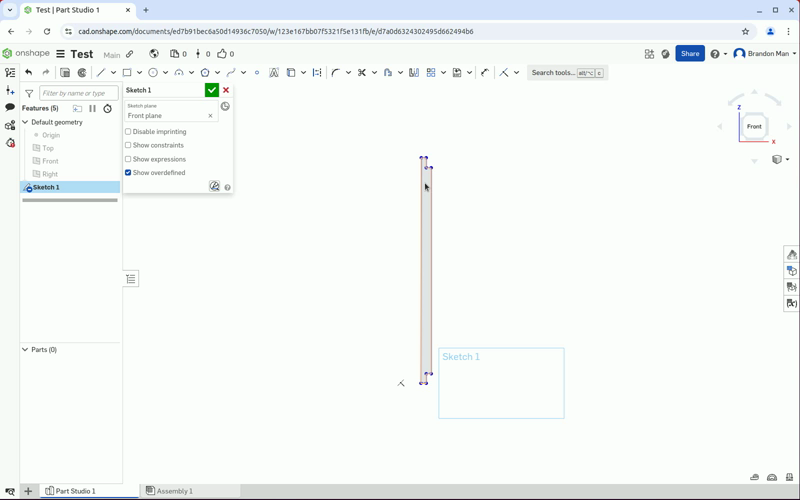
scroll(6)
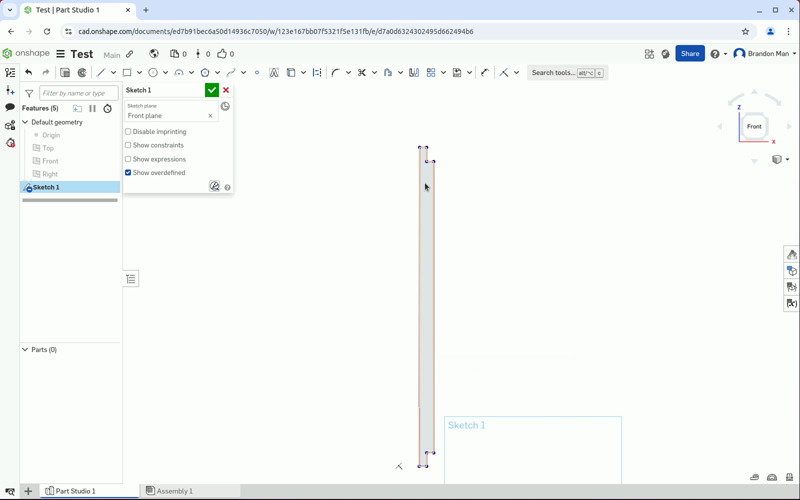
scroll(6)
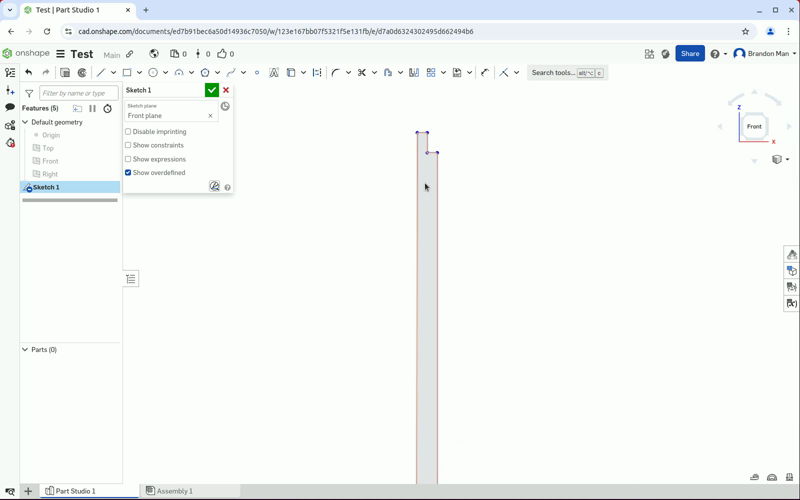
scroll(6)
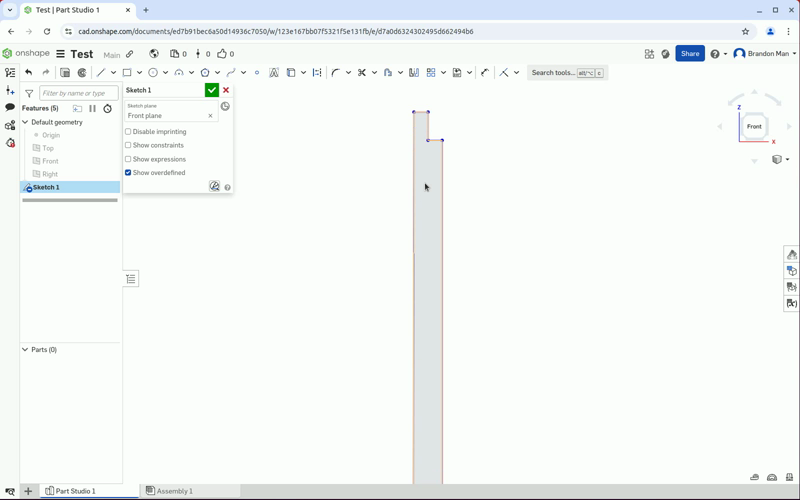
scroll(6)
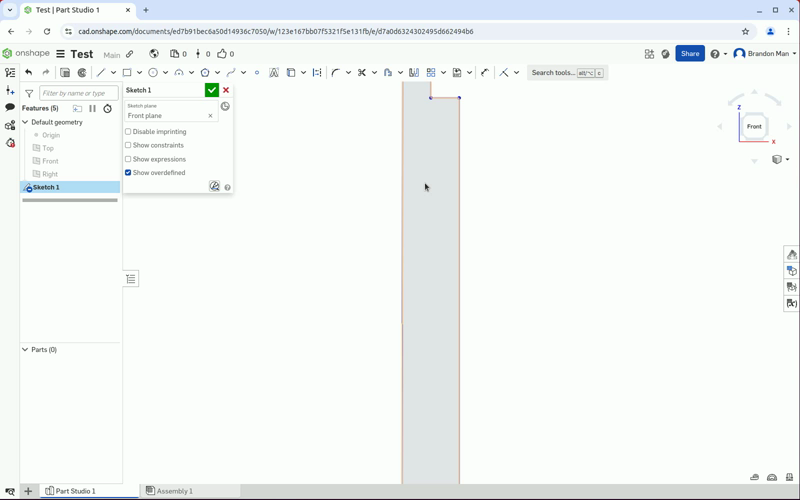
click(425, 182)
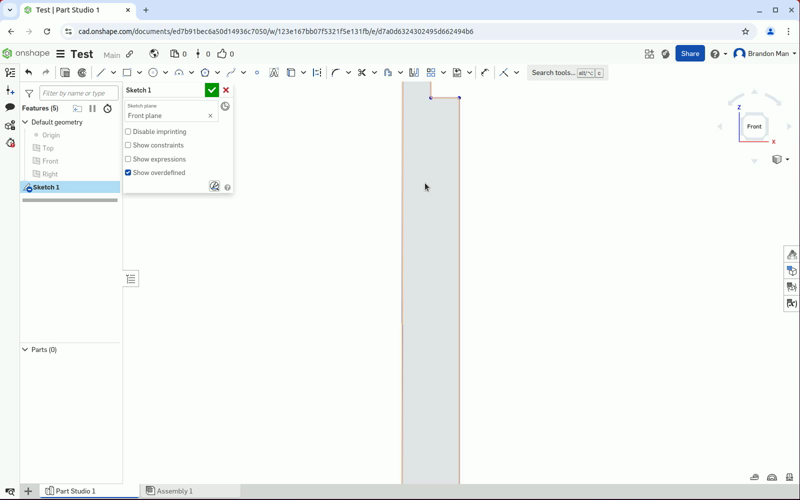
scroll(-6)
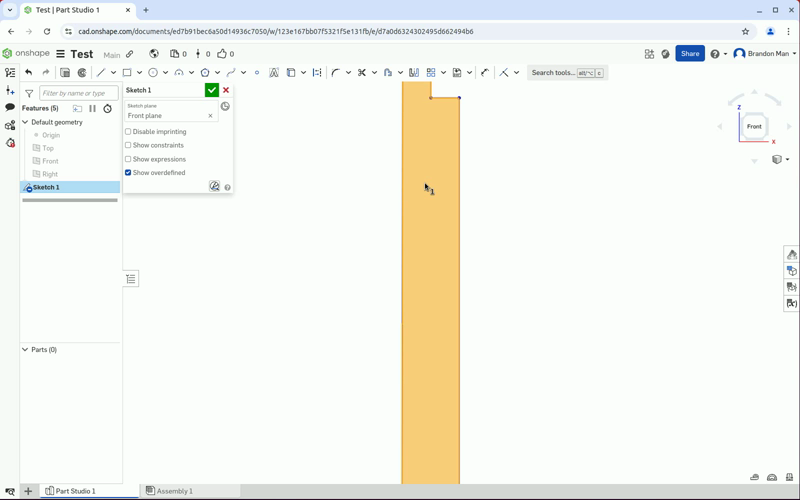
scroll(-6)
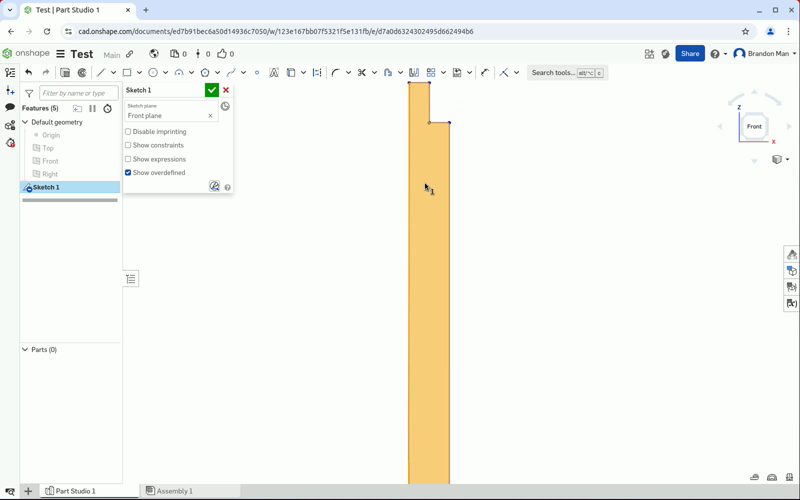
scroll(-6)
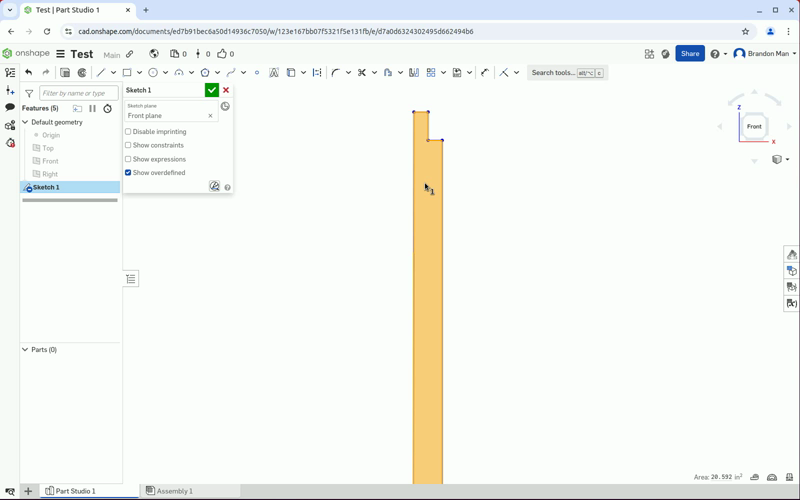
scroll(-6)
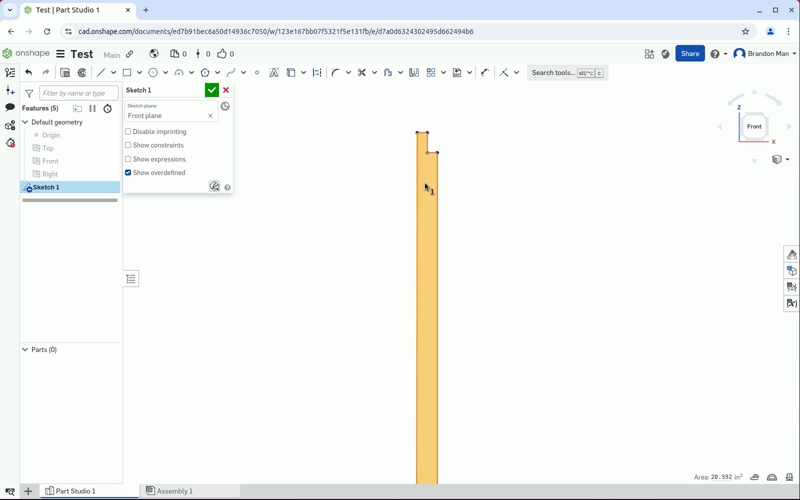
scroll(-6)
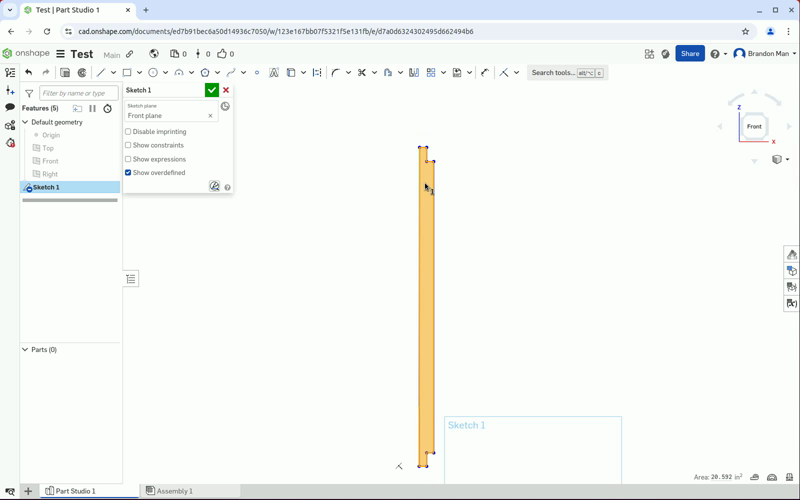
scroll(-6)
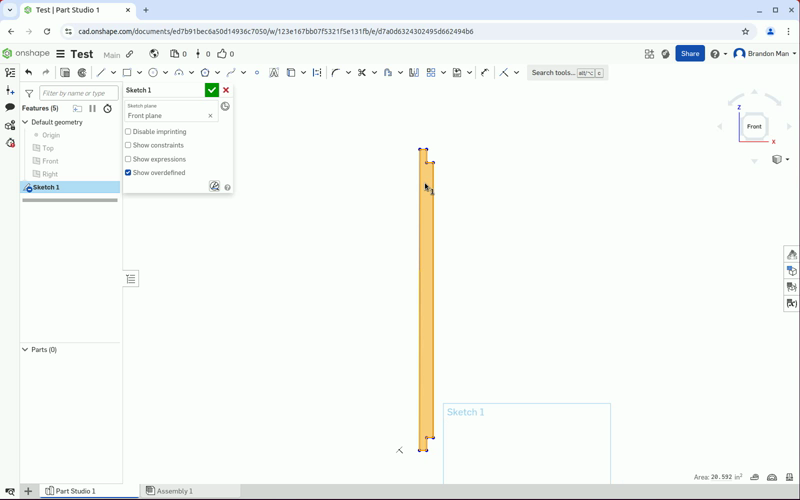
scroll(-6)
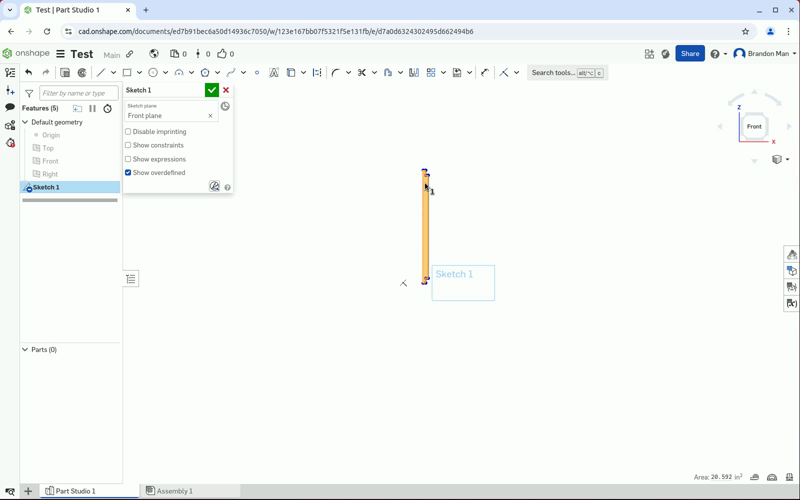
mouse_move(73, 352)
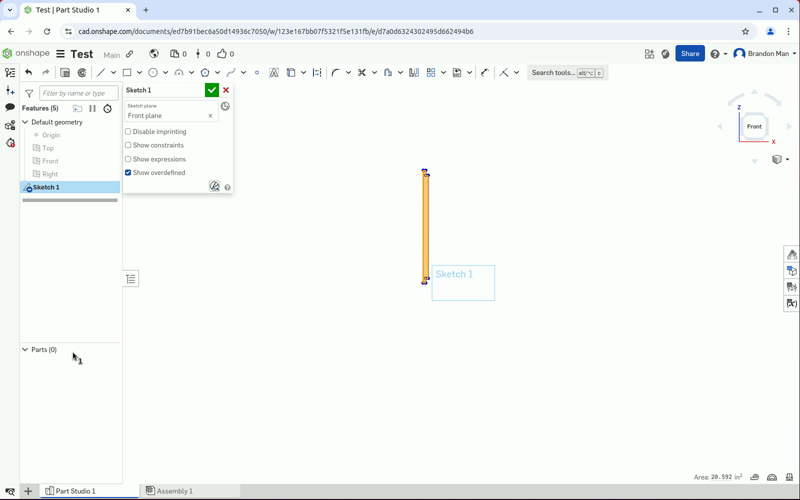
key(shift+y)
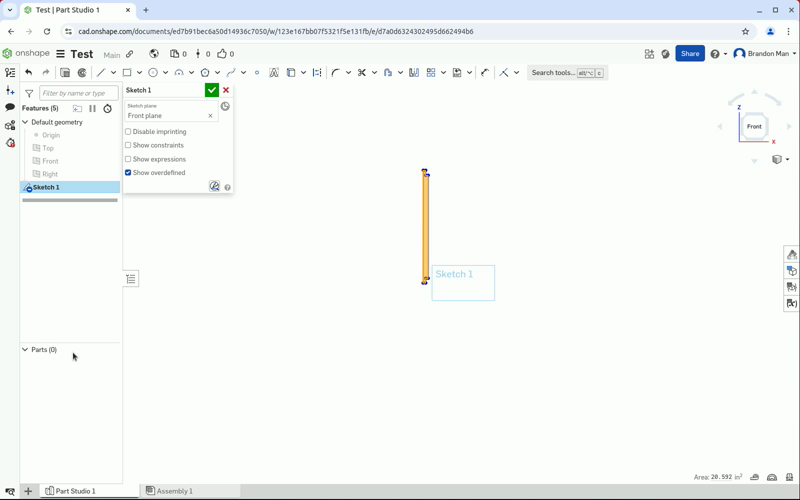
key(shift+e)
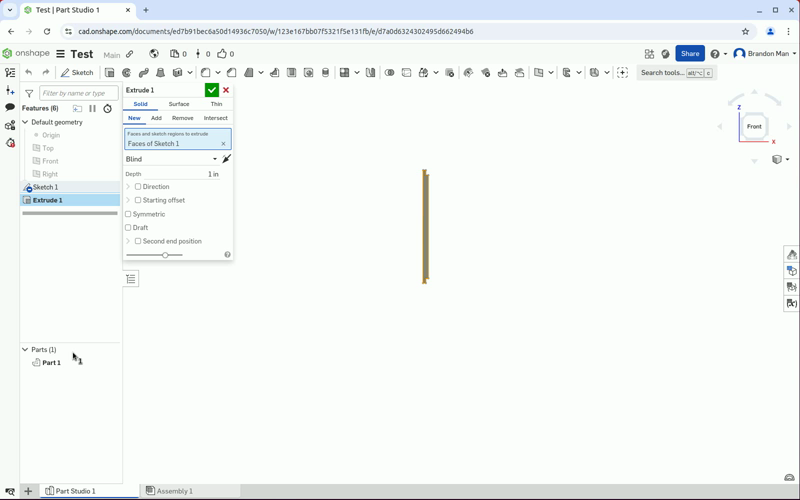
mouse_move(143, 106)
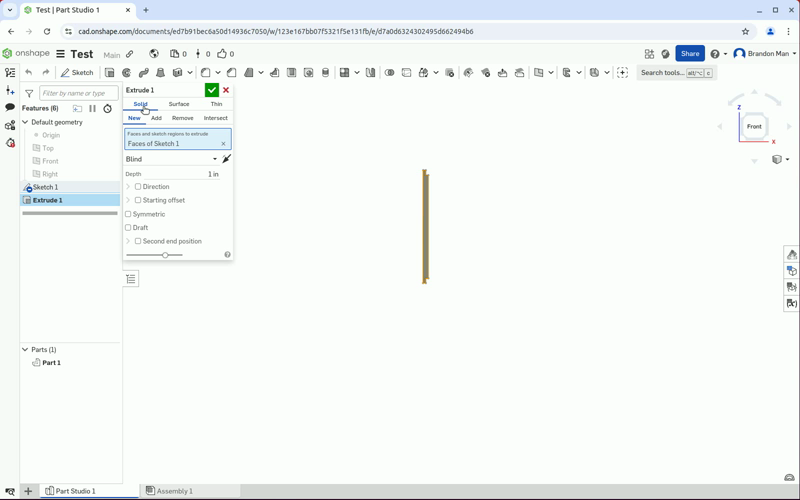
click(143, 106)
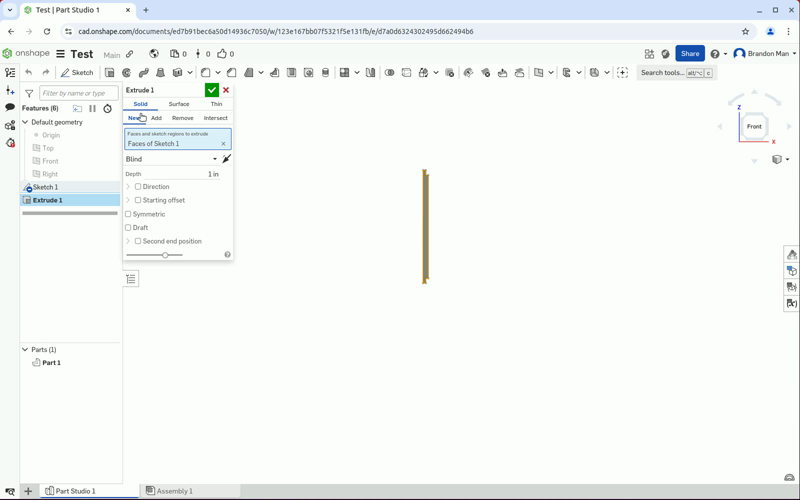
mouse_move(137, 120)
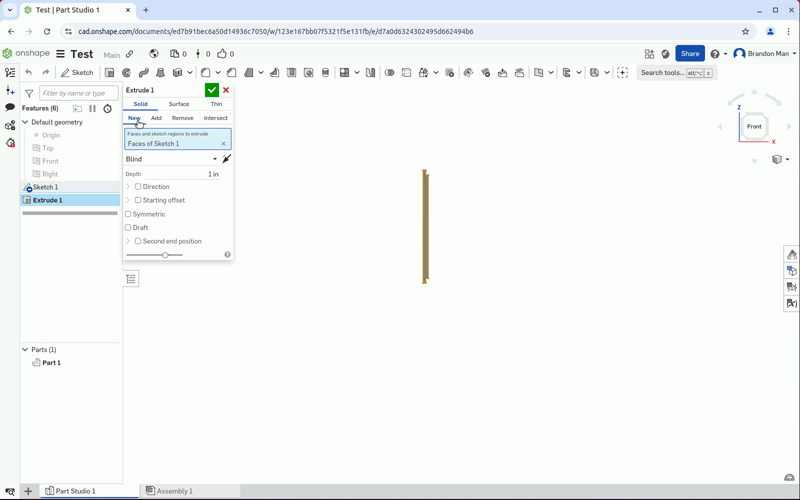
click(137, 120)
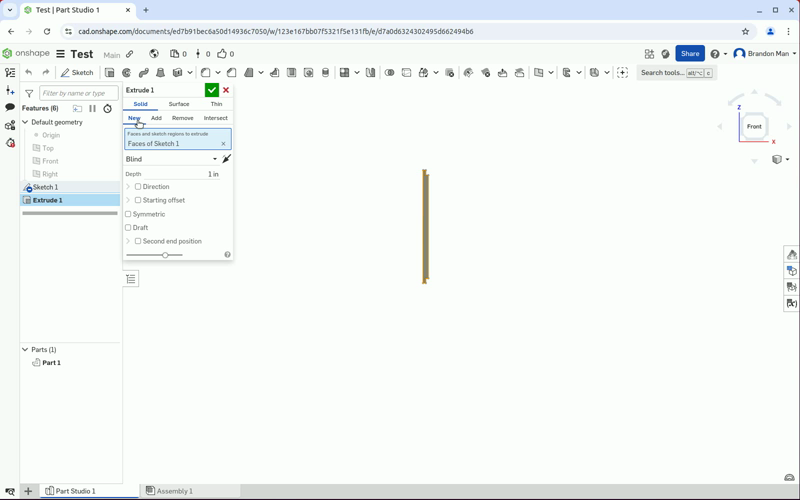
key(tab, 4)
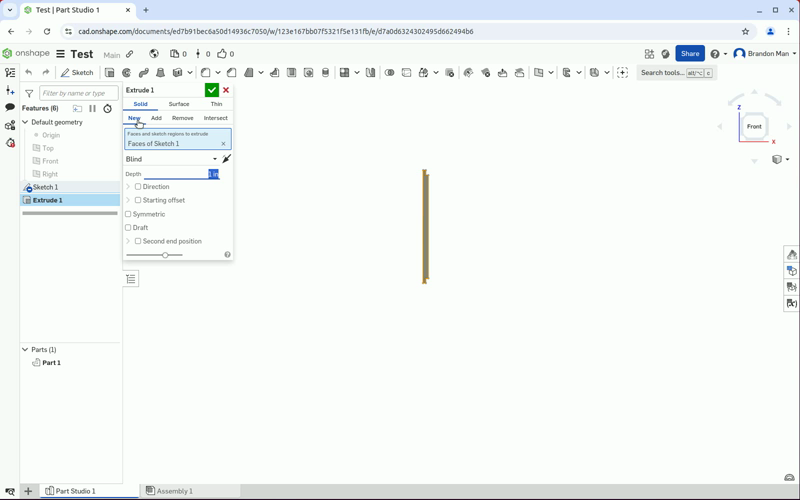
text(-6.258)
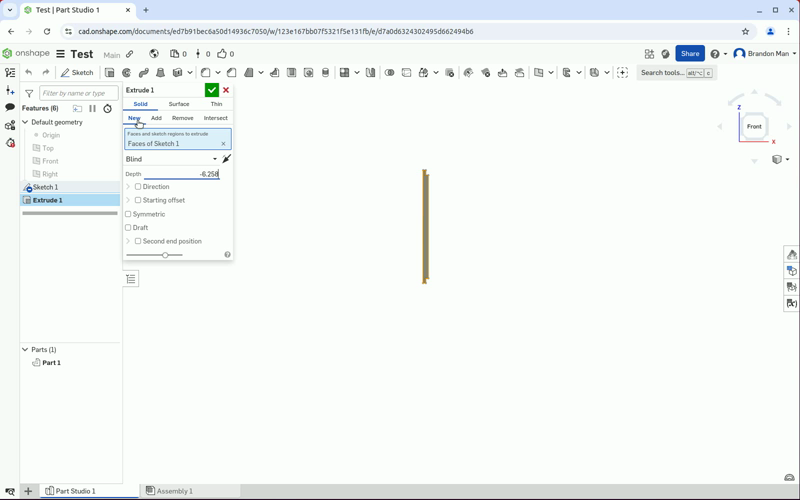
key(enter)
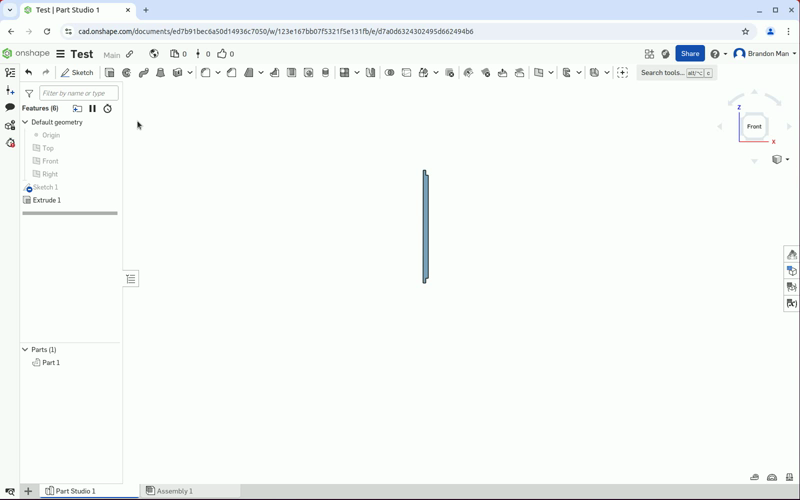
key(shift+h)
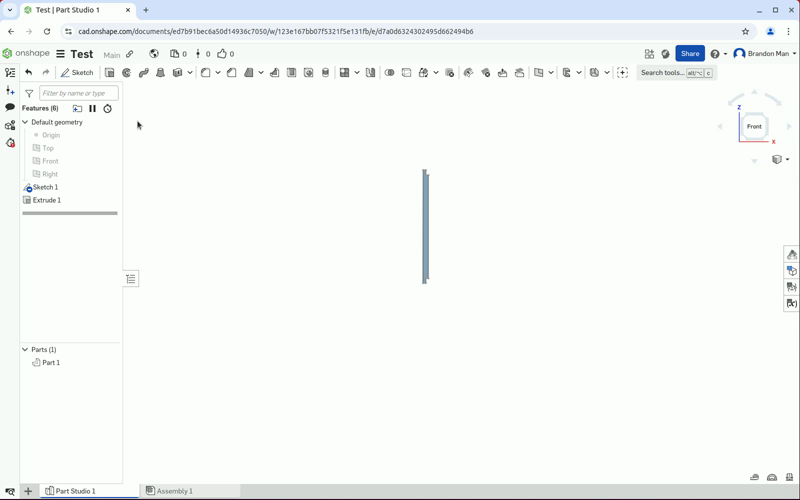
key(shift+h)
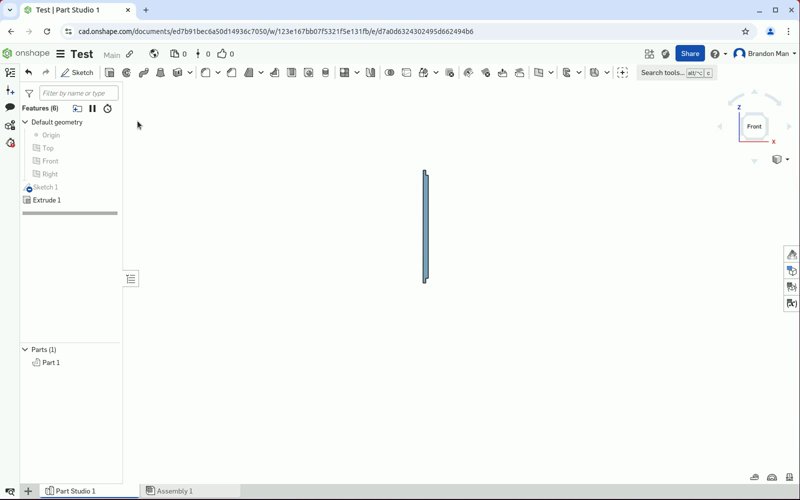
mouse_move(73, 189)
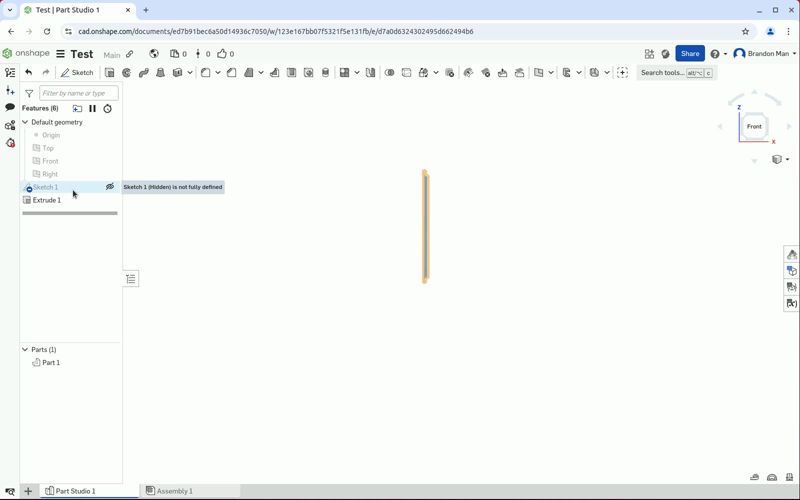
click(73, 189)
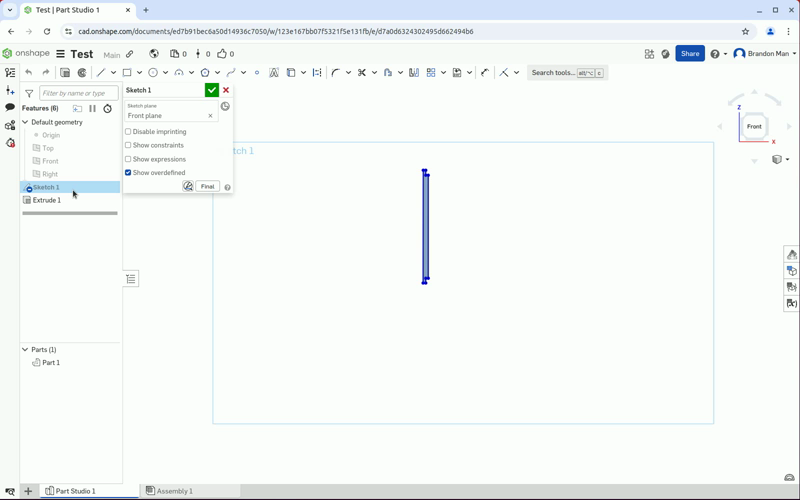
mouse_move(229, 92)
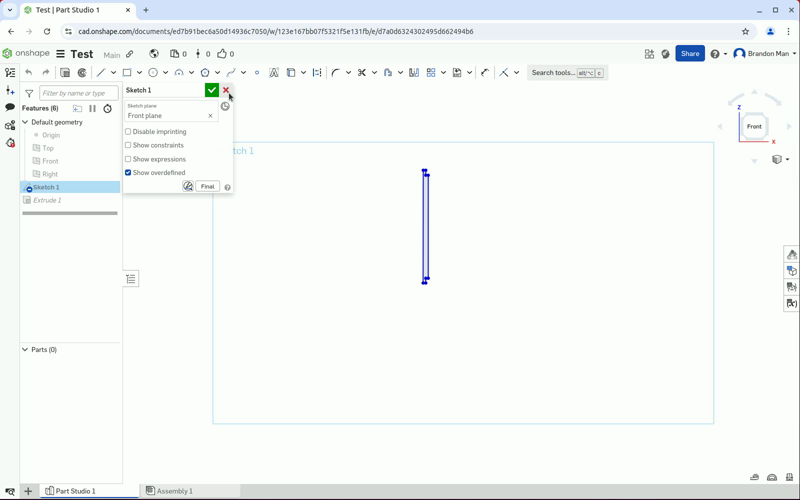
click(229, 92)
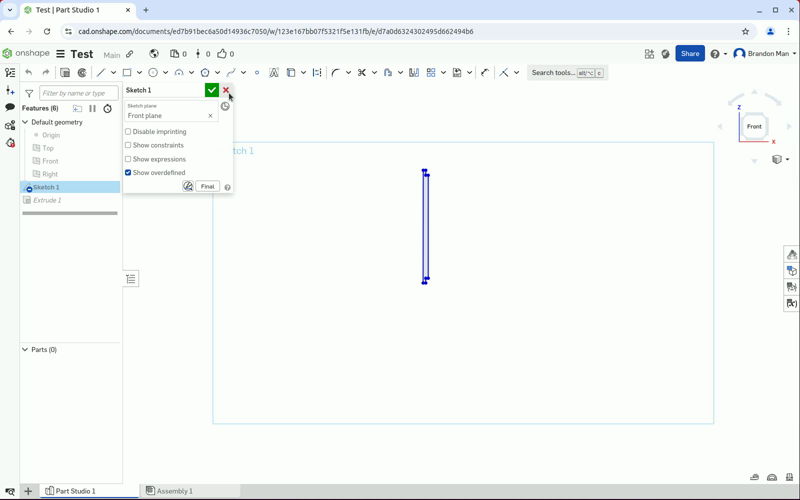
key(shift+s)
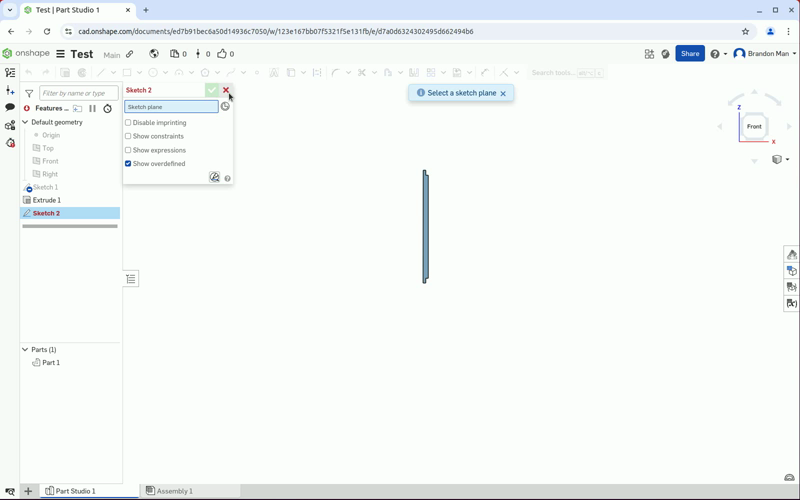
mouse_move(73, 163)
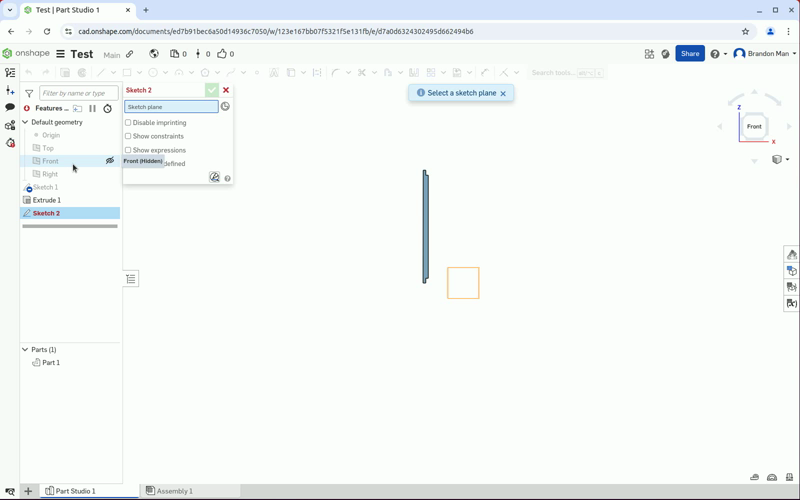
click(73, 163)
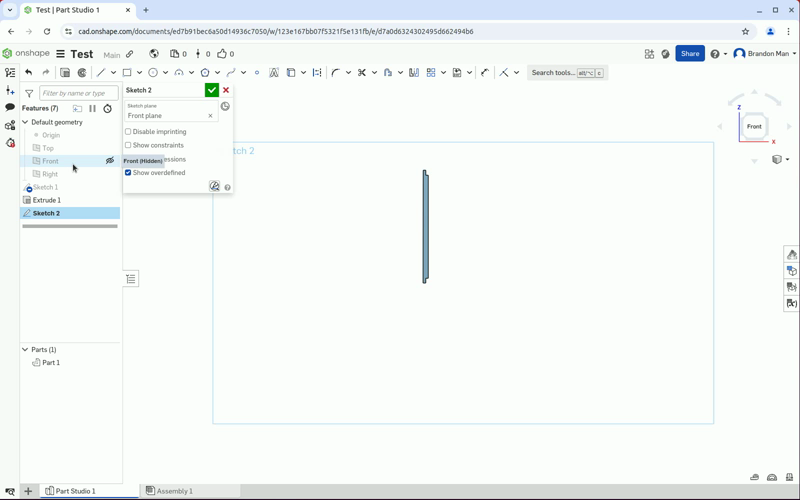
mouse_move(73, 352)
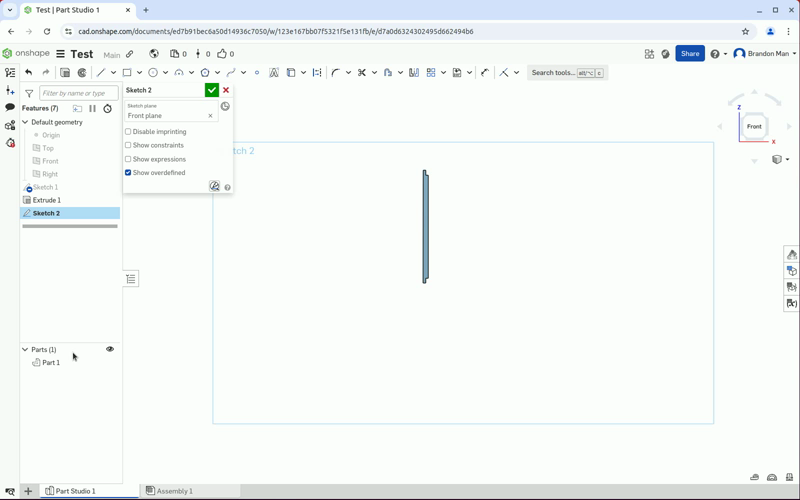
key(y)
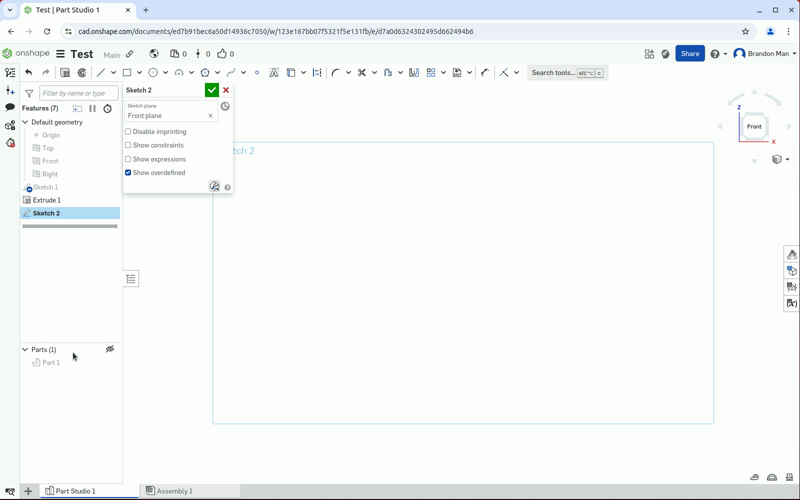
key(l)
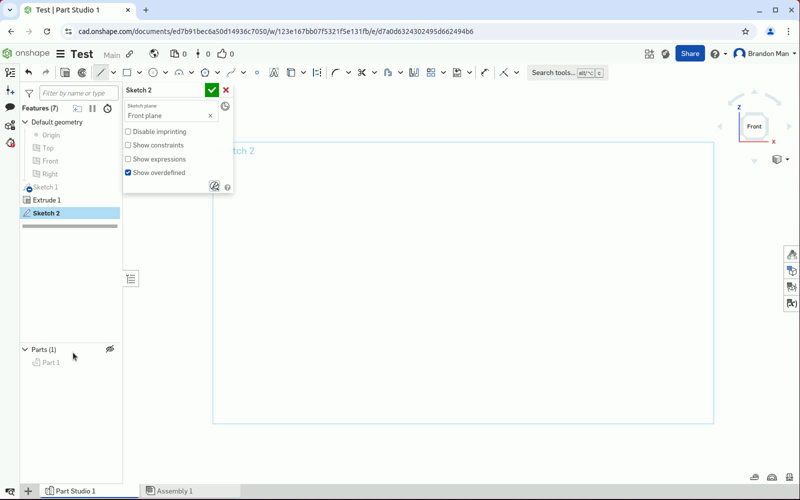
key_down(shift)
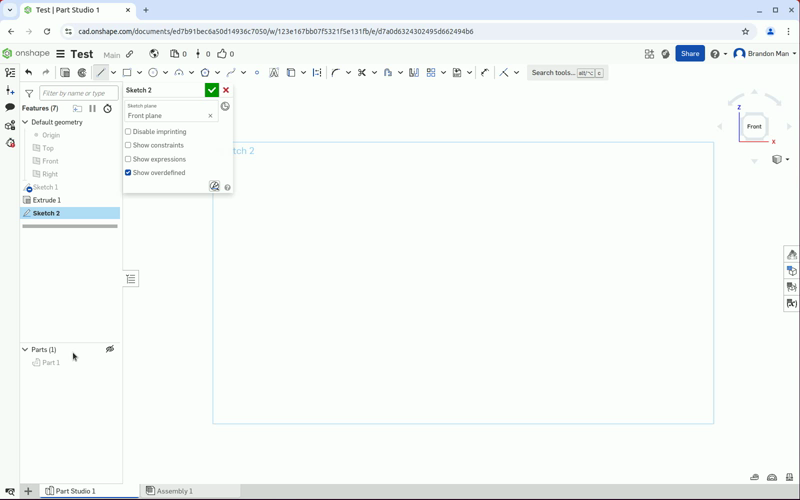
mouse_move(493, 278)
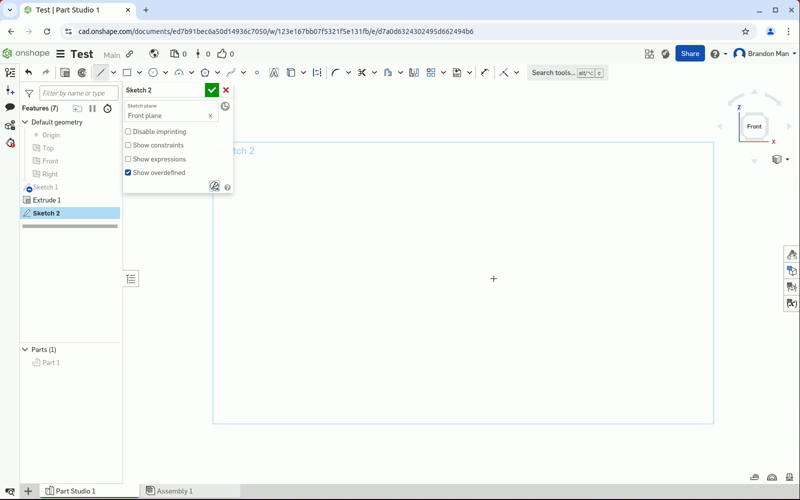
click(493, 278)
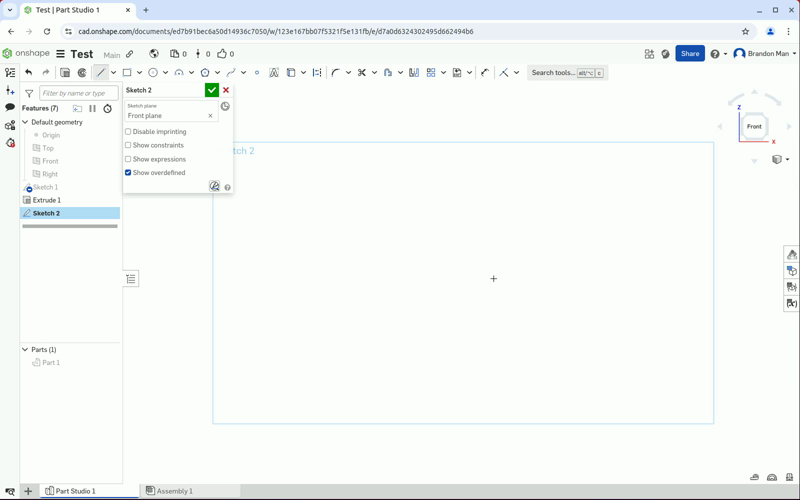
key_up(shift)
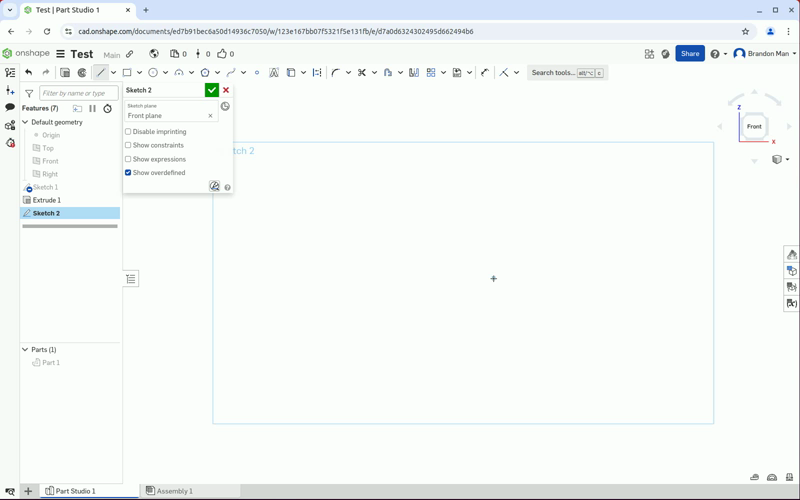
key_down(shift)
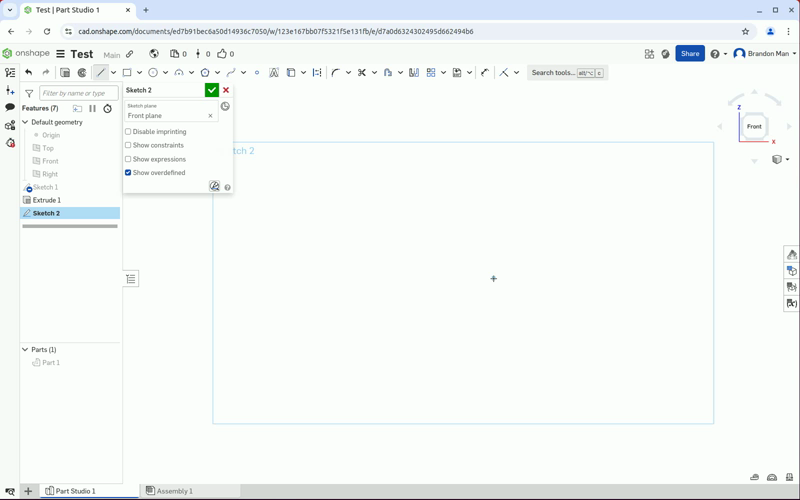
mouse_move(523, 278)
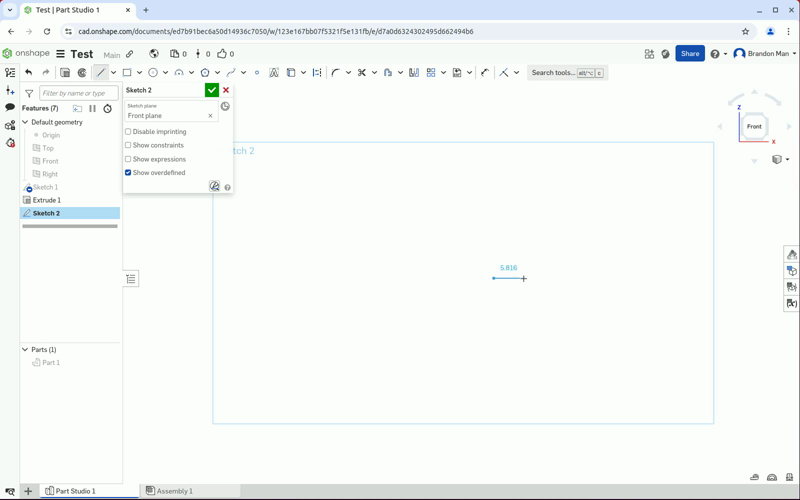
mouse_move(495, 278)
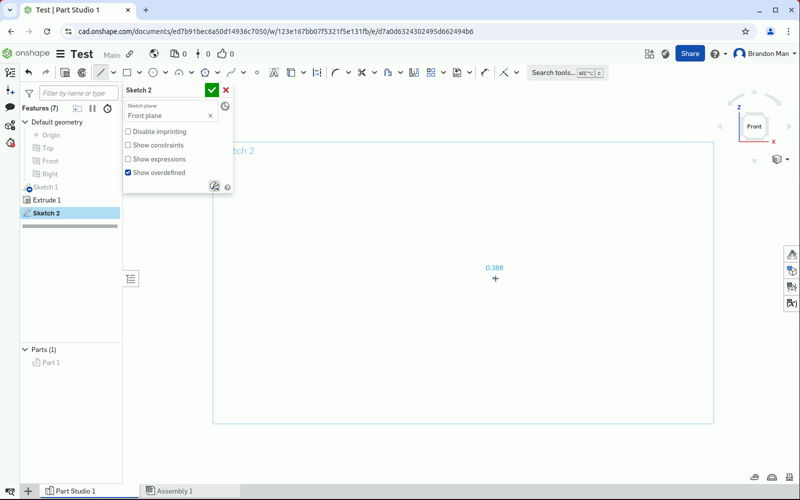
scroll(6)
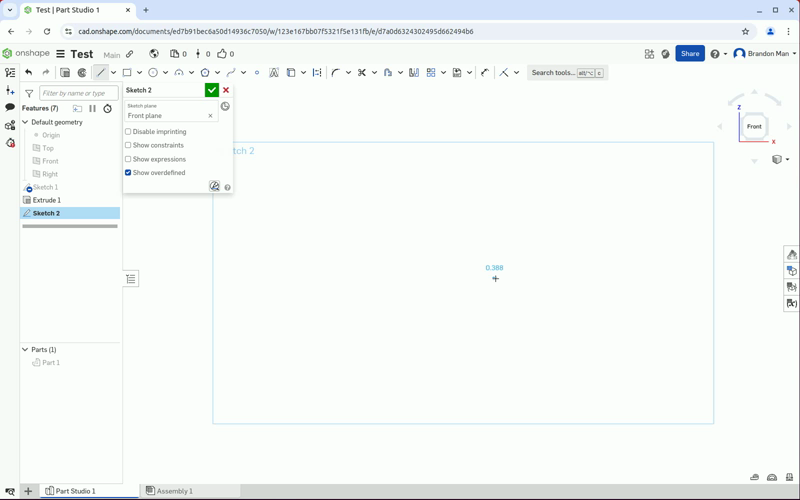
scroll(6)
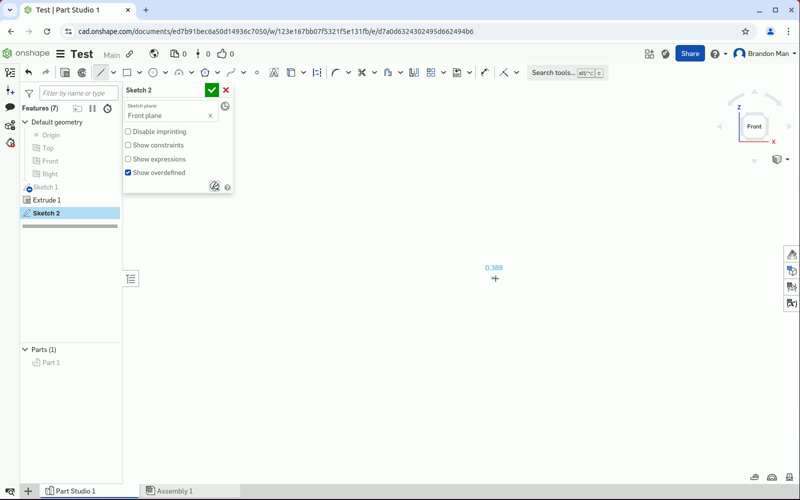
scroll(6)
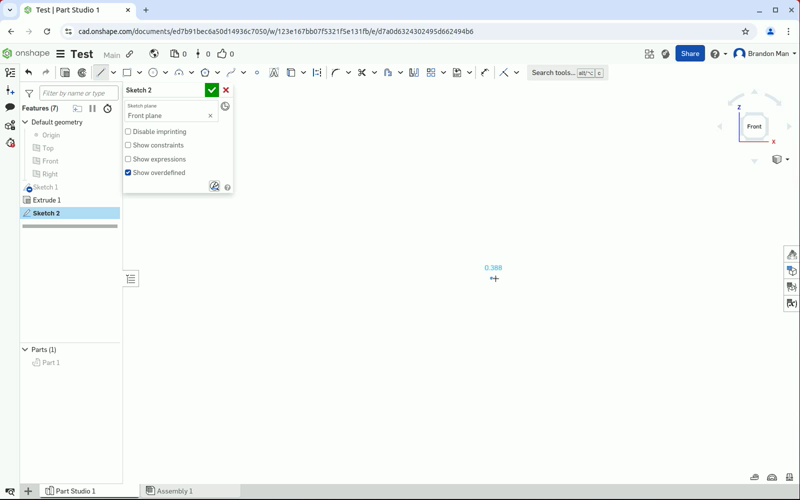
scroll(6)
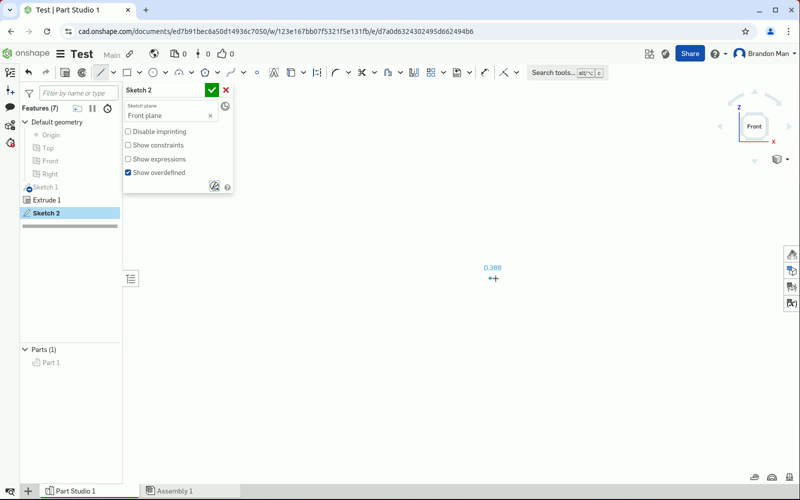
scroll(6)
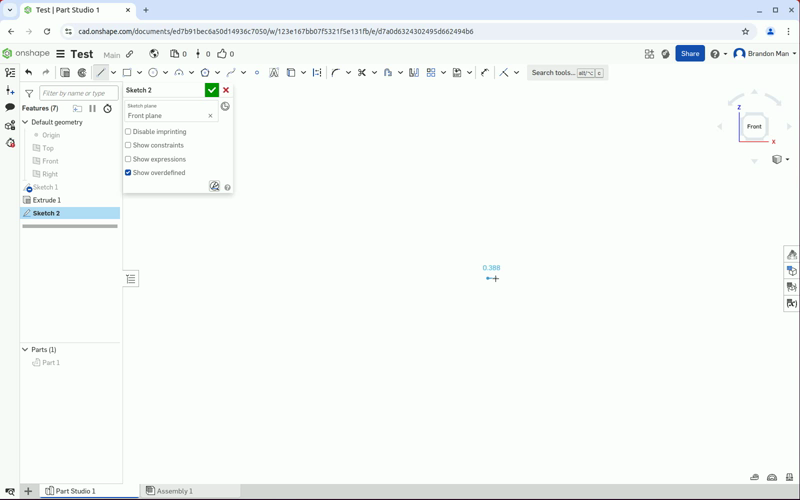
scroll(6)
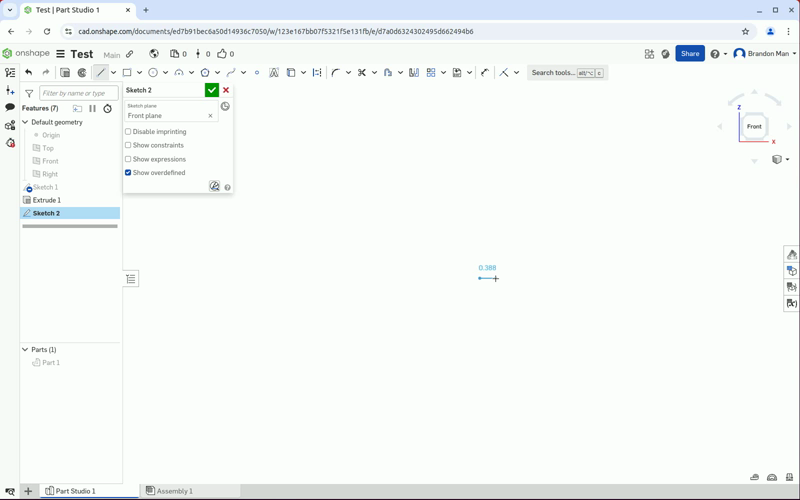
scroll(6)
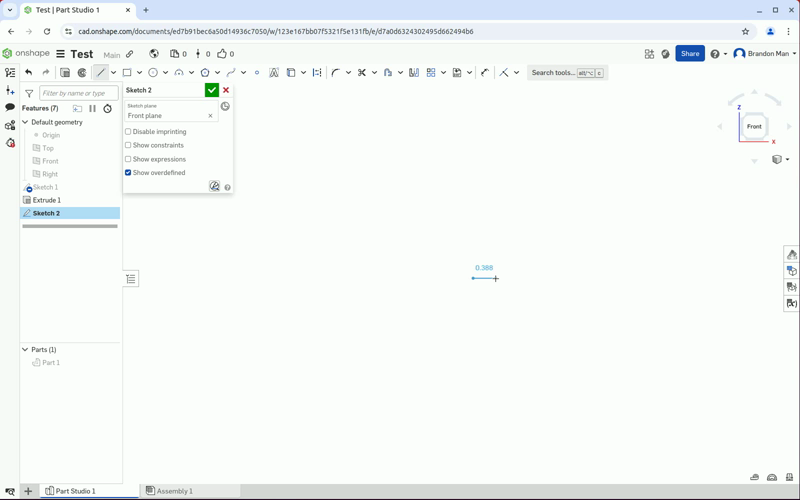
click(495, 278)
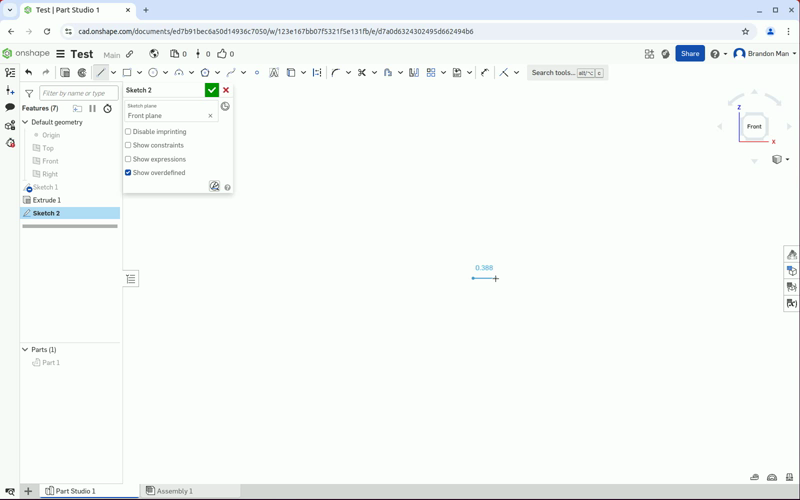
scroll(-6)
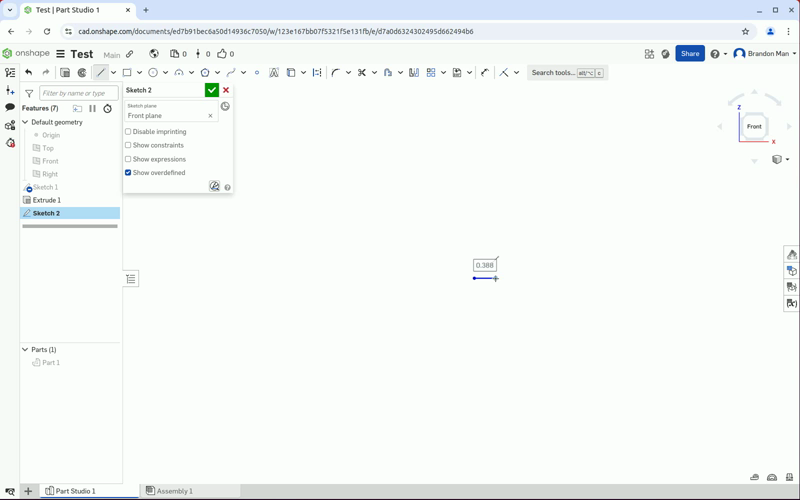
scroll(-6)
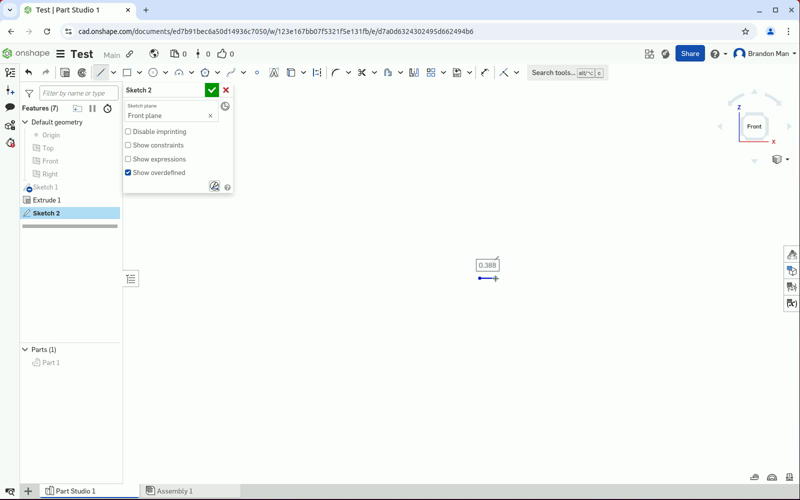
scroll(-6)
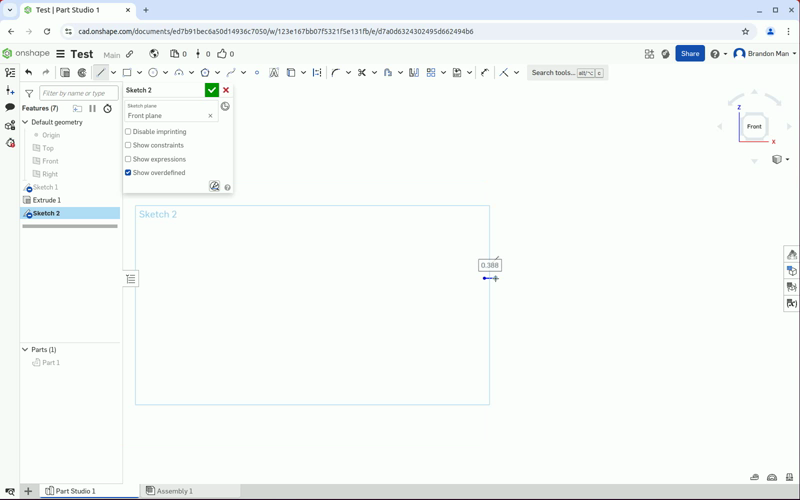
scroll(-6)
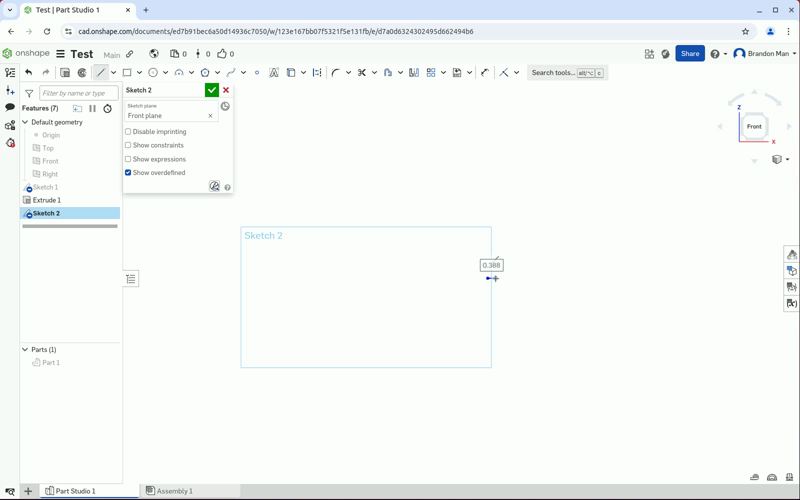
scroll(-6)
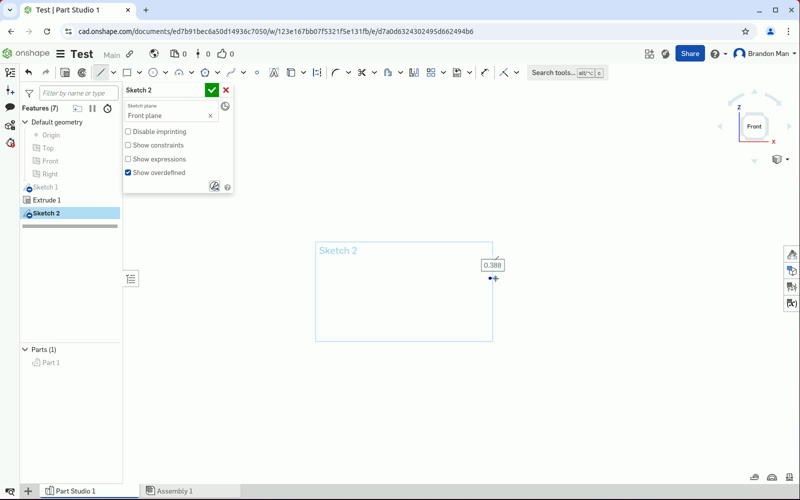
scroll(-6)
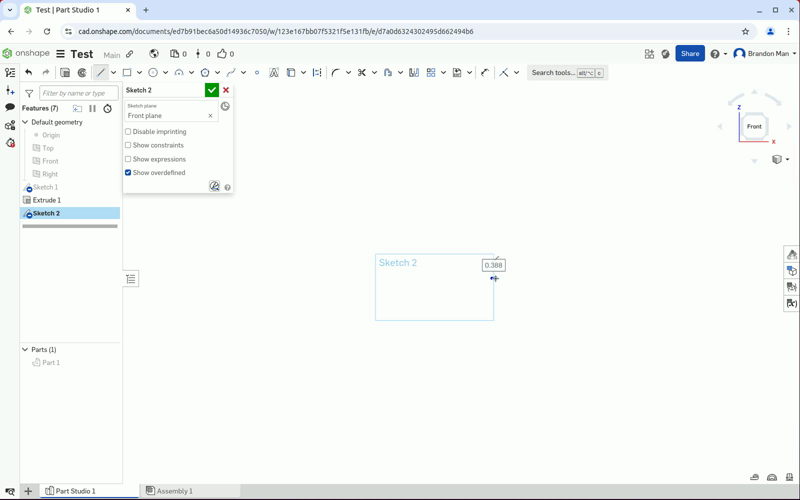
scroll(-6)
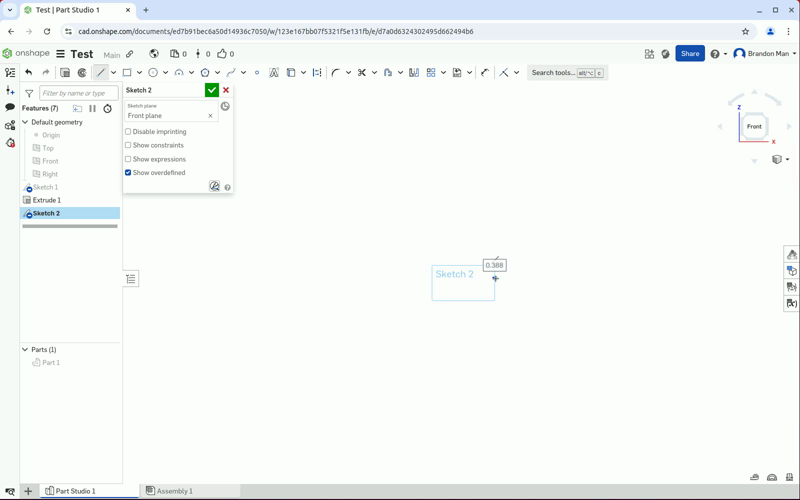
key_up(shift)
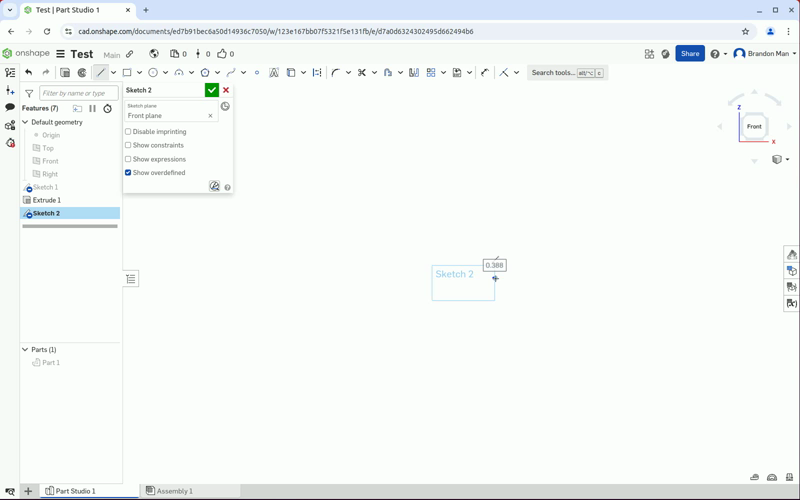
key_down(shift)
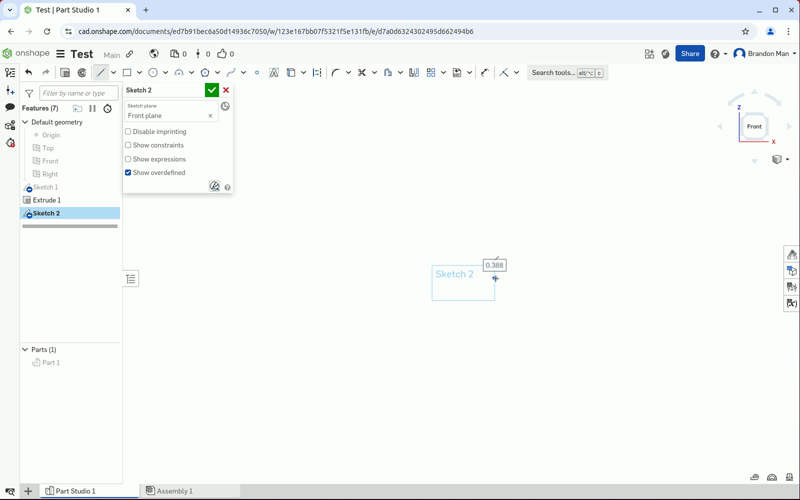
mouse_move(525, 278)
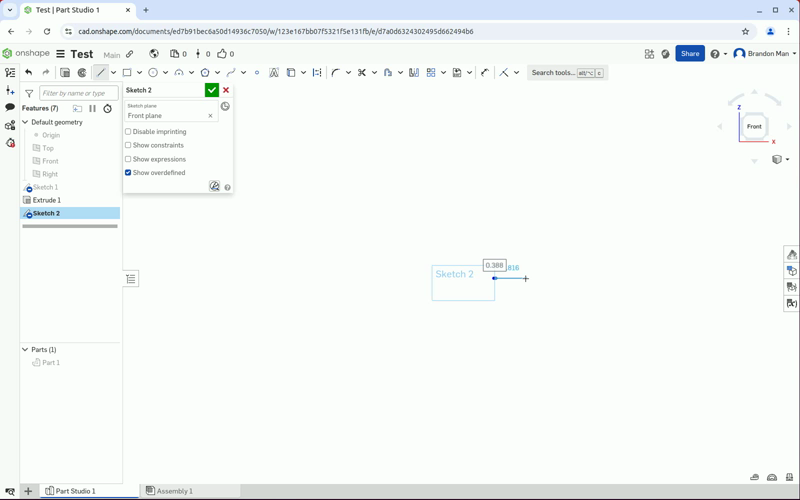
mouse_move(495, 282)
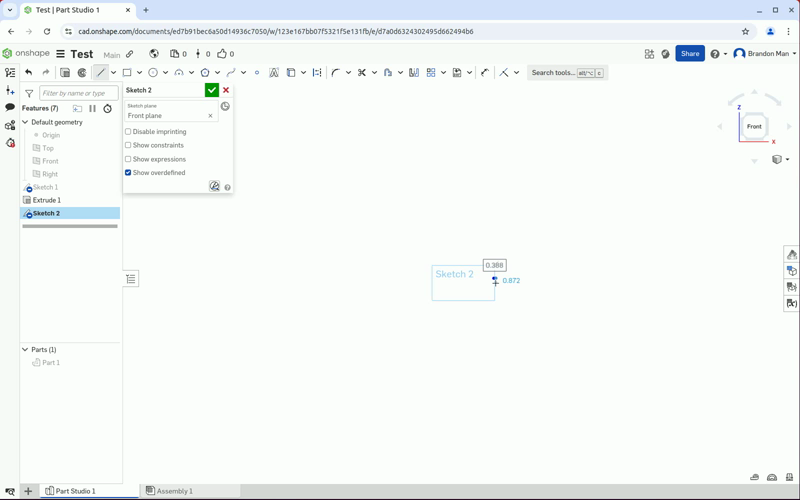
scroll(6)
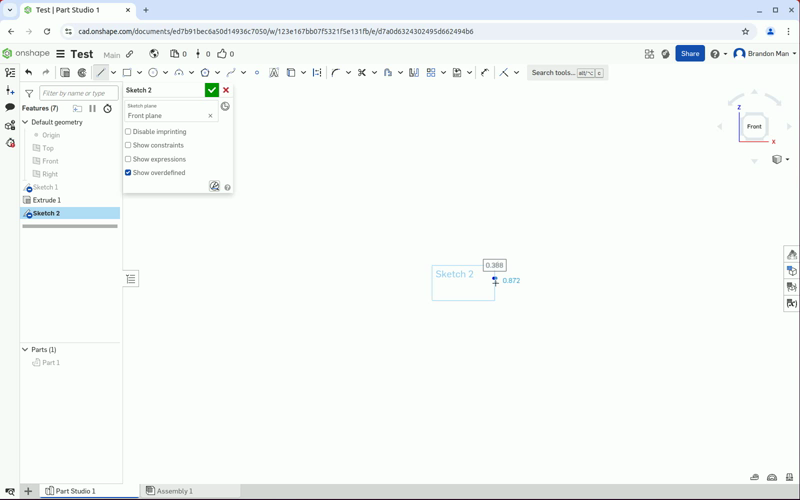
scroll(6)
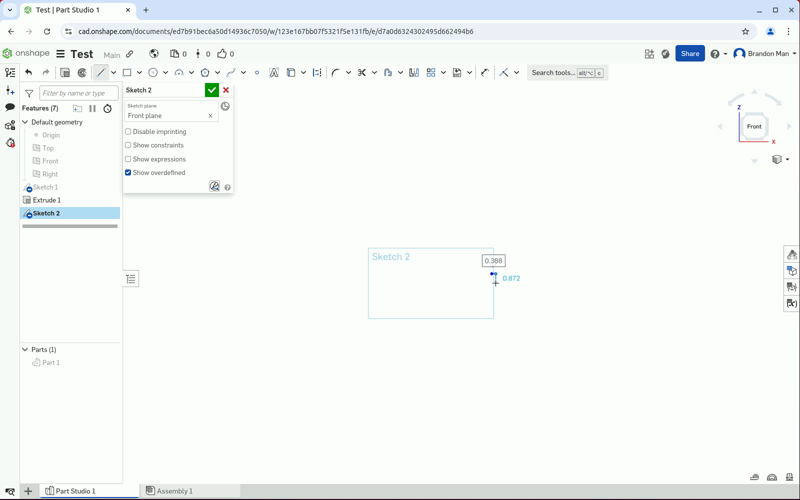
scroll(6)
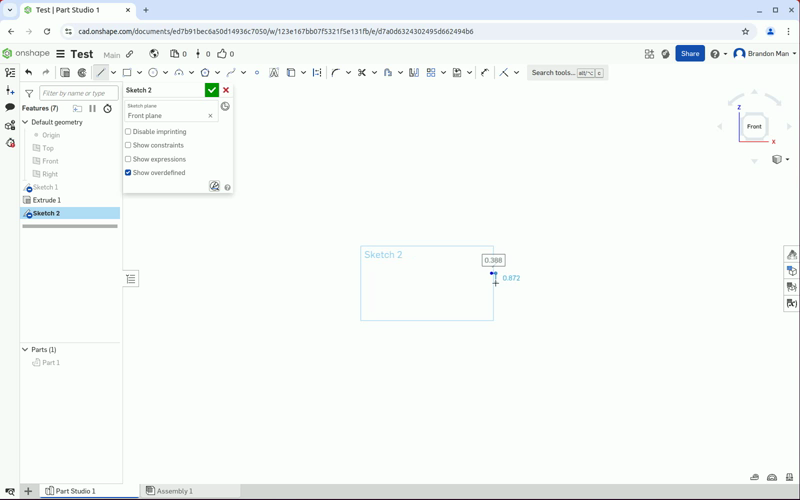
scroll(6)
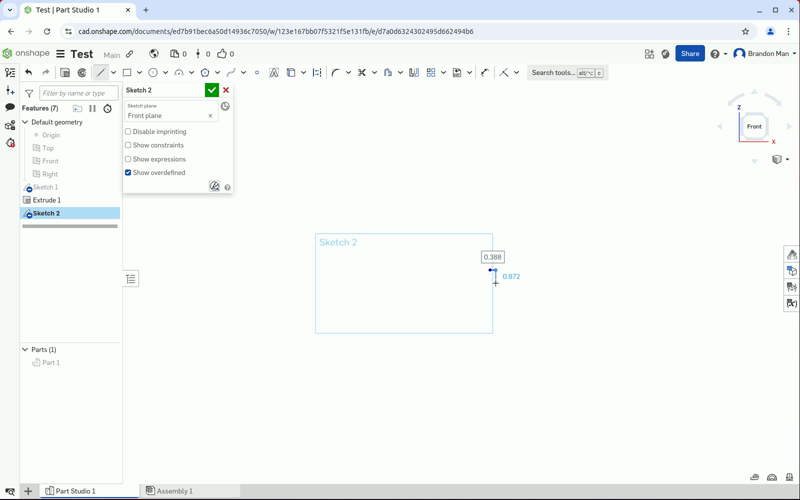
scroll(6)
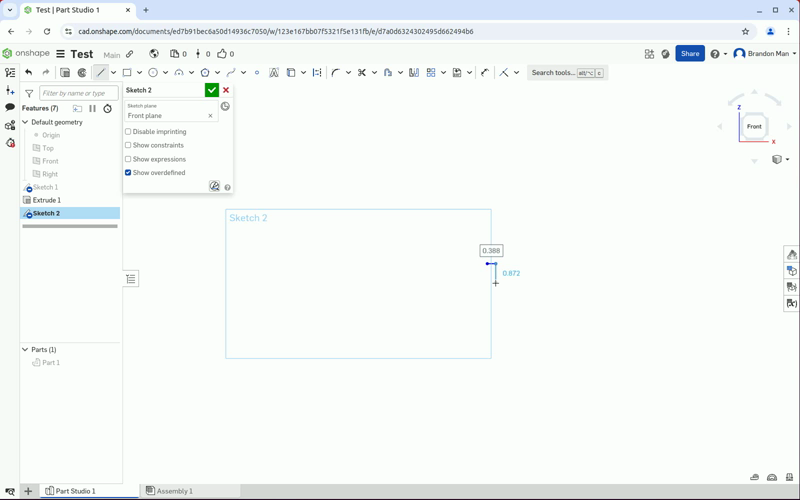
scroll(6)
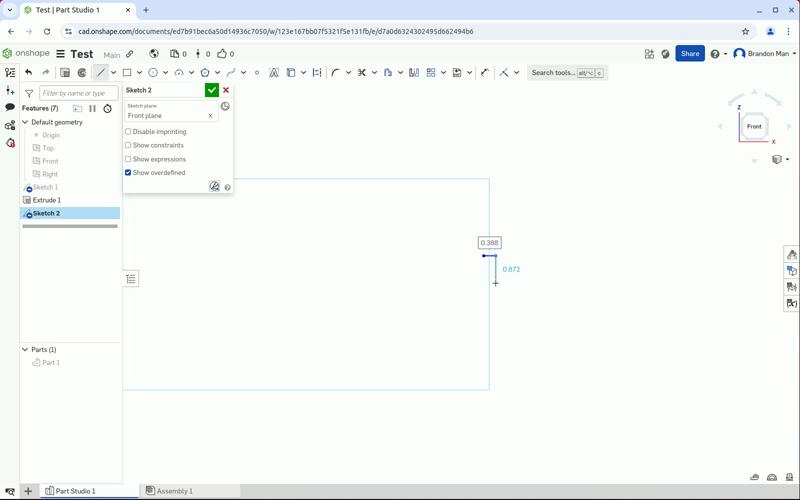
scroll(6)
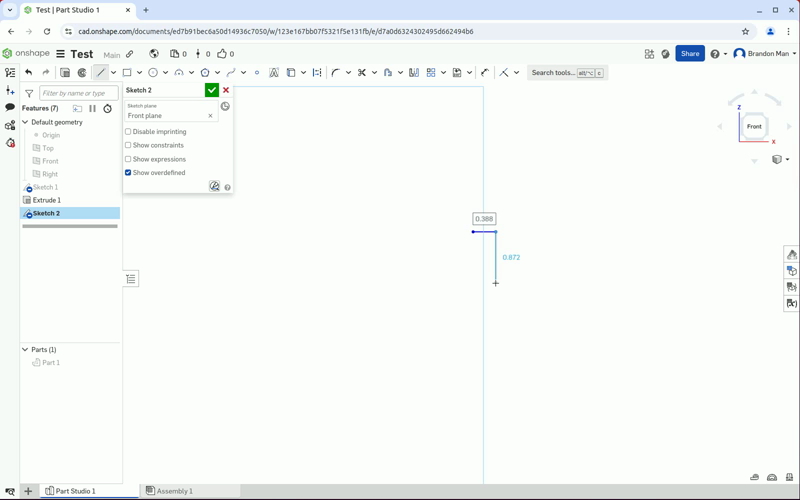
click(495, 282)
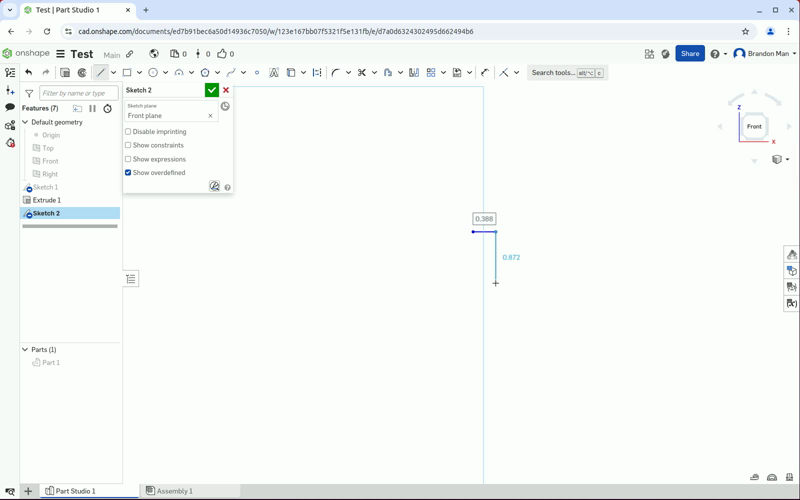
scroll(-6)
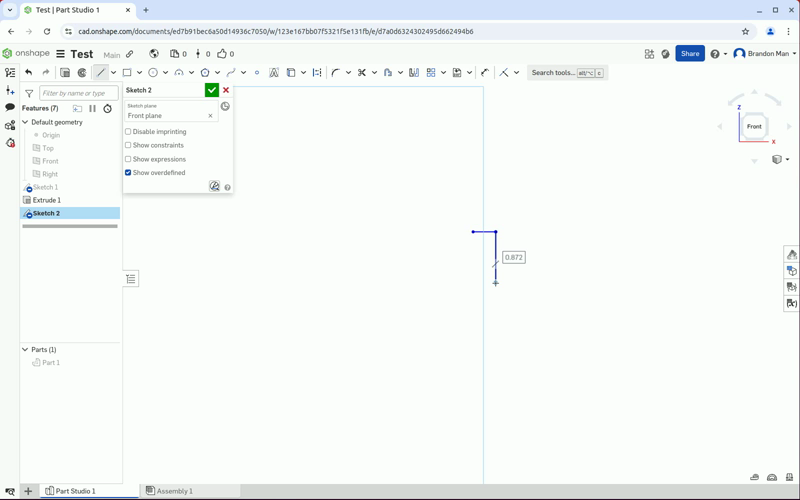
scroll(-6)
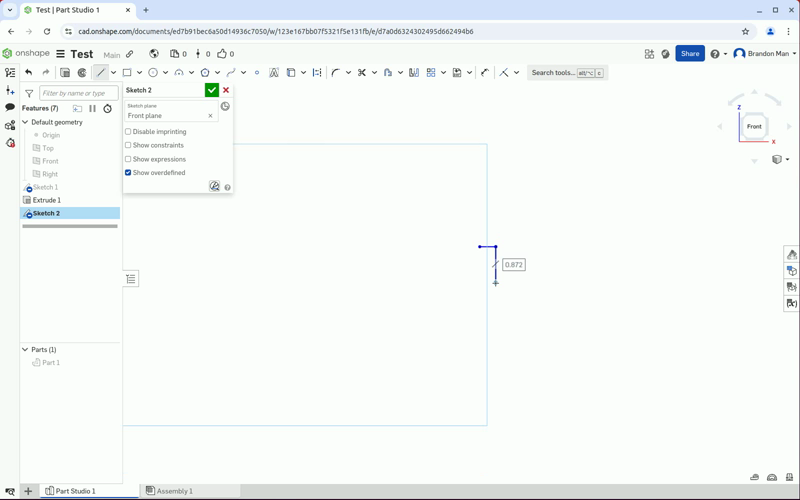
scroll(-6)
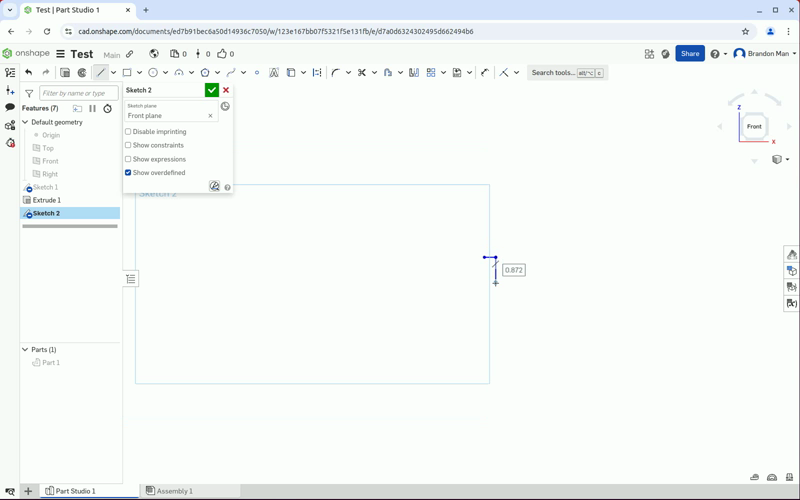
scroll(-6)
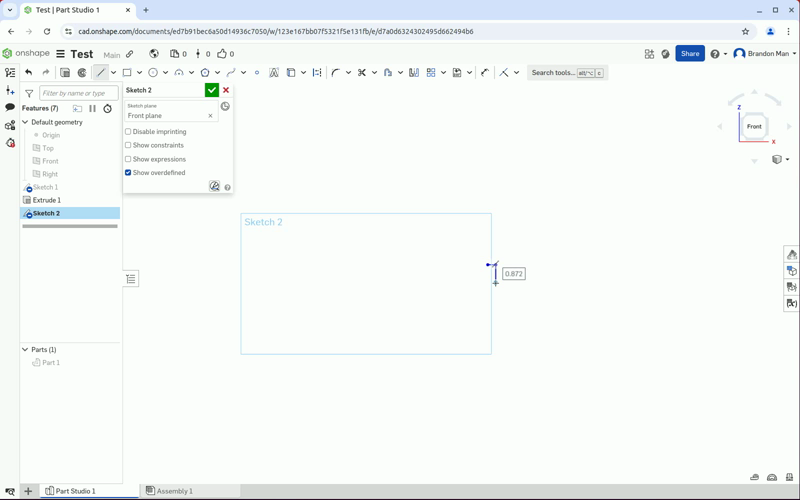
scroll(-6)
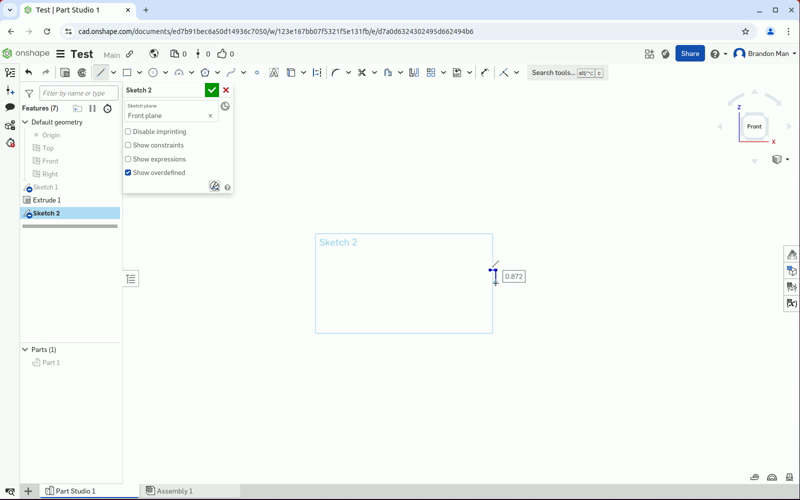
scroll(-6)
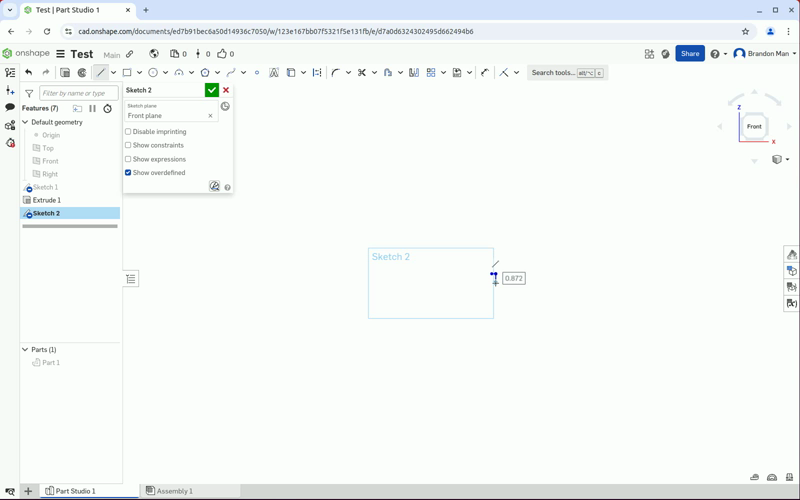
scroll(-6)
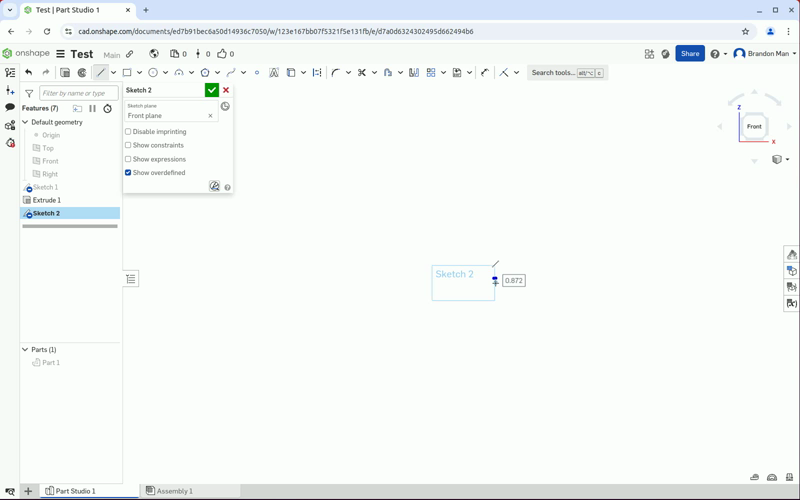
key_up(shift)
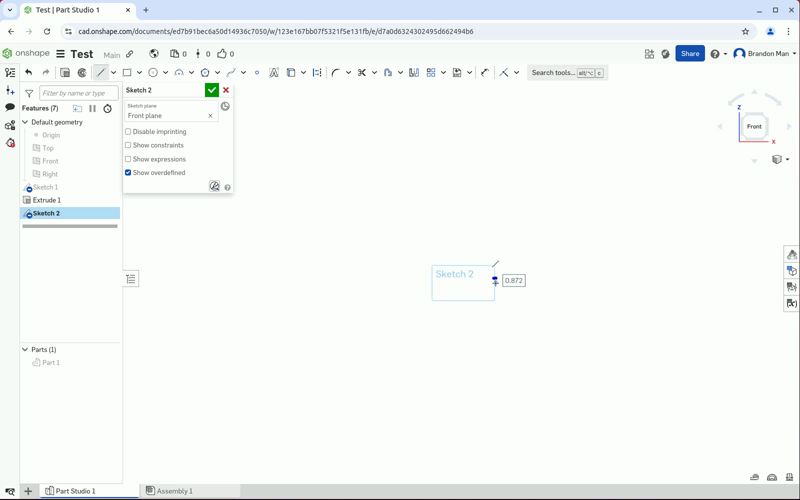
key_down(shift)
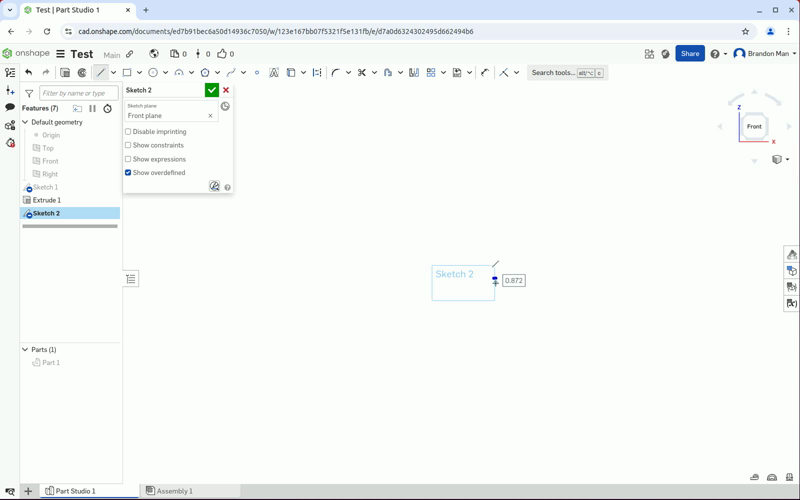
mouse_move(525, 282)
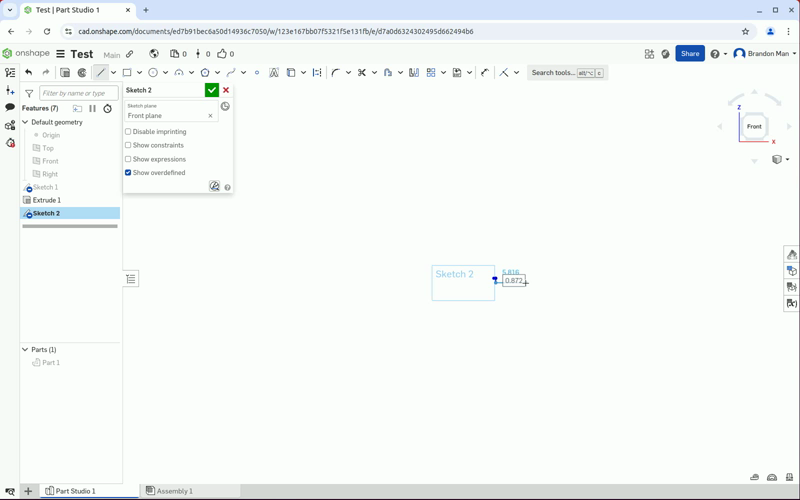
mouse_move(498, 282)
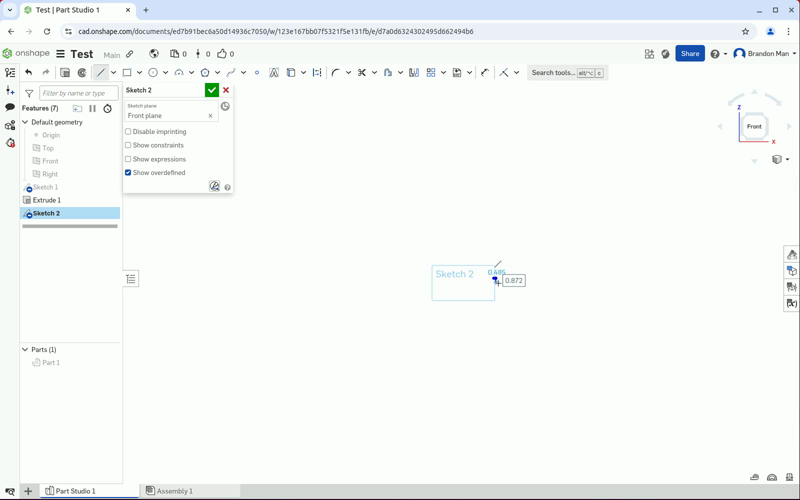
scroll(6)
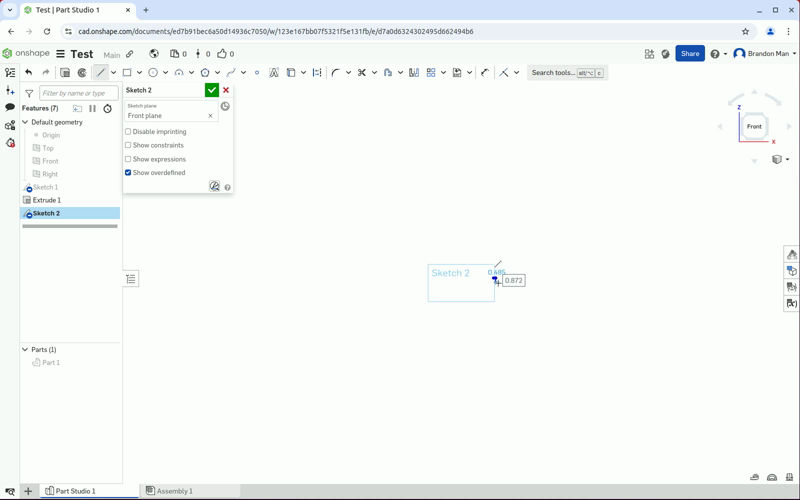
scroll(6)
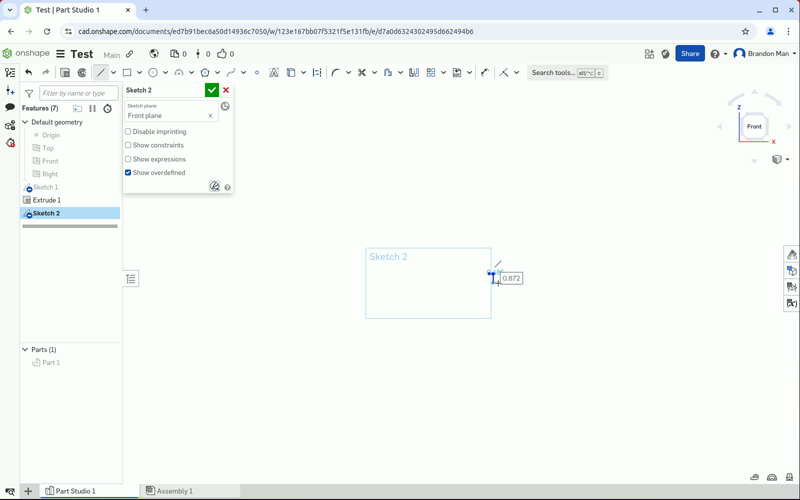
scroll(6)
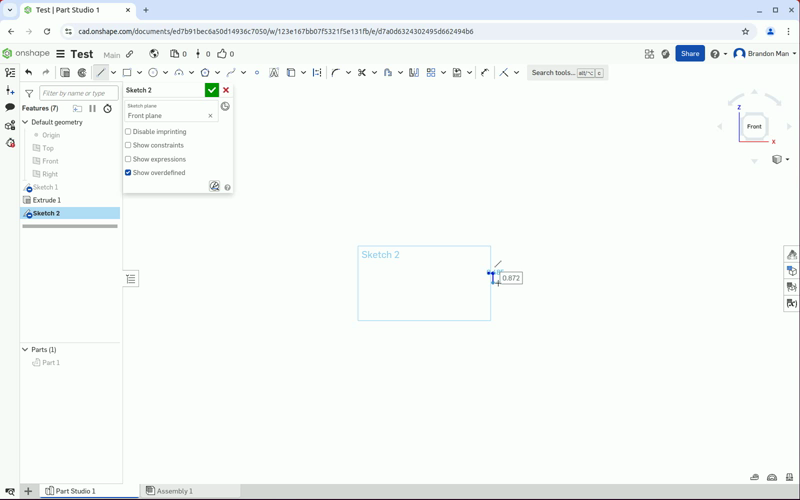
scroll(6)
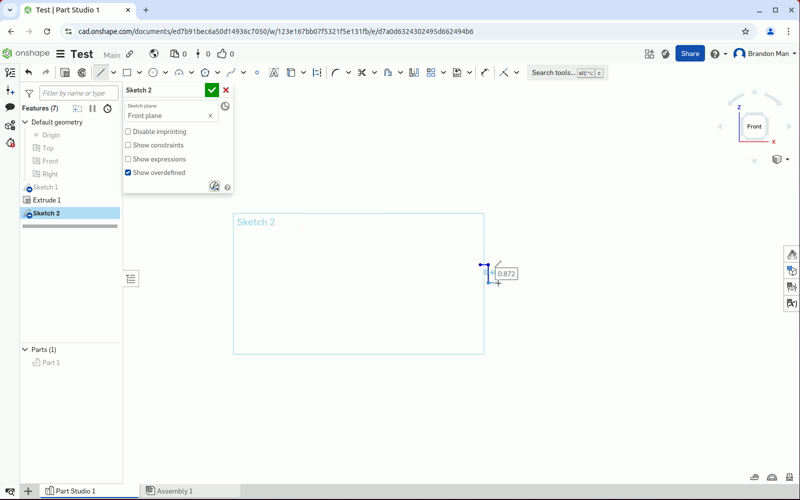
scroll(6)
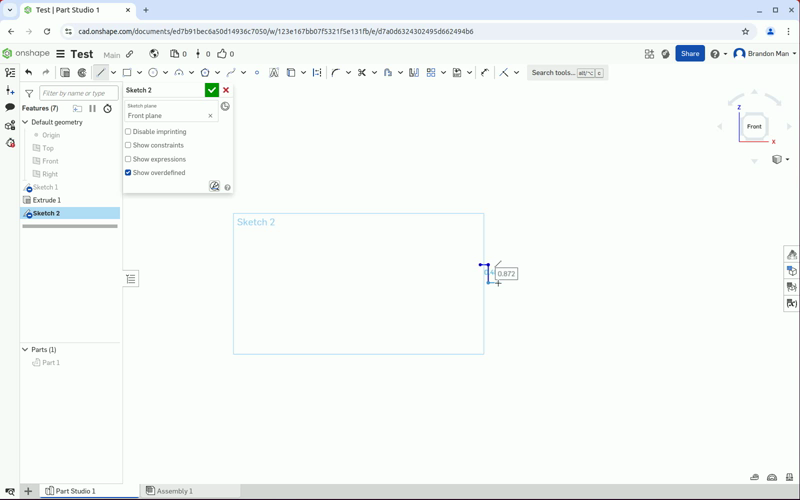
scroll(6)
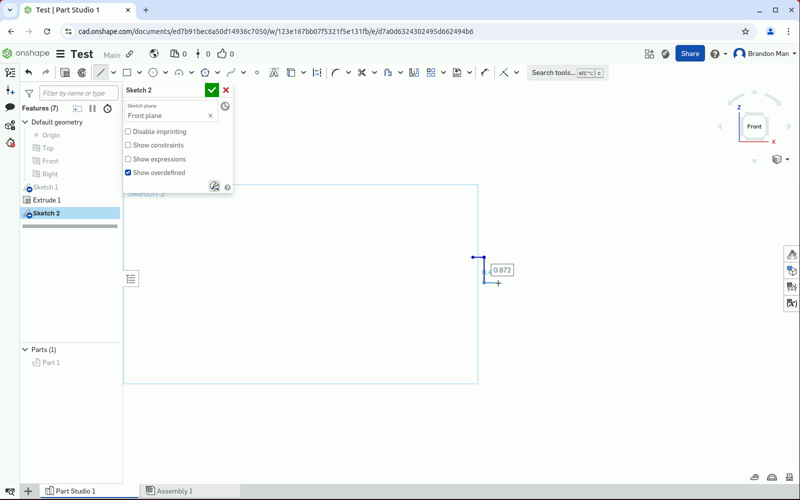
scroll(6)
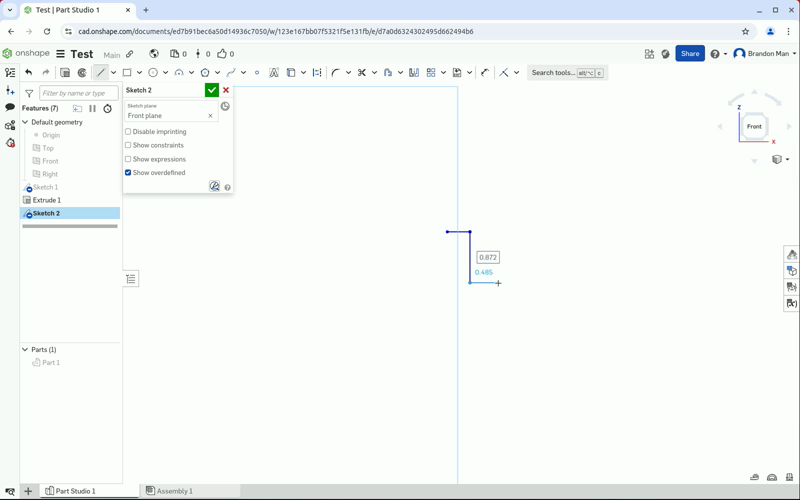
click(498, 282)
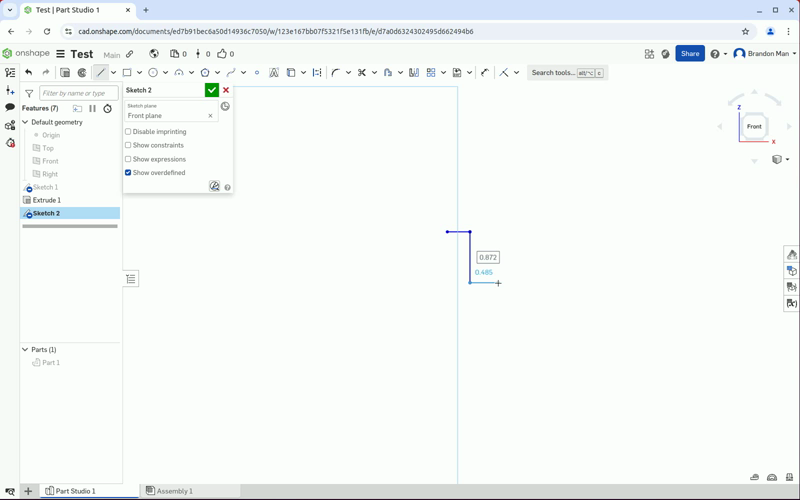
scroll(-6)
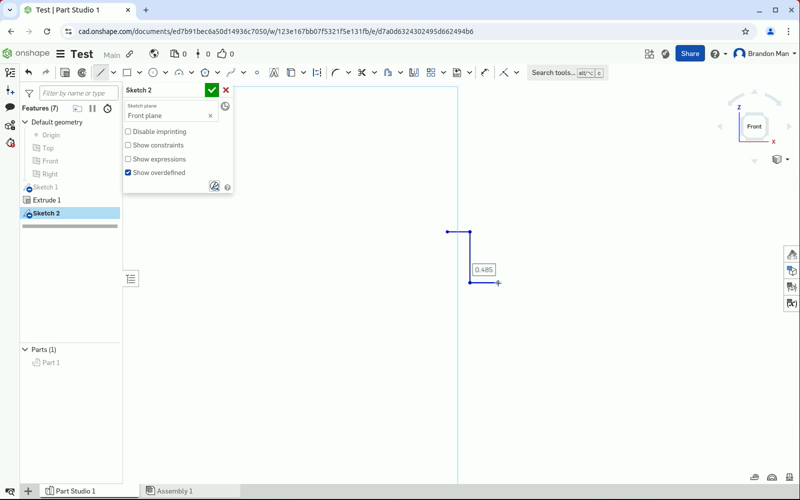
scroll(-6)
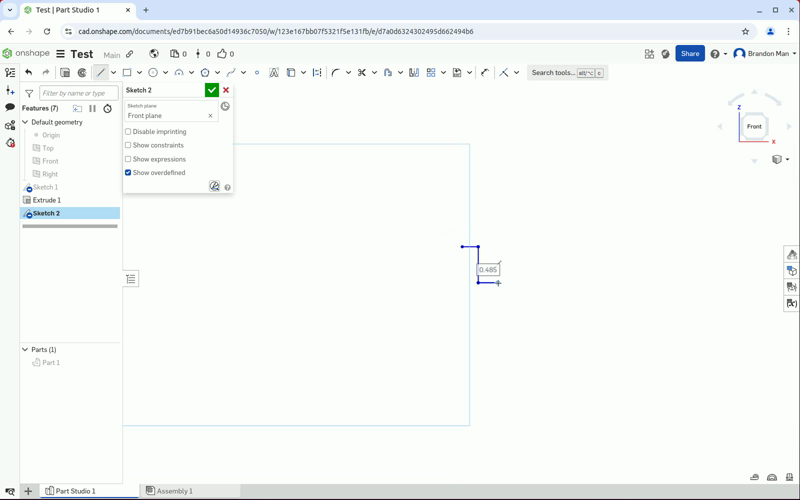
scroll(-6)
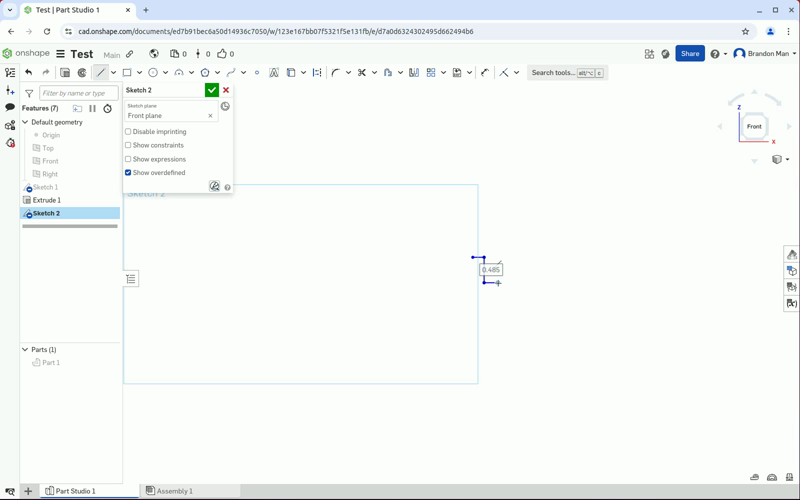
scroll(-6)
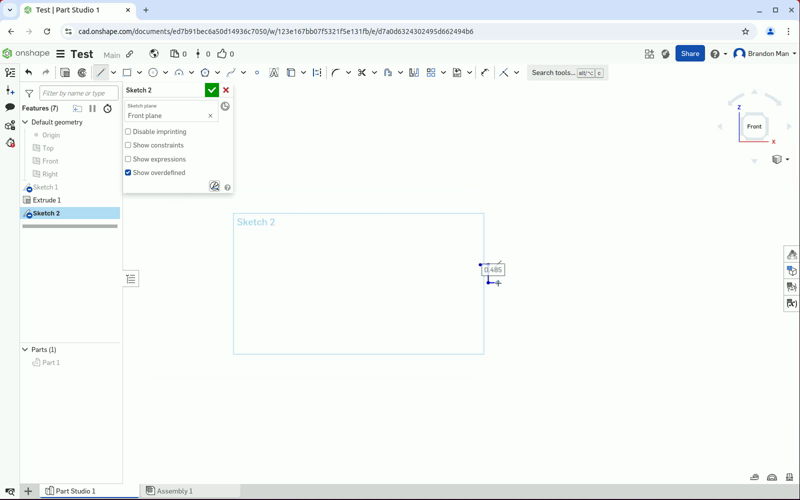
scroll(-6)
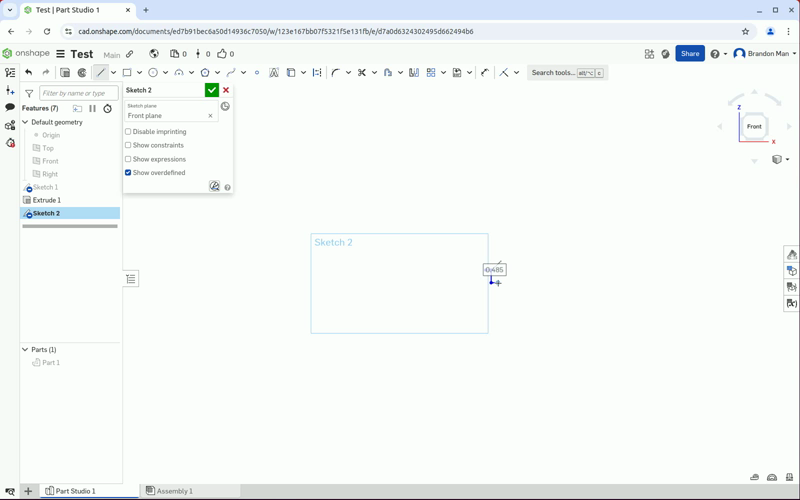
scroll(-6)
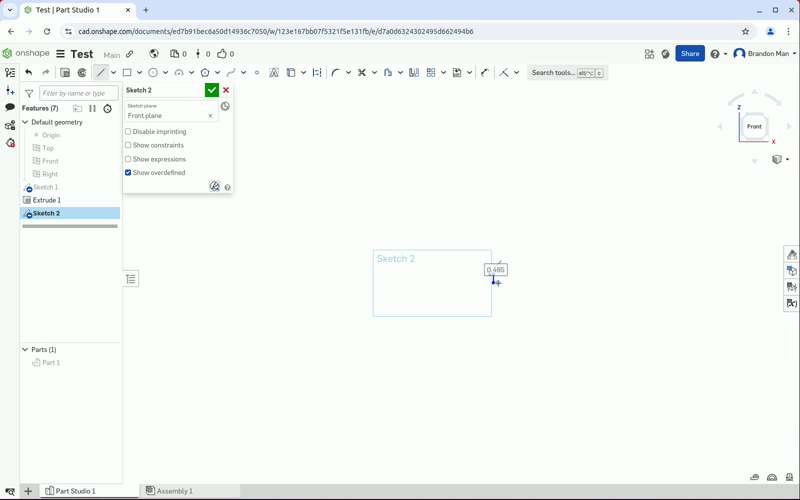
scroll(-6)
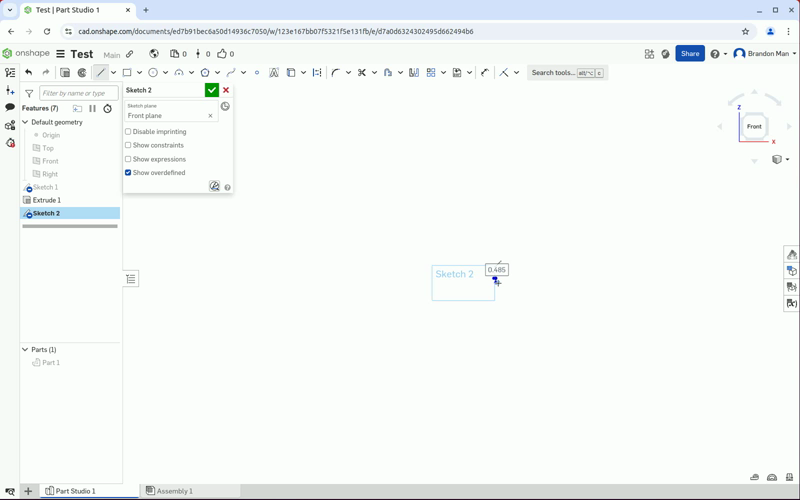
key_up(shift)
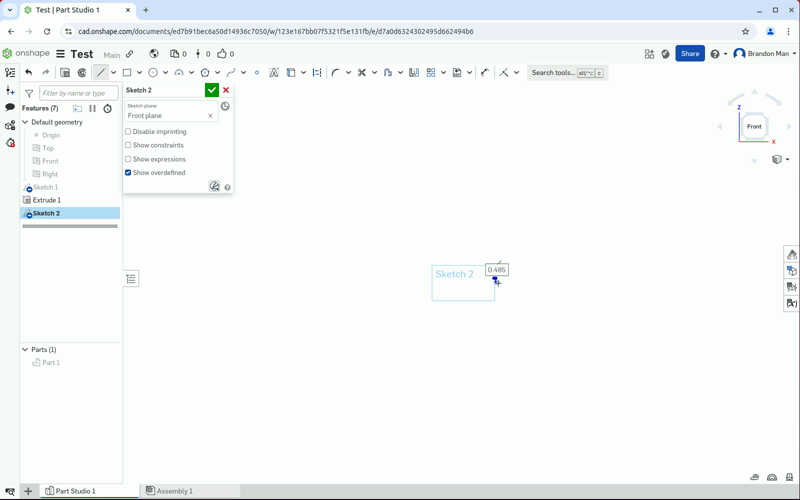
key_down(shift)
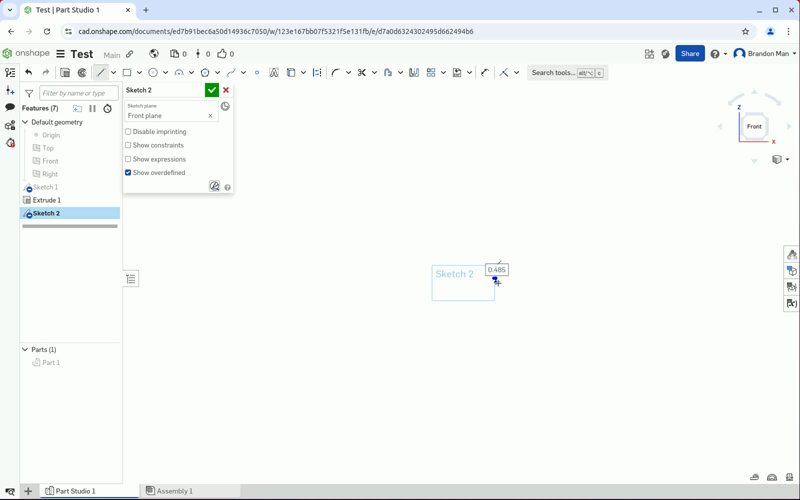
mouse_move(498, 170)
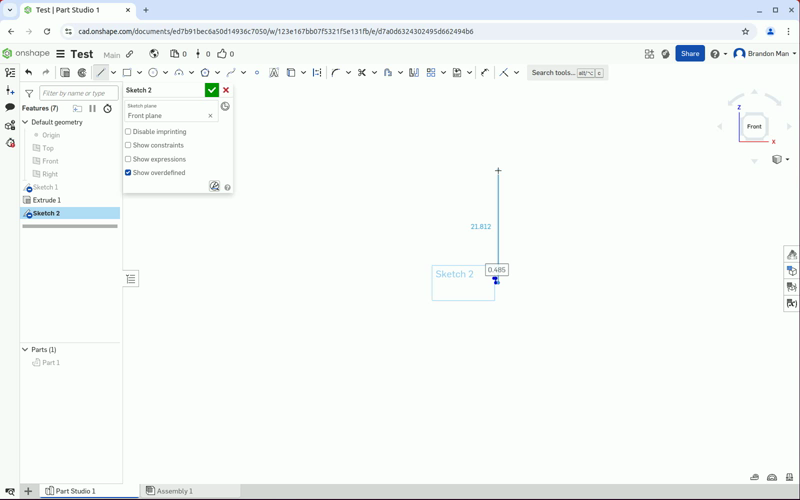
click(498, 170)
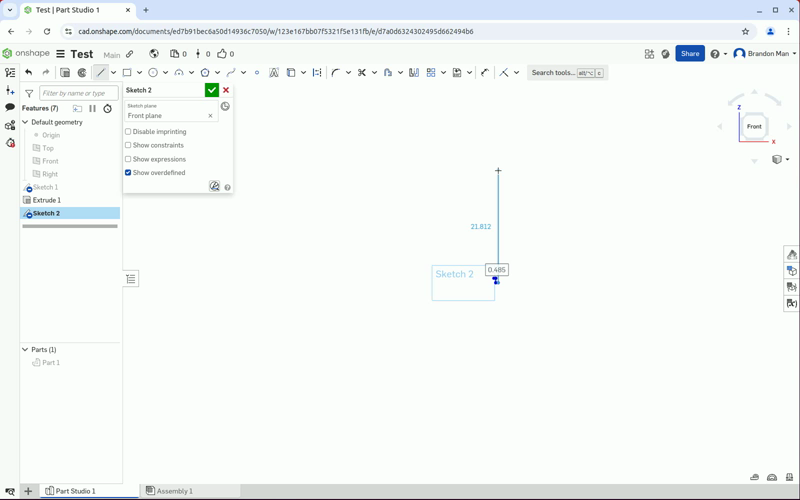
key_up(shift)
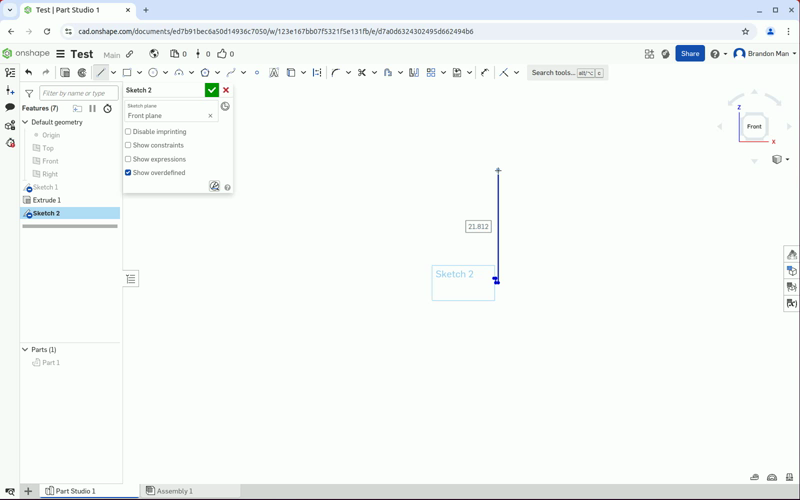
key_down(shift)
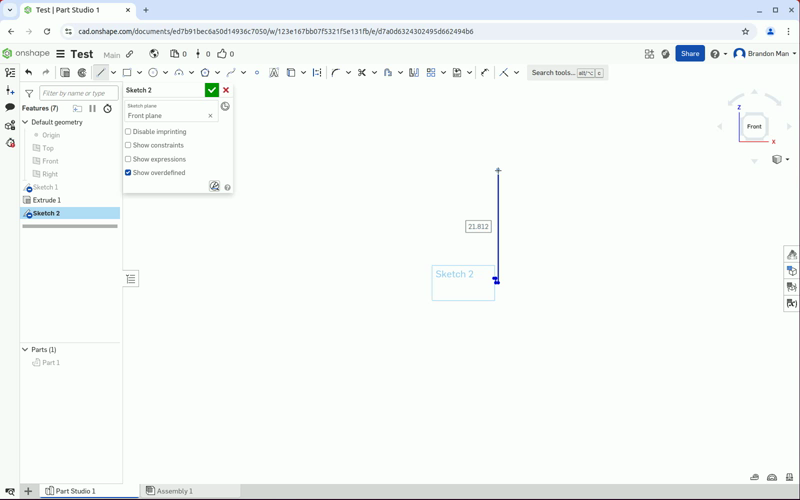
mouse_move(528, 170)
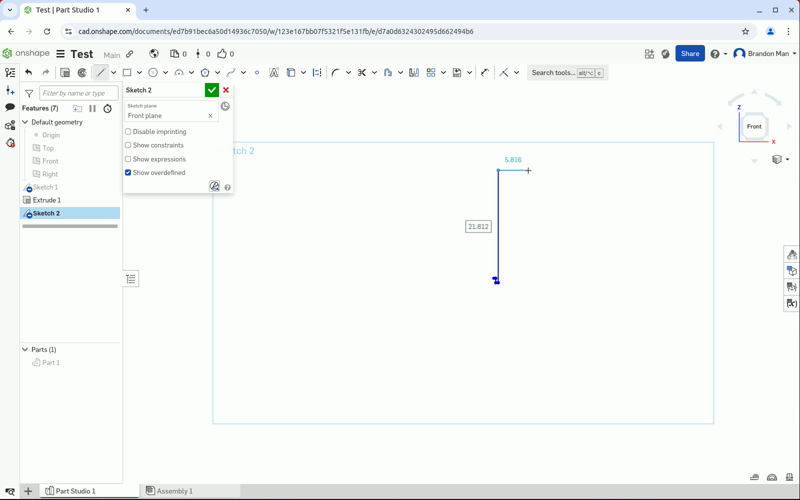
mouse_move(495, 170)
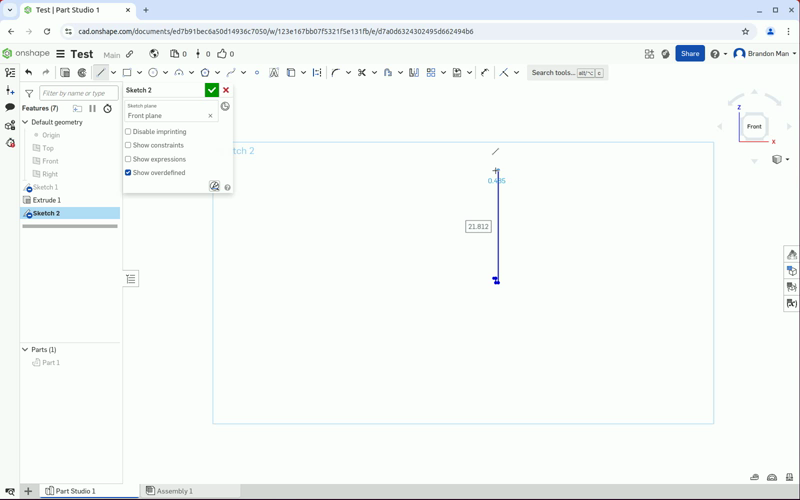
scroll(6)
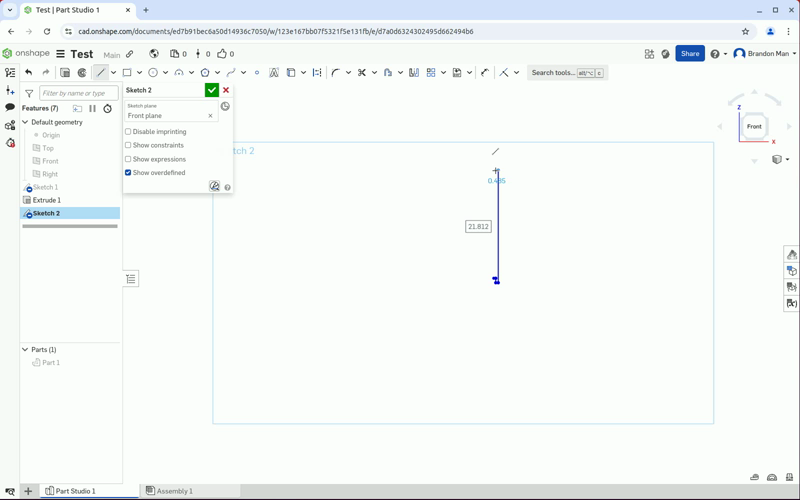
scroll(6)
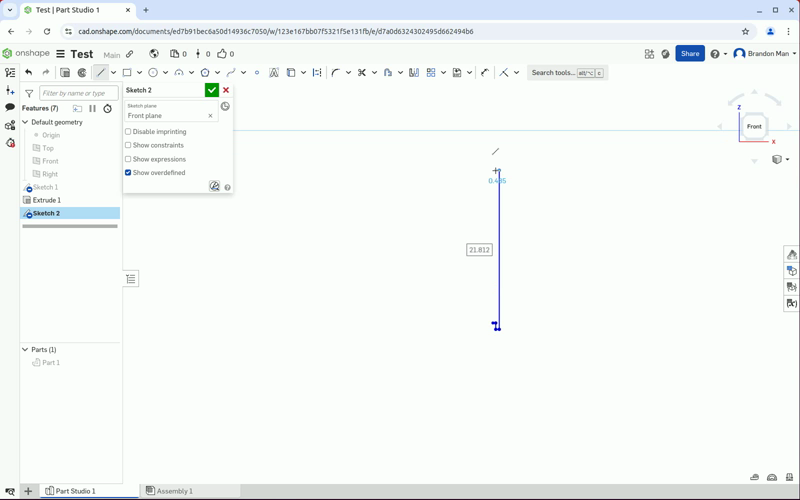
scroll(6)
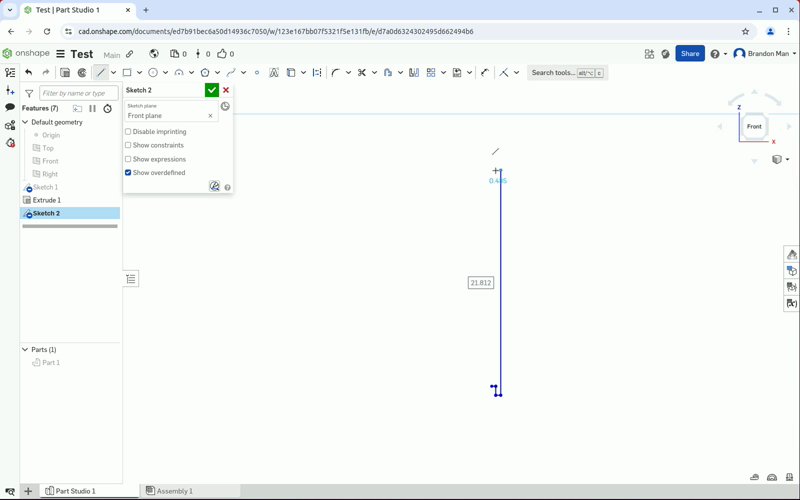
scroll(6)
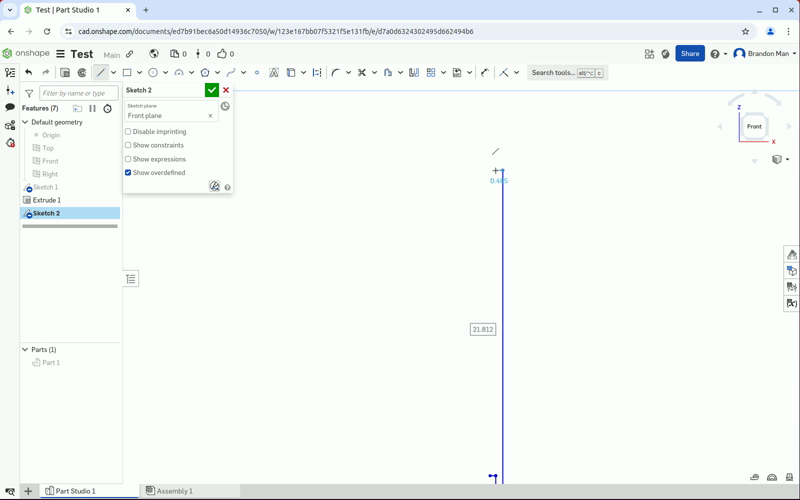
scroll(6)
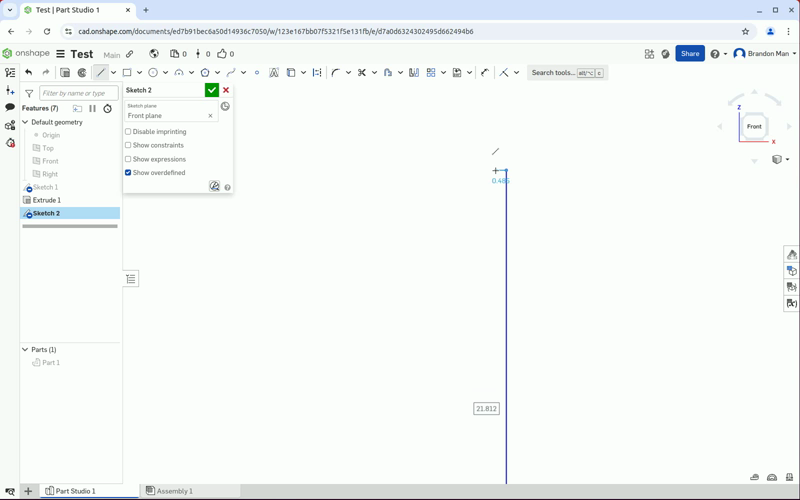
scroll(6)
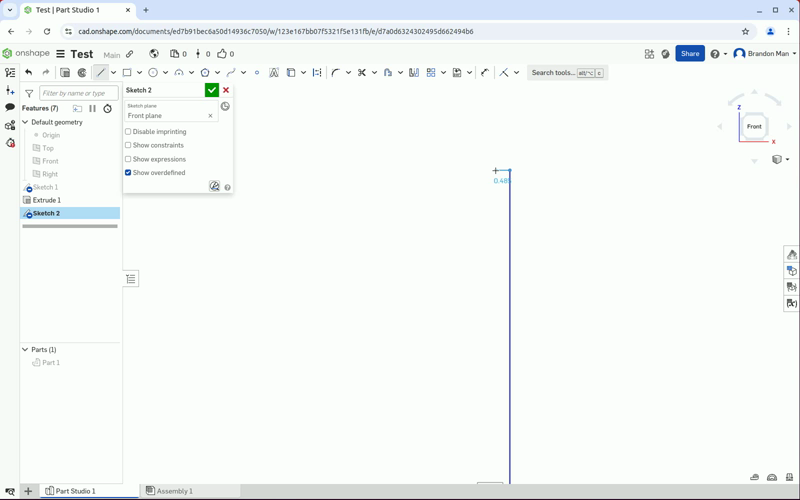
scroll(6)
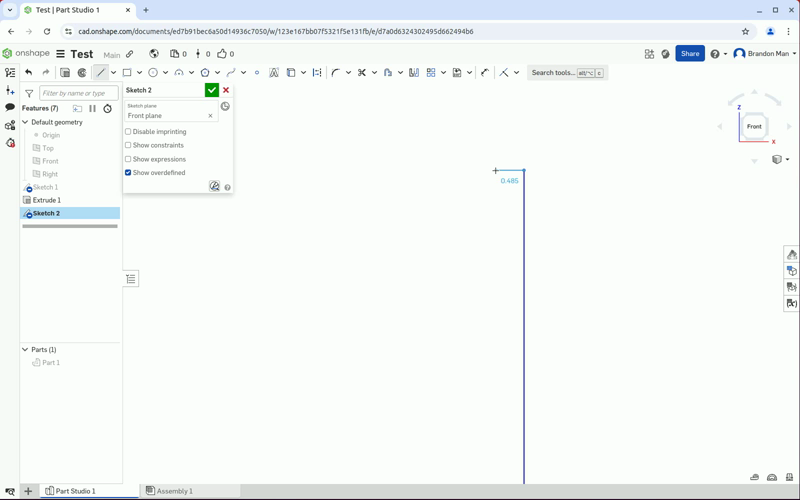
click(495, 170)
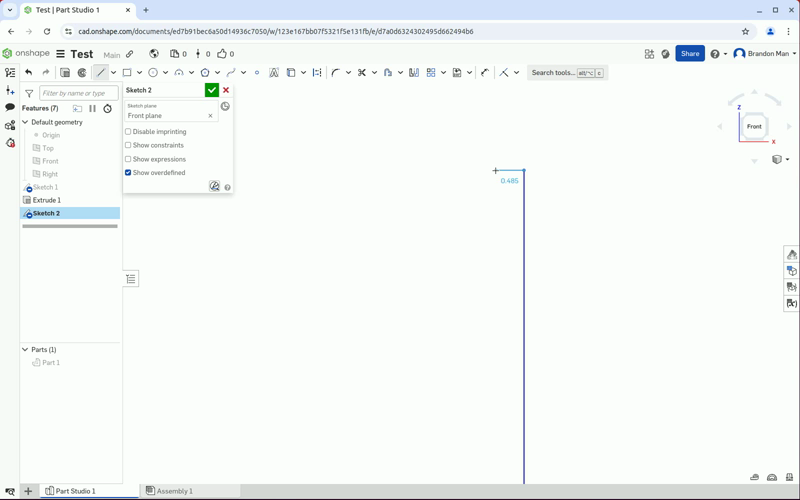
scroll(-6)
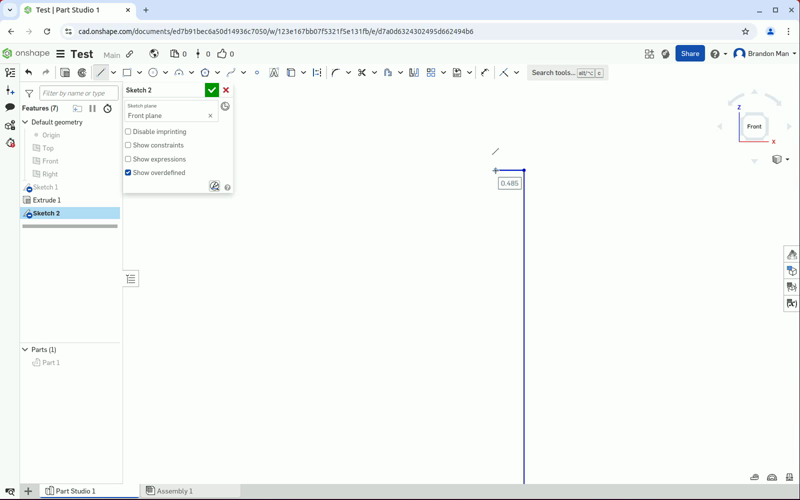
scroll(-6)
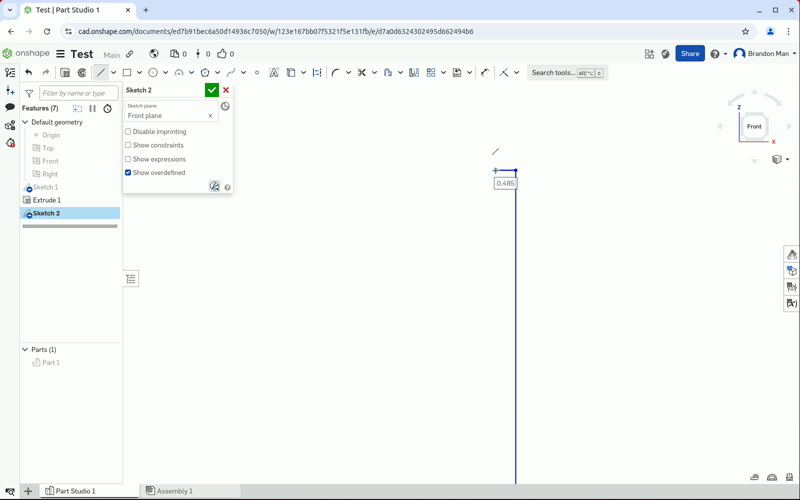
scroll(-6)
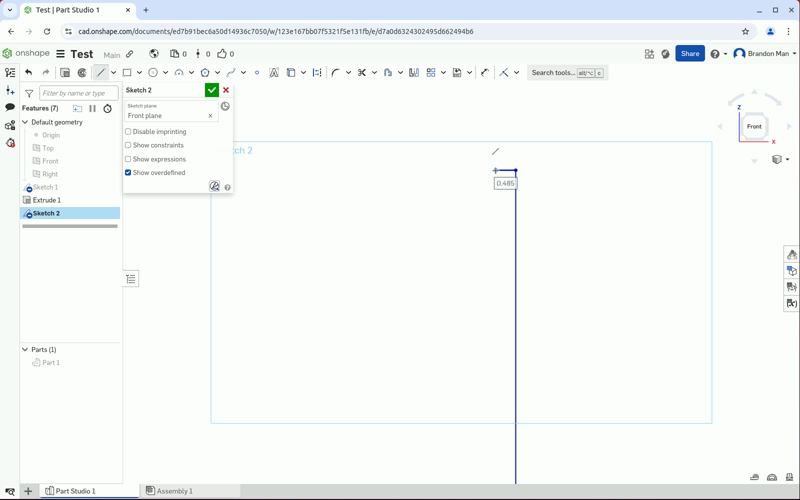
scroll(-6)
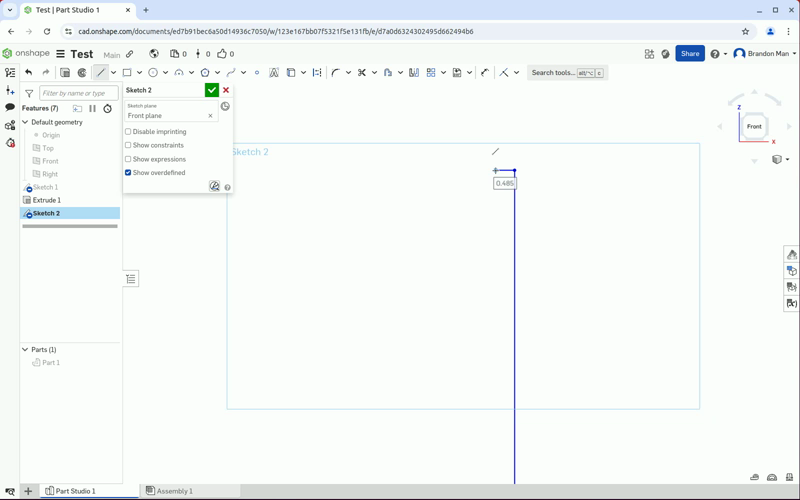
scroll(-6)
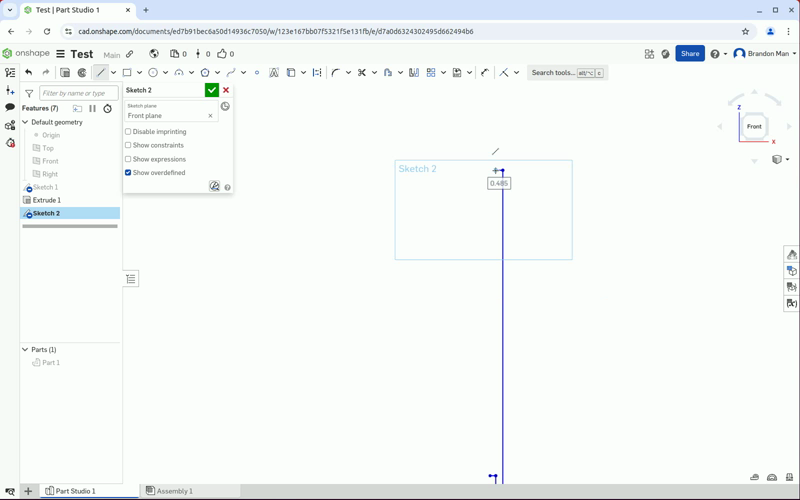
scroll(-6)
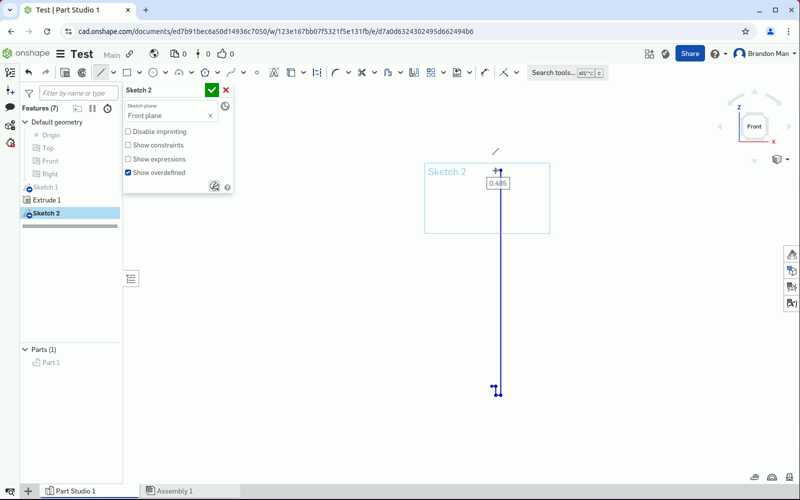
scroll(-6)
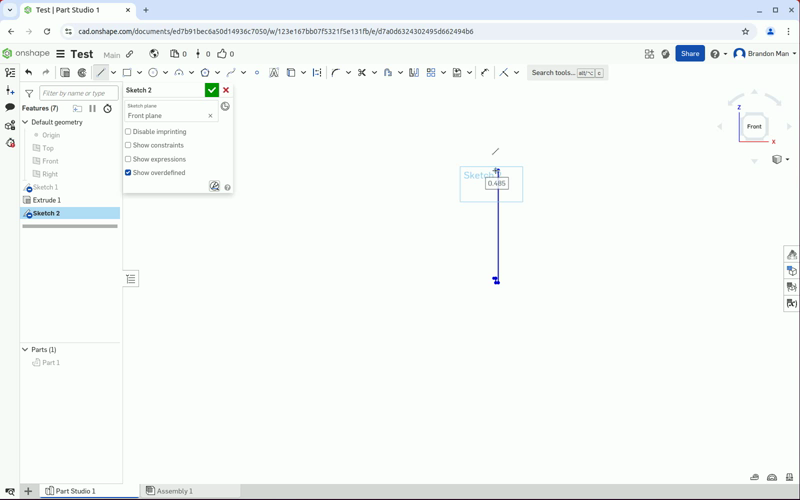
key_up(shift)
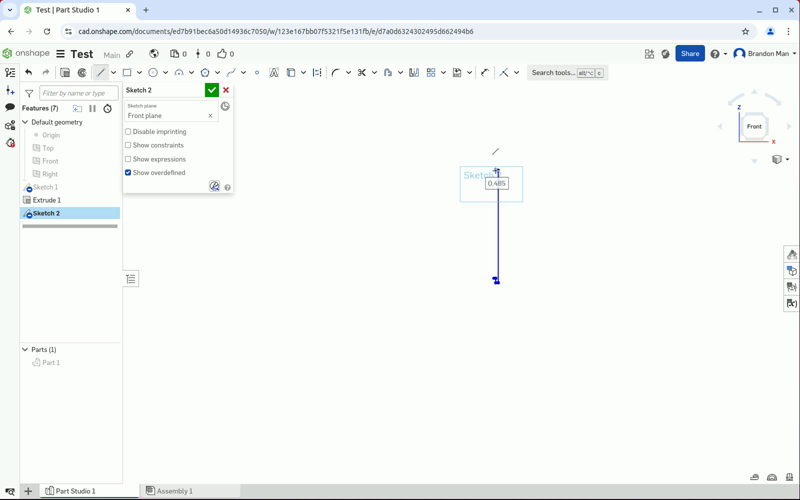
key_down(shift)
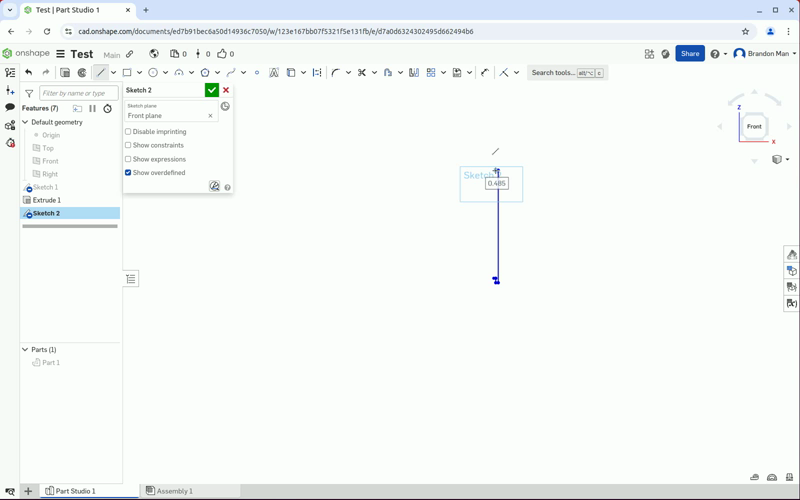
mouse_move(525, 170)
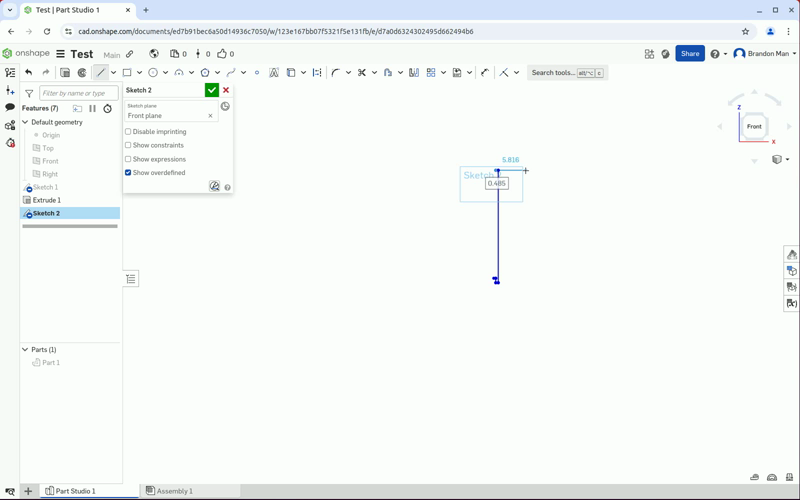
mouse_move(495, 174)
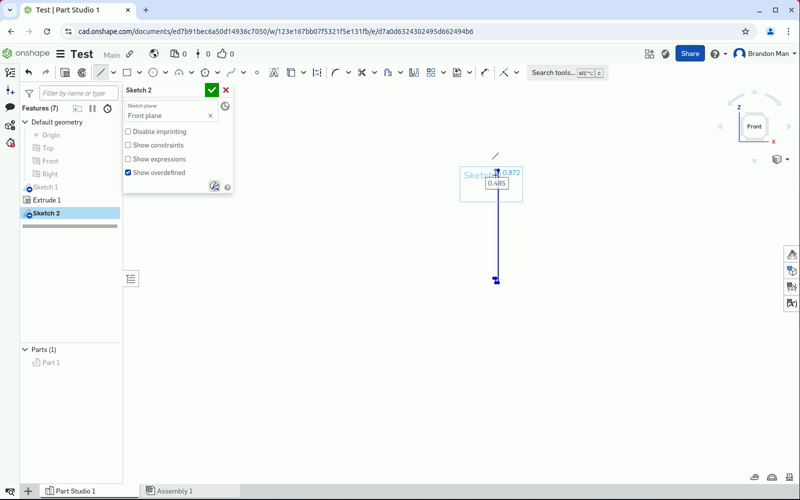
scroll(6)
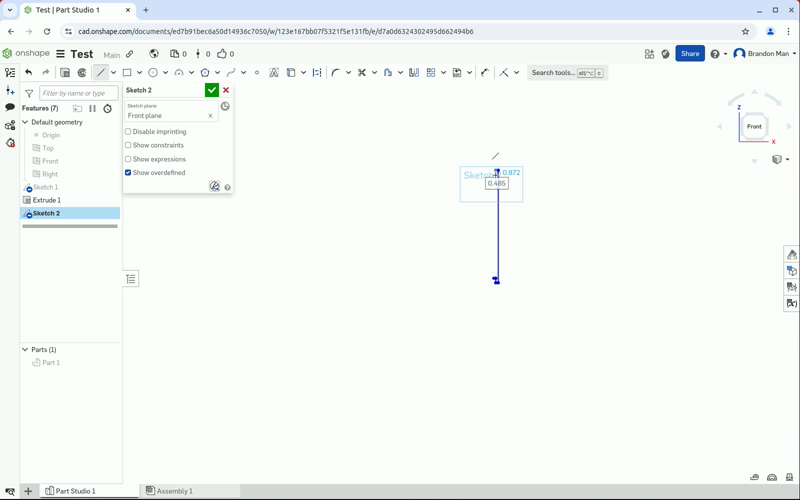
scroll(6)
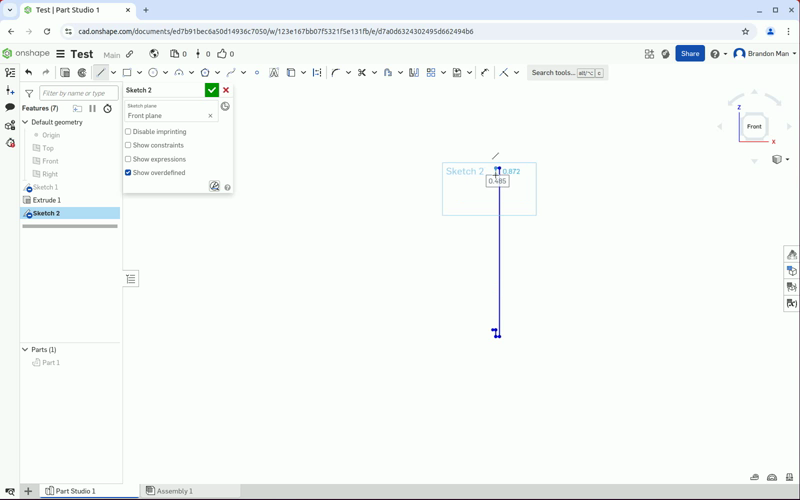
scroll(6)
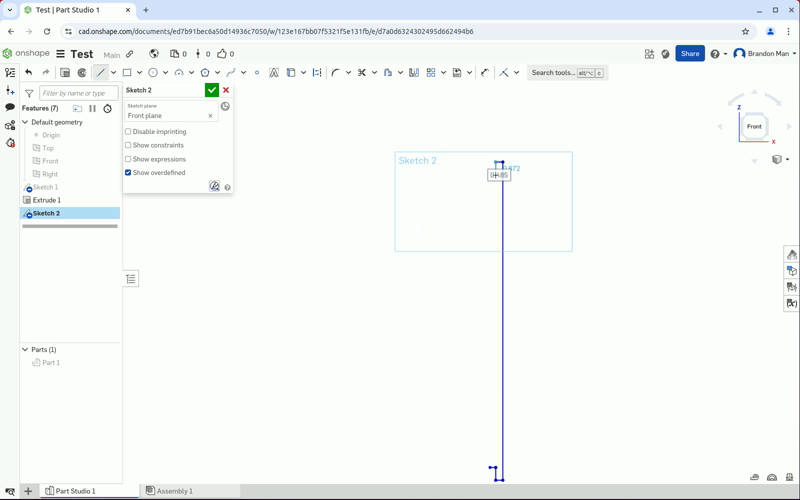
scroll(6)
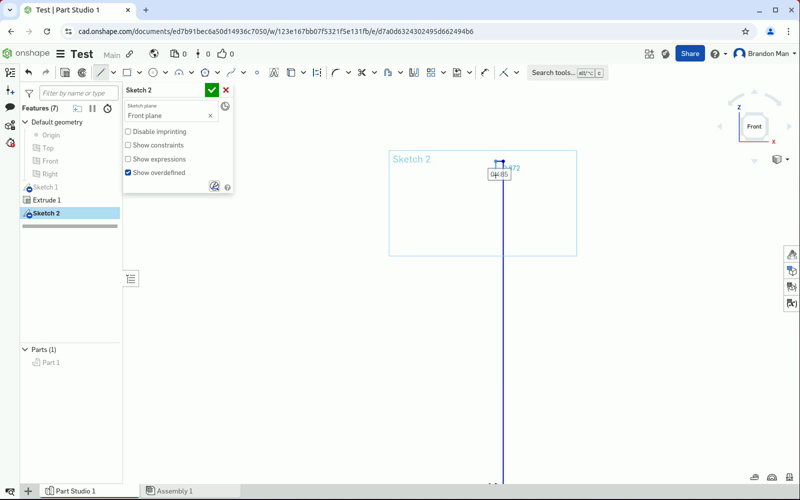
scroll(6)
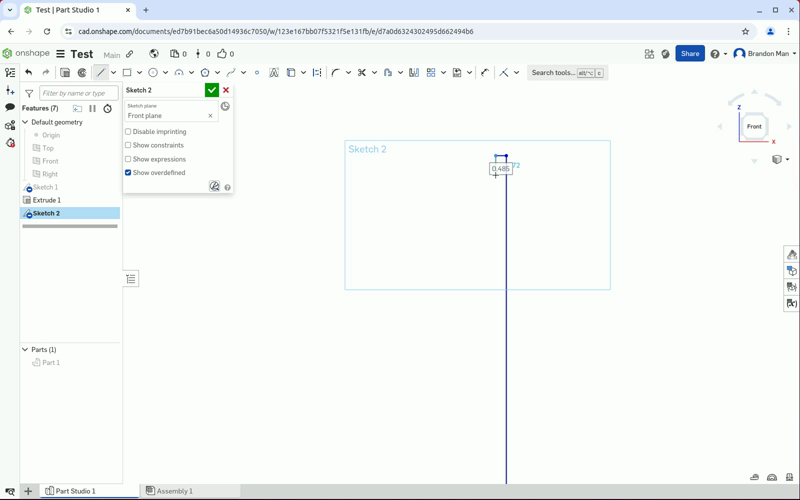
scroll(6)
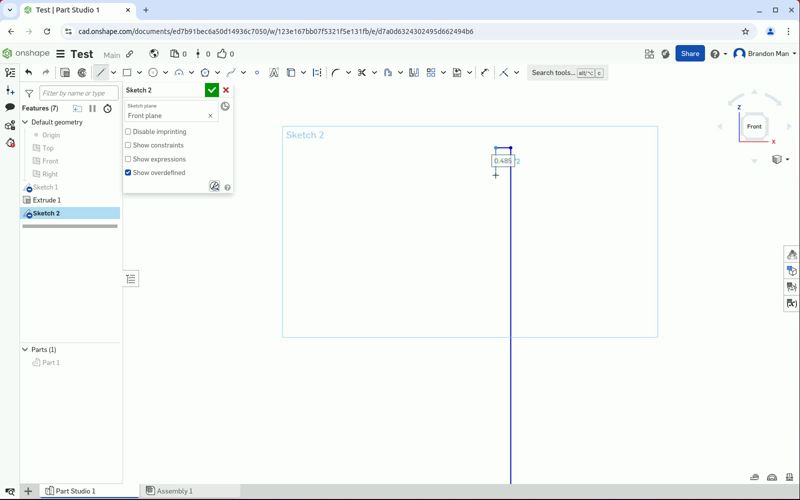
scroll(6)
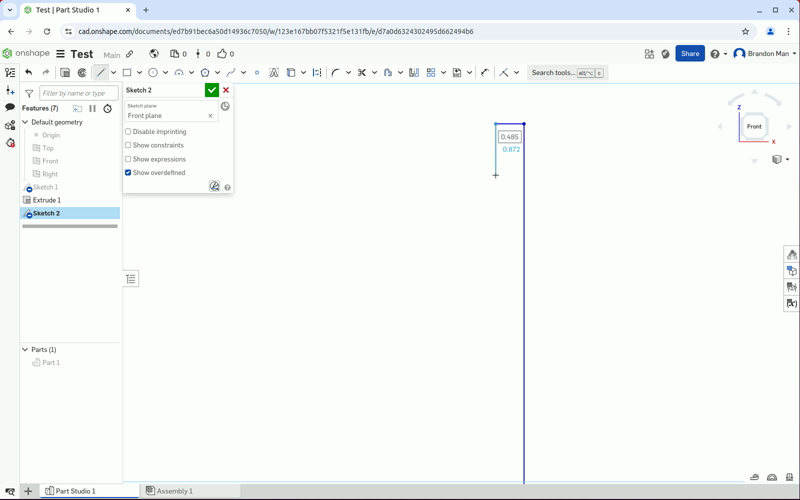
click(495, 174)
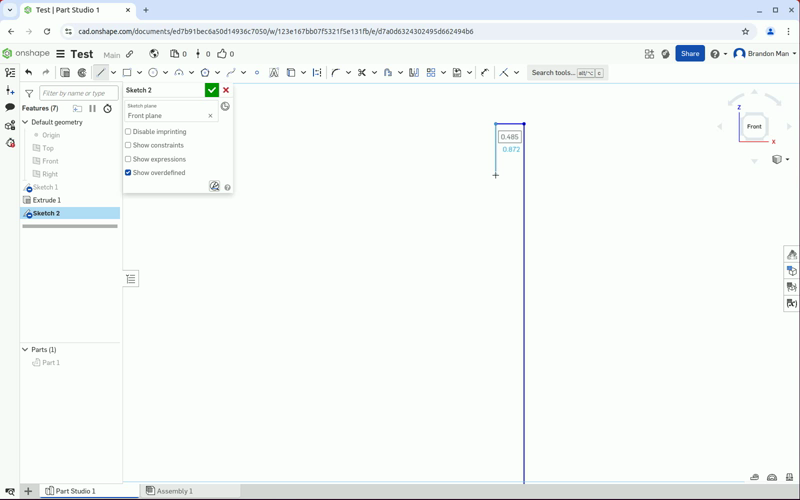
scroll(-6)
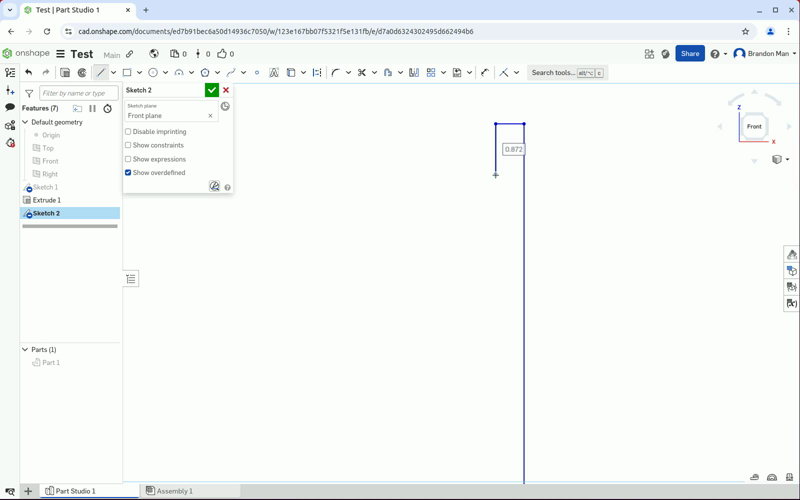
scroll(-6)
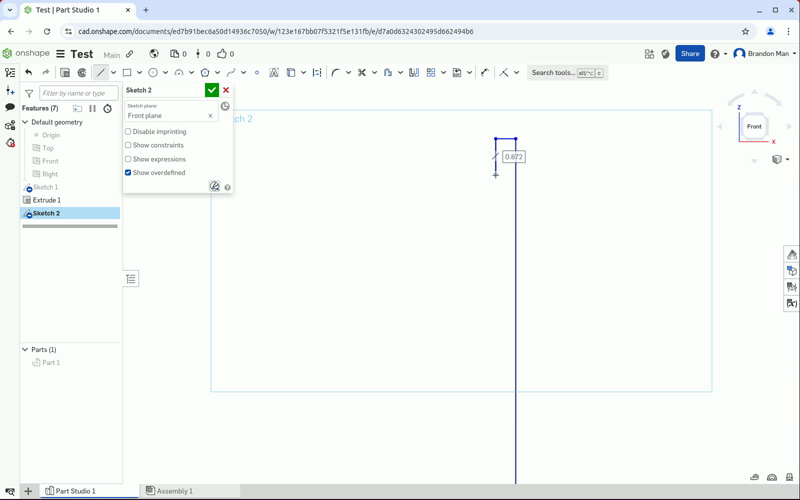
scroll(-6)
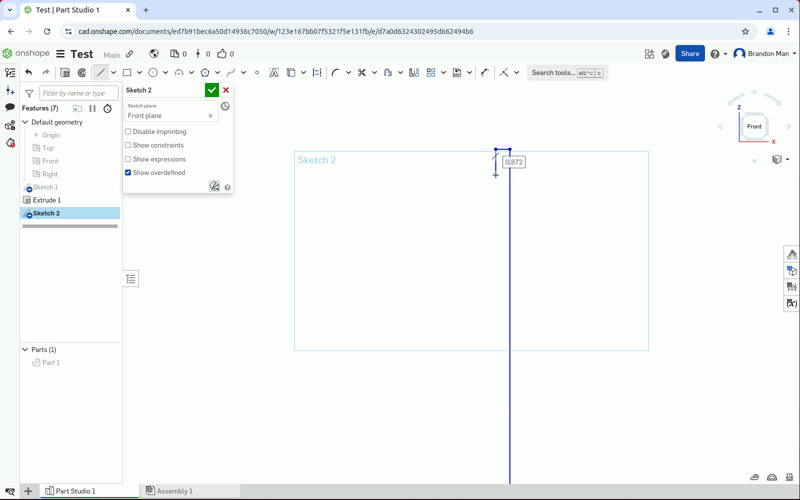
scroll(-6)
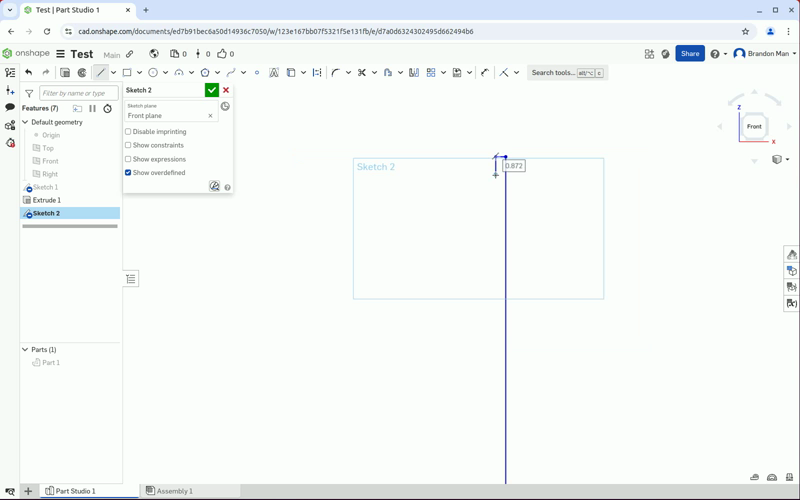
scroll(-6)
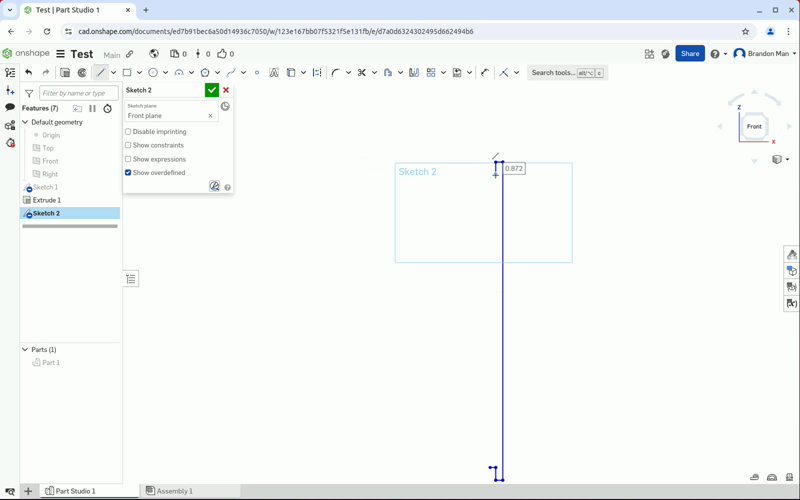
scroll(-6)
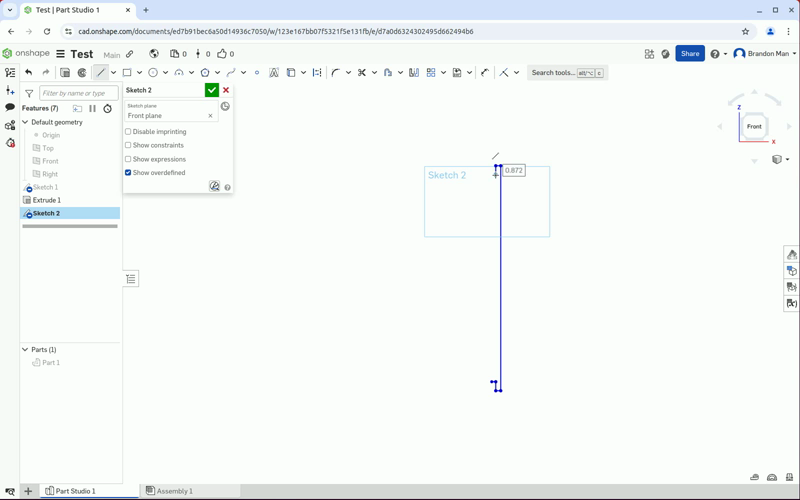
scroll(-6)
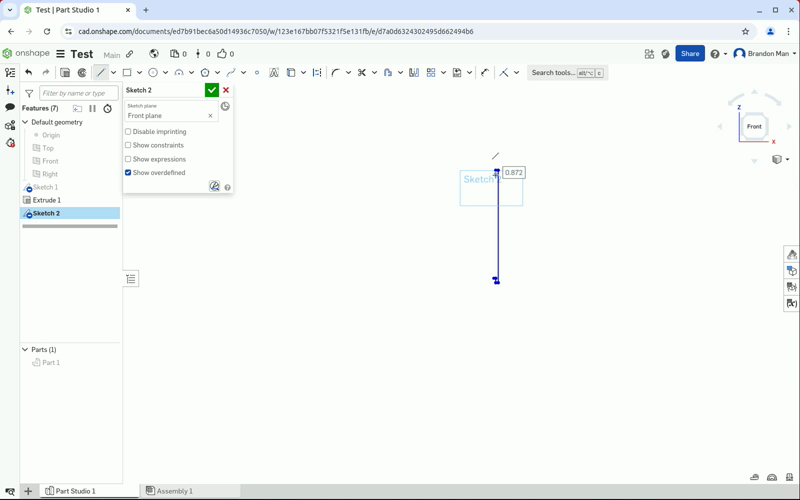
key_up(shift)
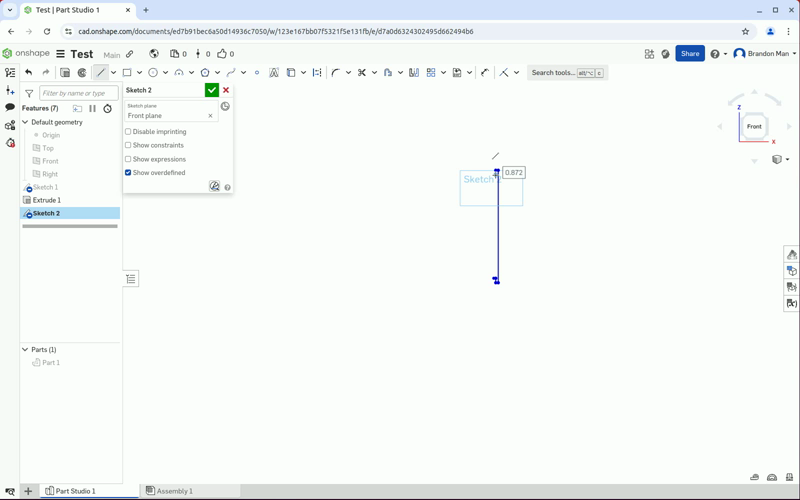
key_down(shift)
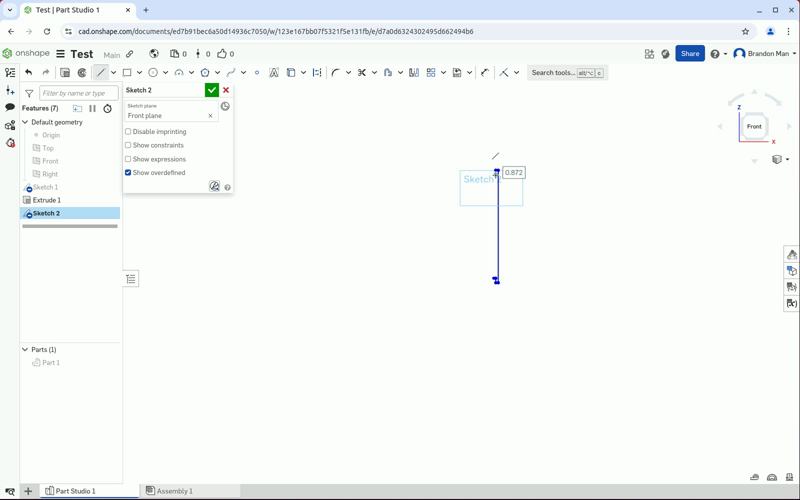
mouse_move(525, 174)
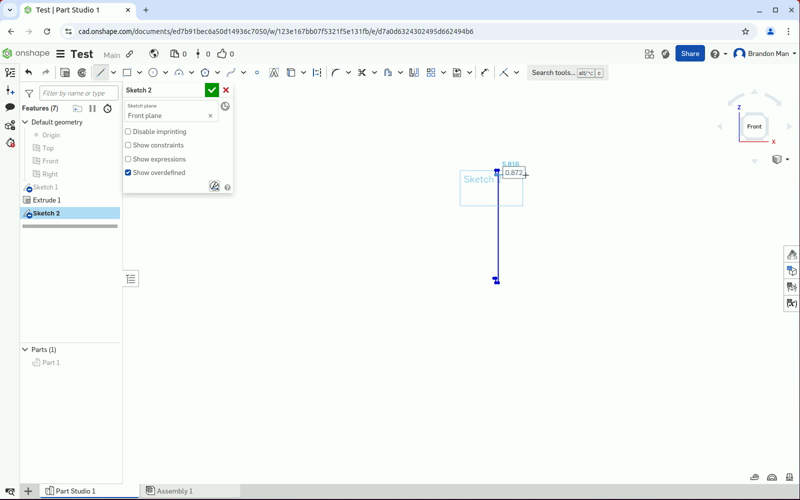
mouse_move(493, 174)
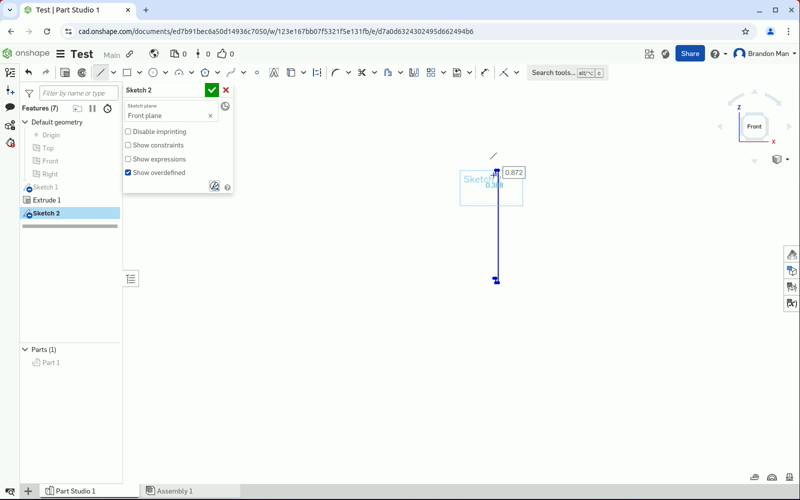
scroll(6)
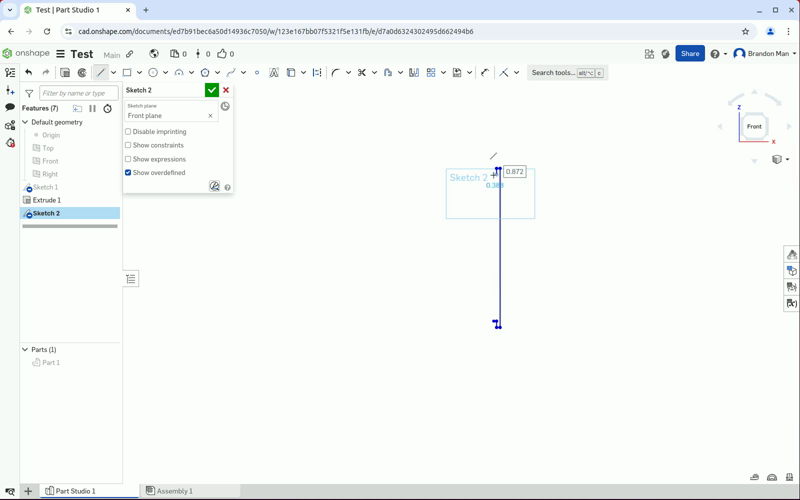
scroll(6)
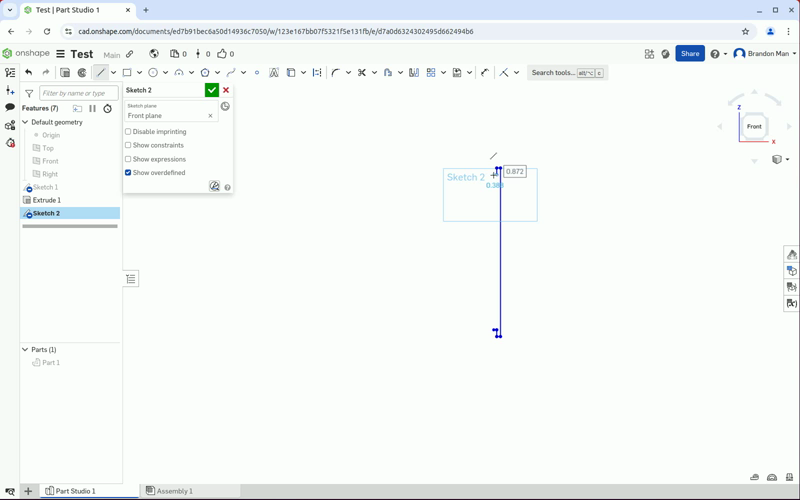
scroll(6)
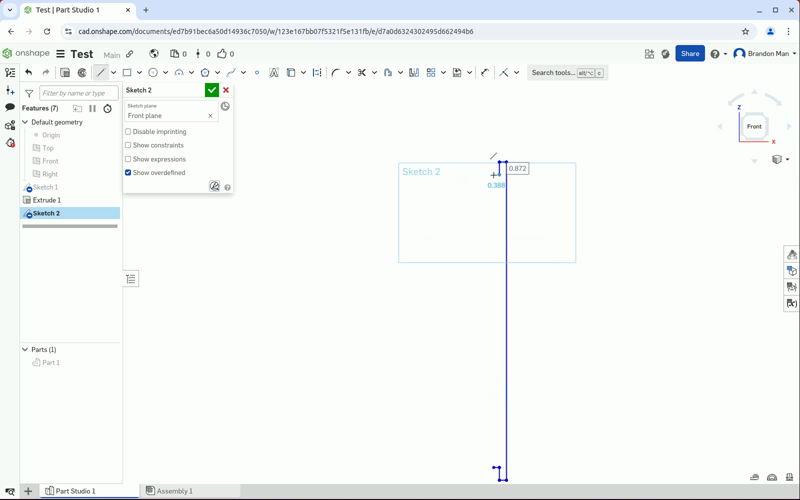
scroll(6)
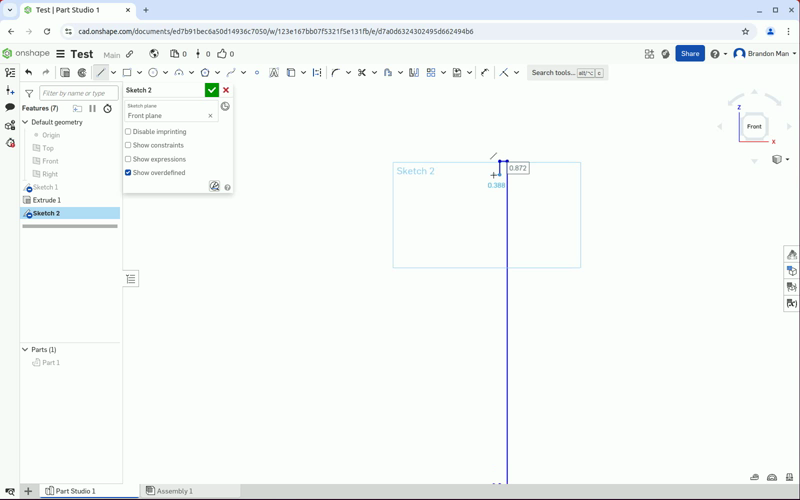
scroll(6)
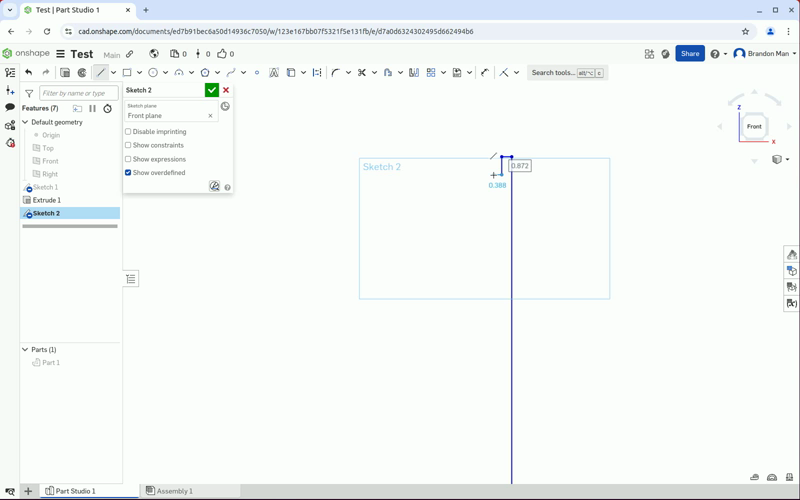
scroll(6)
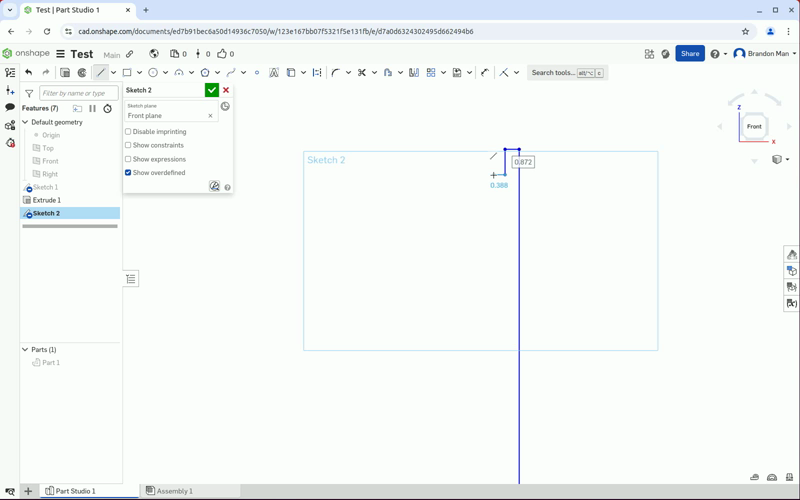
scroll(6)
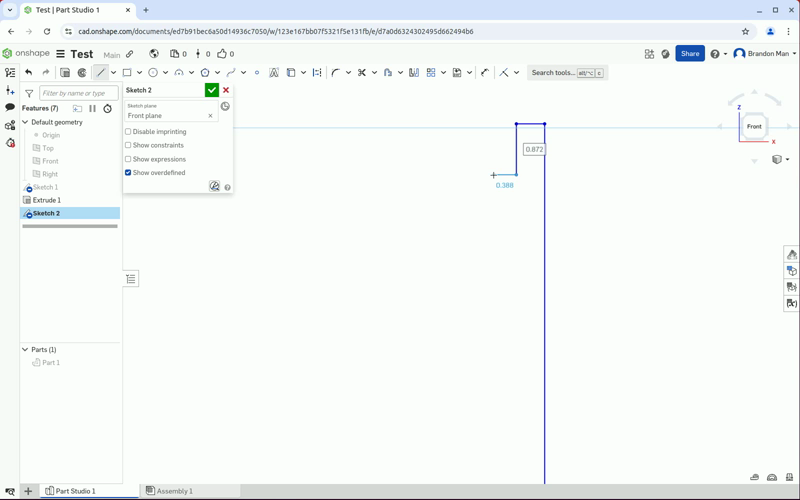
click(493, 174)
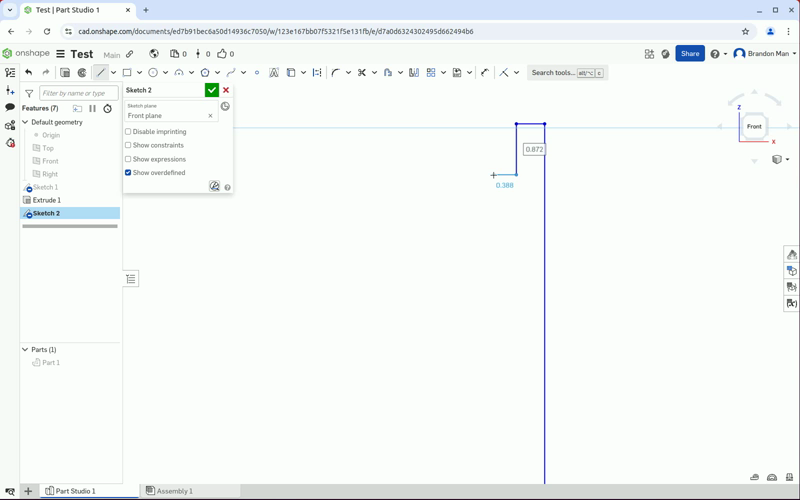
scroll(-6)
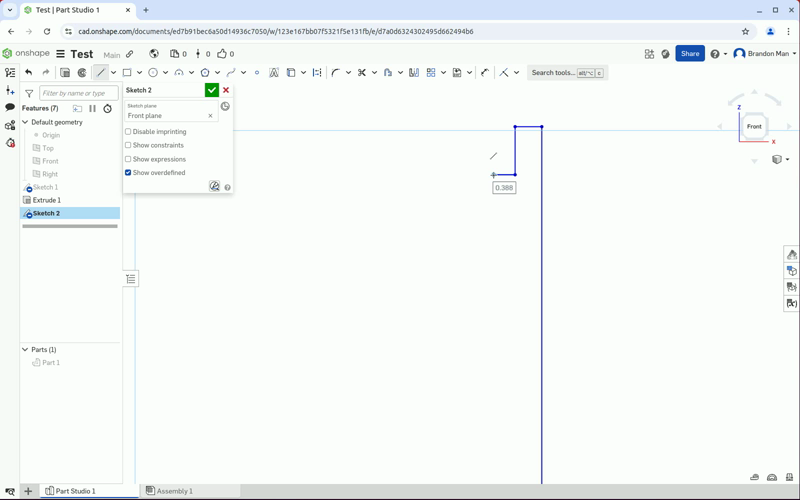
scroll(-6)
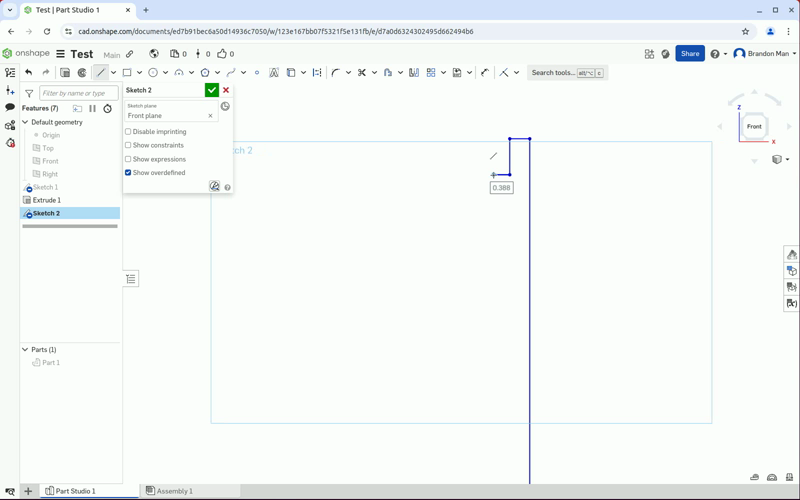
scroll(-6)
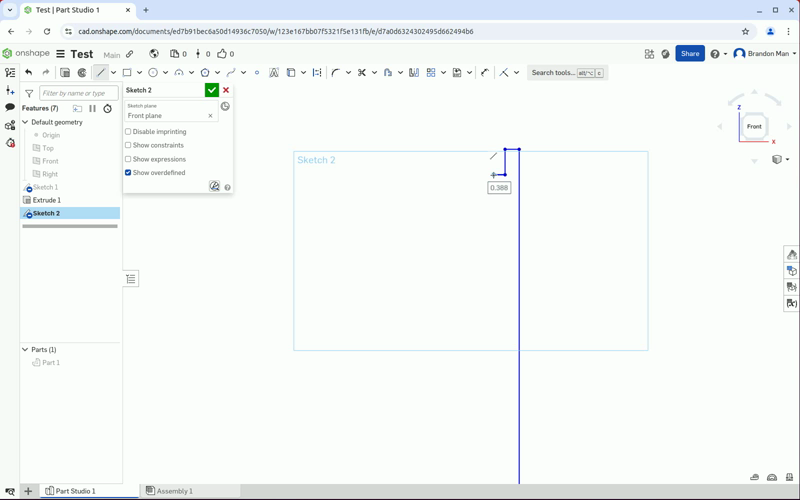
scroll(-6)
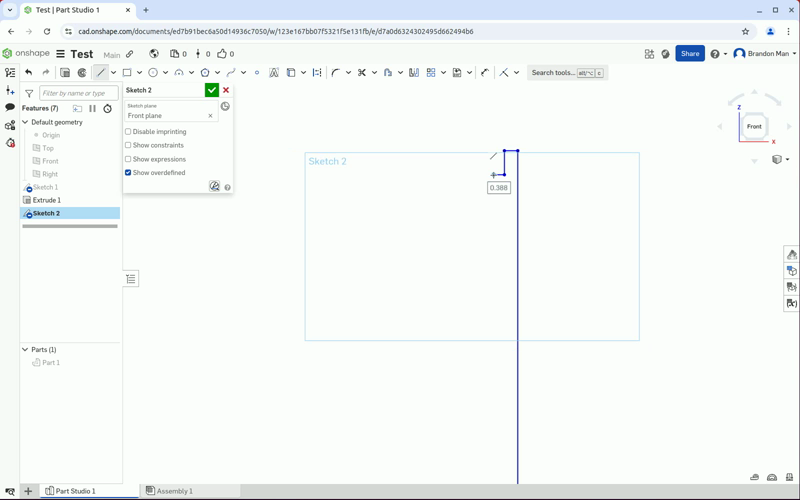
scroll(-6)
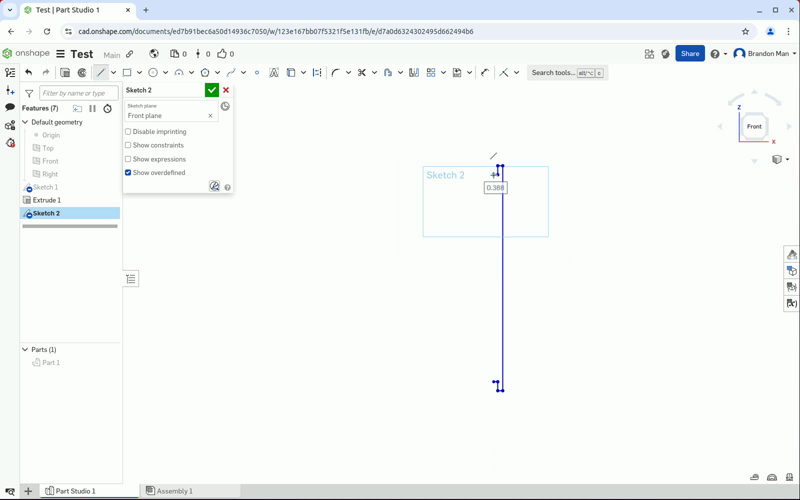
scroll(-6)
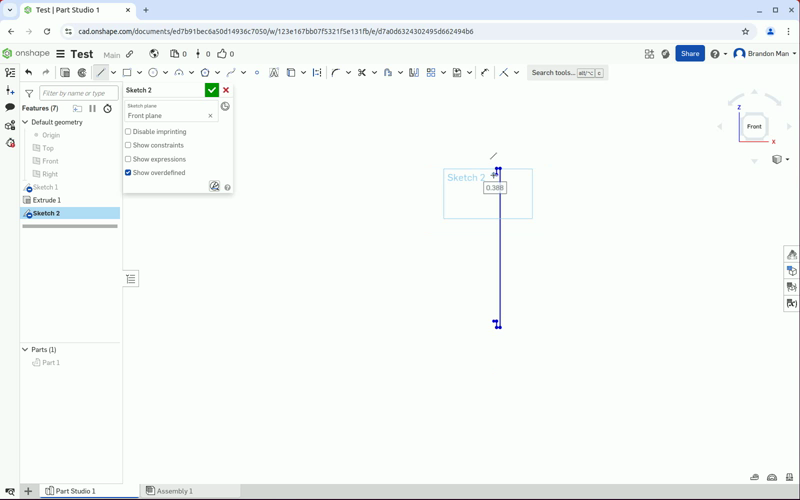
scroll(-6)
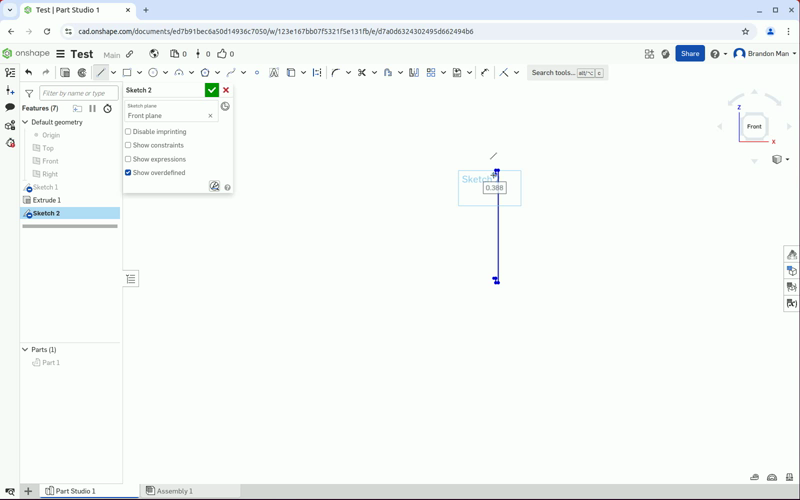
key_up(shift)
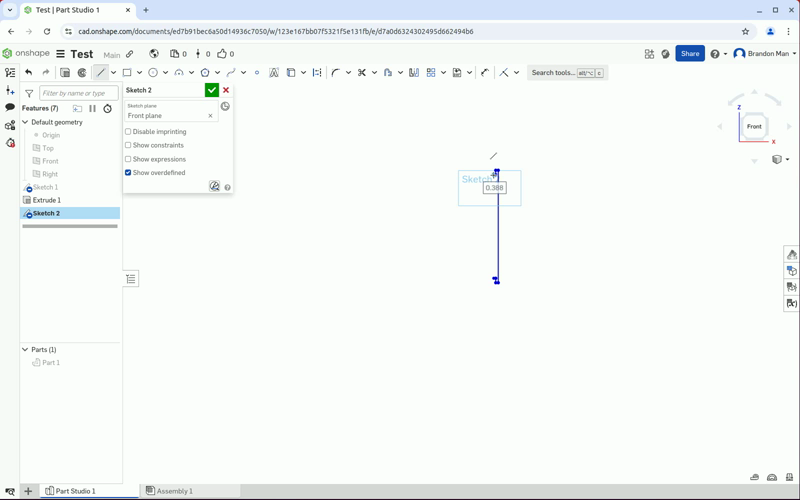
key_down(shift)
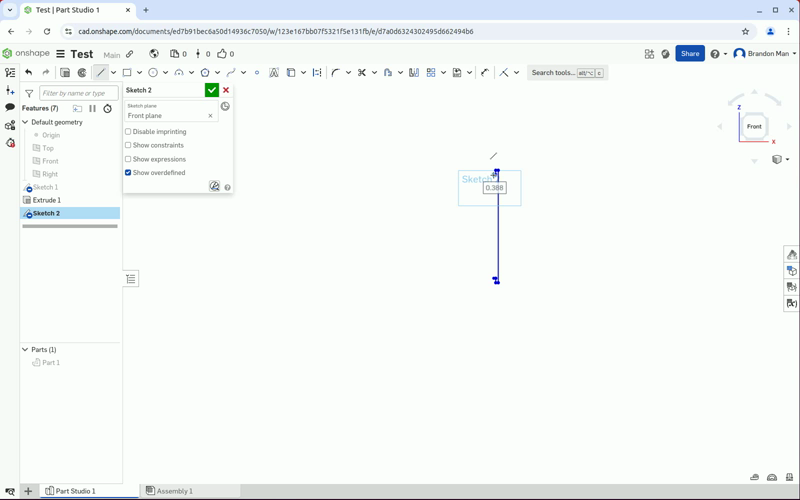
mouse_move(523, 174)
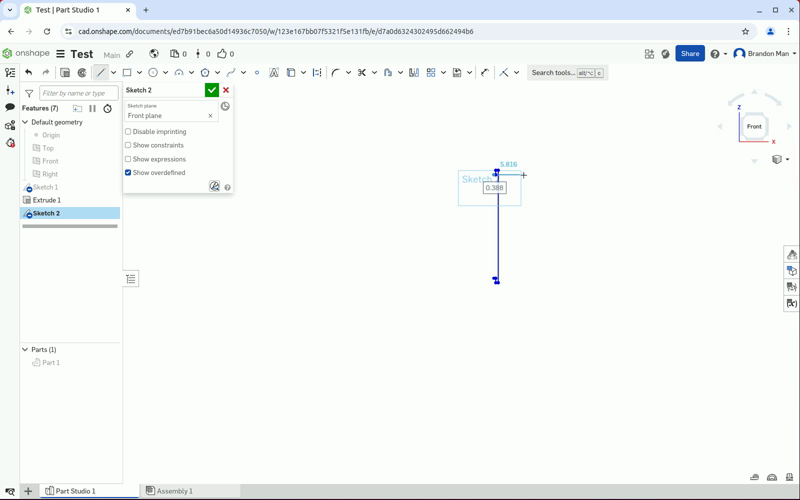
mouse_move(493, 203)
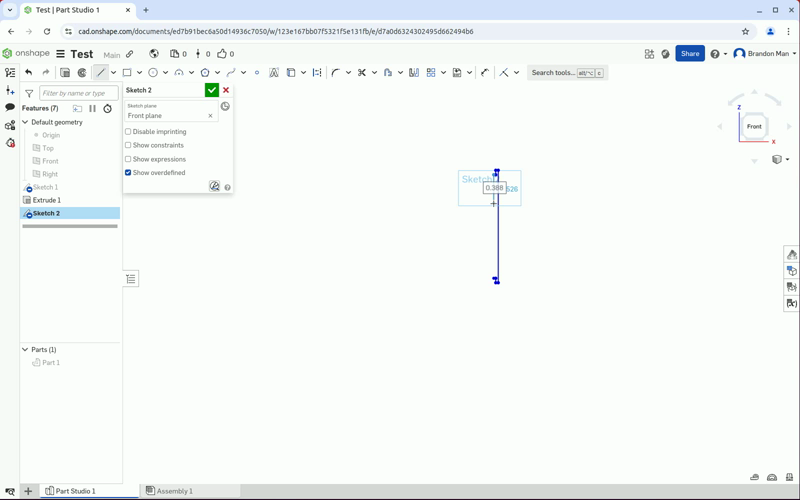
click(493, 203)
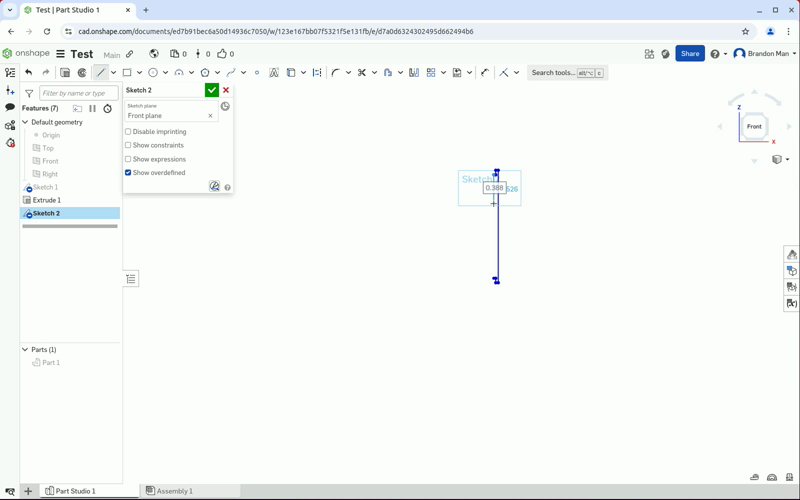
key_up(shift)
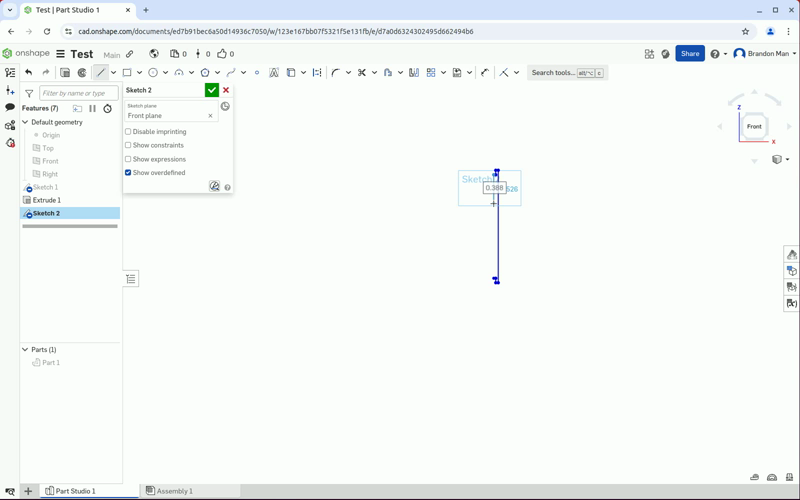
key_down(shift)
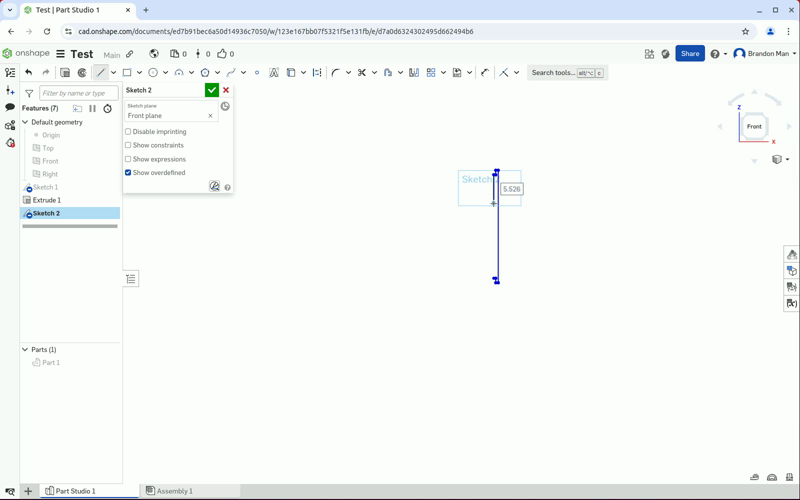
mouse_move(493, 278)
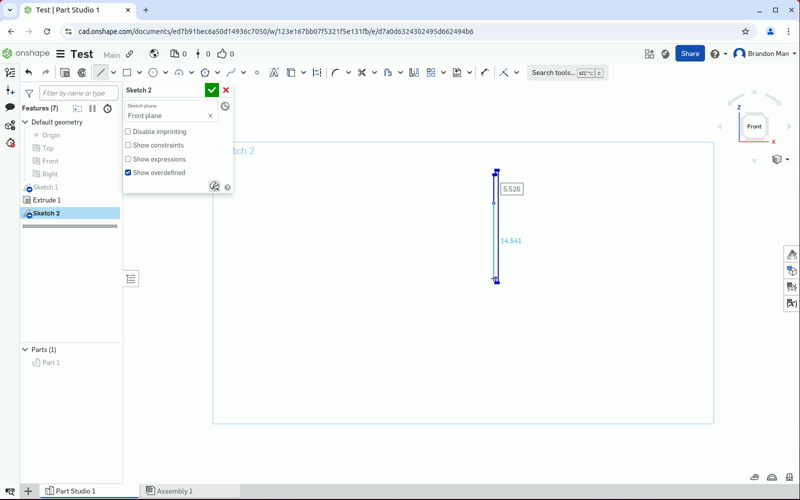
scroll(6)
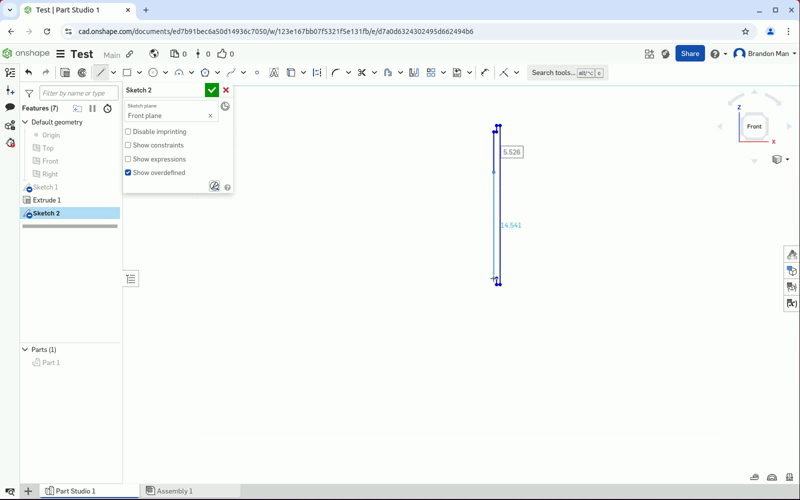
scroll(6)
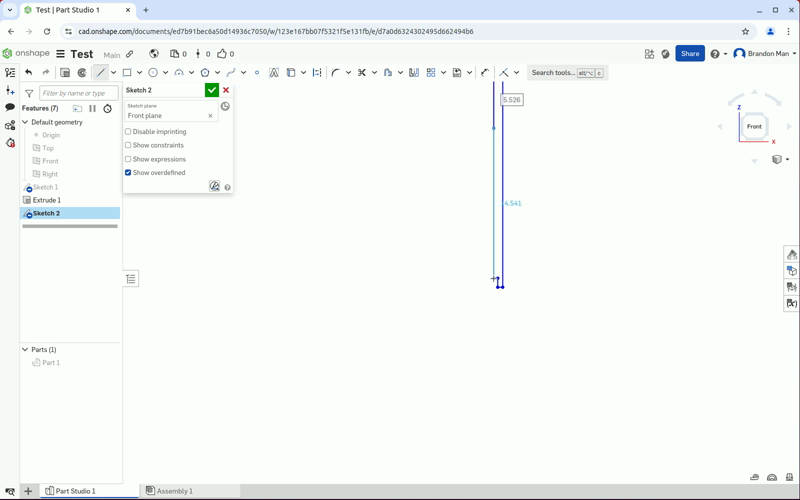
scroll(6)
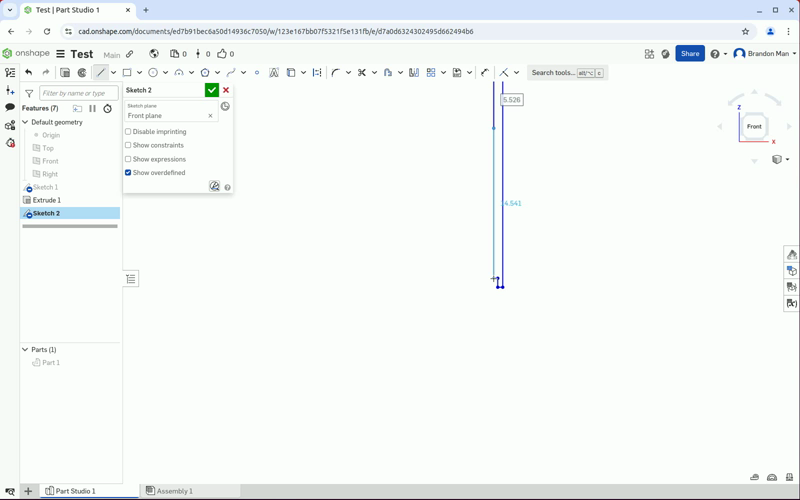
scroll(6)
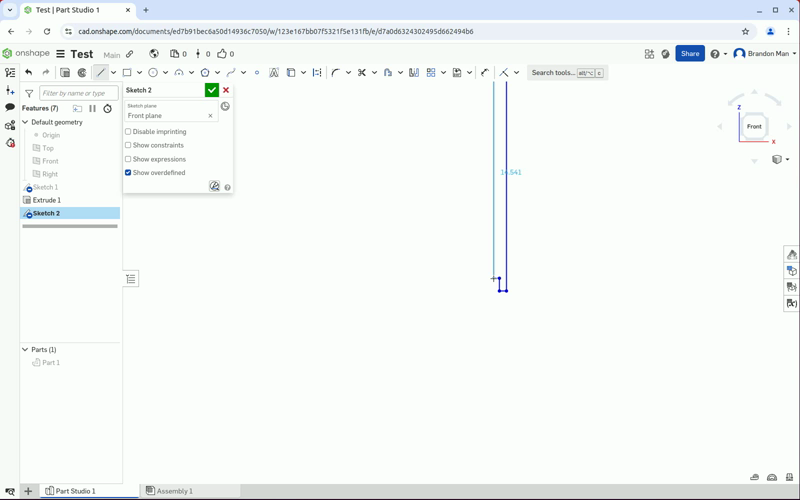
scroll(6)
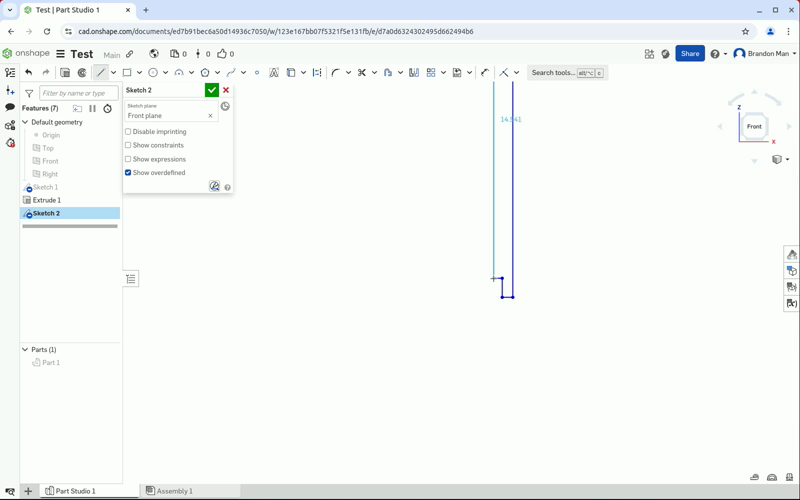
scroll(6)
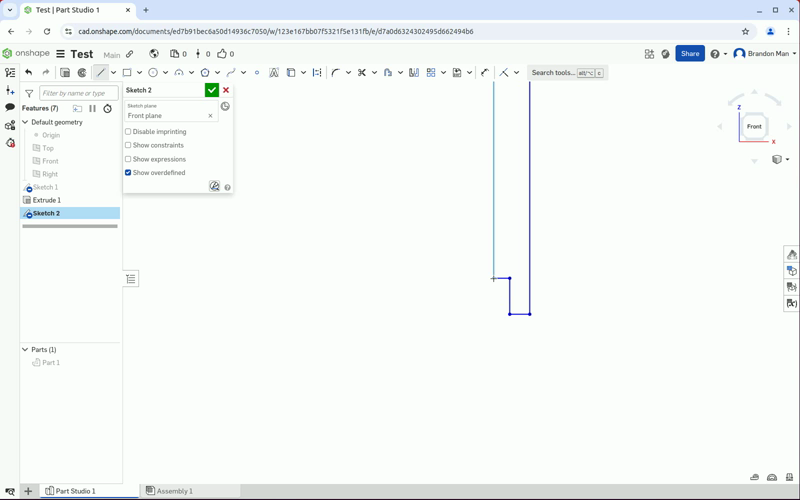
scroll(6)
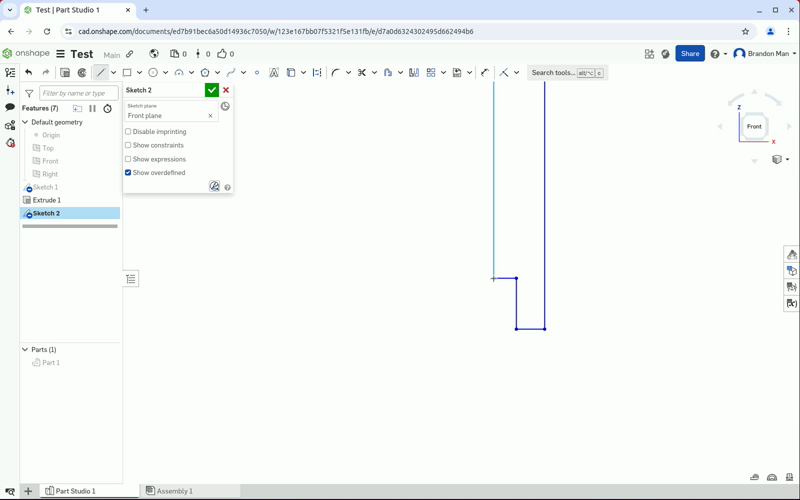
key_up(shift)
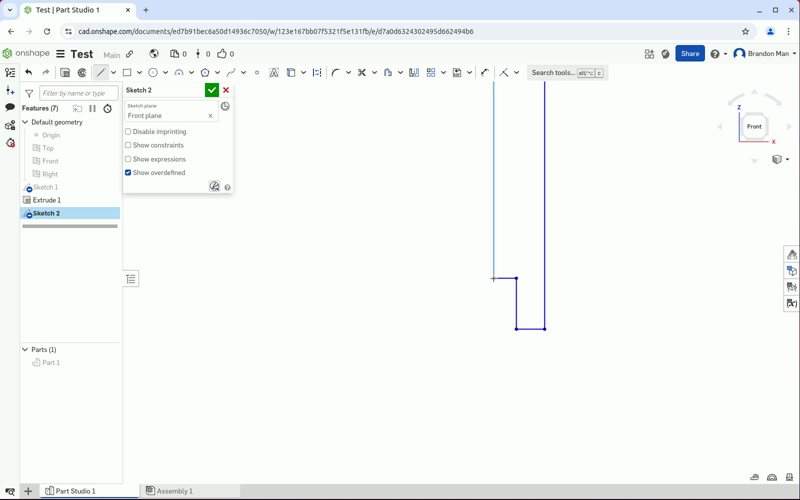
click(493, 278)
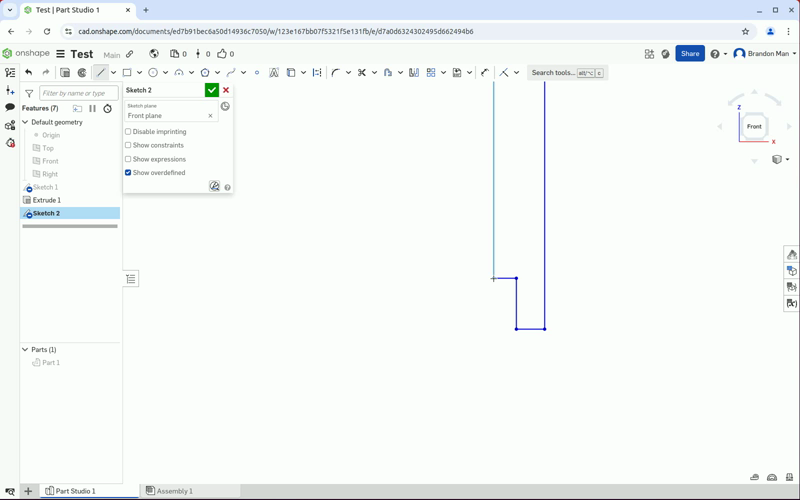
scroll(-6)
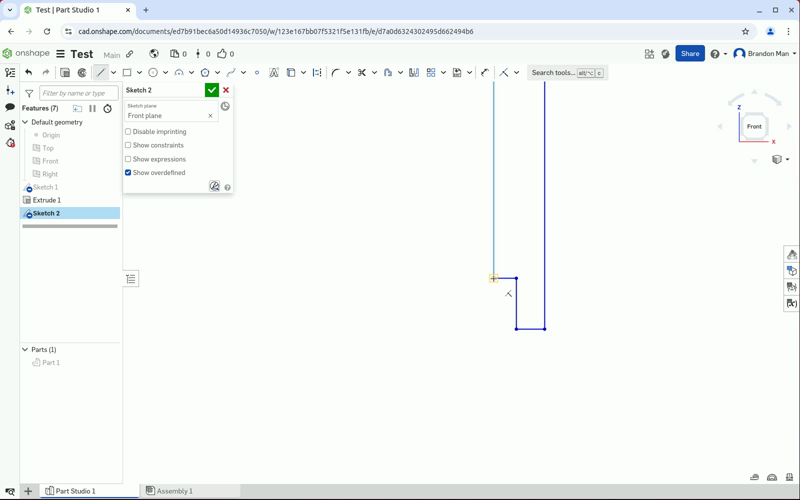
scroll(-6)
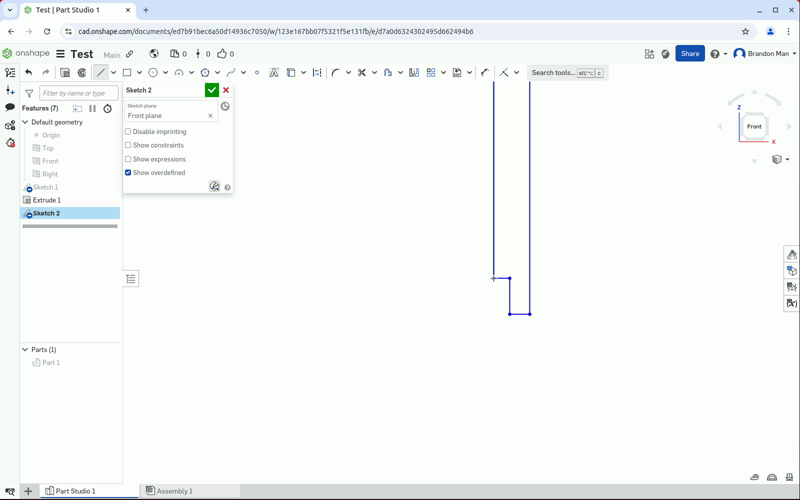
scroll(-6)
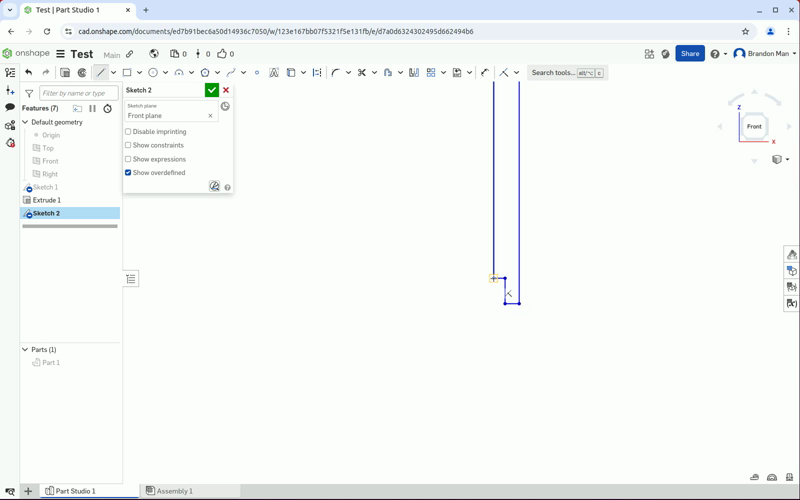
scroll(-6)
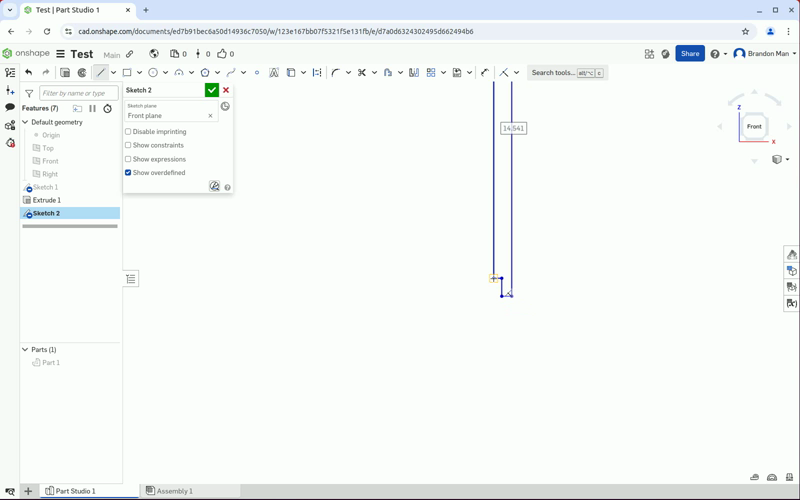
scroll(-6)
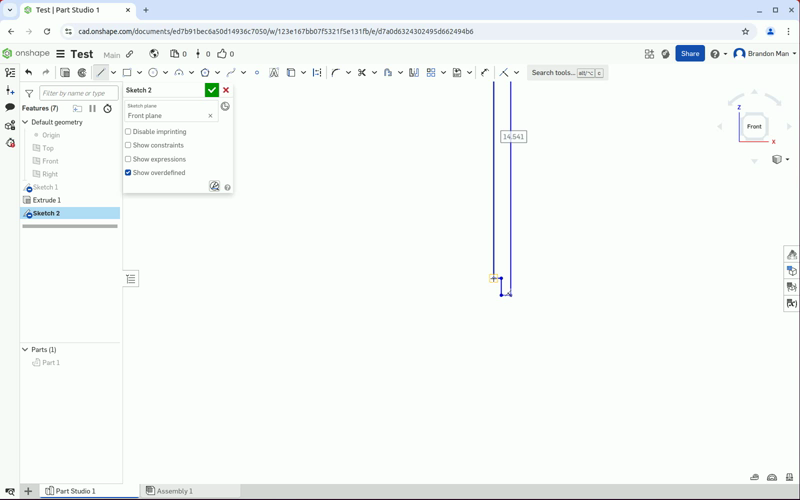
scroll(-6)
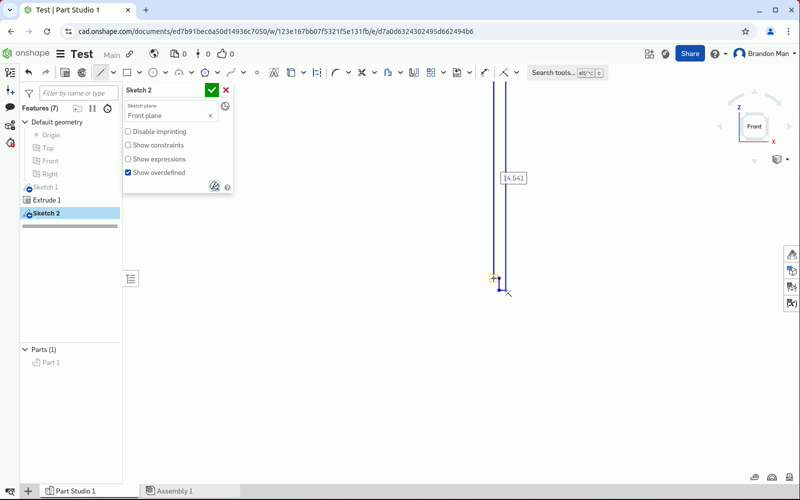
scroll(-6)
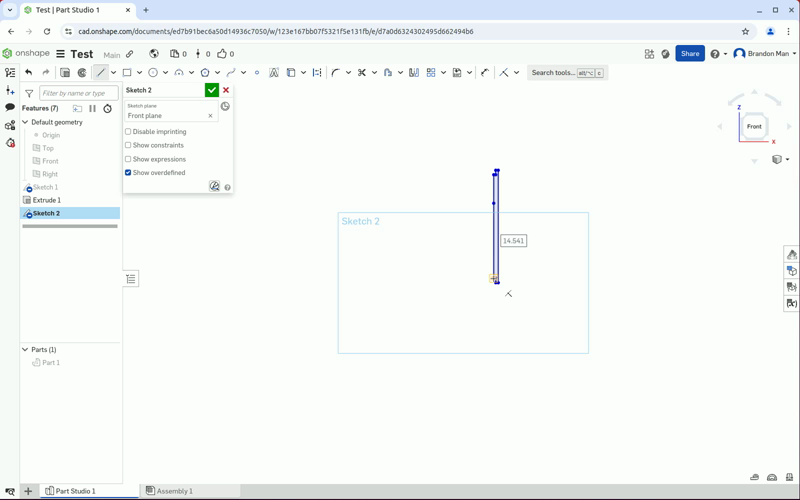
key(esc)
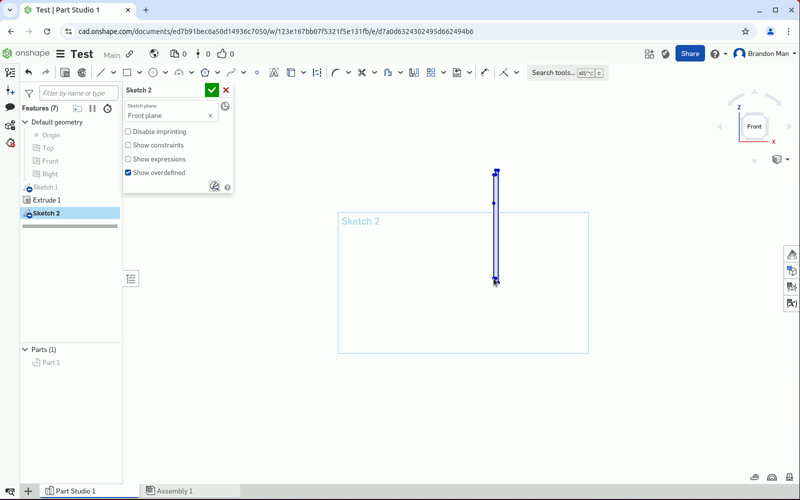
mouse_move(495, 184)
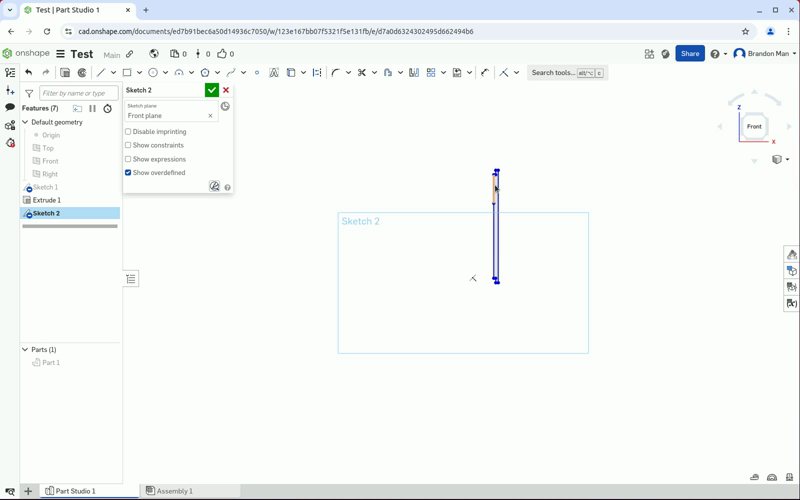
scroll(6)
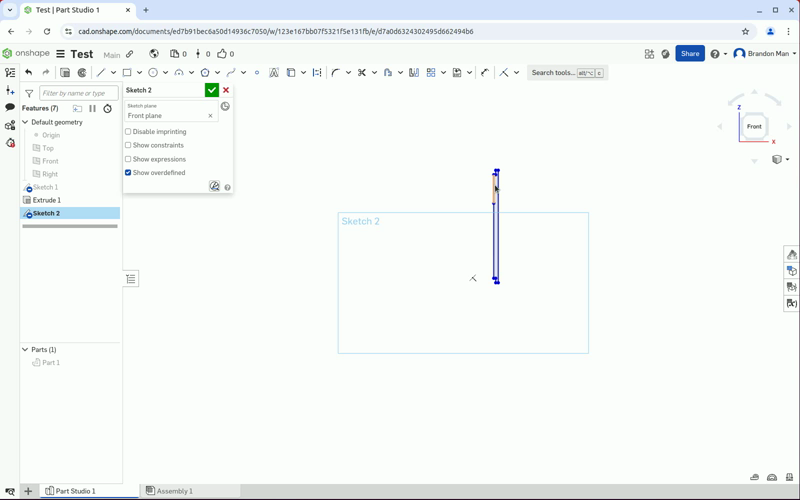
scroll(6)
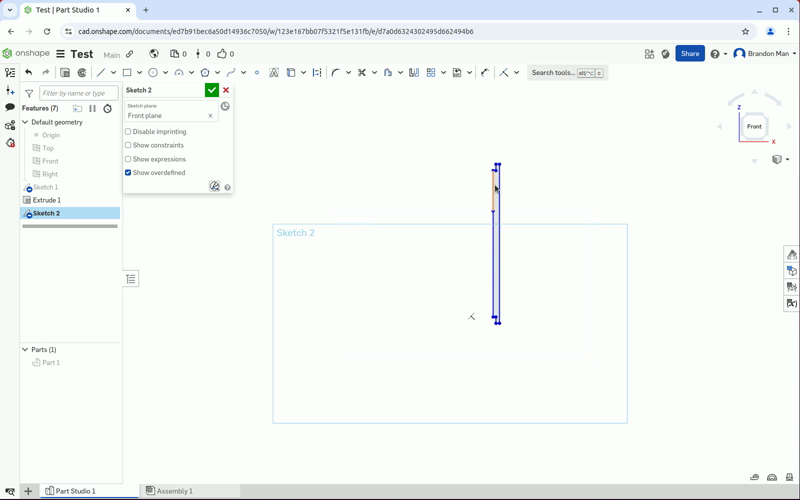
scroll(6)
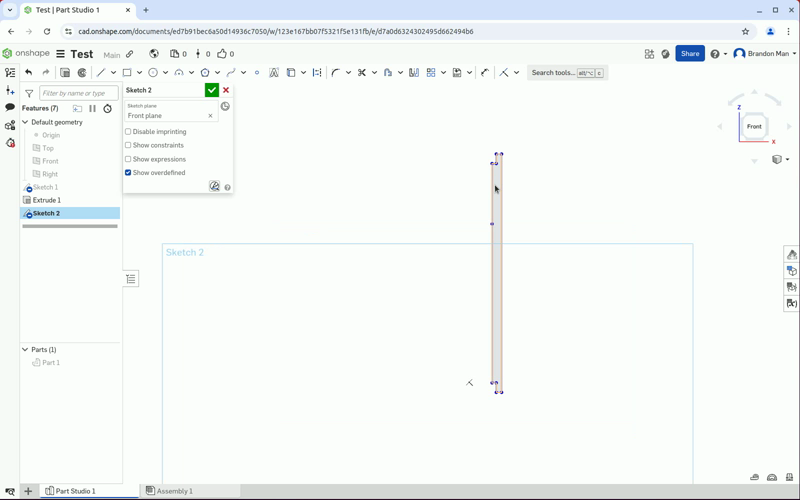
scroll(6)
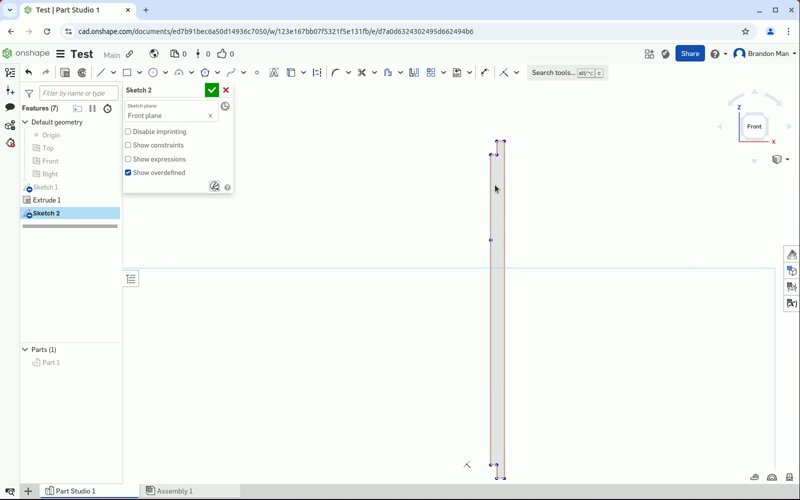
scroll(6)
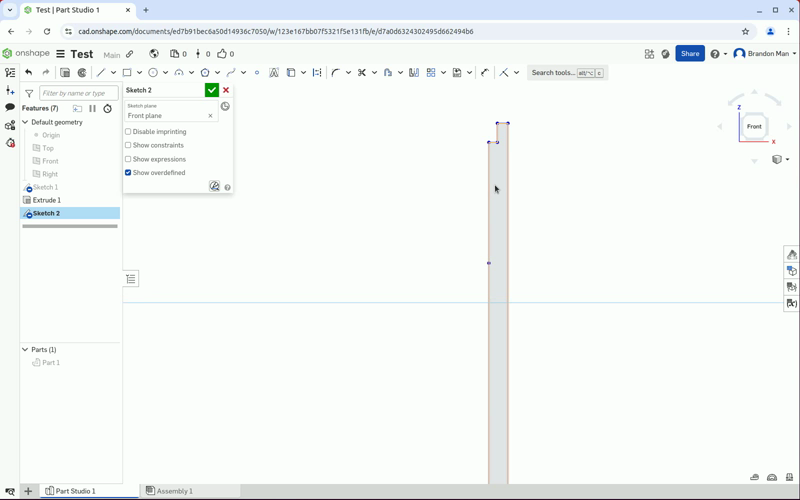
scroll(6)
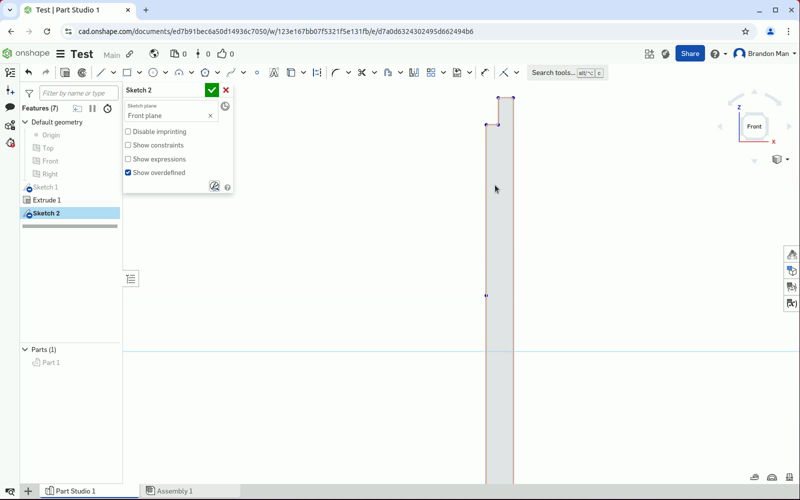
scroll(6)
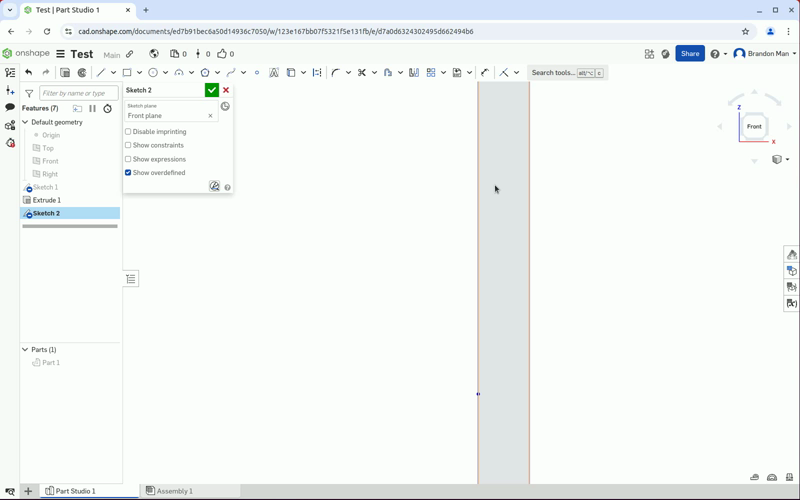
click(495, 184)
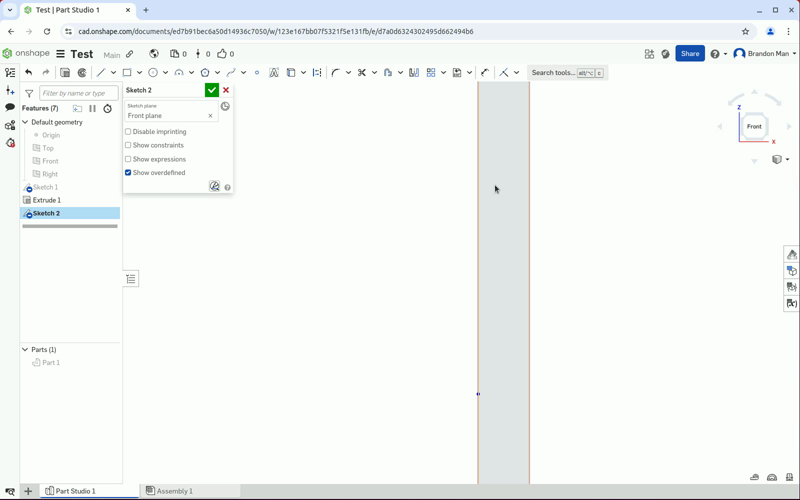
scroll(-6)
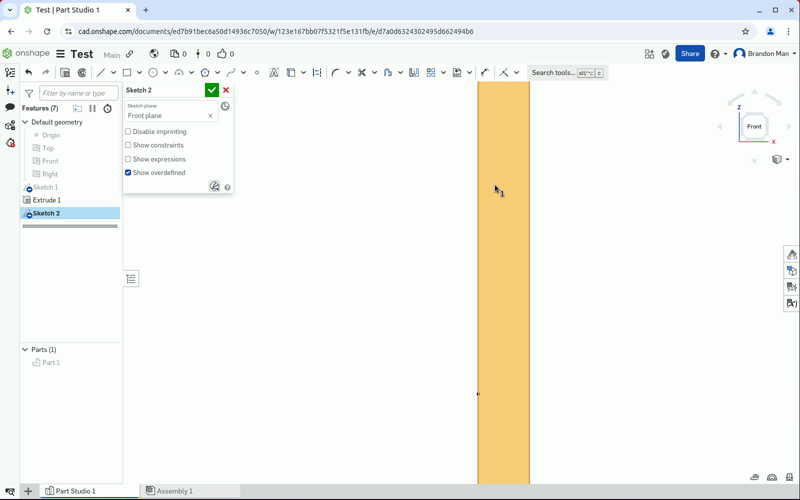
scroll(-6)
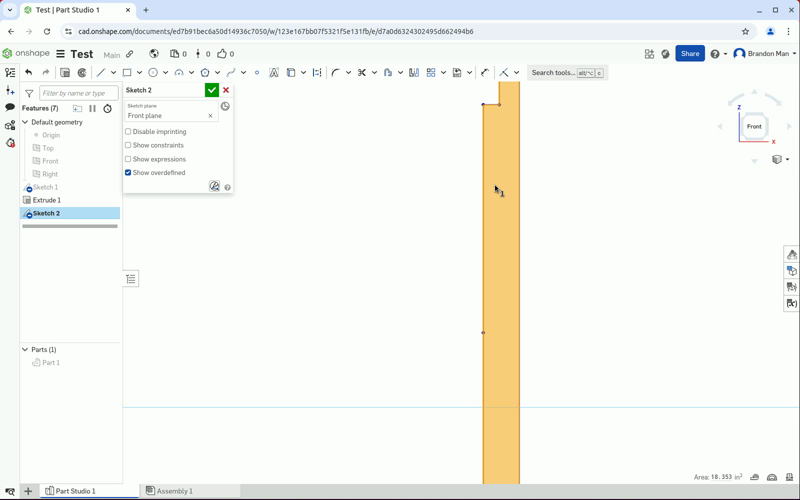
scroll(-6)
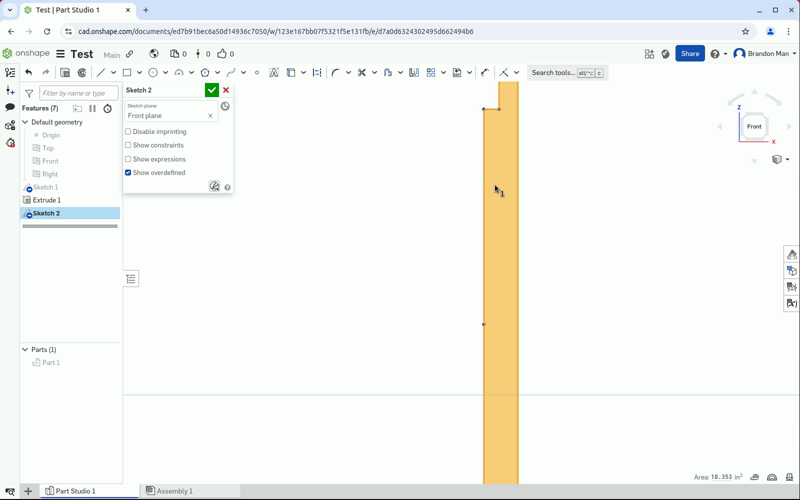
scroll(-6)
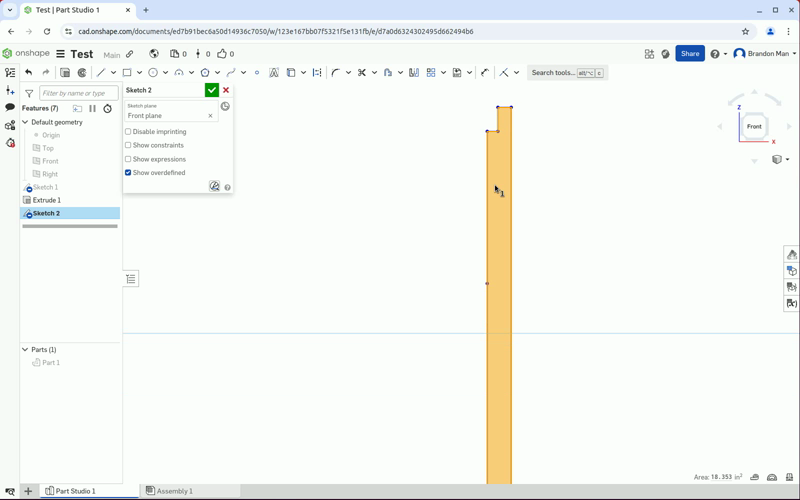
scroll(-6)
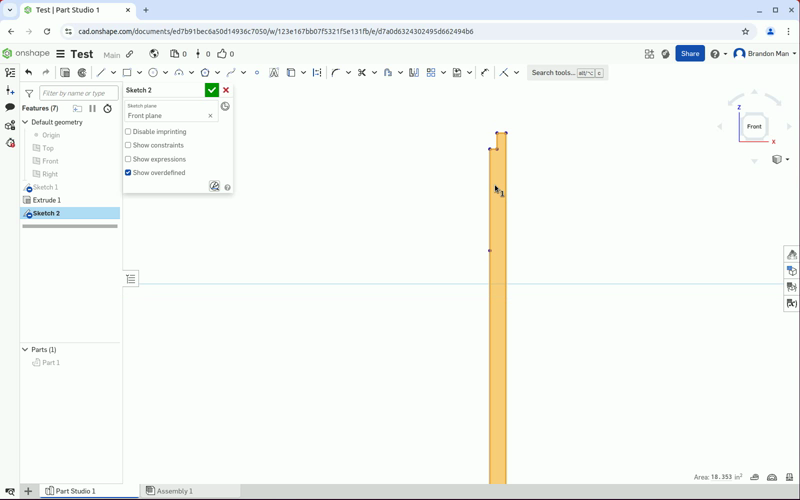
scroll(-6)
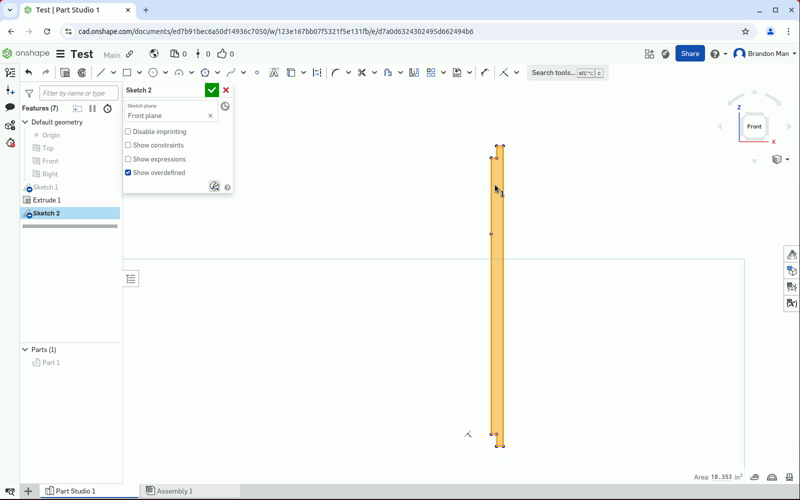
scroll(-6)
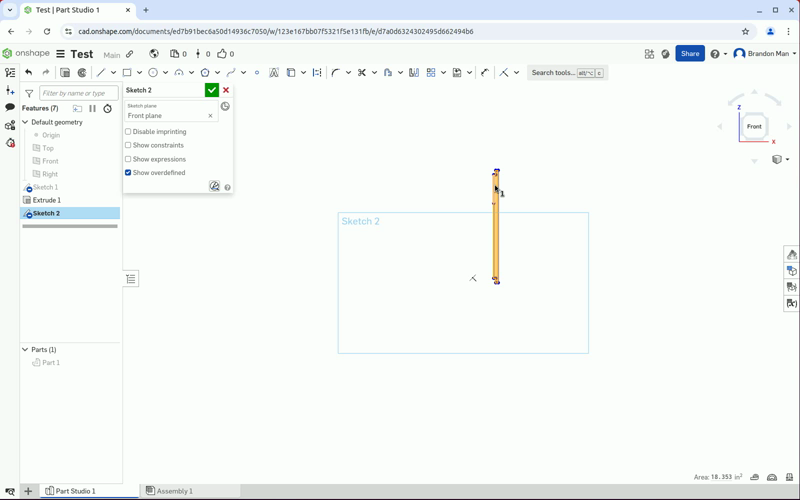
mouse_move(73, 352)
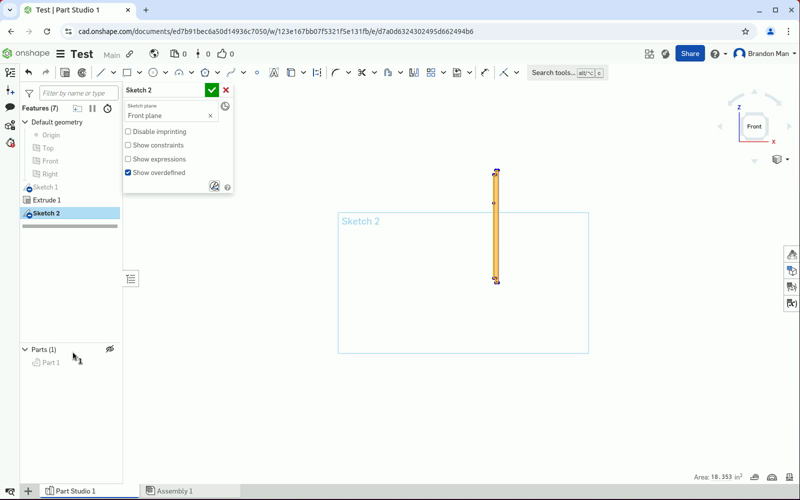
key(shift+y)
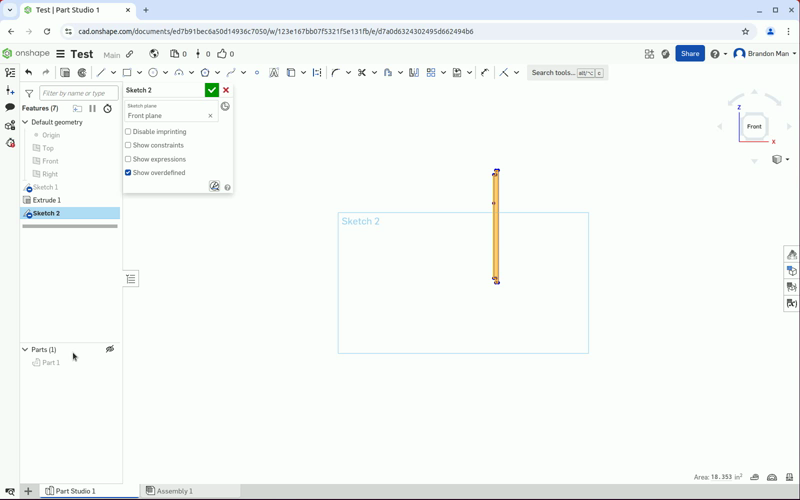
key(shift+e)
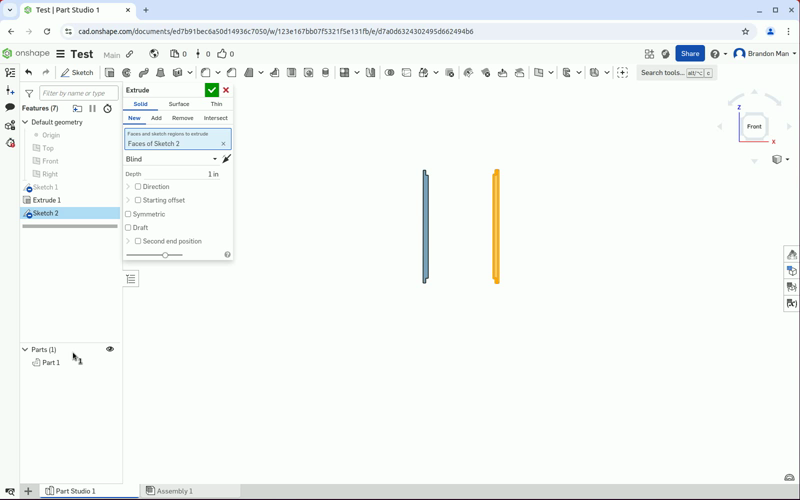
mouse_move(143, 106)
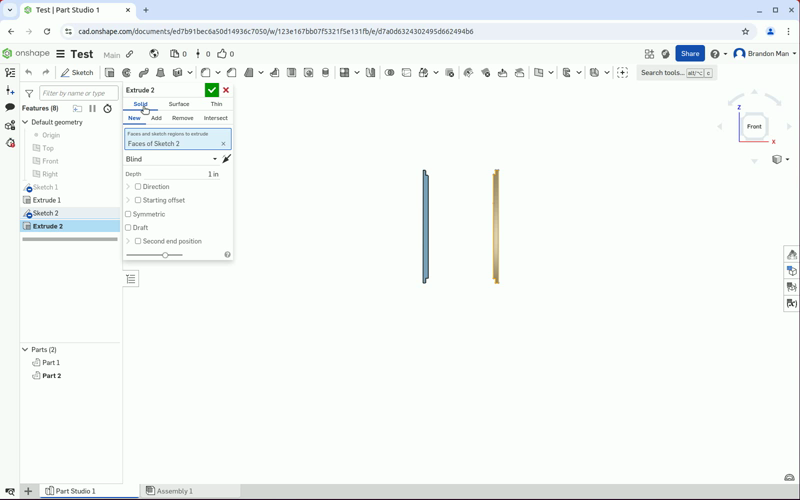
click(143, 106)
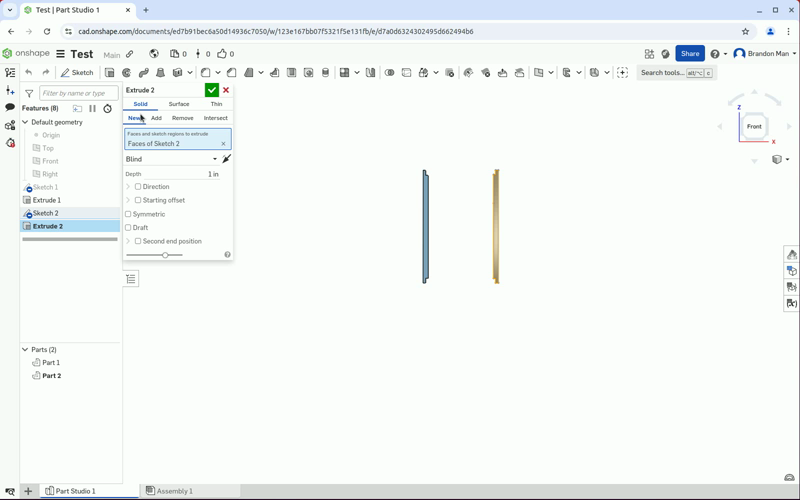
mouse_move(137, 120)
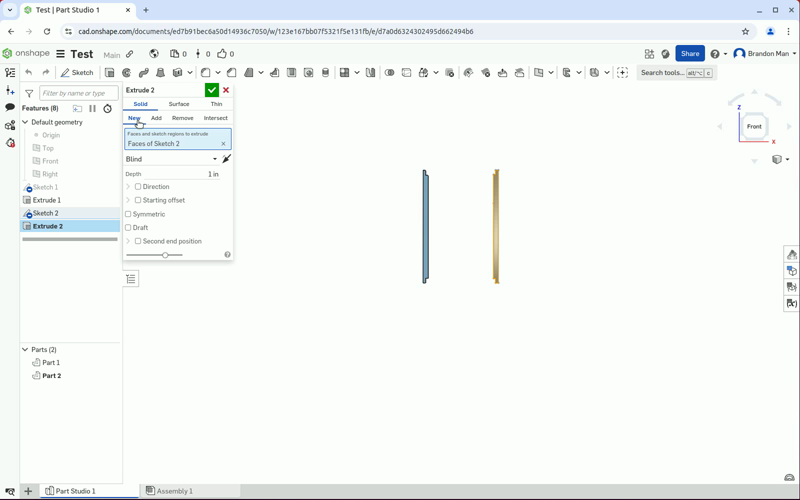
click(137, 120)
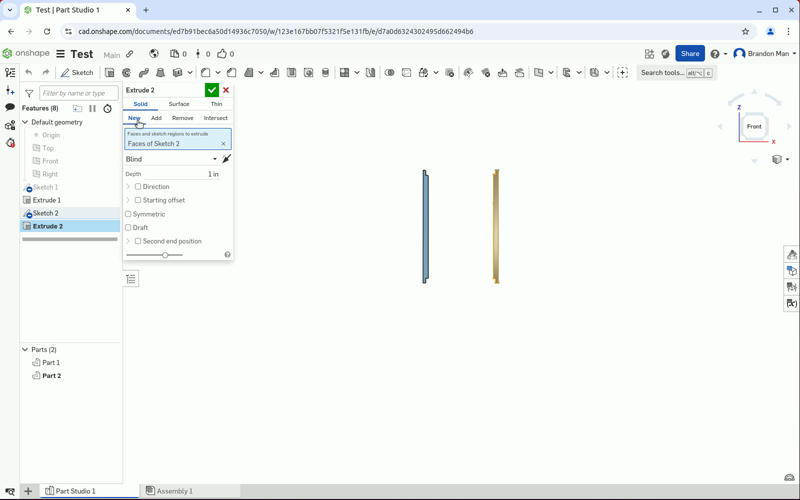
key(tab, 4)
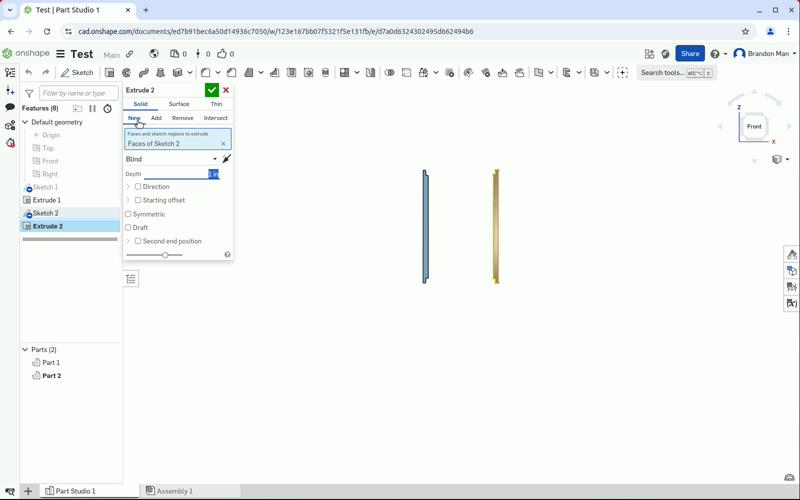
text(-6.258)
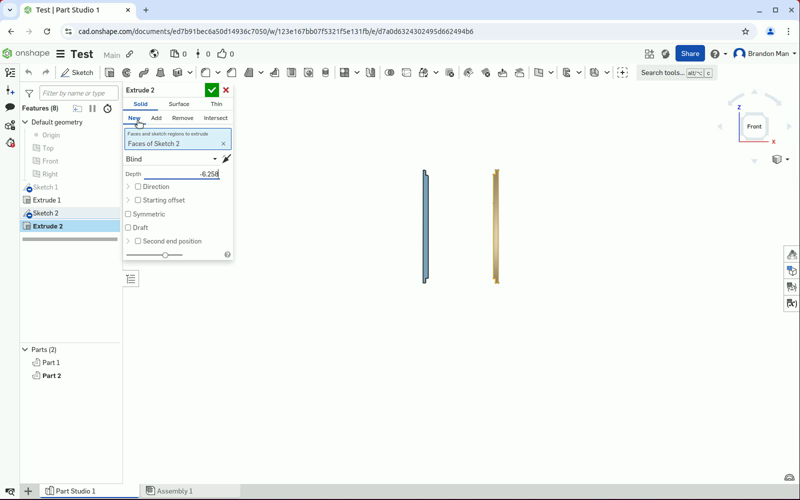
key(enter)
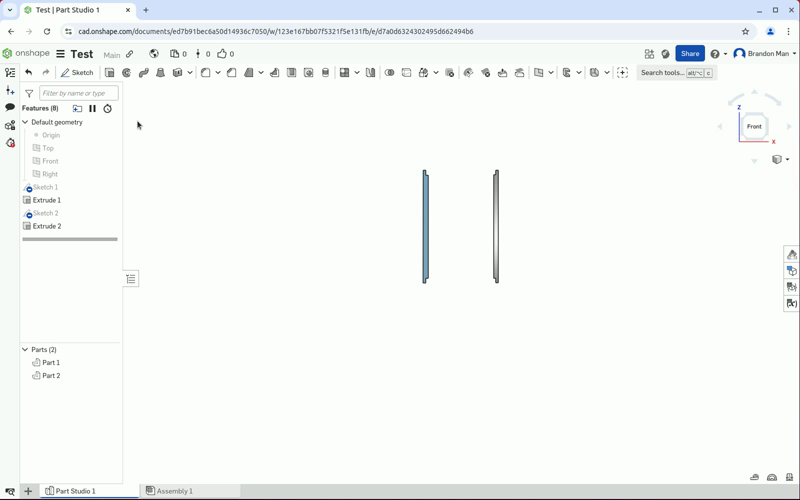
key(shift+h)
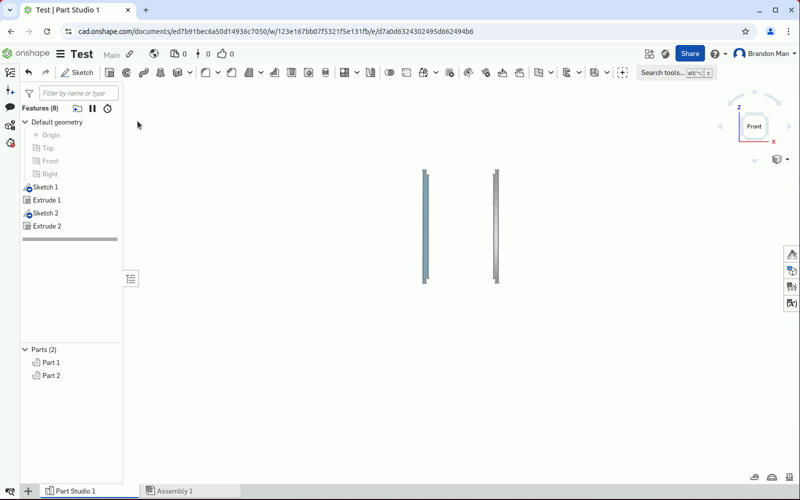
key(shift+h)
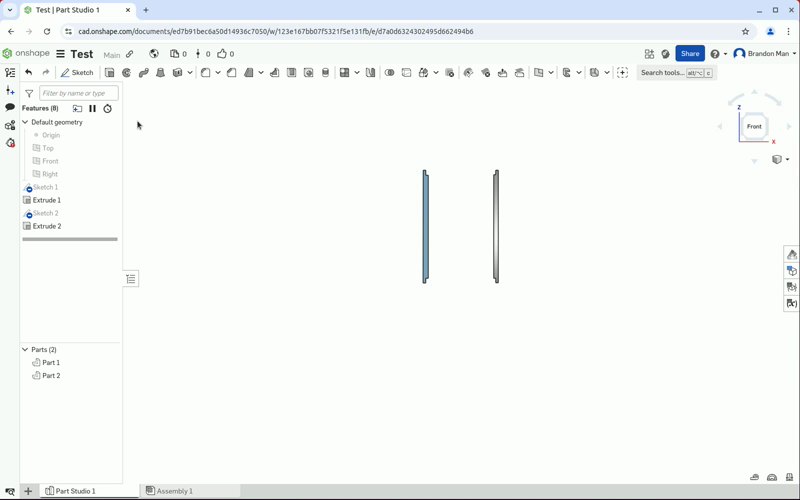
mouse_move(73, 189)
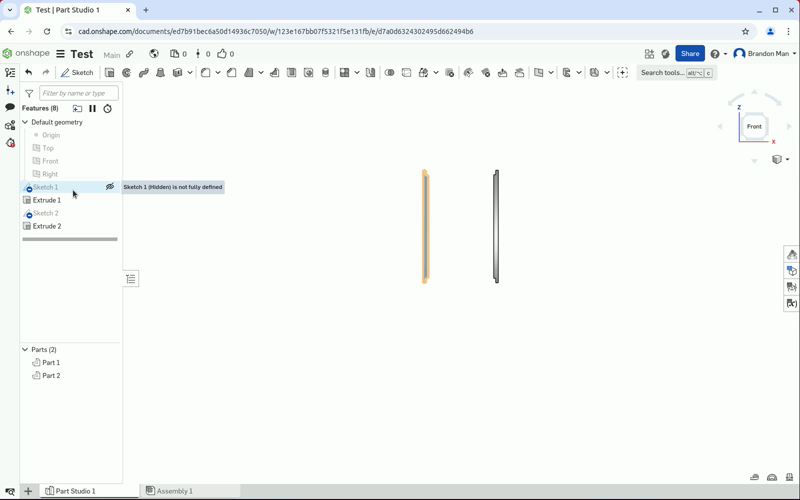
click(73, 189)
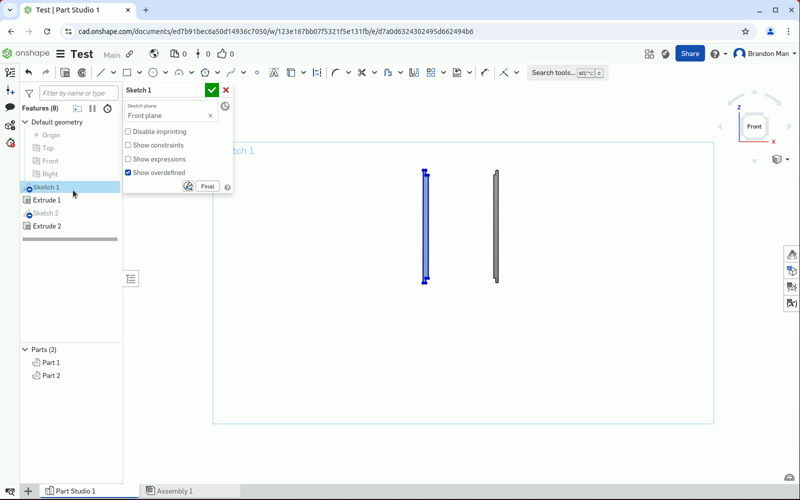
mouse_move(229, 92)
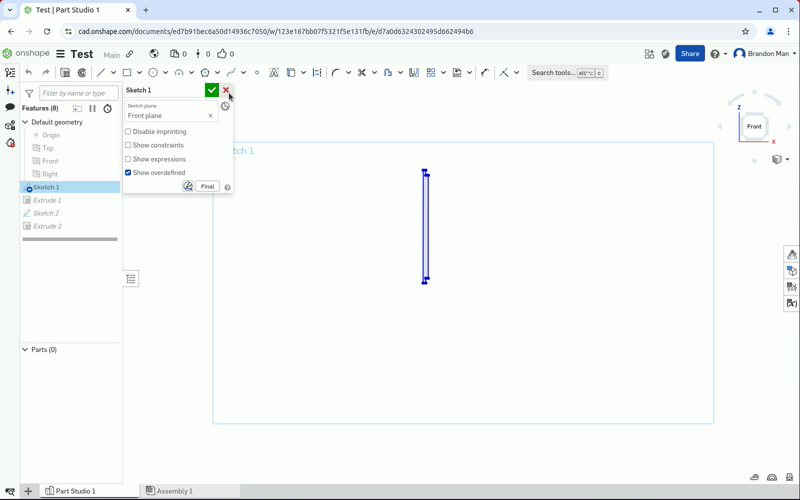
click(229, 92)
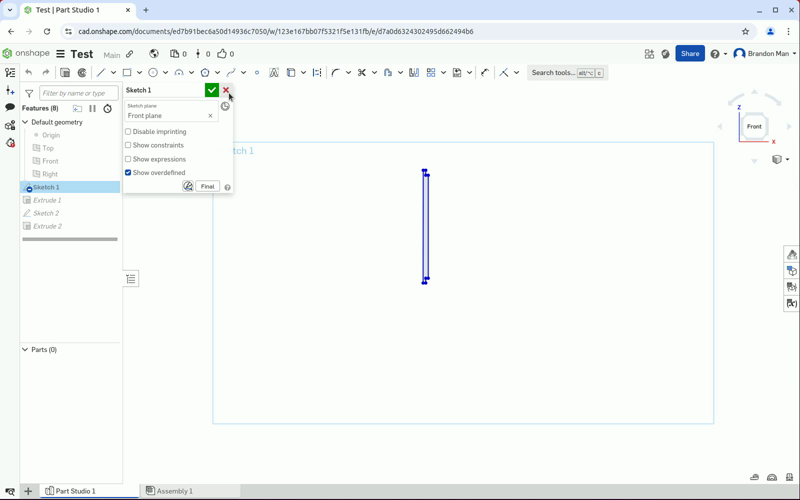
key(shift+s)
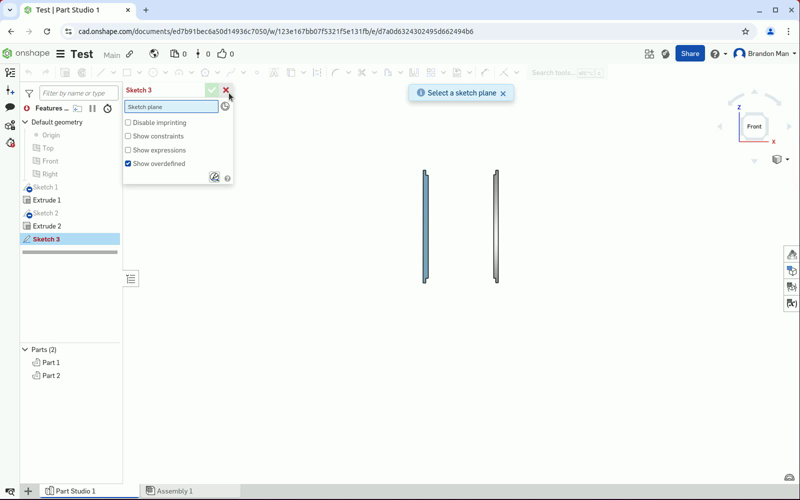
mouse_move(73, 163)
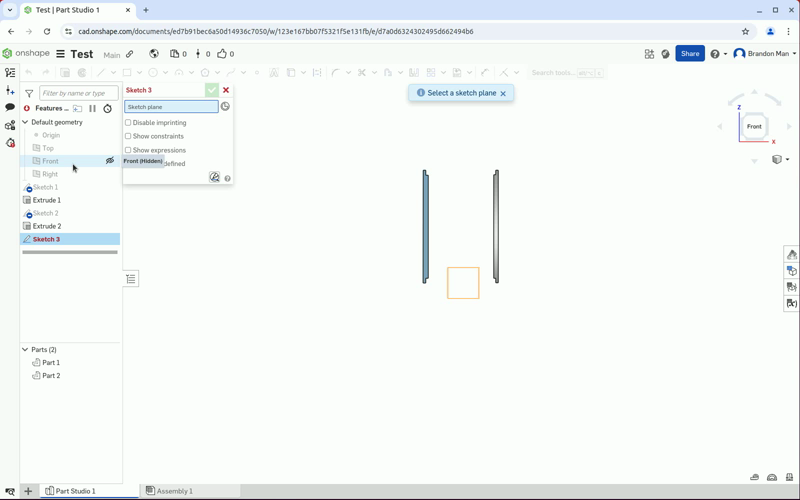
click(73, 163)
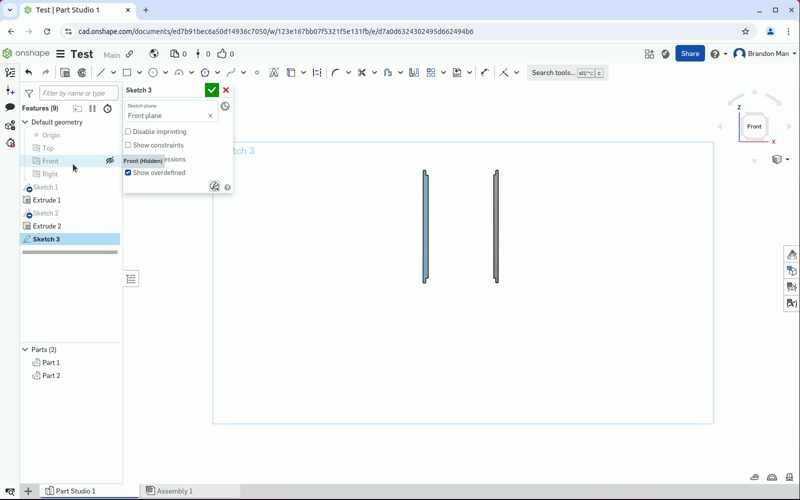
mouse_move(73, 352)
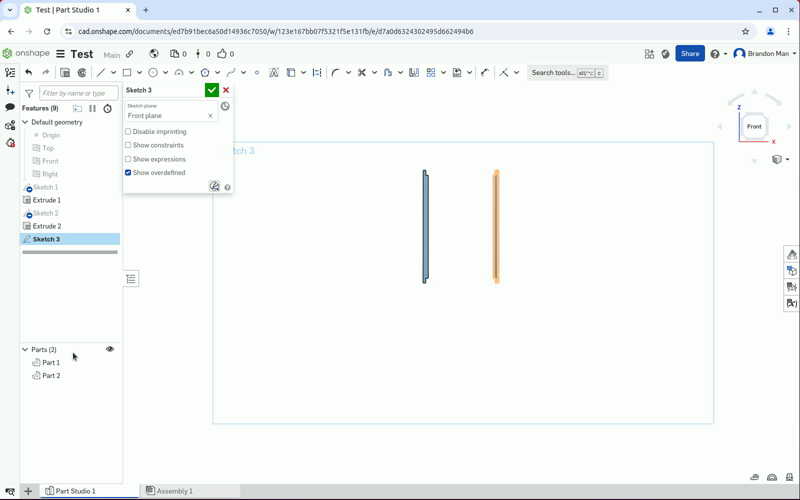
key(y)
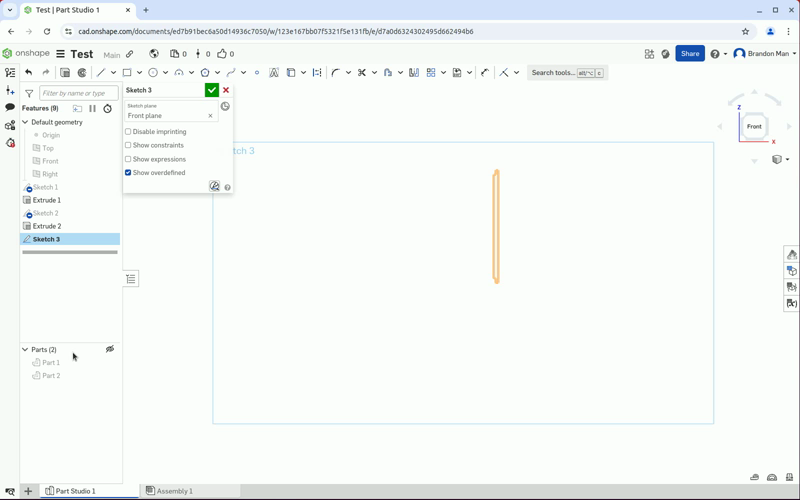
key(l)
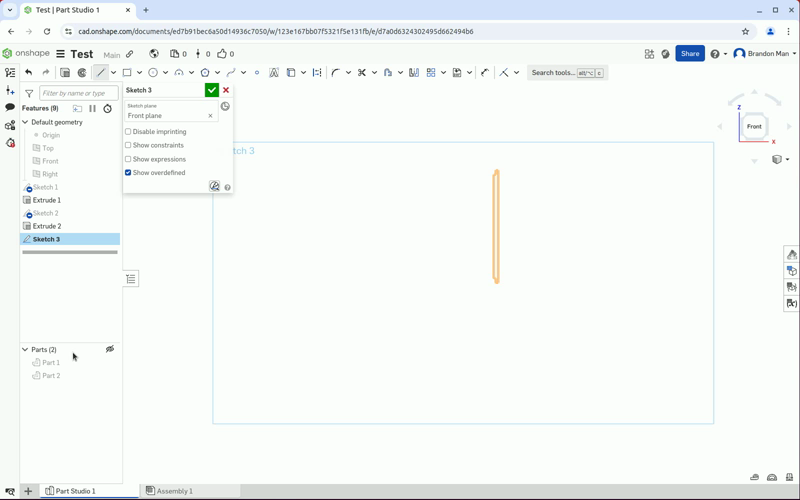
key_down(shift)
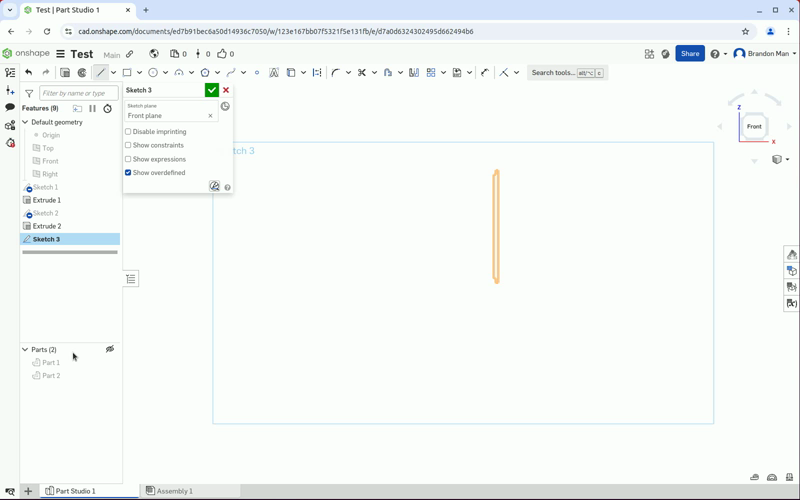
mouse_move(425, 282)
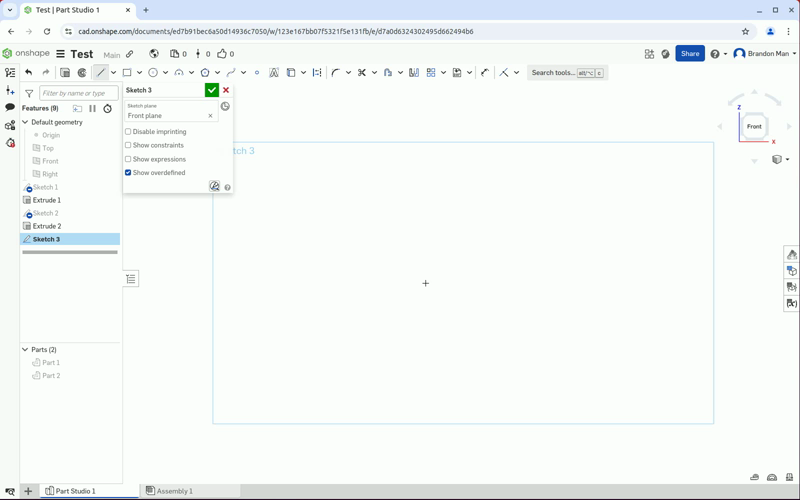
click(425, 282)
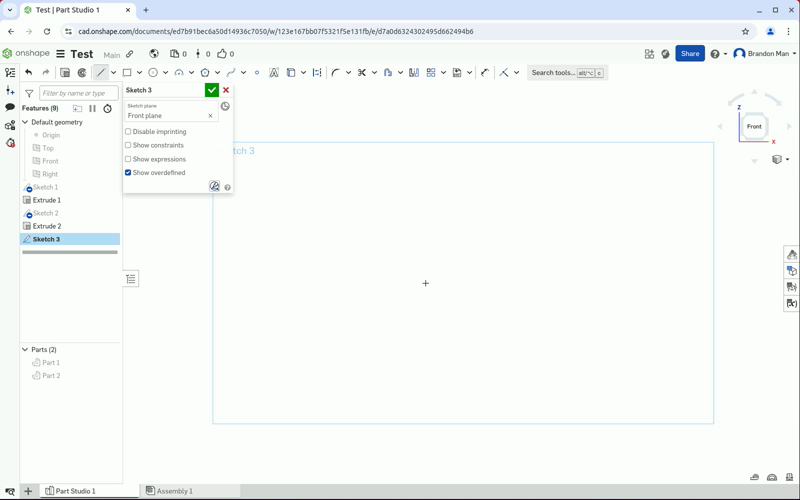
key_up(shift)
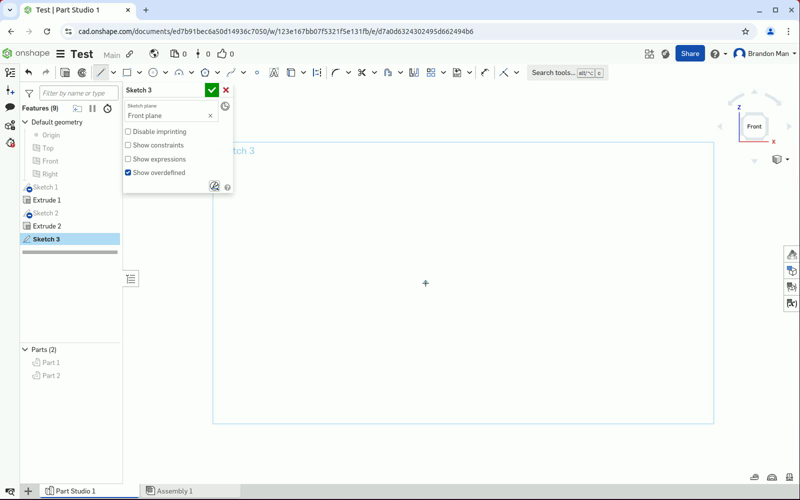
key_down(shift)
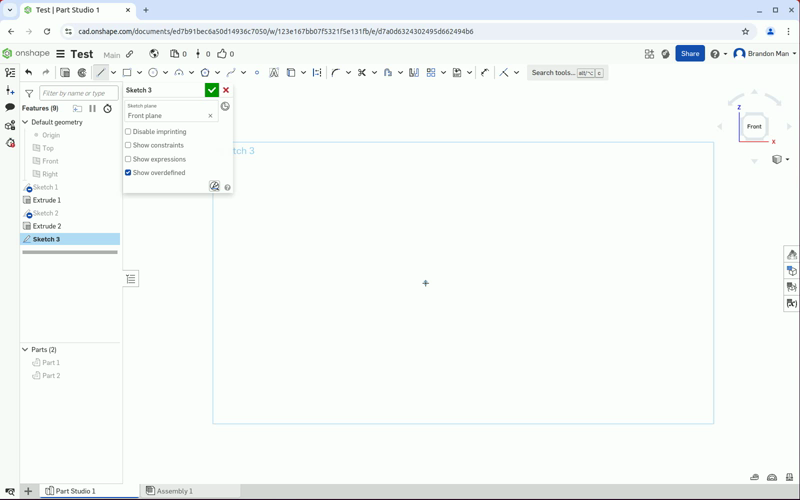
mouse_move(496, 282)
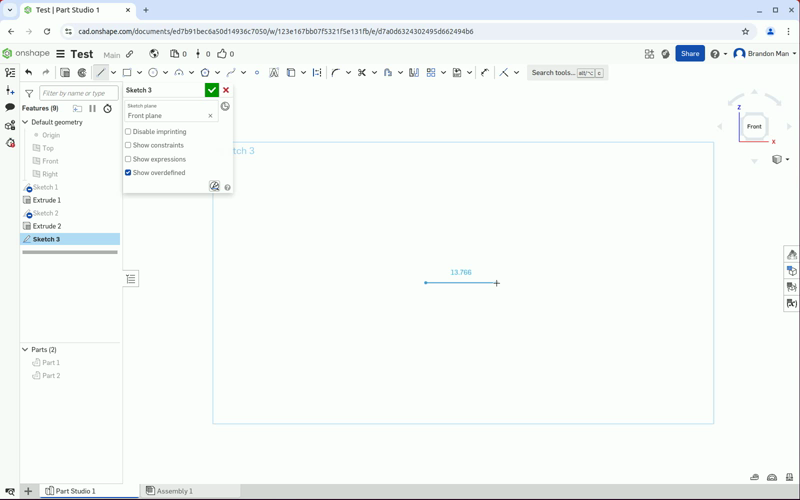
click(496, 282)
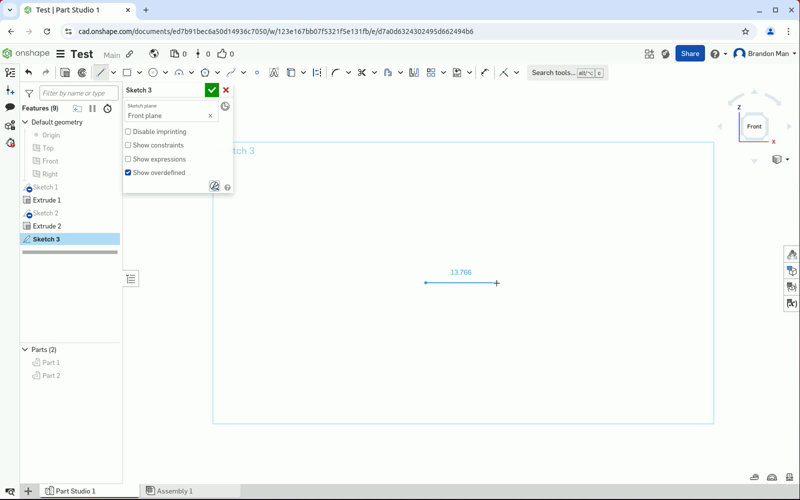
key_up(shift)
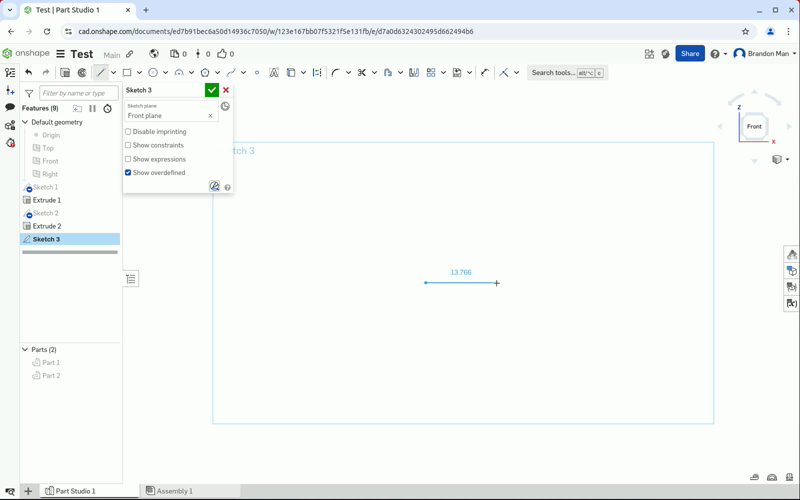
key_down(shift)
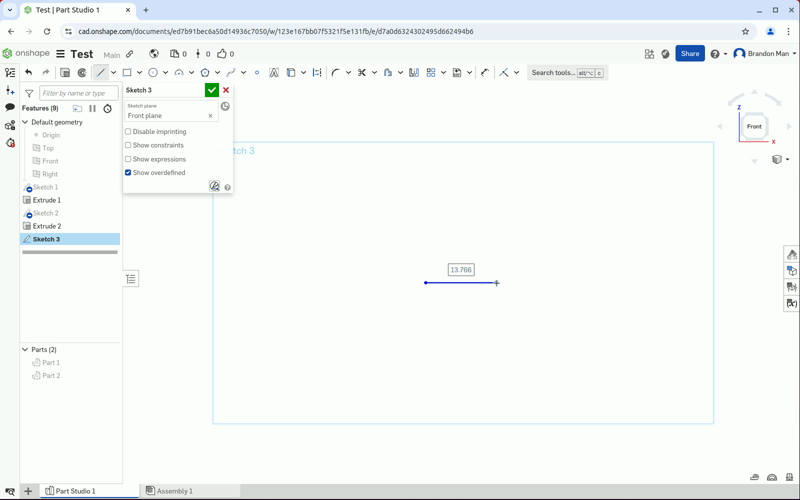
mouse_move(526, 282)
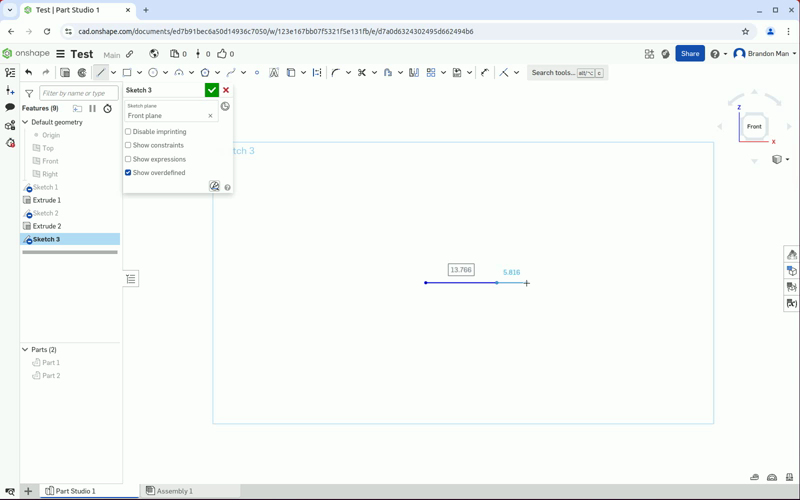
mouse_move(496, 277)
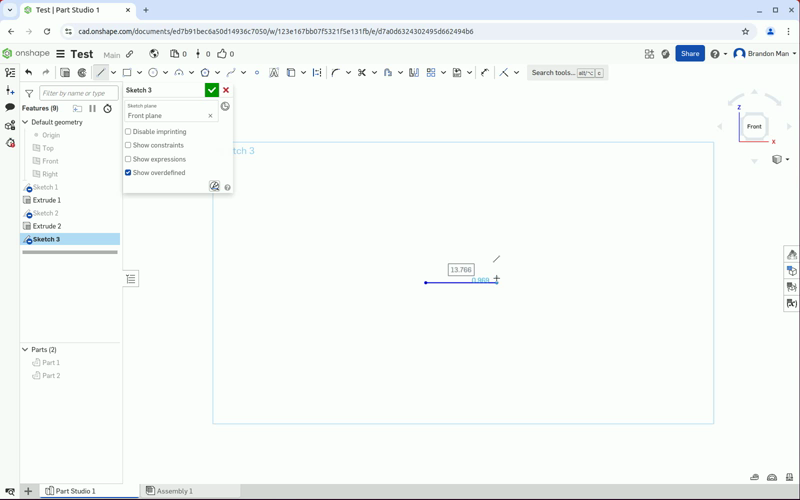
scroll(6)
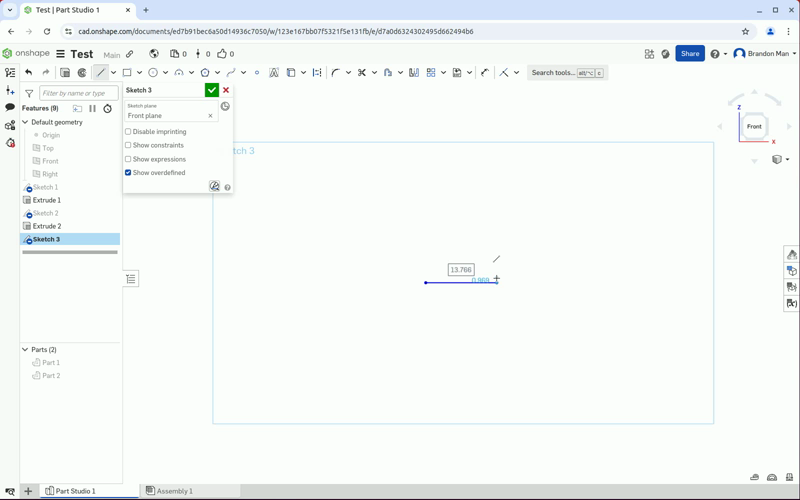
scroll(6)
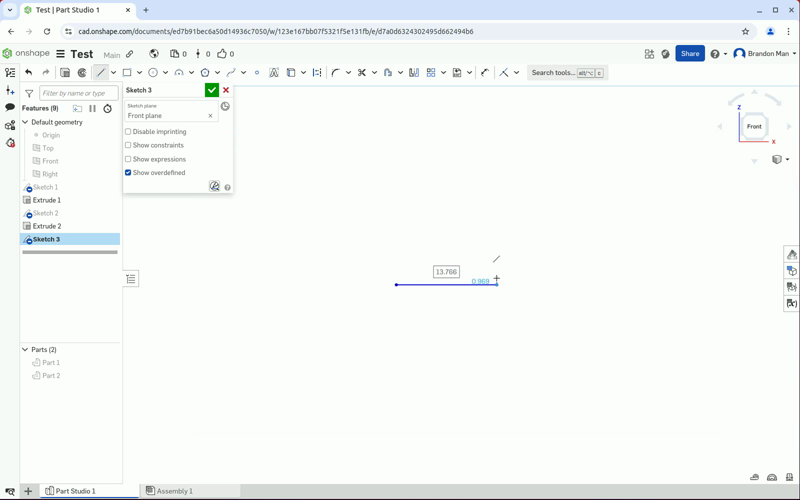
scroll(6)
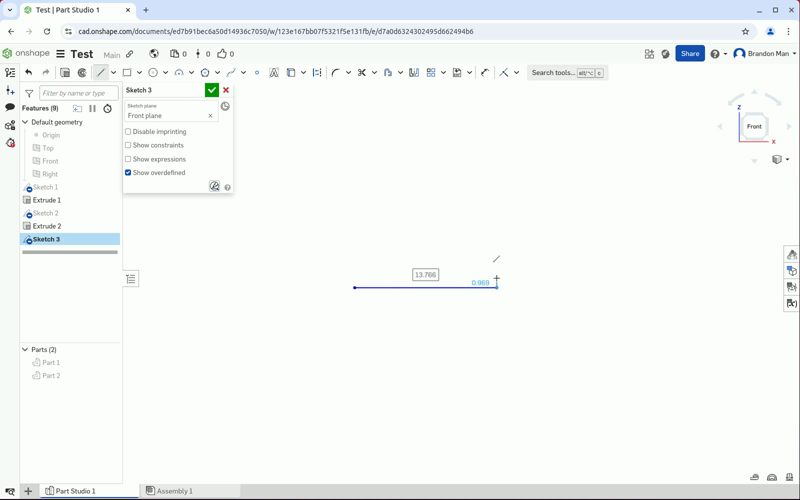
scroll(6)
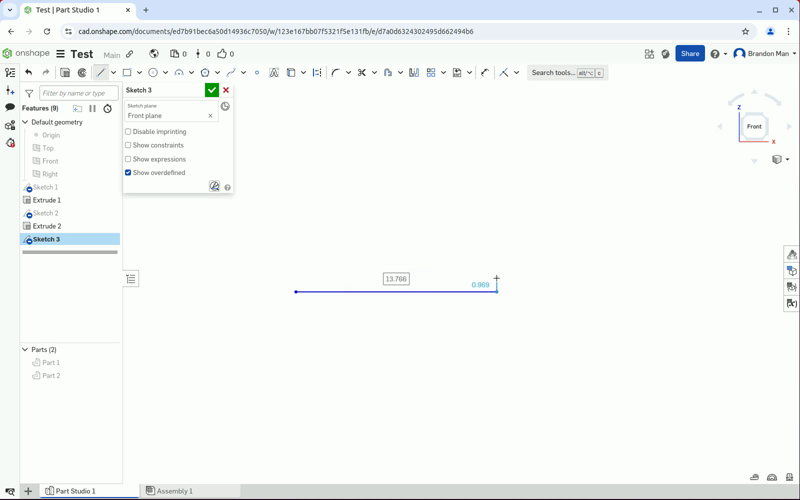
scroll(6)
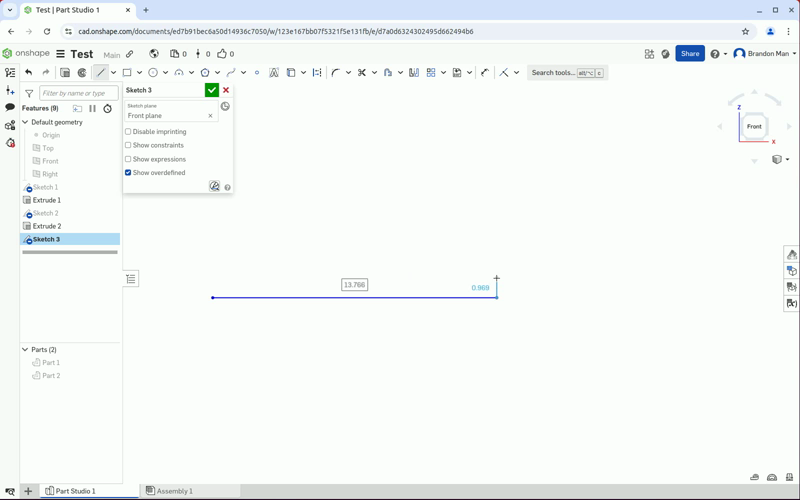
scroll(6)
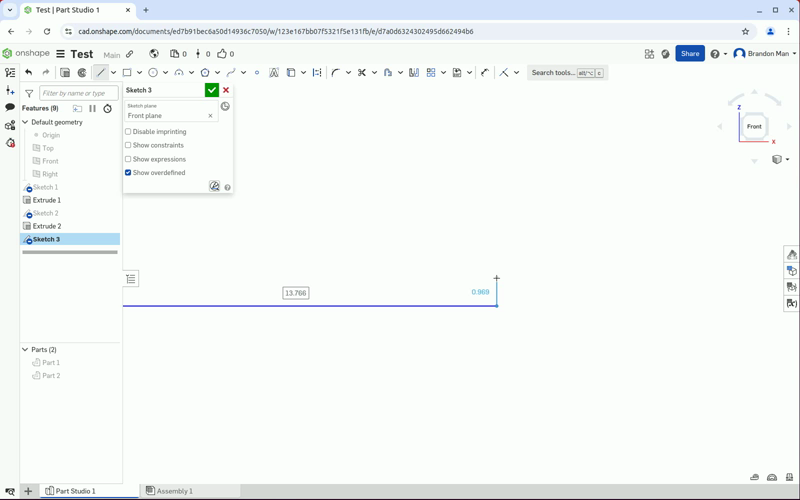
scroll(6)
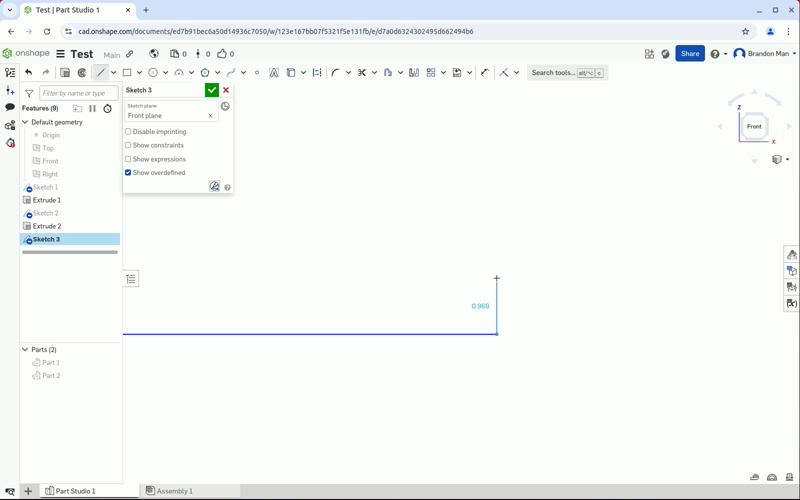
click(496, 277)
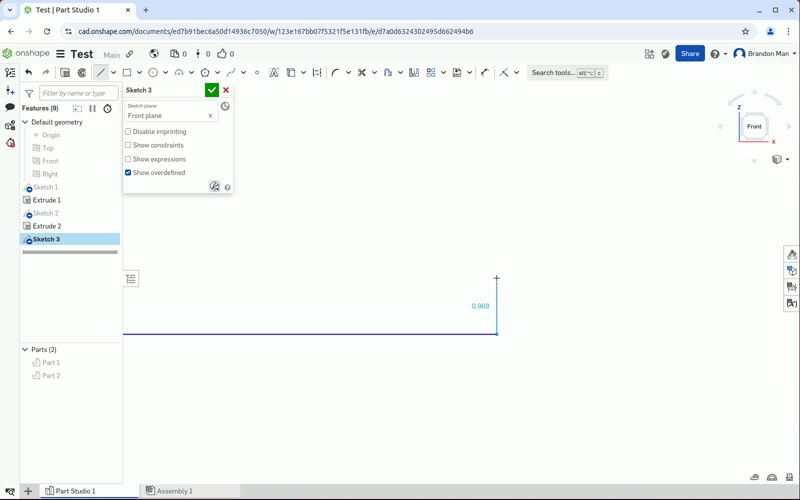
scroll(-6)
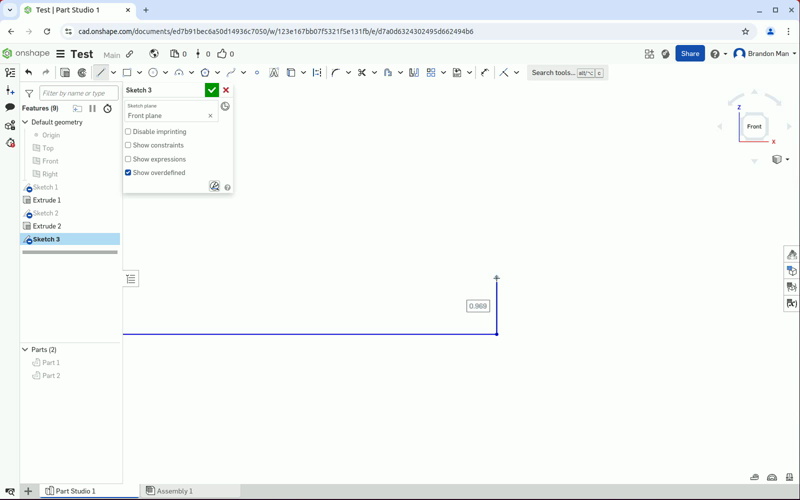
scroll(-6)
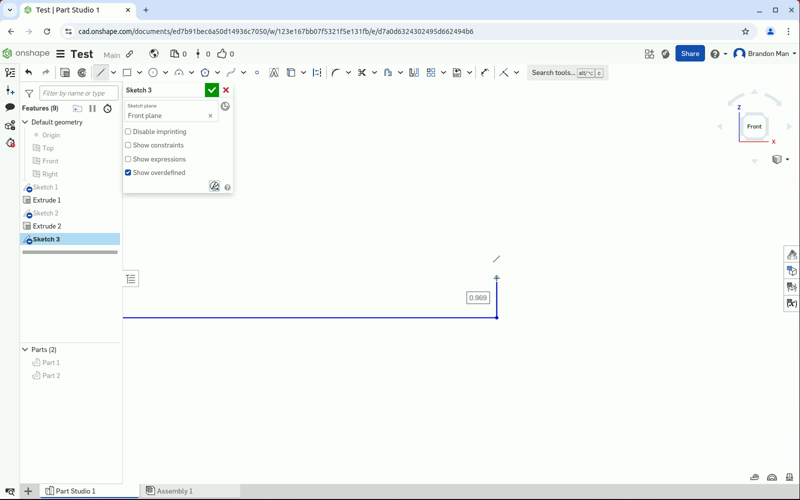
scroll(-6)
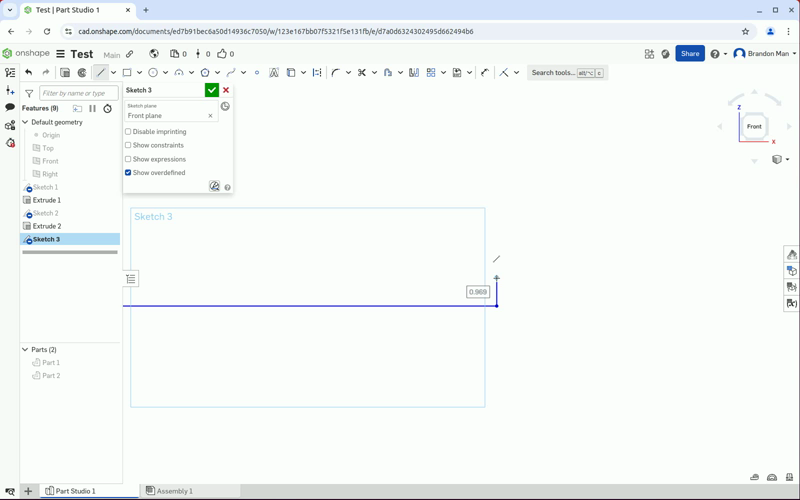
scroll(-6)
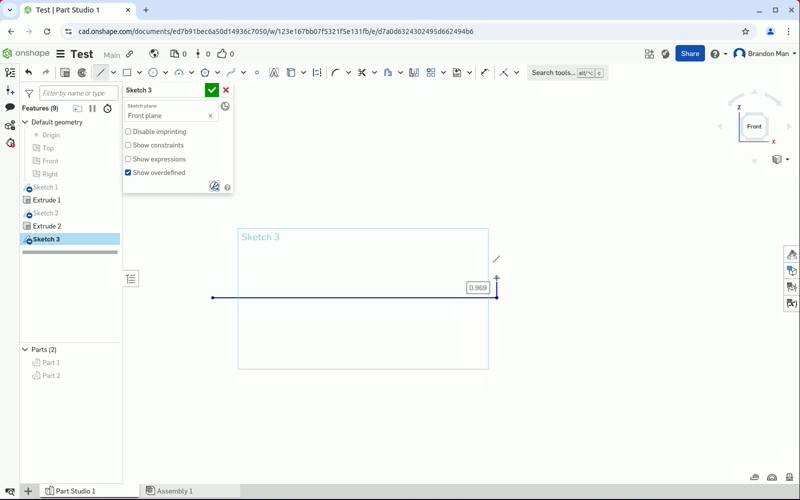
scroll(-6)
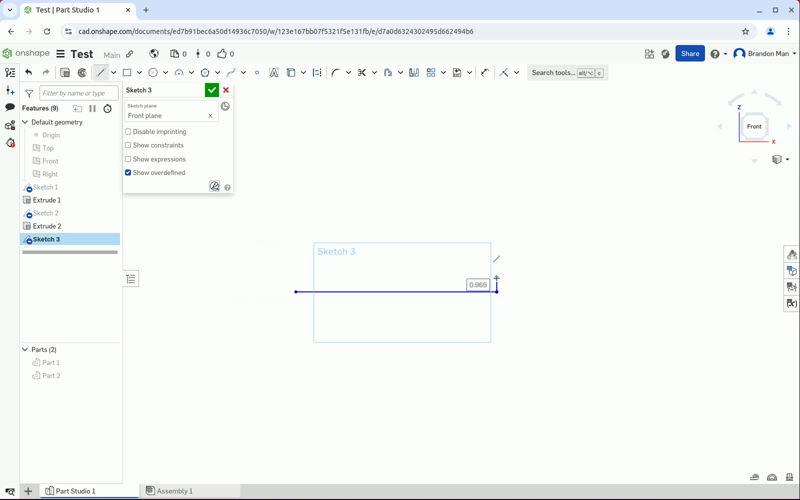
scroll(-6)
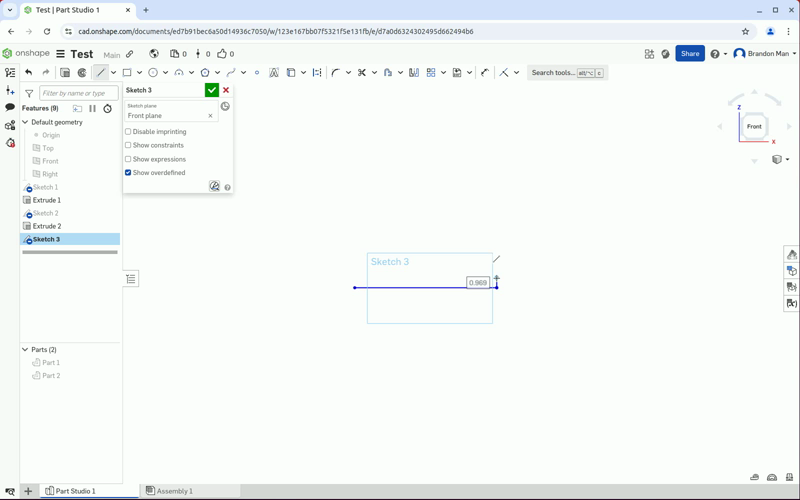
scroll(-6)
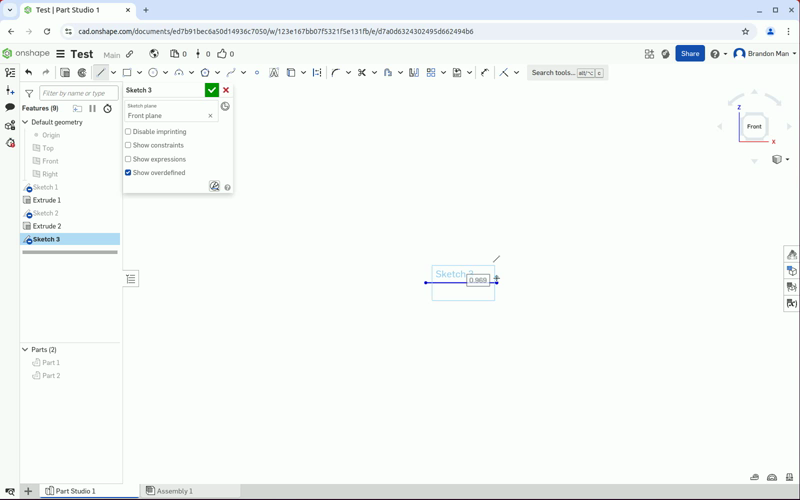
key_up(shift)
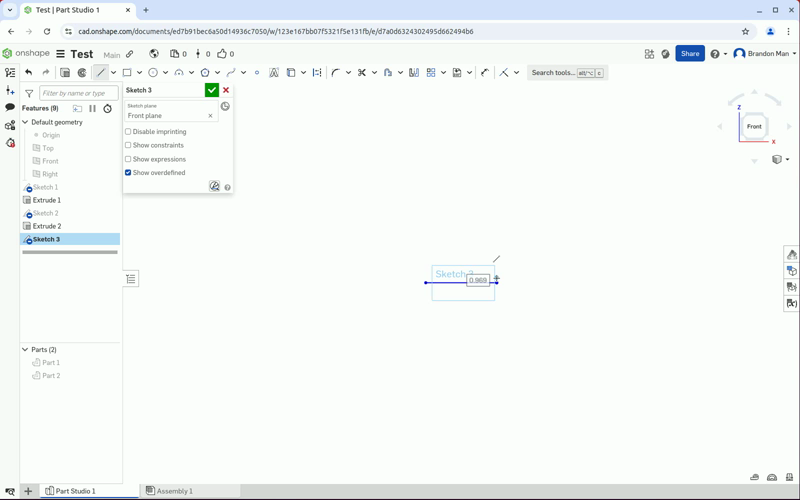
key_down(shift)
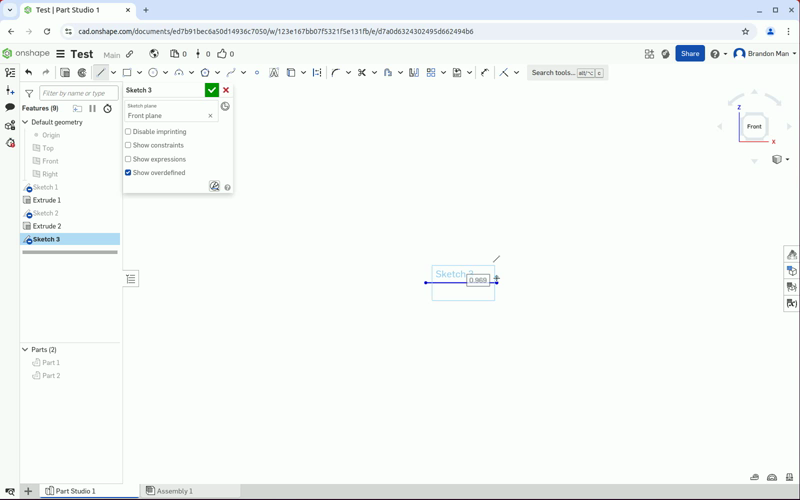
mouse_move(425, 277)
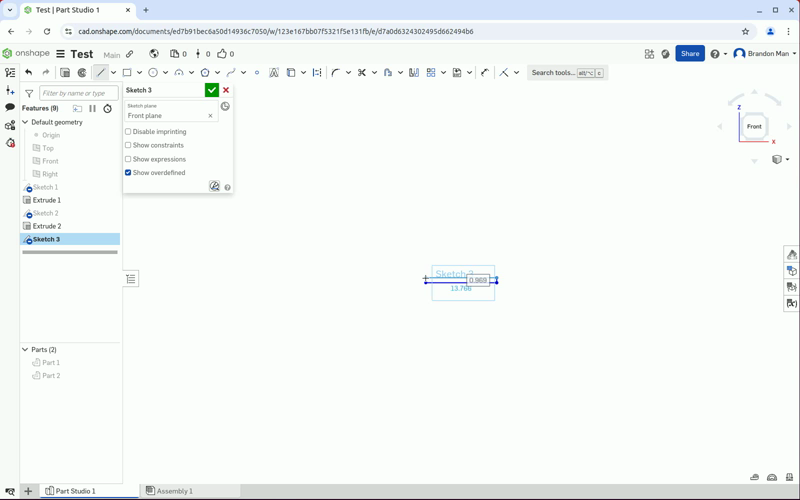
click(425, 277)
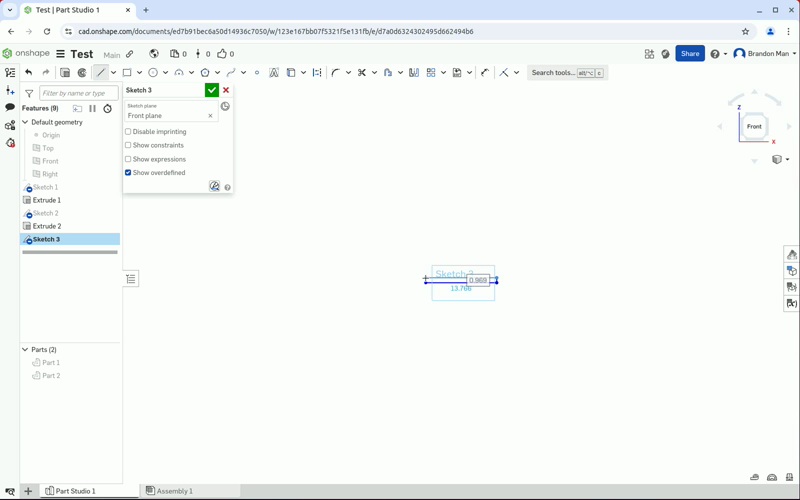
key_up(shift)
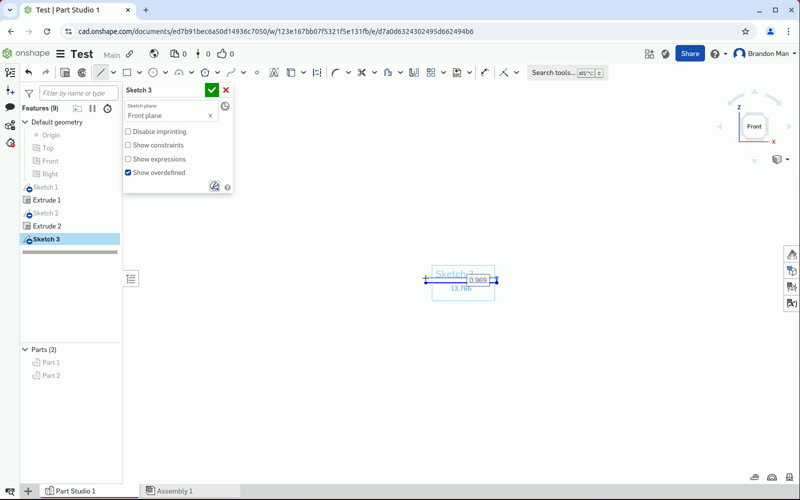
mouse_move(455, 277)
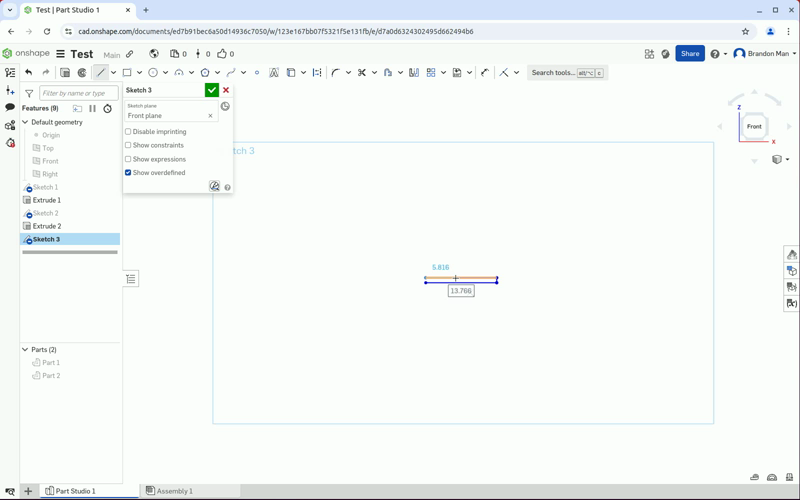
key_down(shift)
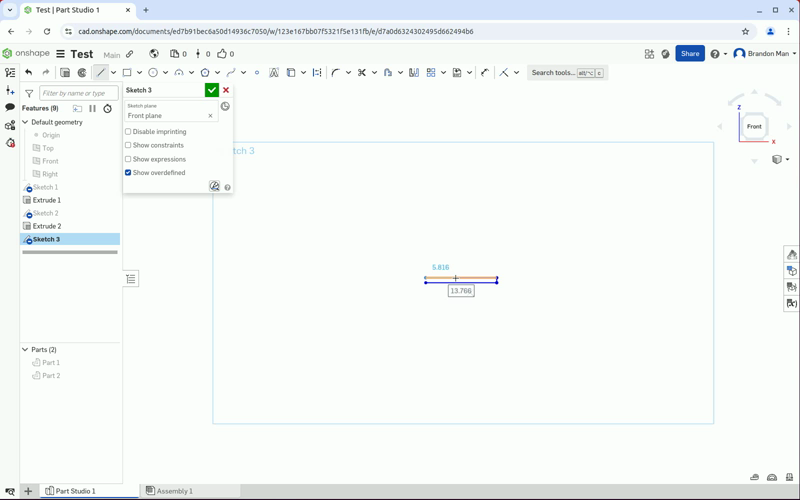
mouse_move(425, 282)
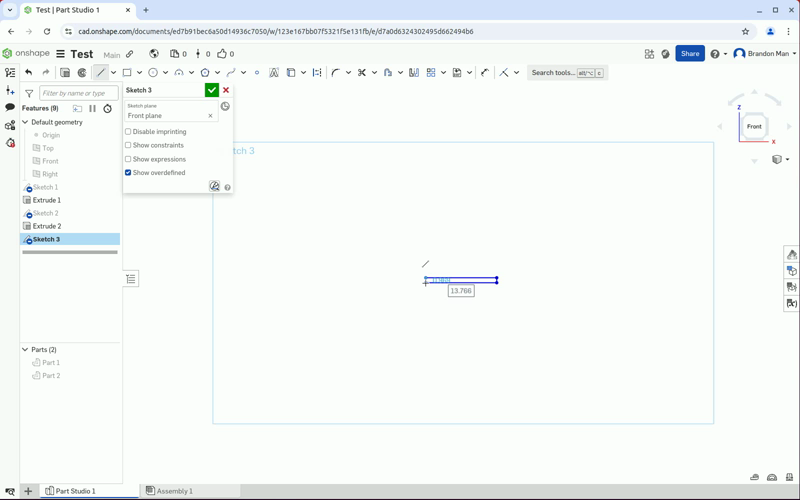
scroll(6)
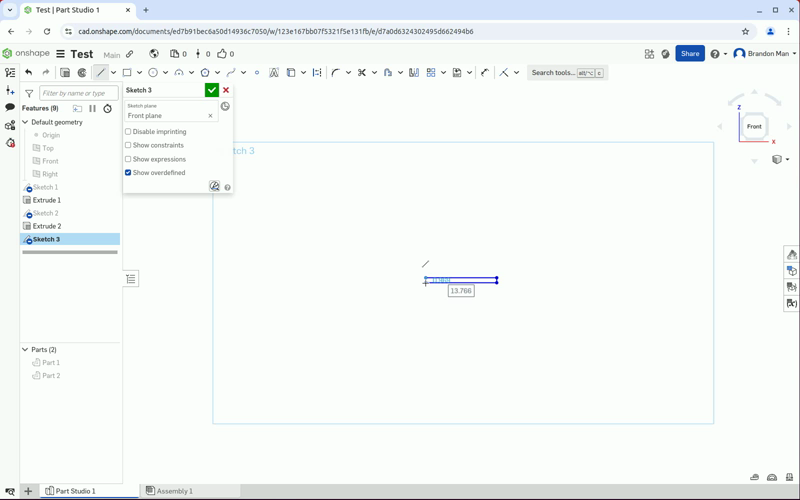
scroll(6)
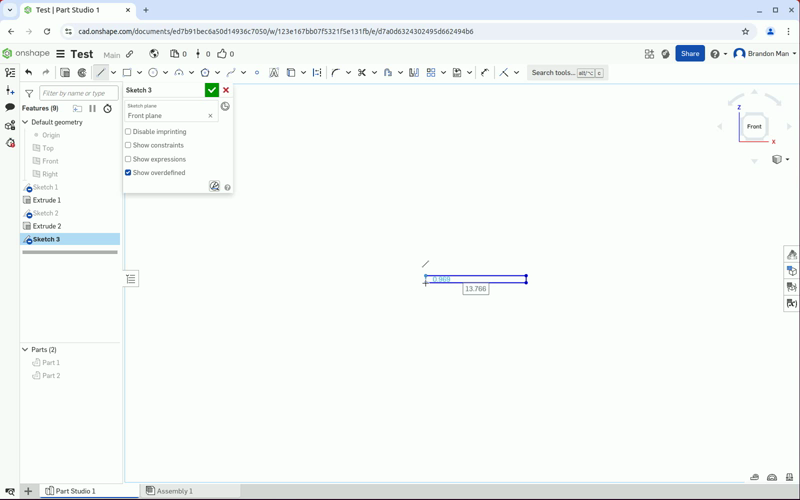
scroll(6)
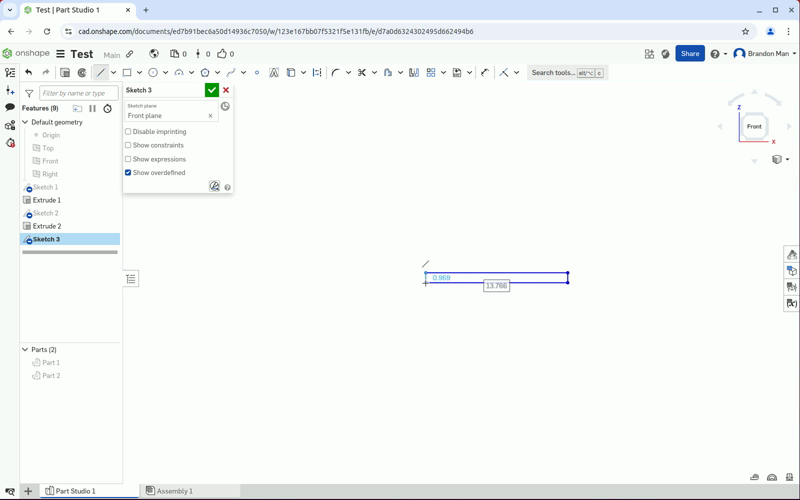
scroll(6)
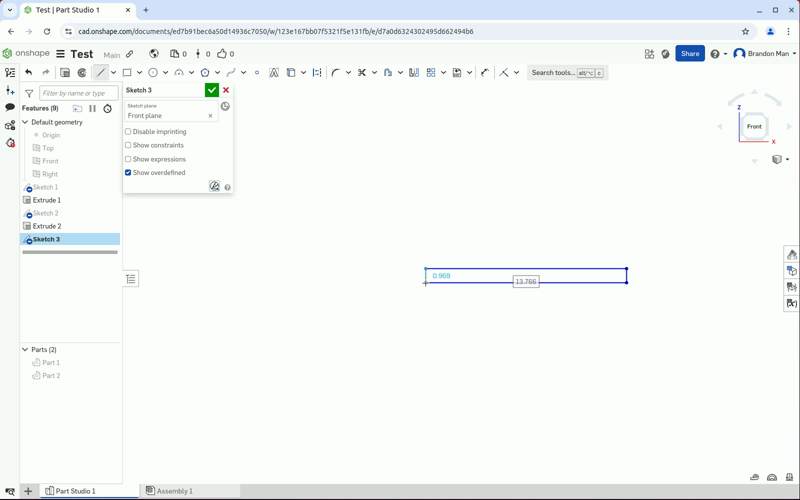
scroll(6)
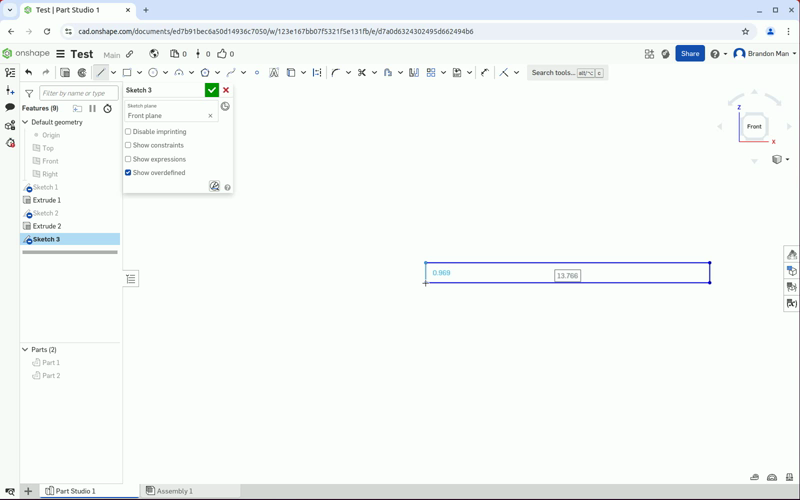
scroll(6)
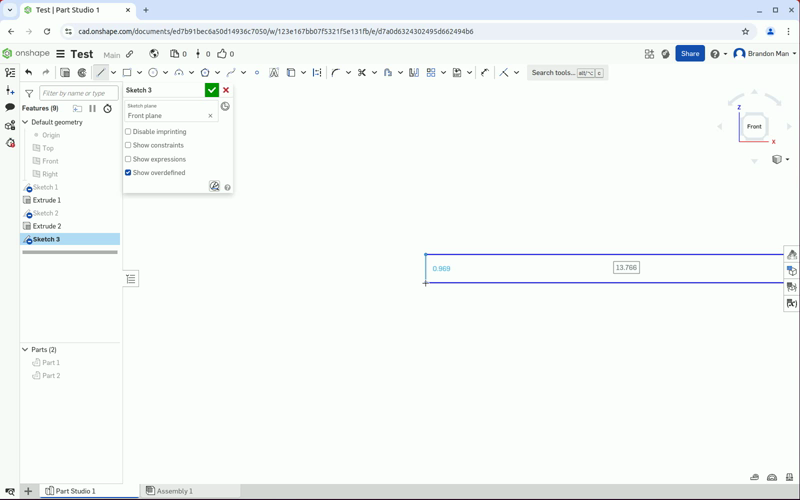
scroll(6)
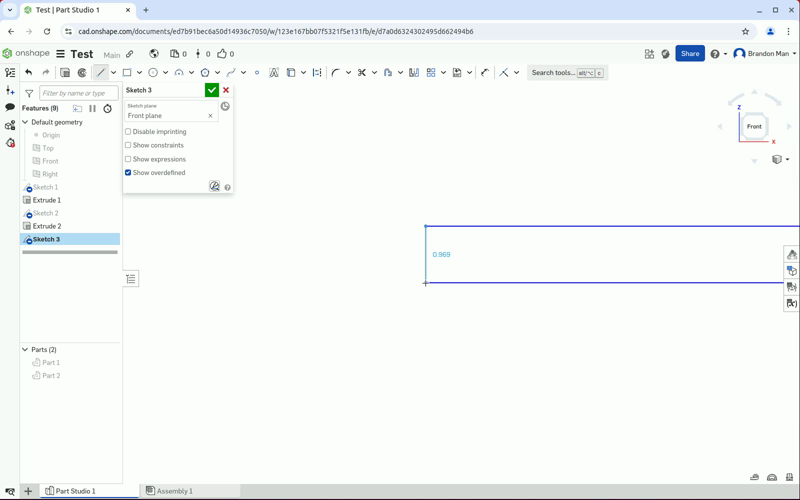
key_up(shift)
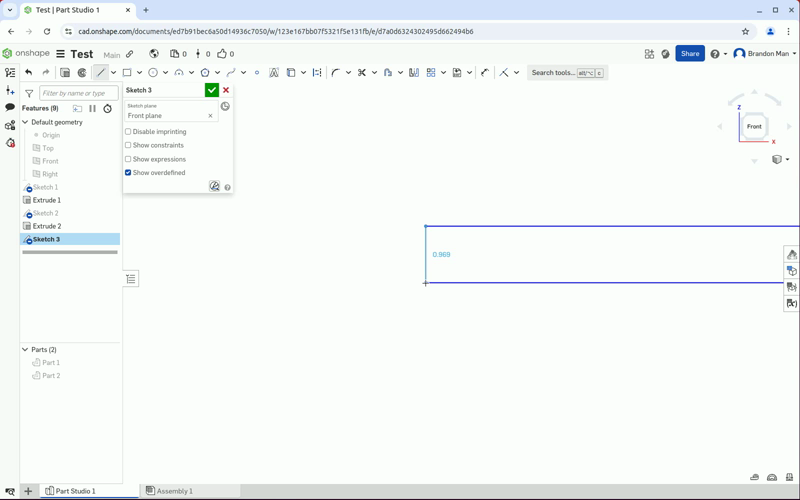
click(425, 282)
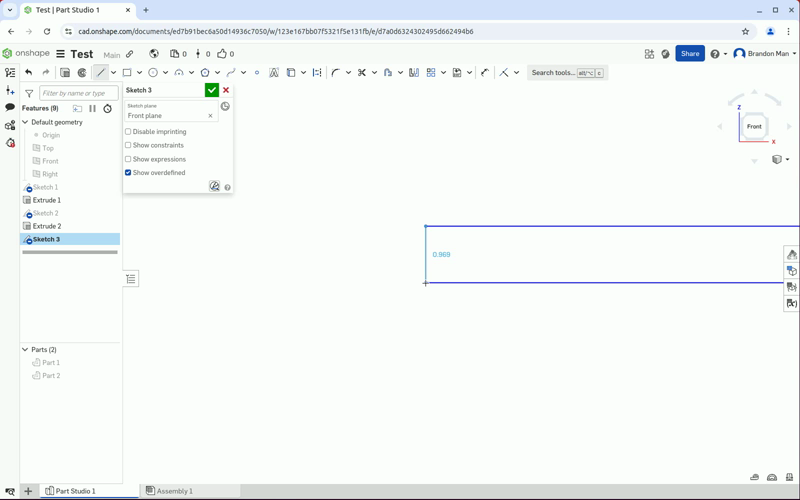
scroll(-6)
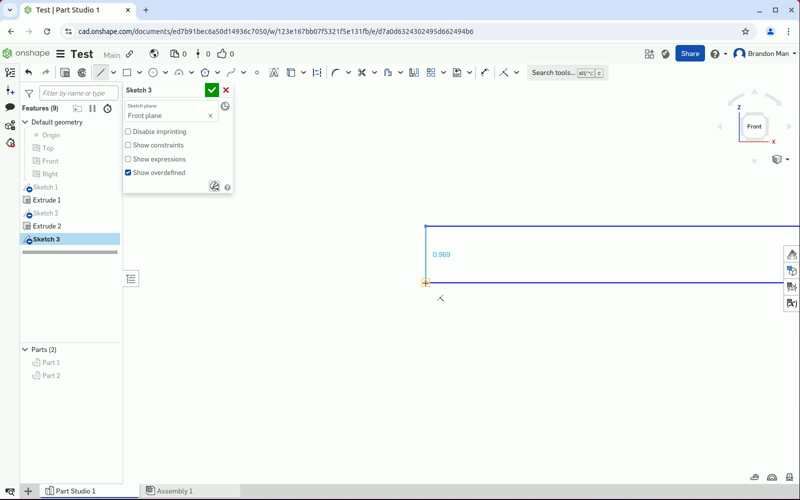
scroll(-6)
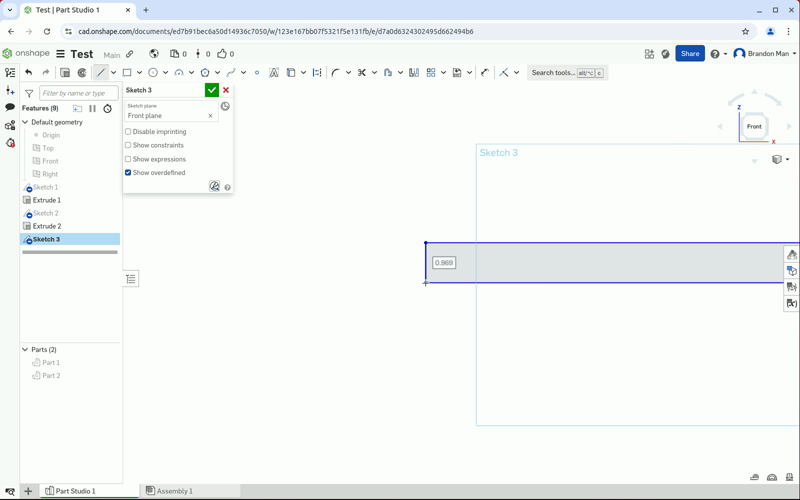
scroll(-6)
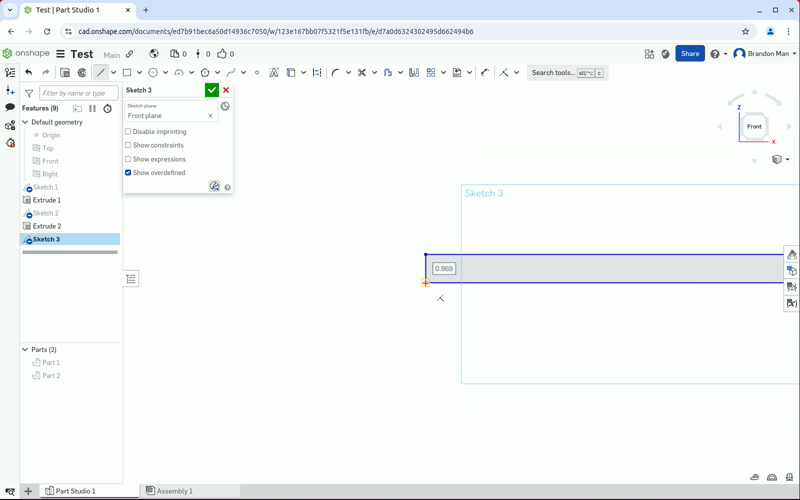
scroll(-6)
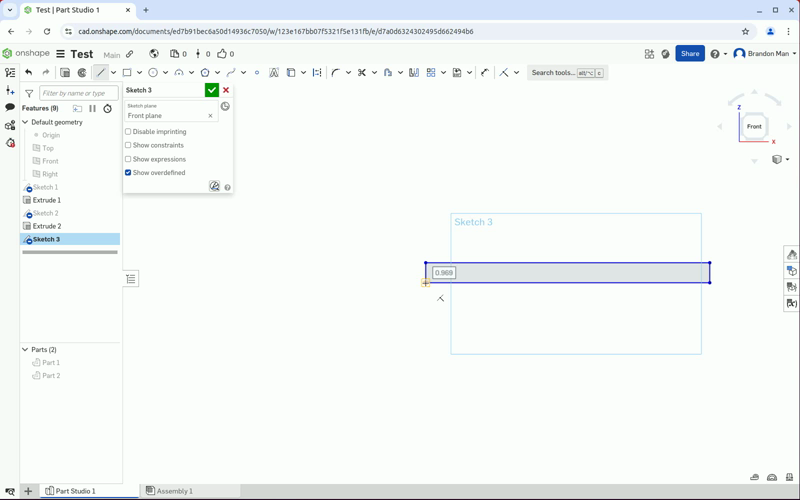
scroll(-6)
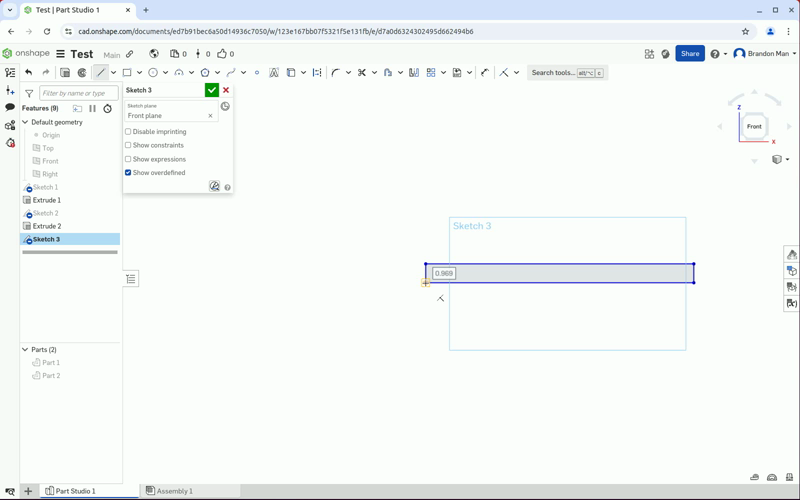
scroll(-6)
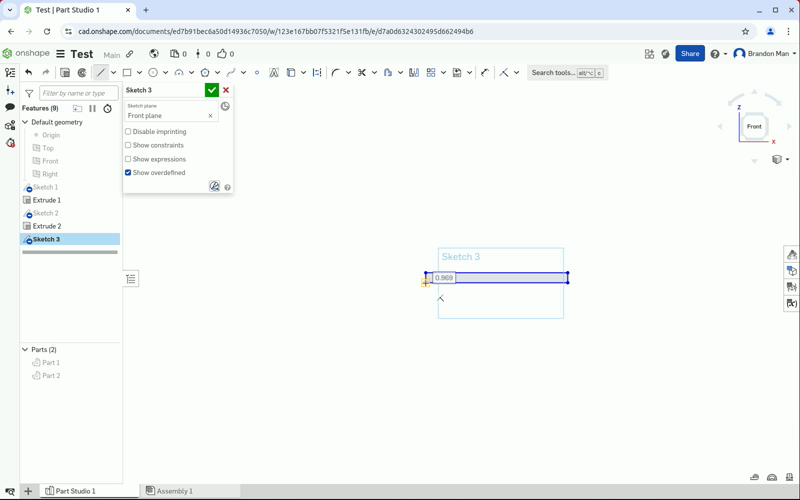
scroll(-6)
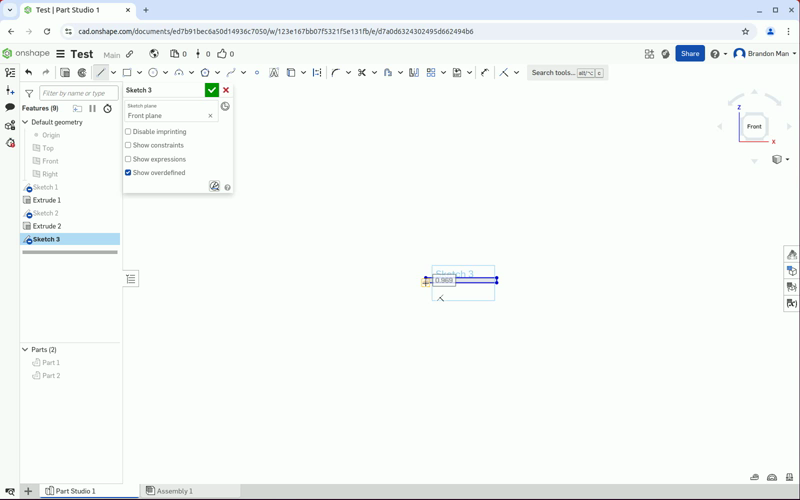
key(esc)
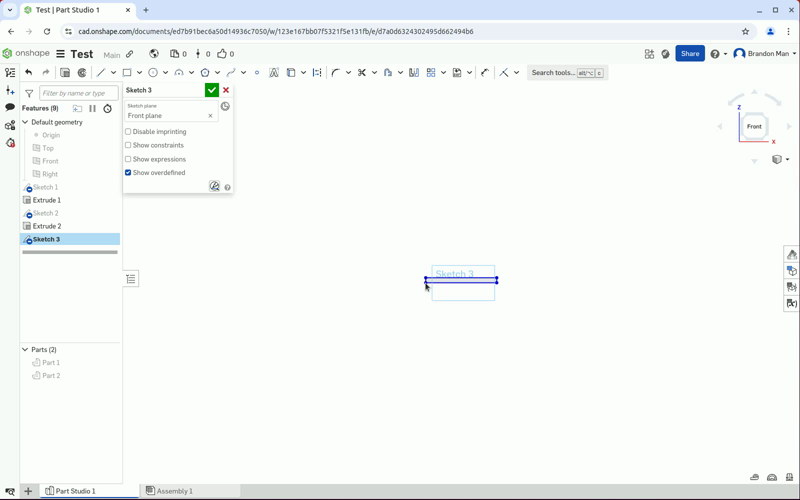
mouse_move(432, 280)
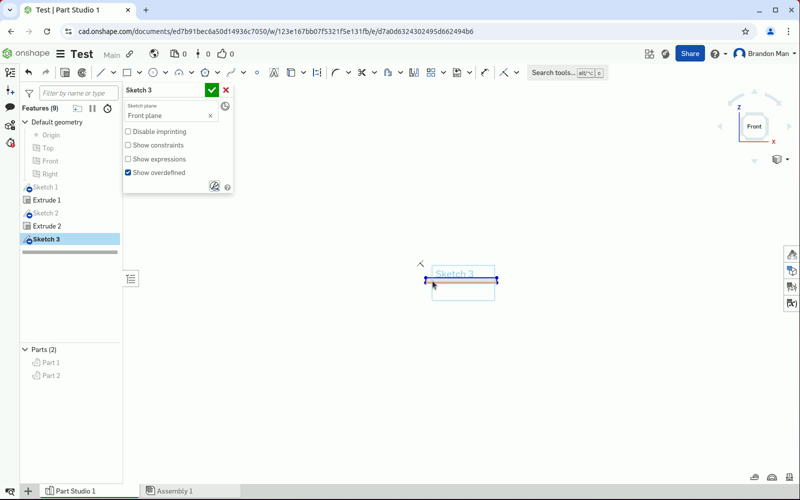
scroll(6)
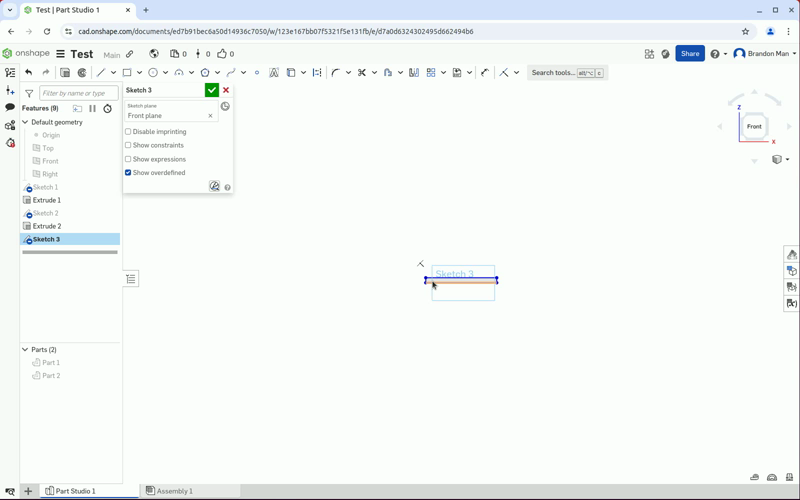
scroll(6)
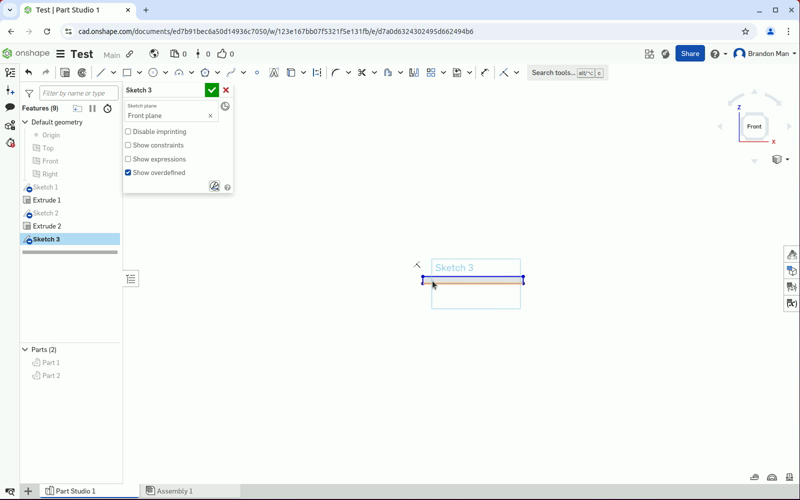
scroll(6)
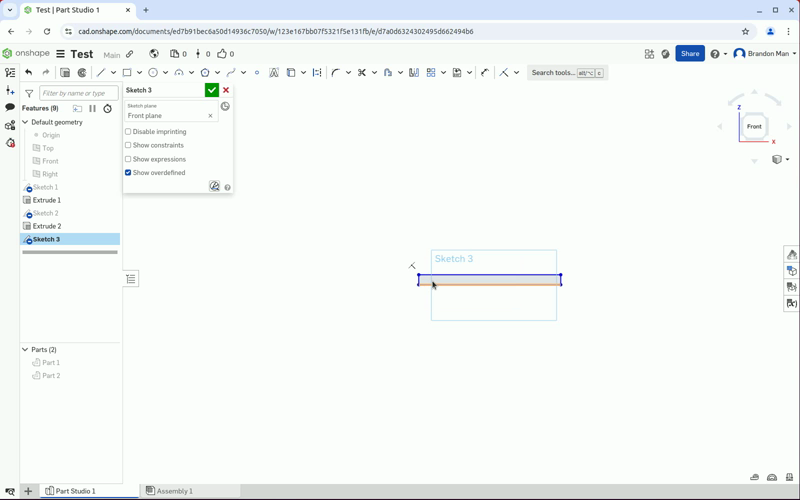
scroll(6)
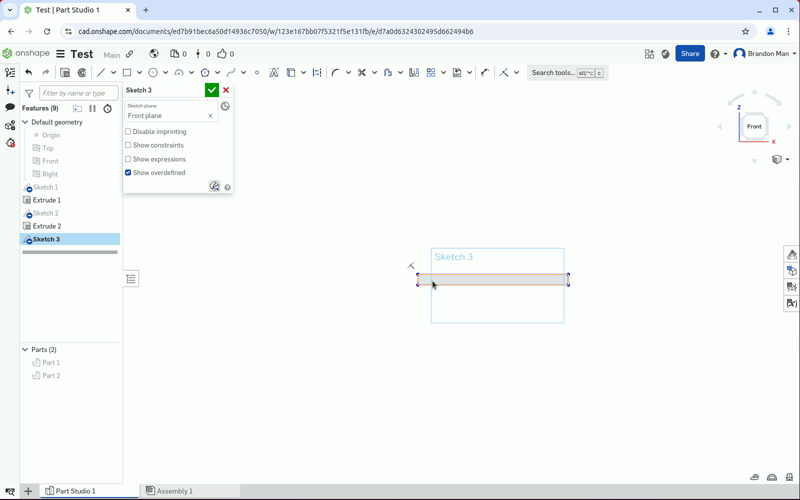
scroll(6)
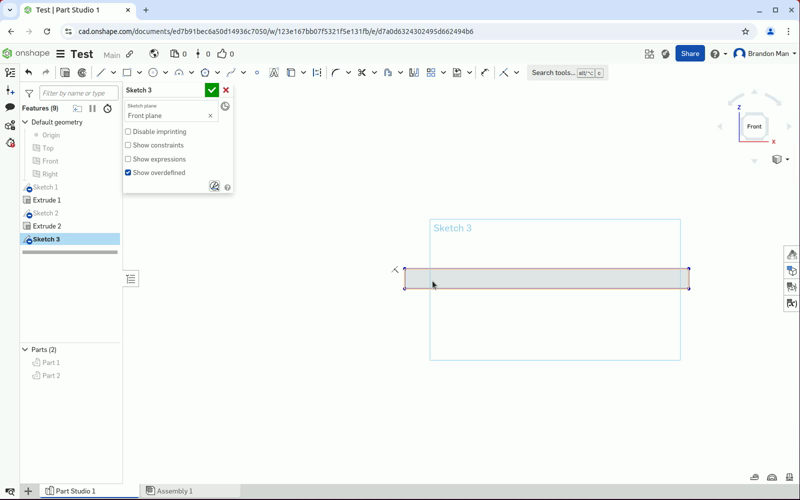
scroll(6)
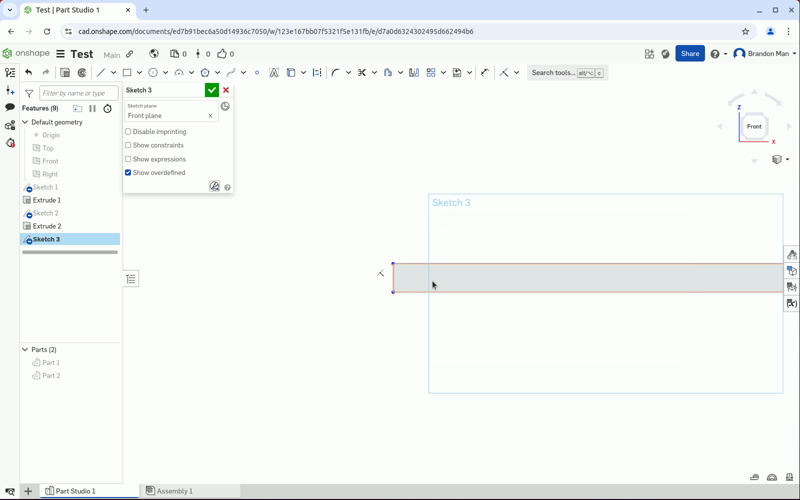
scroll(6)
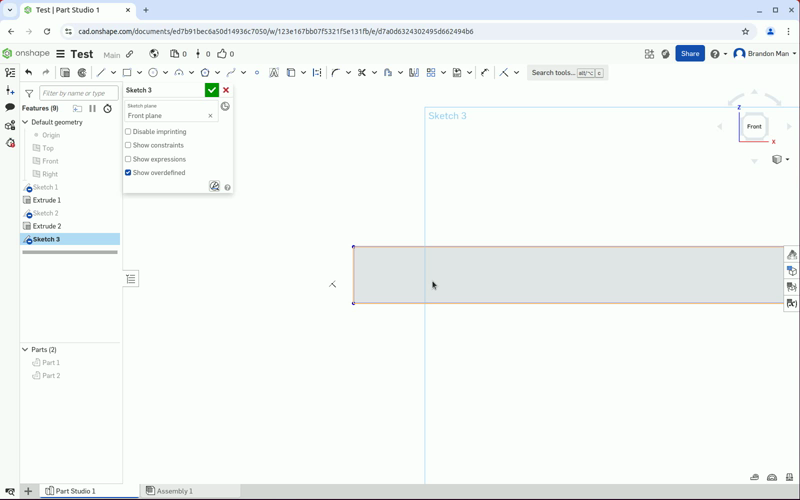
click(432, 280)
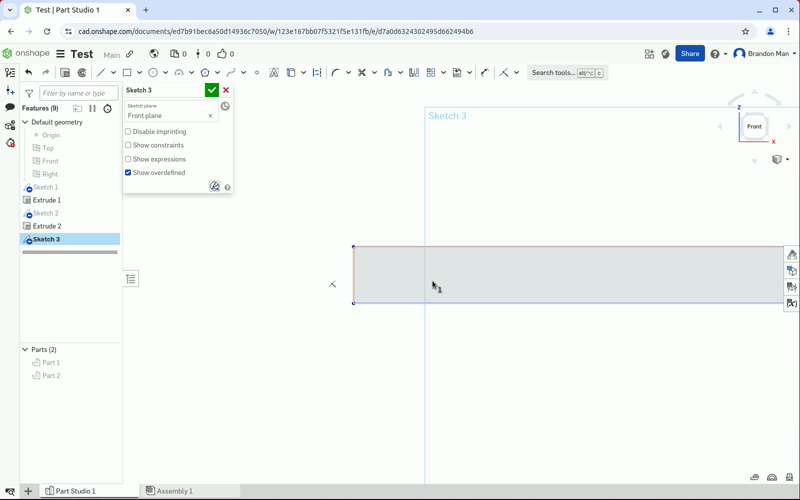
scroll(-6)
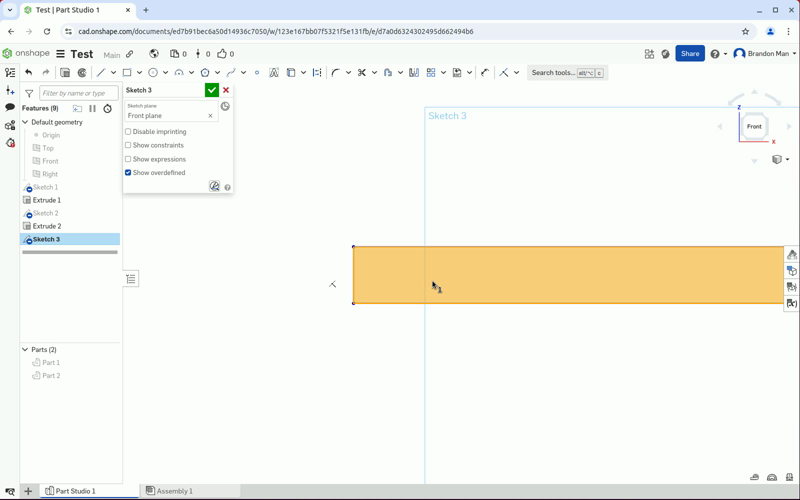
scroll(-6)
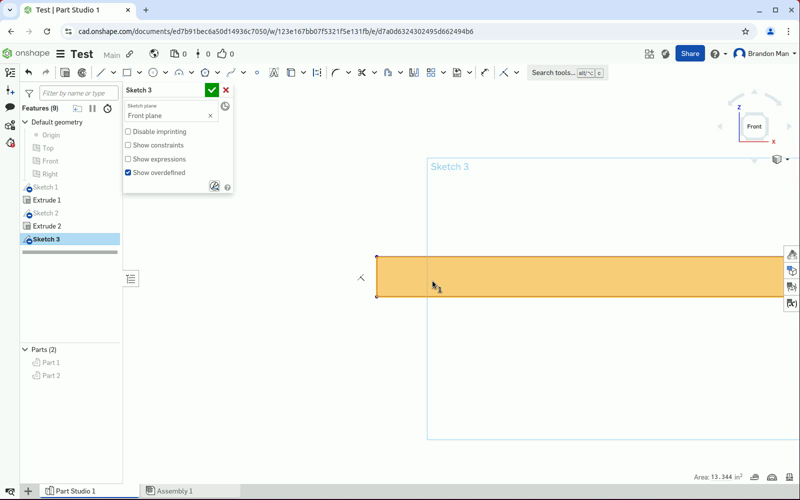
scroll(-6)
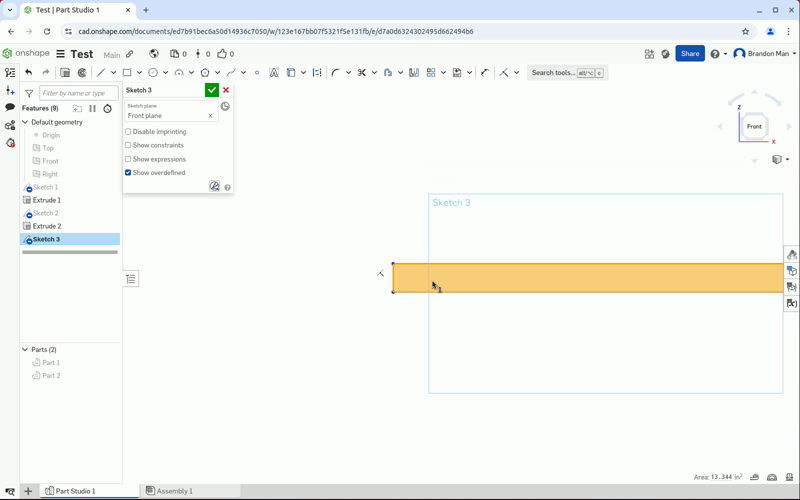
scroll(-6)
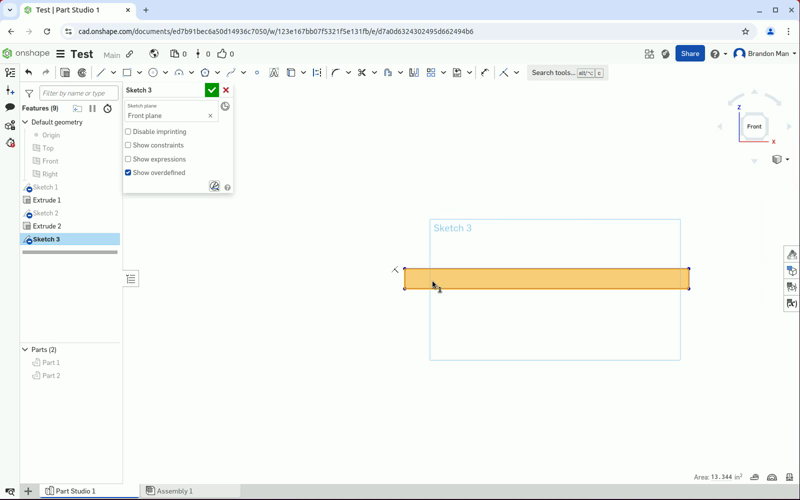
scroll(-6)
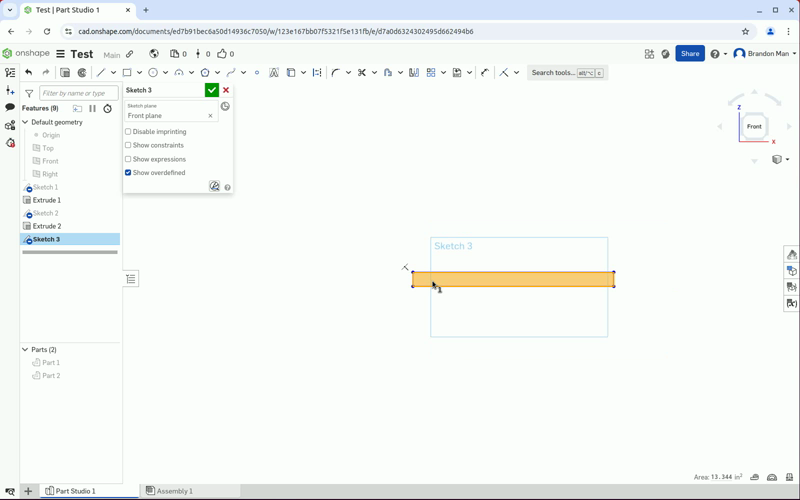
scroll(-6)
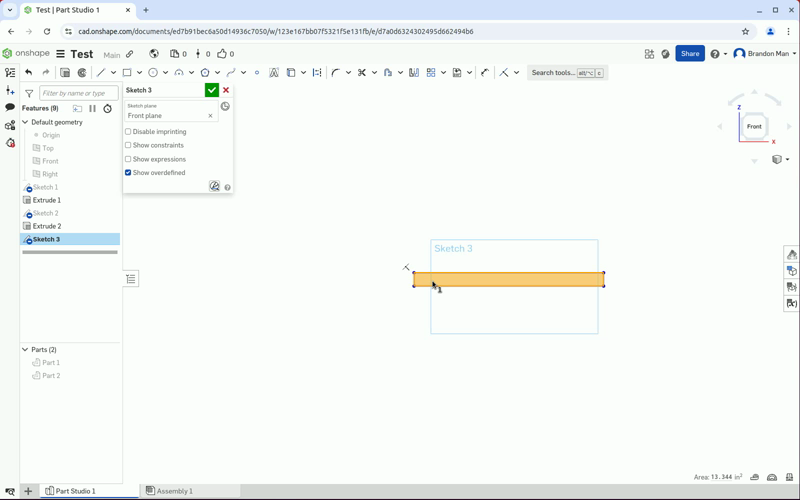
scroll(-6)
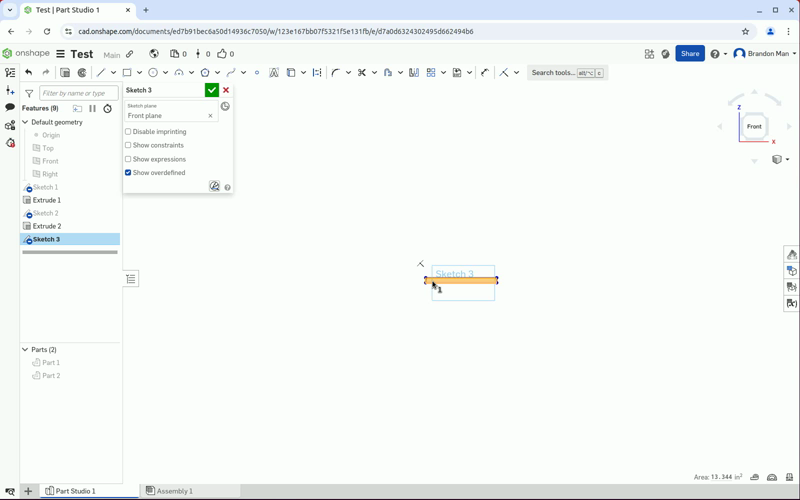
mouse_move(73, 352)
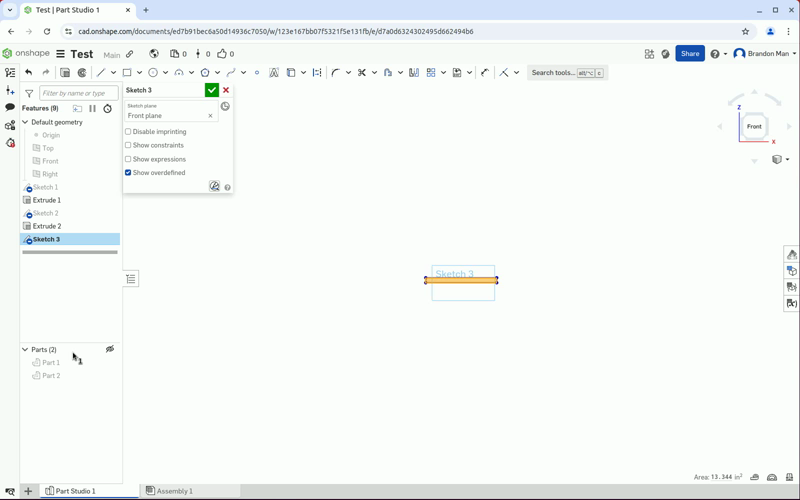
key(shift+y)
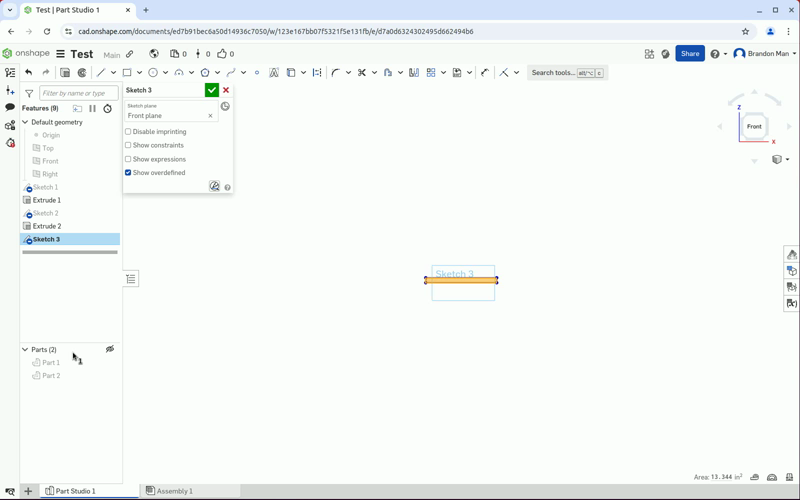
key(shift+e)
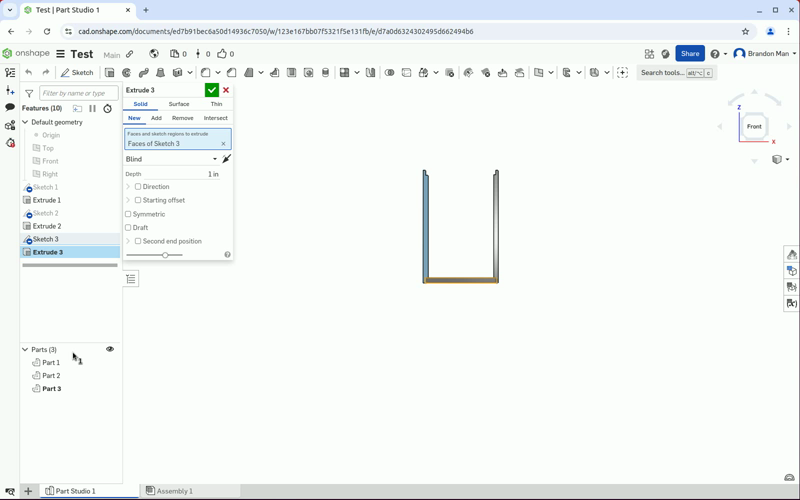
mouse_move(143, 106)
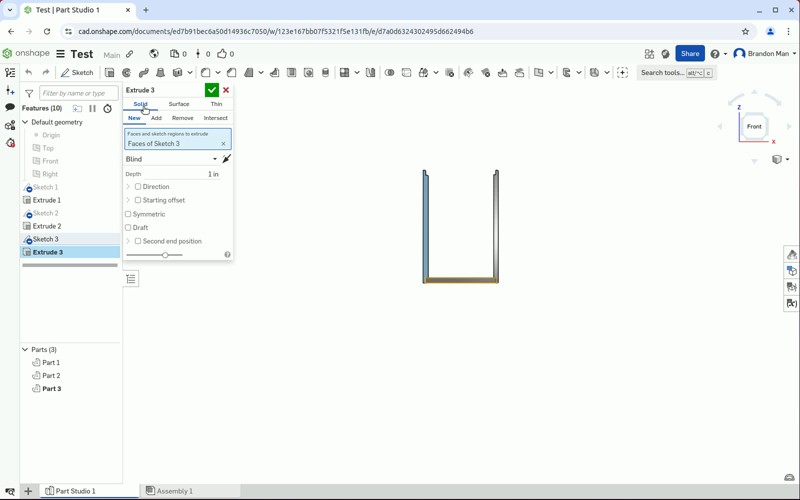
click(143, 106)
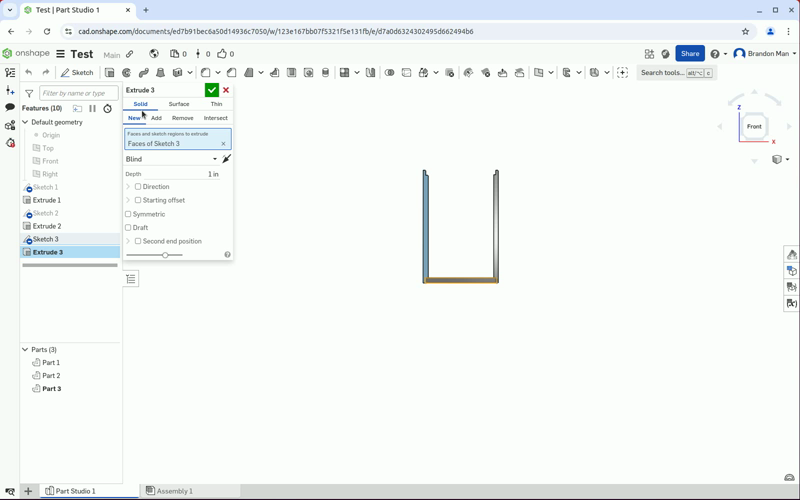
mouse_move(137, 120)
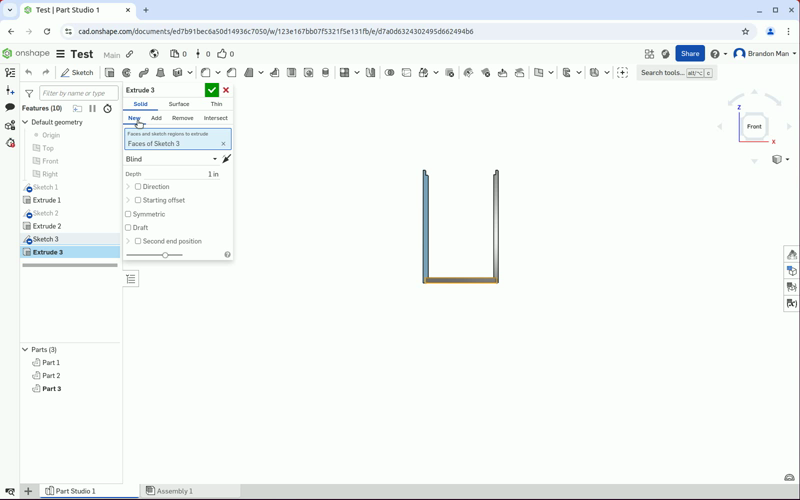
click(137, 120)
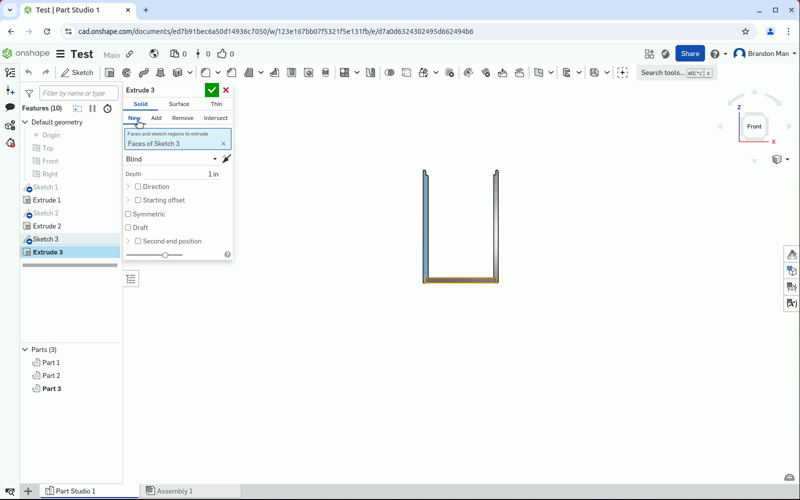
key(tab, 4)
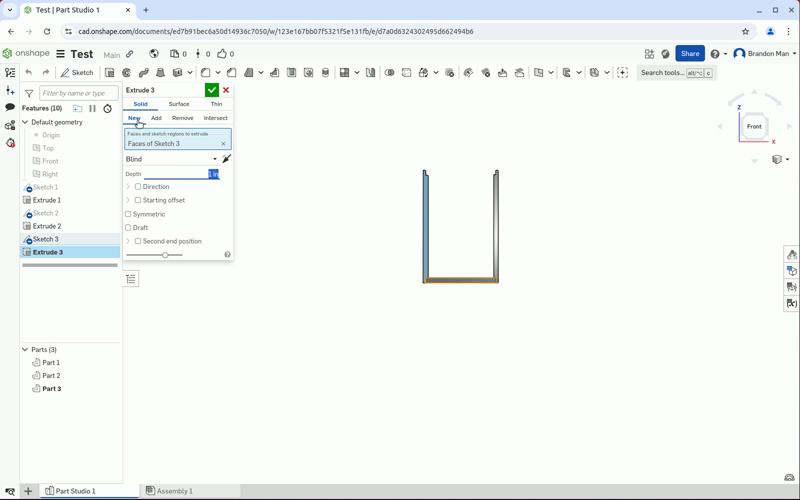
text(-6.258)
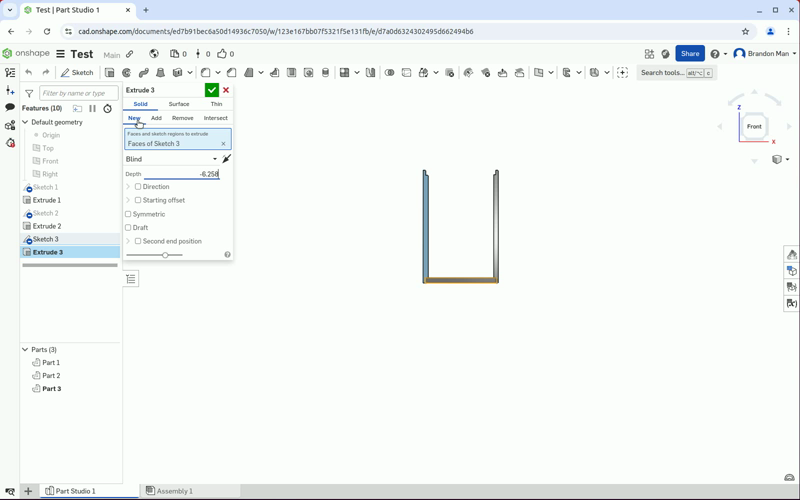
key(enter)
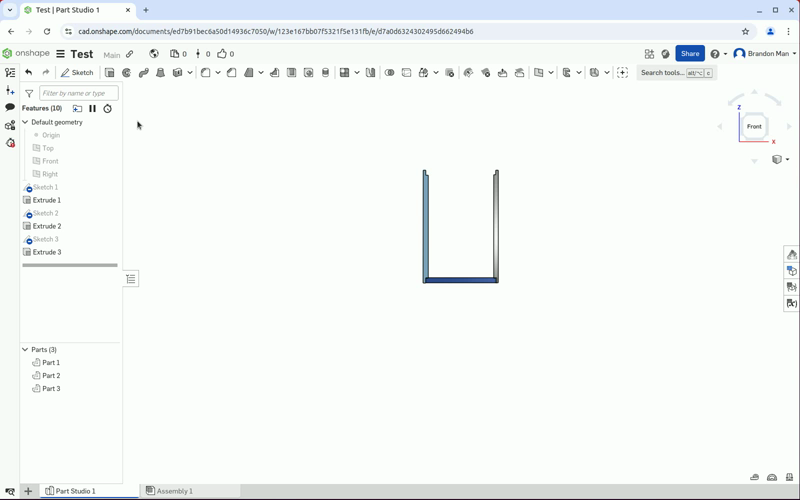
key(shift+h)
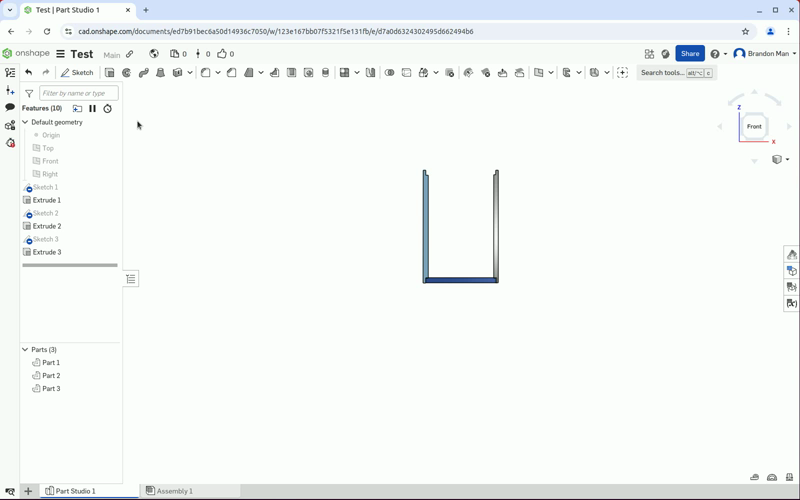
key(shift+h)
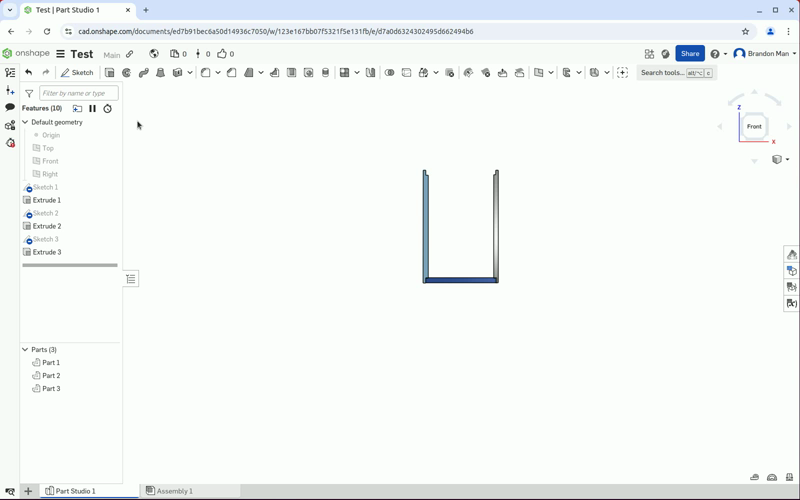
mouse_move(73, 189)
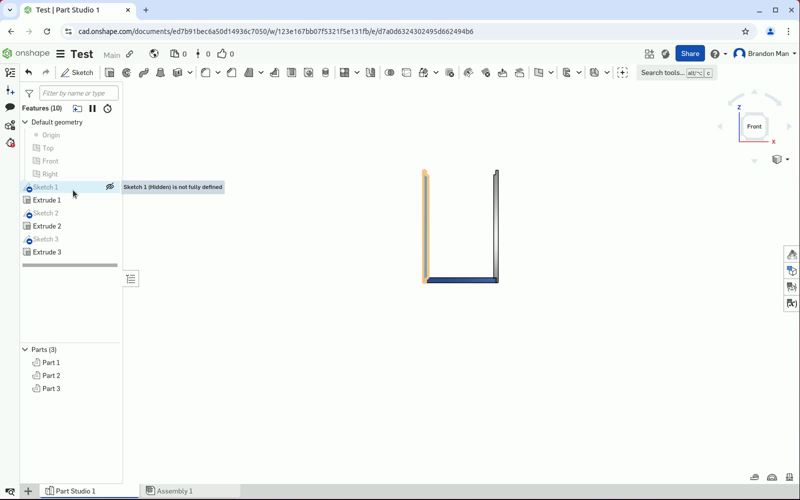
click(73, 189)
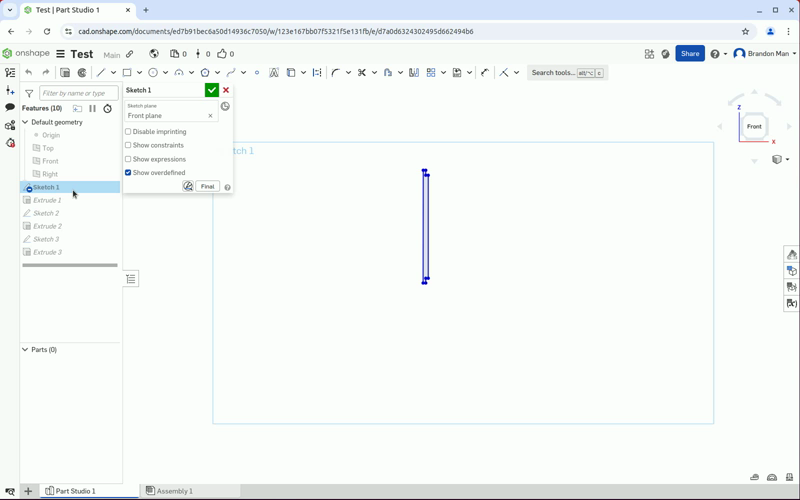
mouse_move(229, 92)
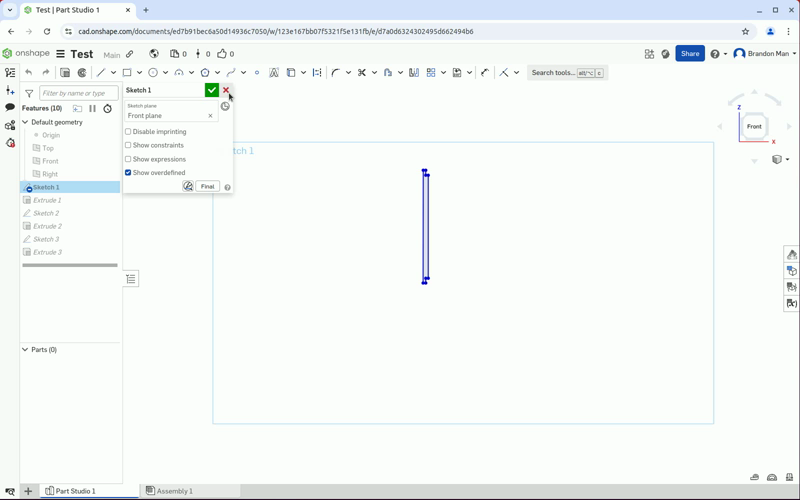
click(229, 92)
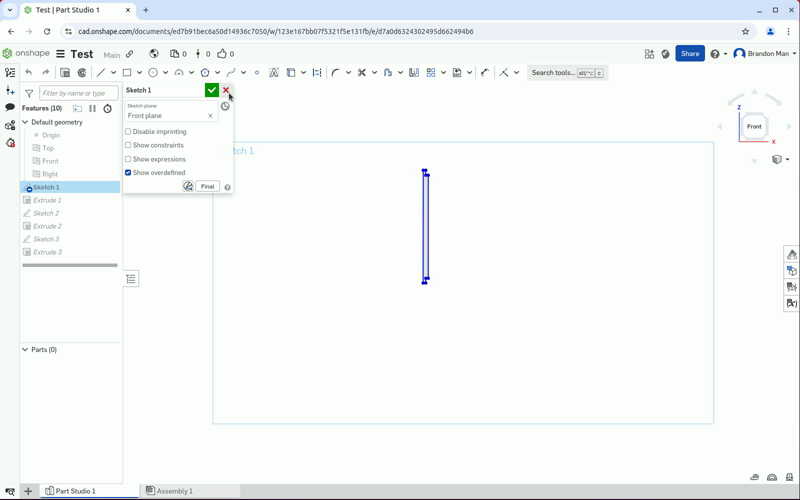
key(shift+s)
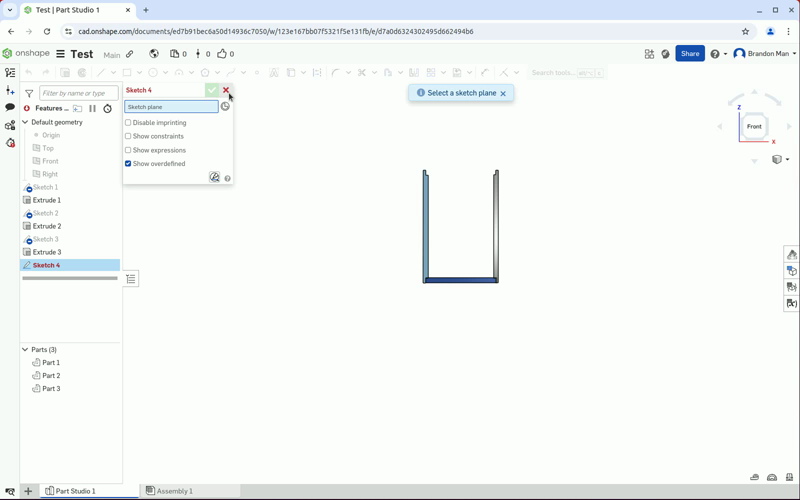
mouse_move(73, 163)
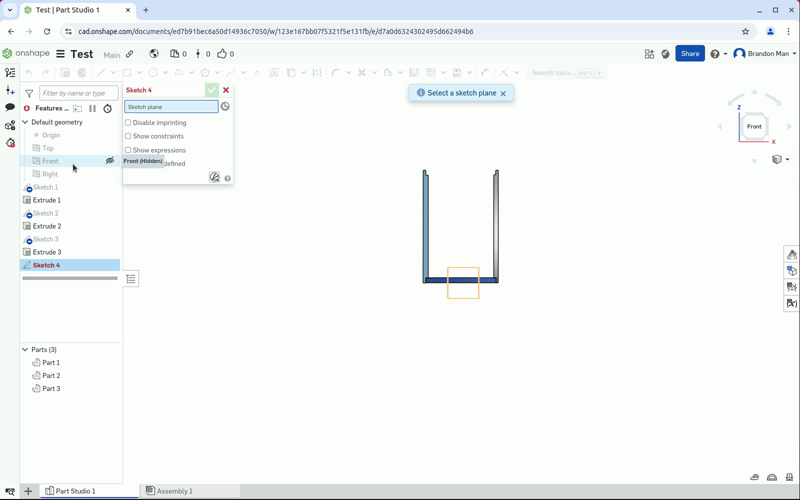
click(73, 163)
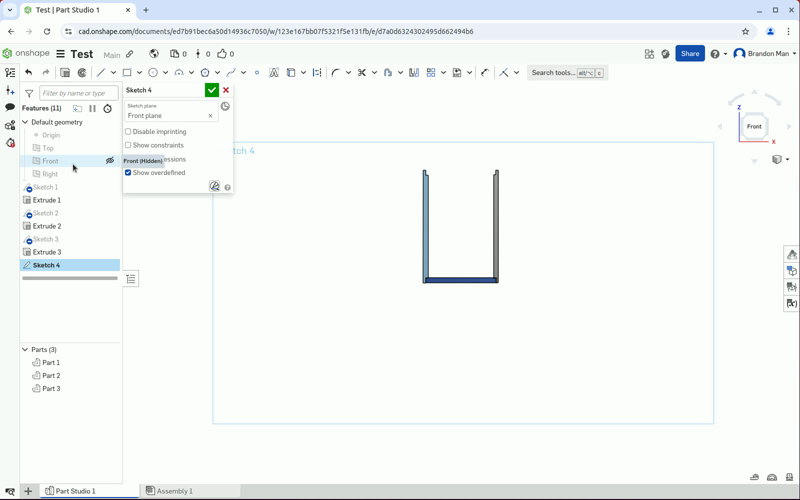
mouse_move(73, 352)
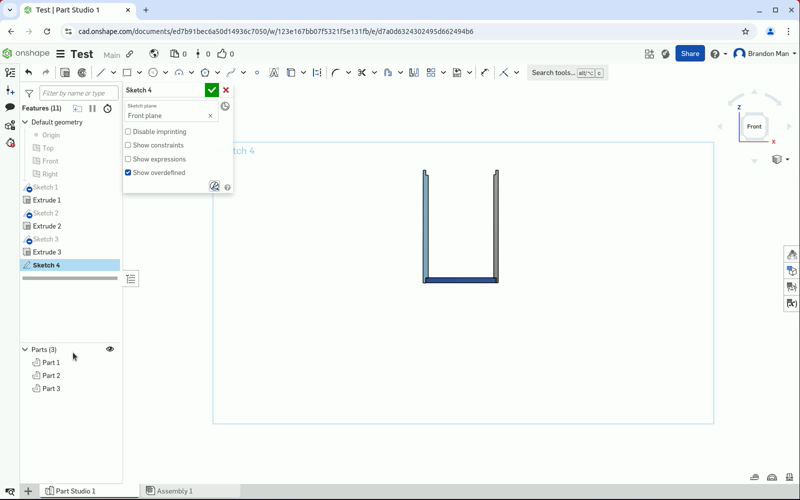
key(y)
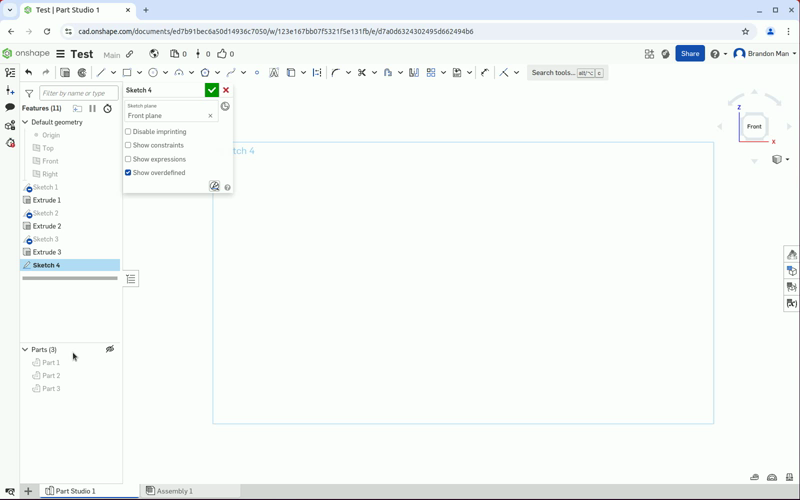
key(l)
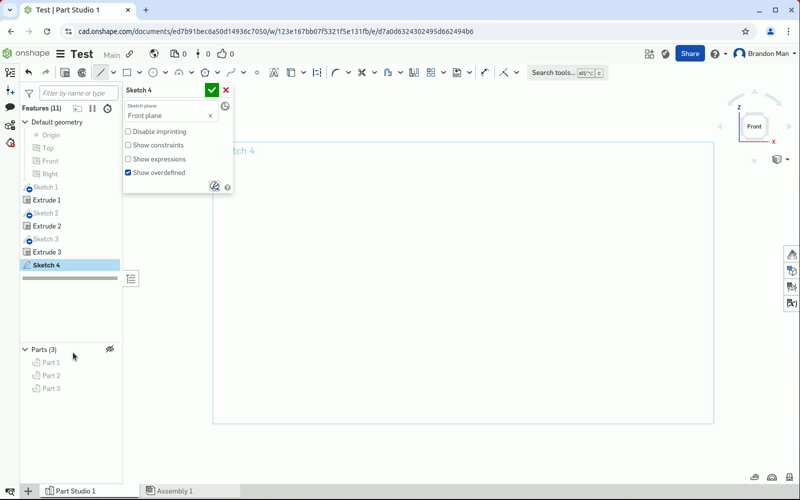
key_down(shift)
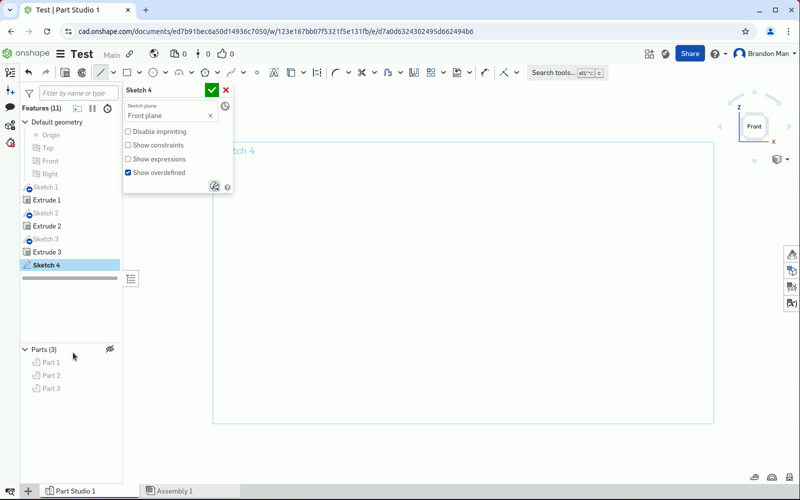
mouse_move(425, 175)
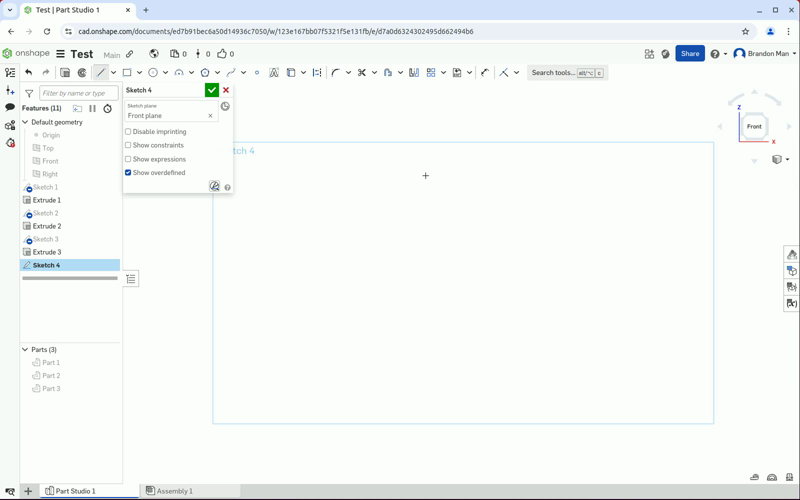
click(425, 175)
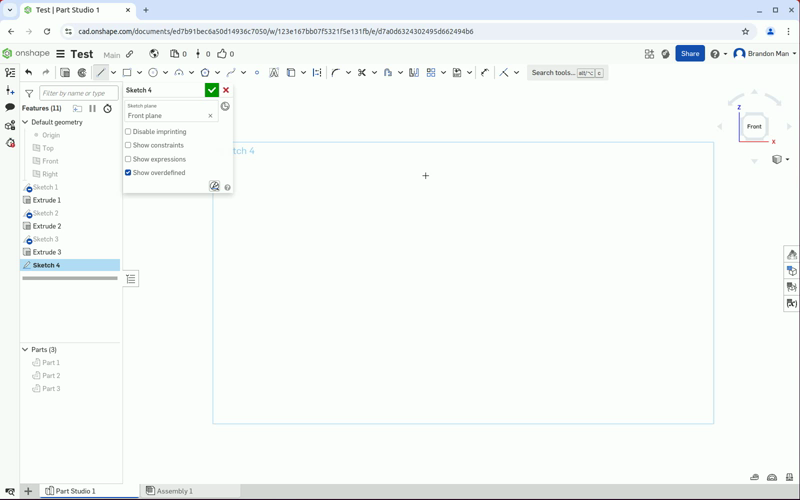
key_up(shift)
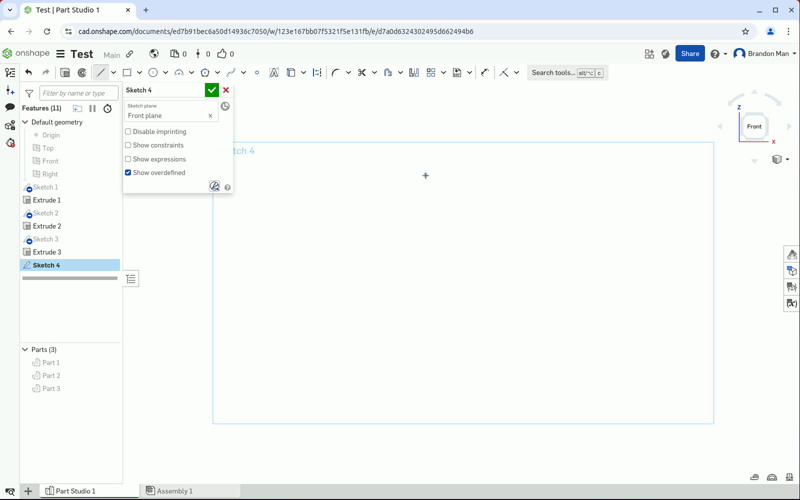
key_down(shift)
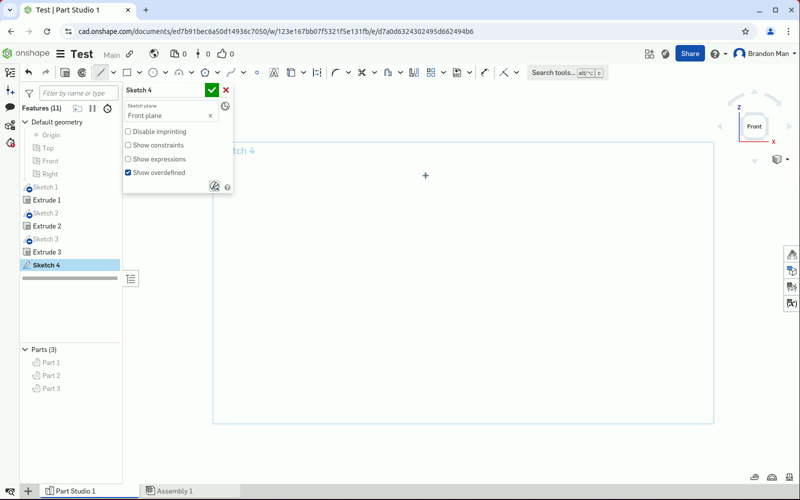
mouse_move(496, 175)
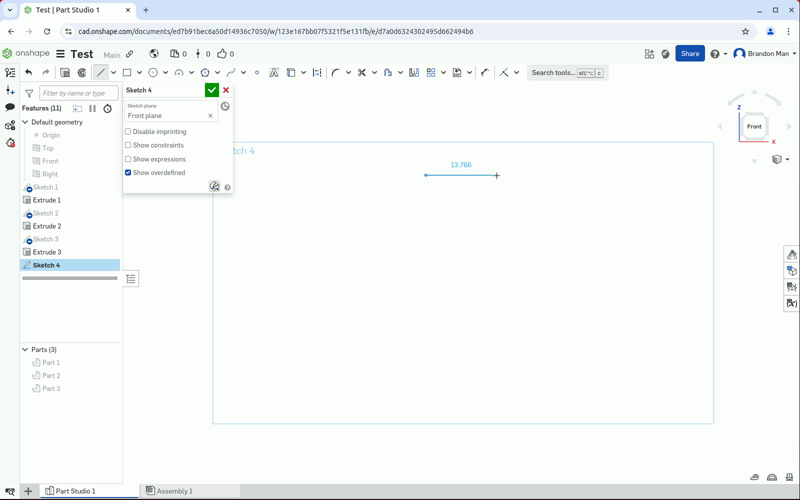
click(496, 175)
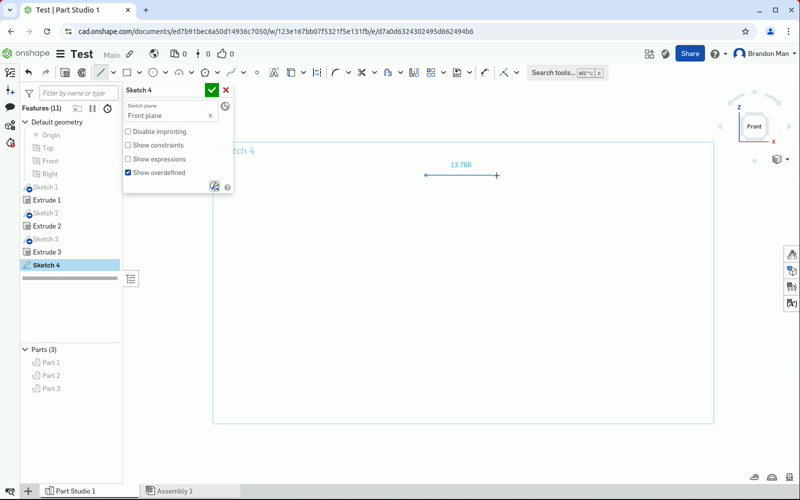
key_up(shift)
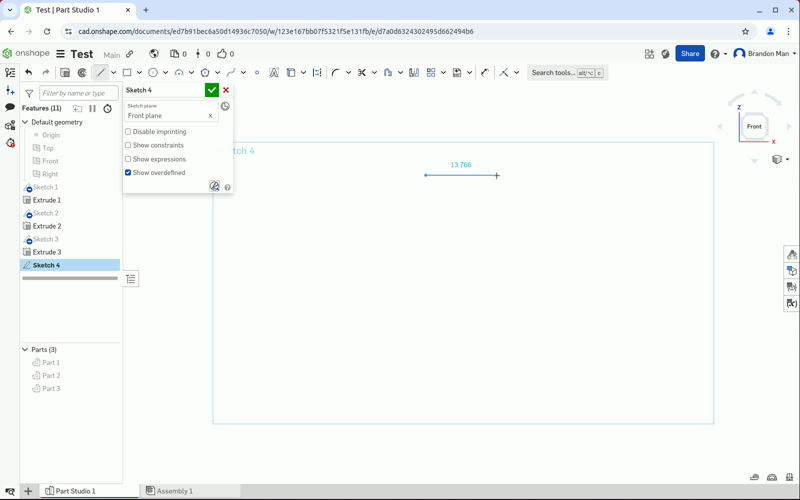
key_down(shift)
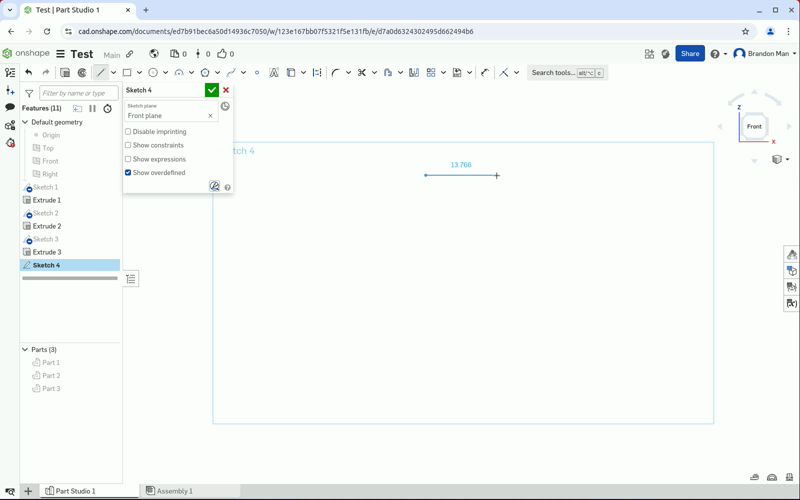
mouse_move(526, 175)
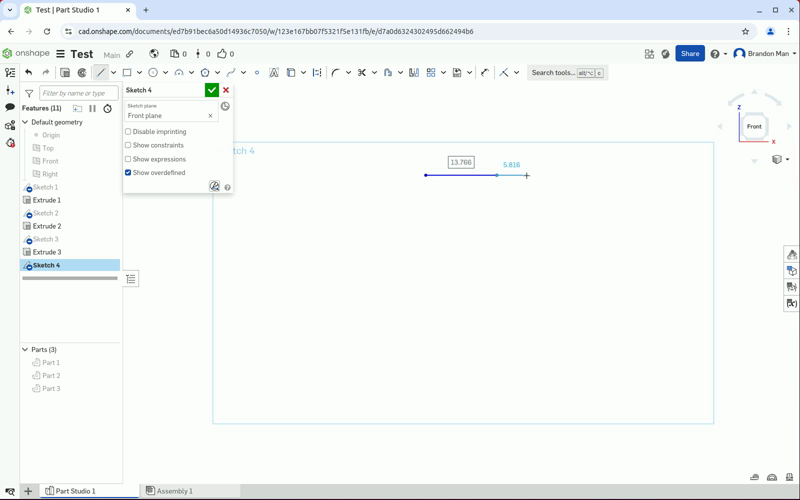
mouse_move(496, 169)
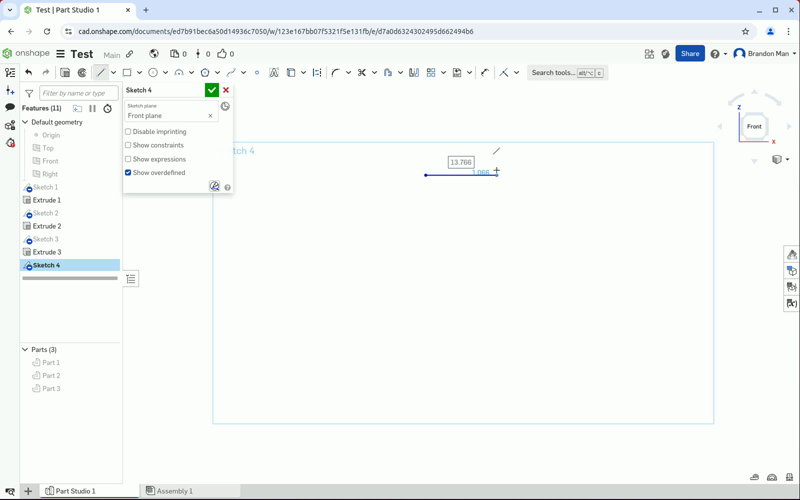
scroll(6)
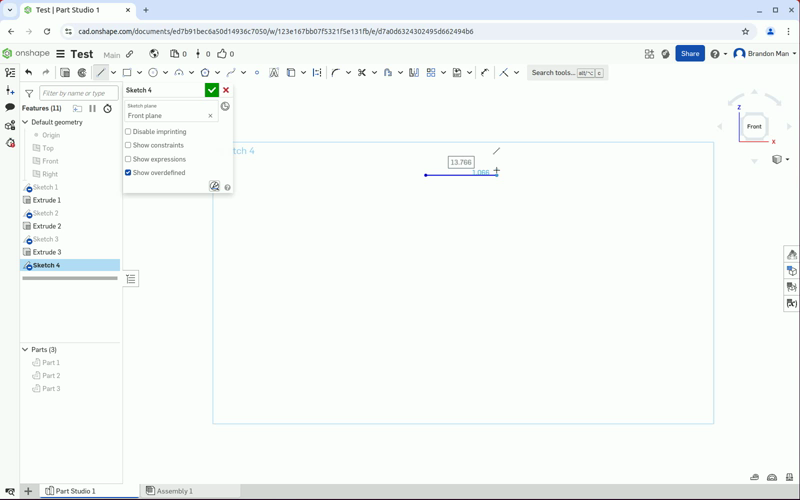
scroll(6)
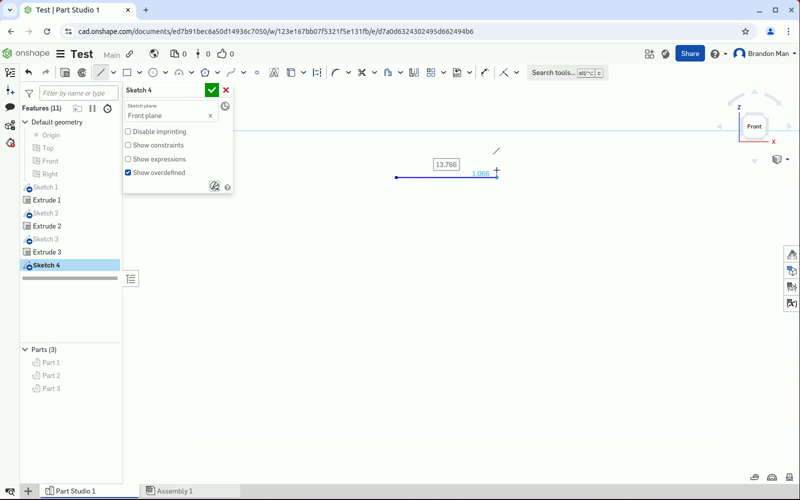
scroll(6)
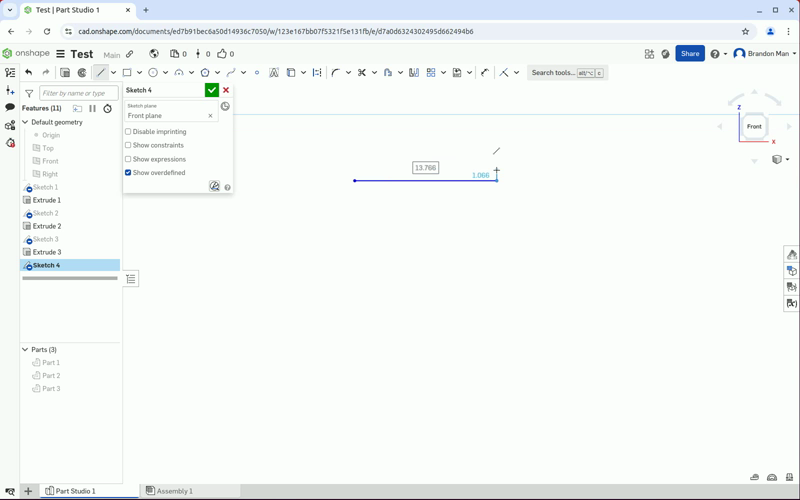
scroll(6)
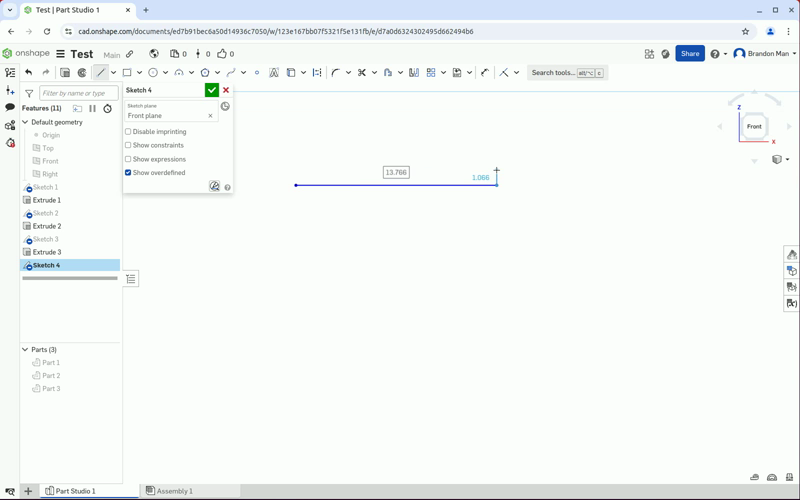
scroll(6)
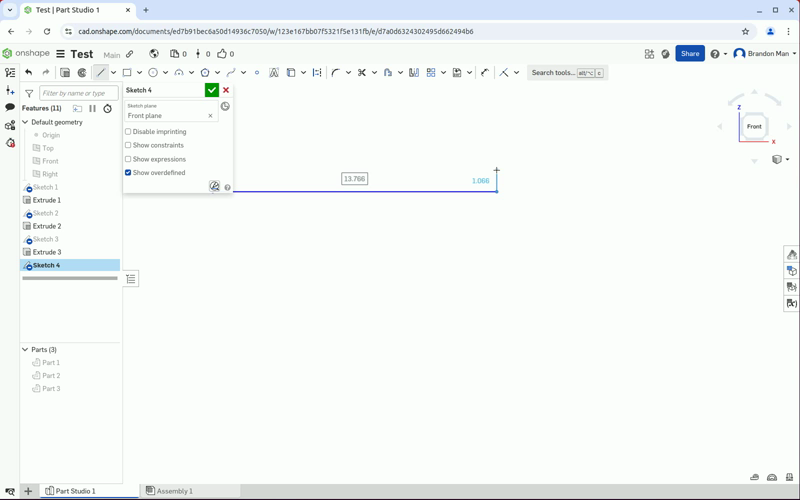
scroll(6)
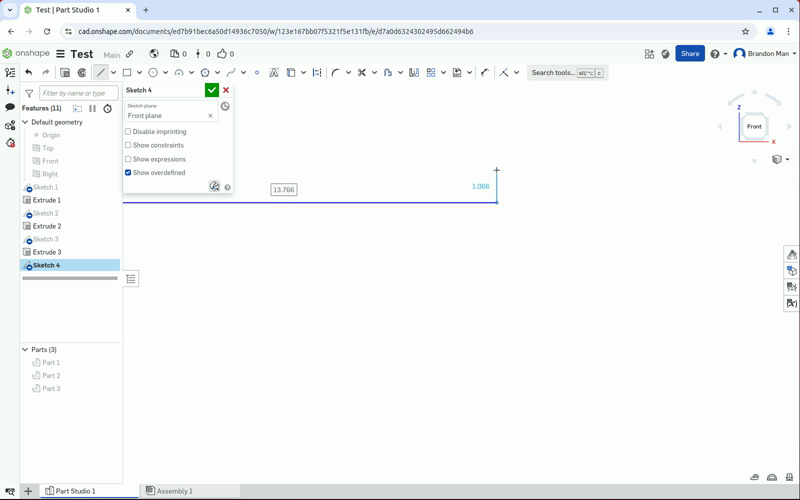
scroll(6)
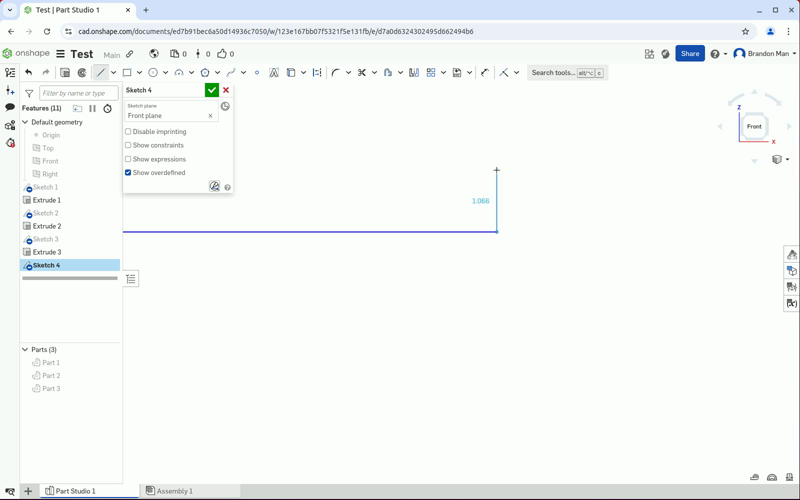
click(496, 169)
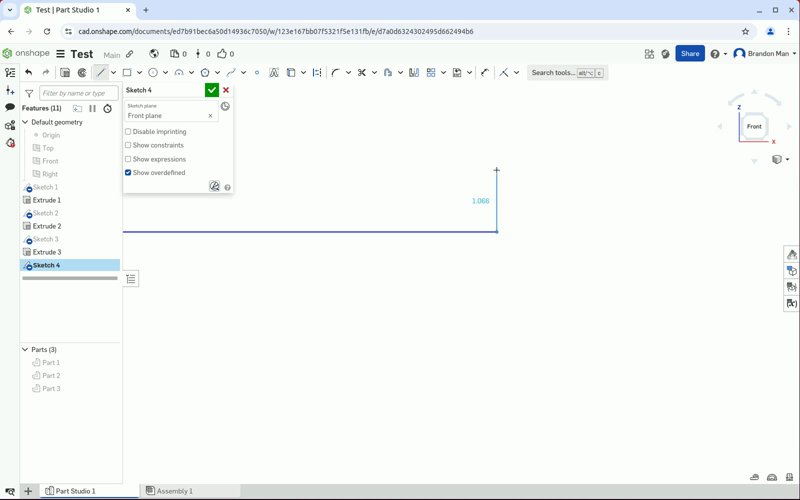
scroll(-6)
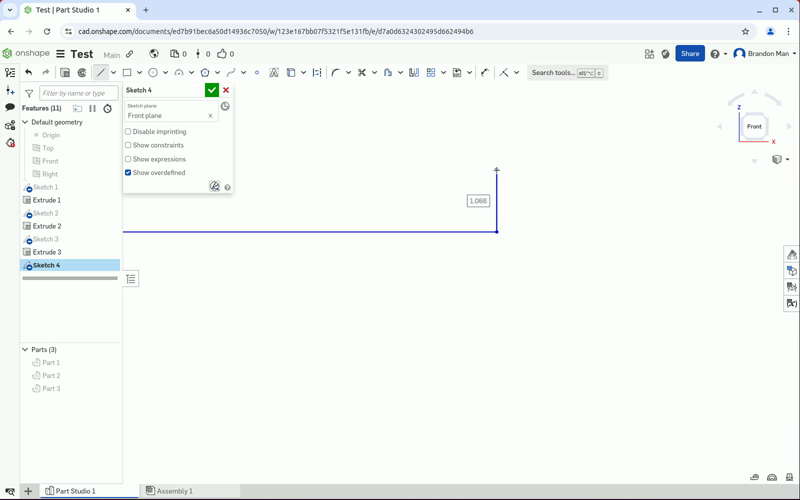
scroll(-6)
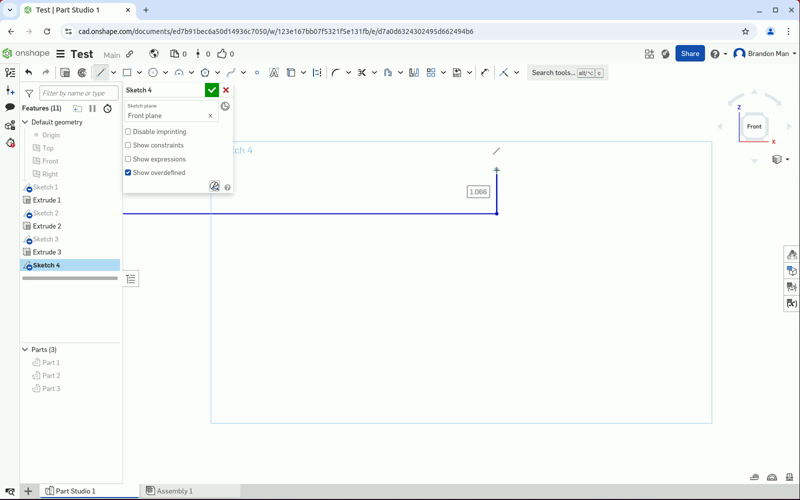
scroll(-6)
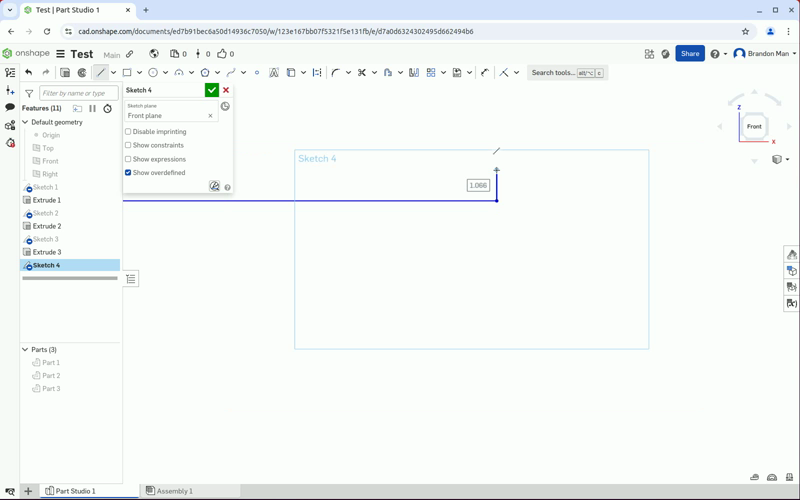
scroll(-6)
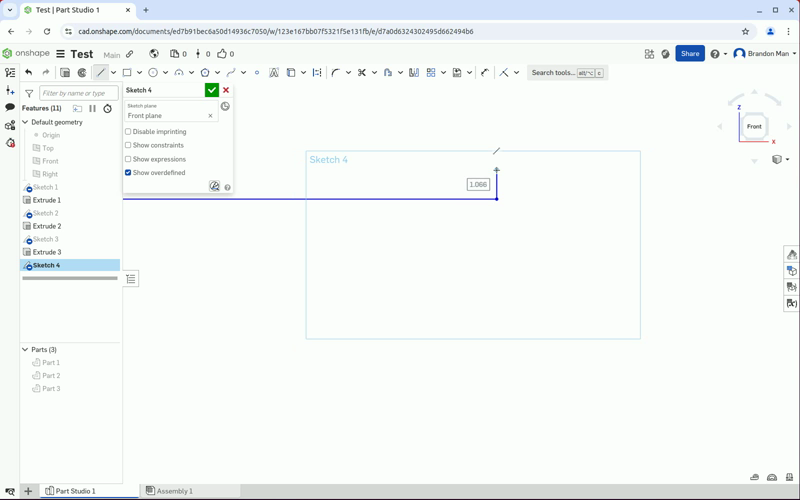
scroll(-6)
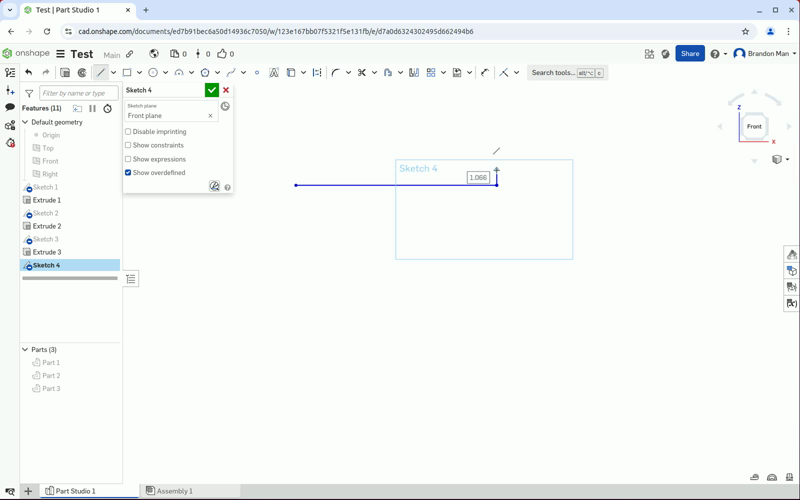
scroll(-6)
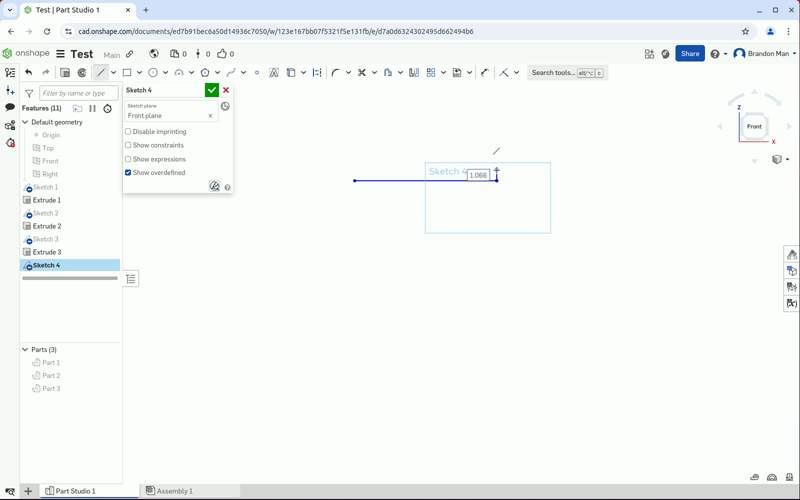
scroll(-6)
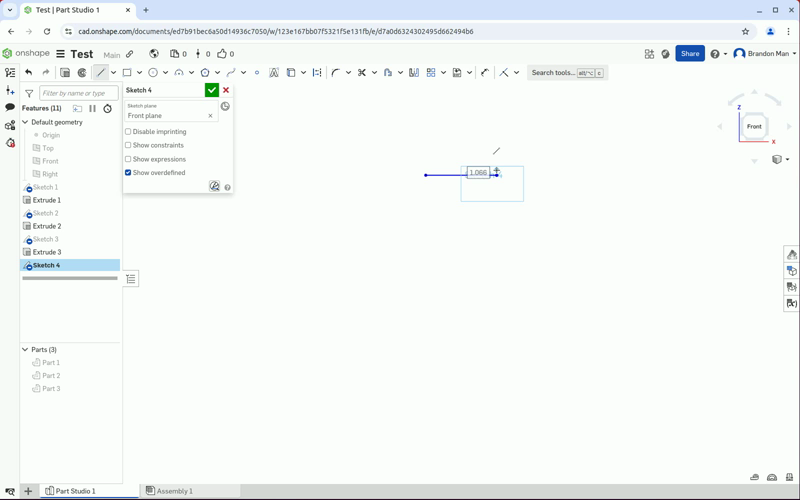
key_up(shift)
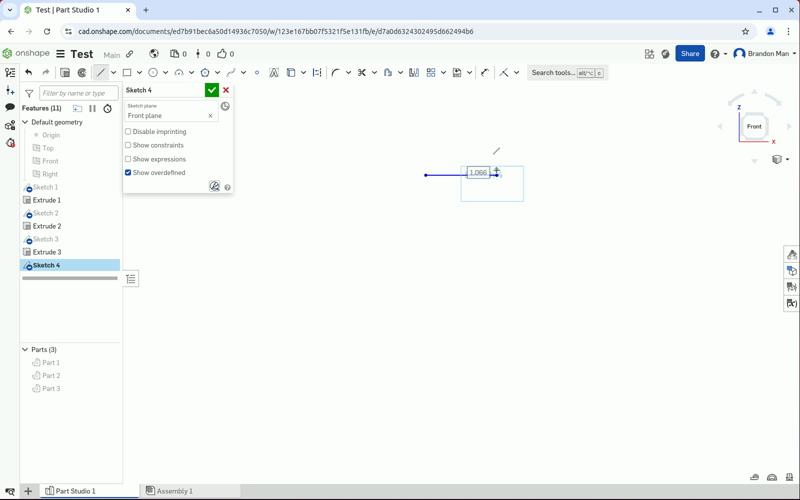
key_down(shift)
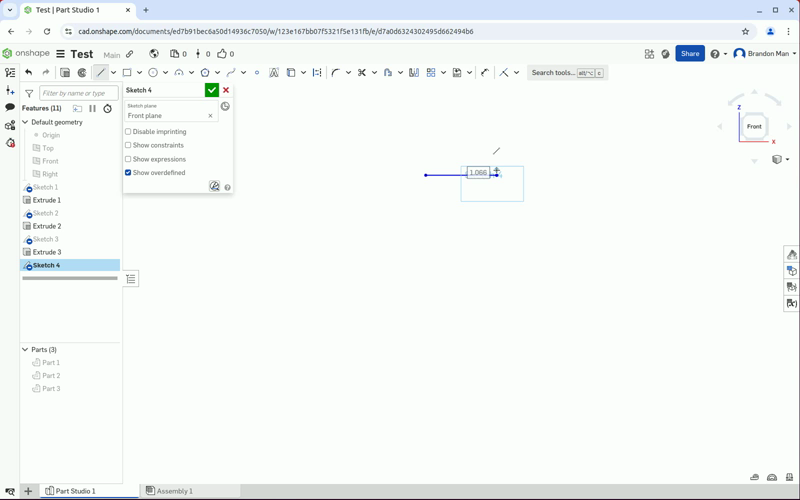
mouse_move(425, 169)
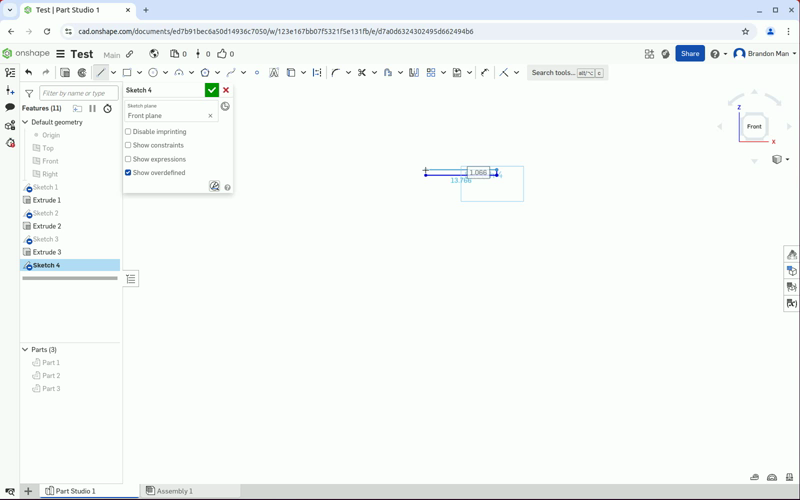
click(425, 169)
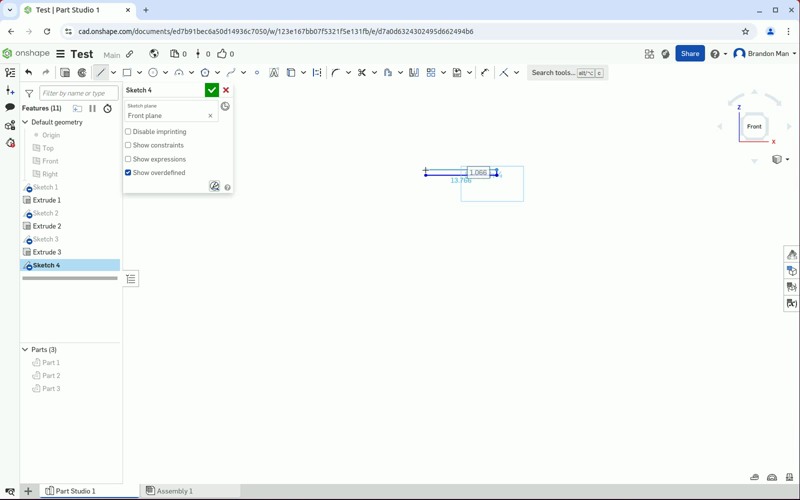
key_up(shift)
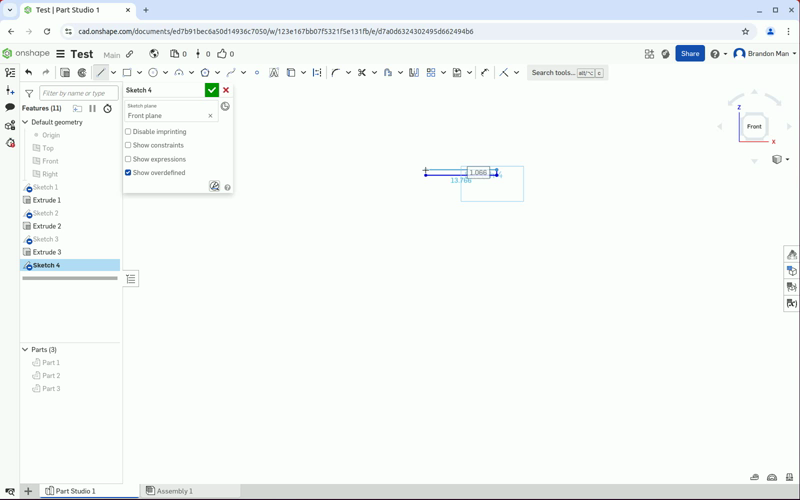
mouse_move(455, 169)
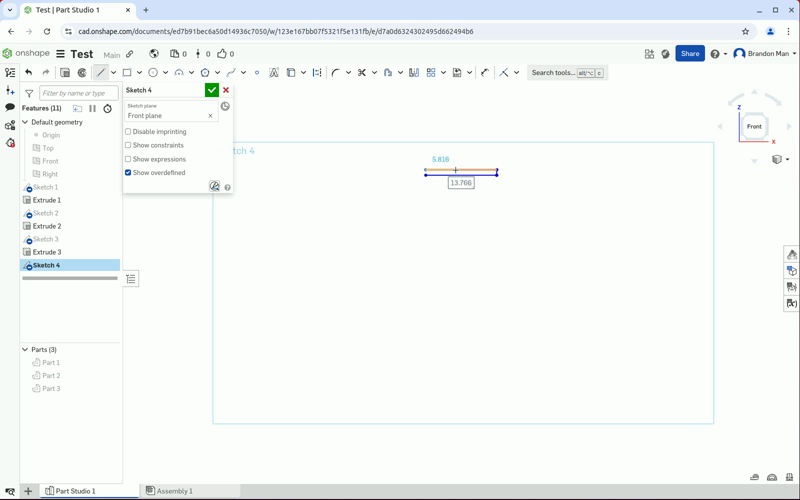
key_down(shift)
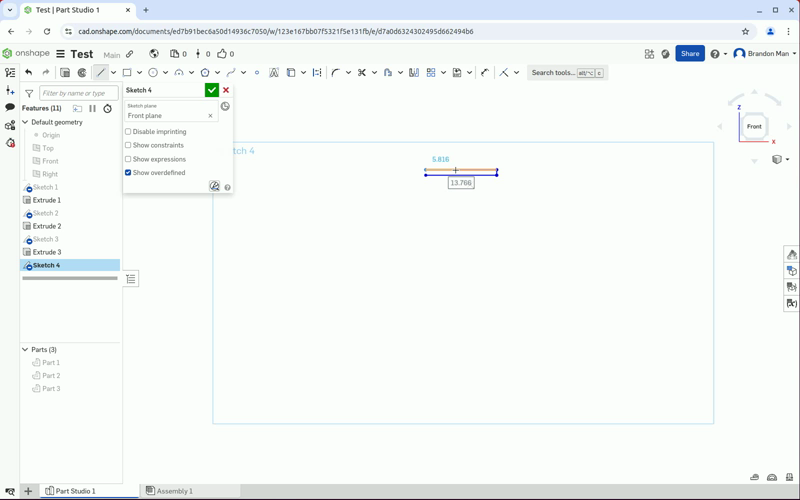
mouse_move(425, 175)
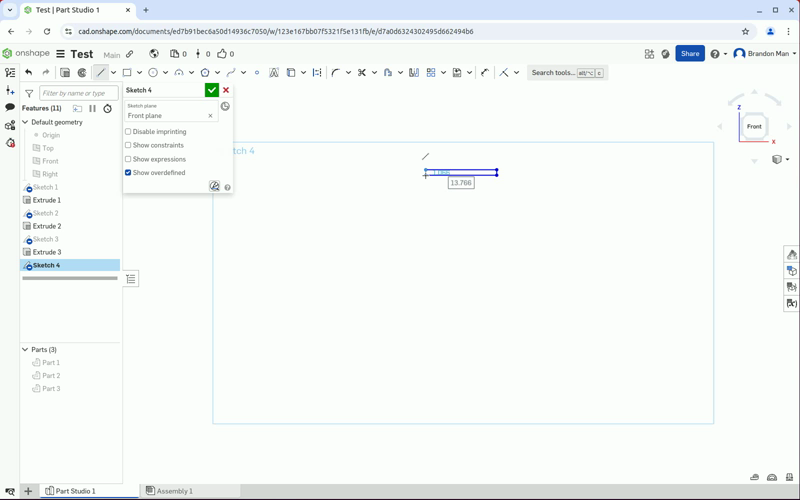
scroll(6)
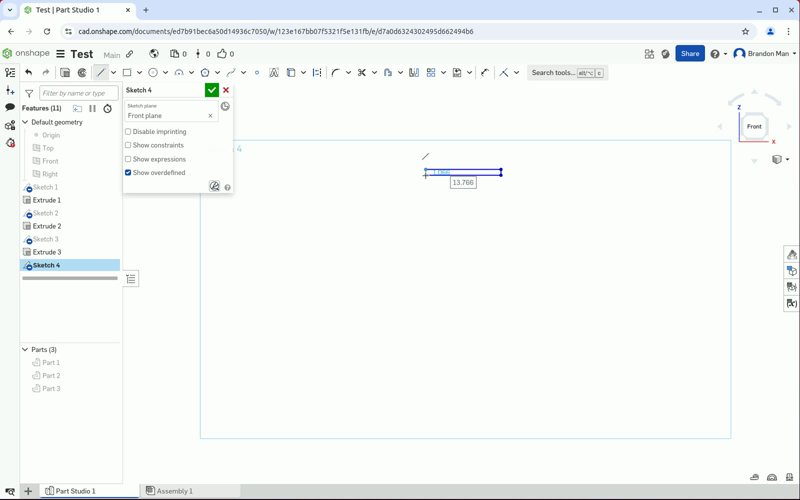
scroll(6)
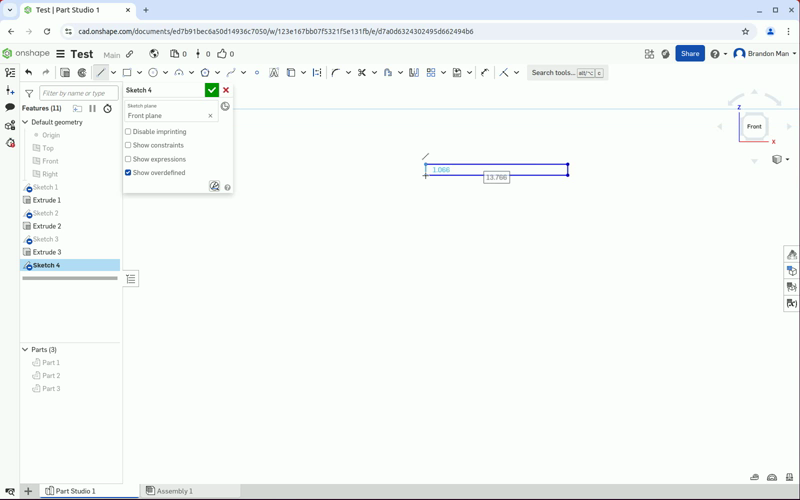
scroll(6)
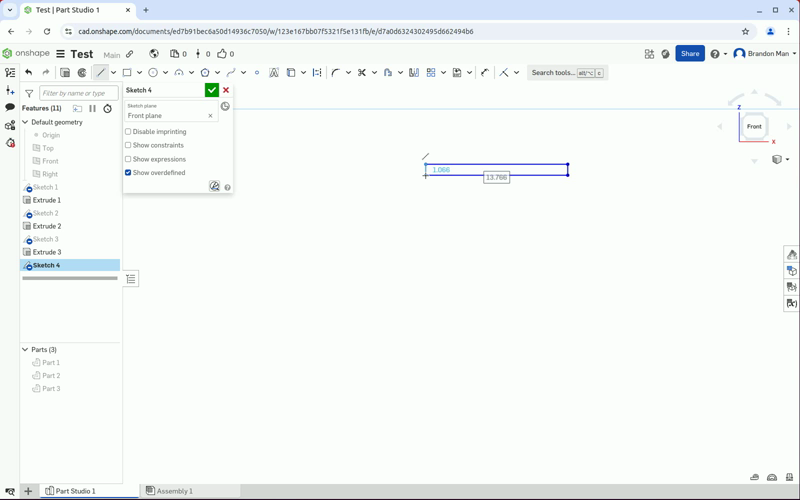
scroll(6)
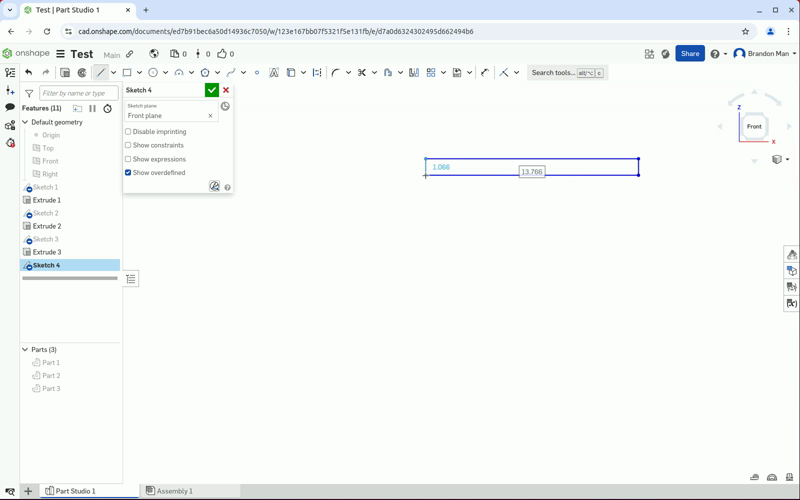
scroll(6)
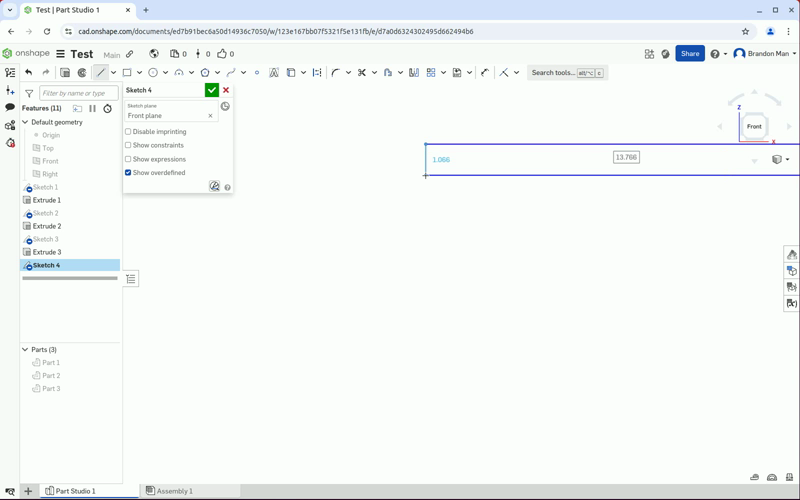
scroll(6)
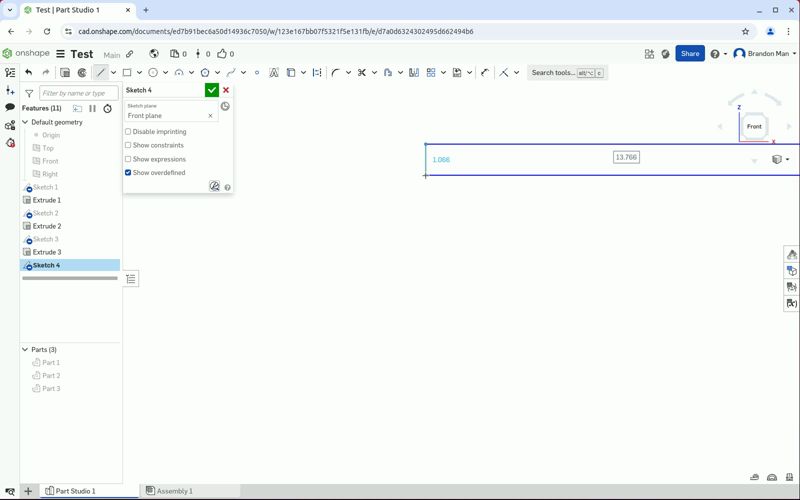
scroll(6)
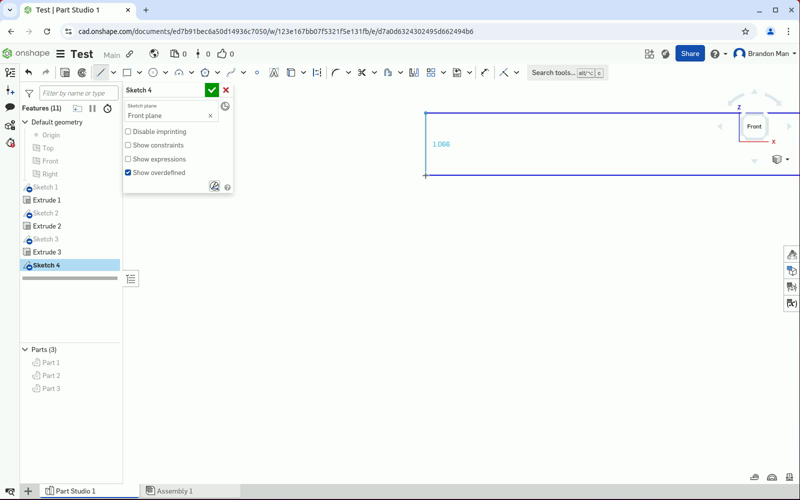
key_up(shift)
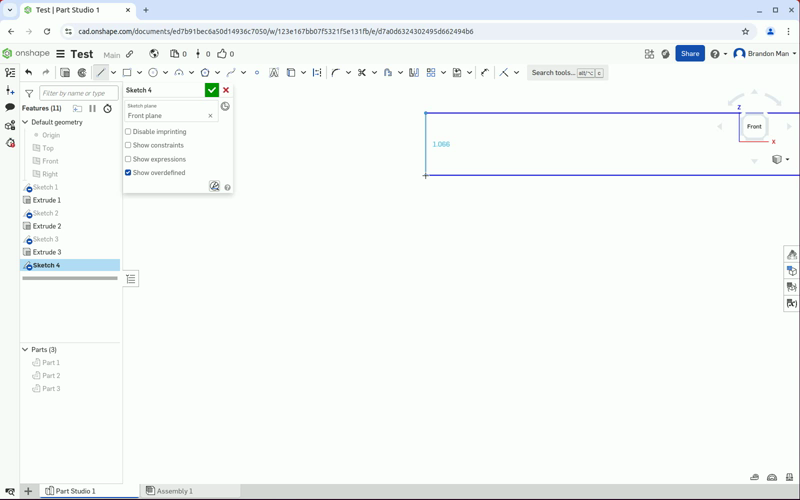
click(425, 175)
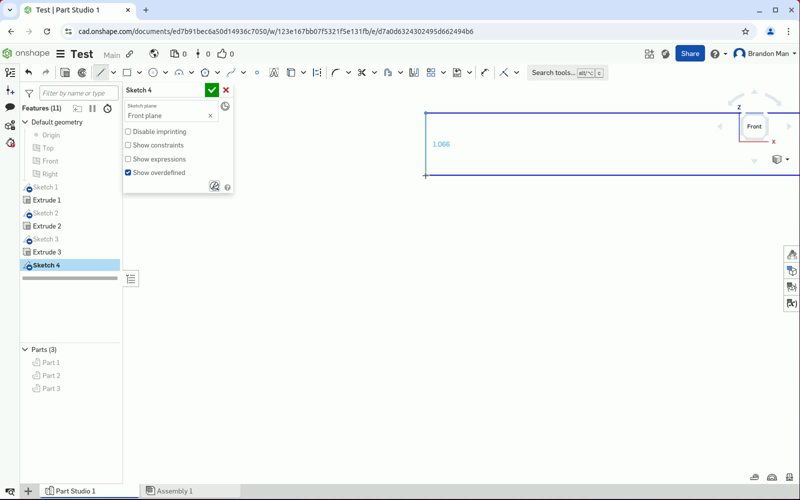
scroll(-6)
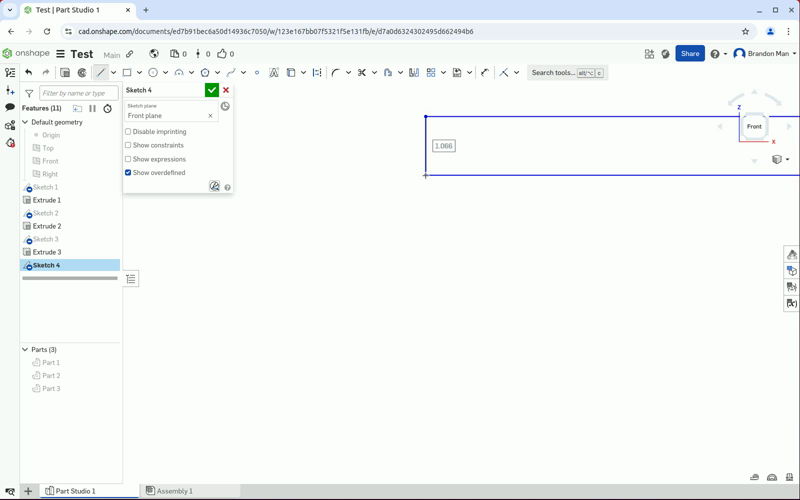
scroll(-6)
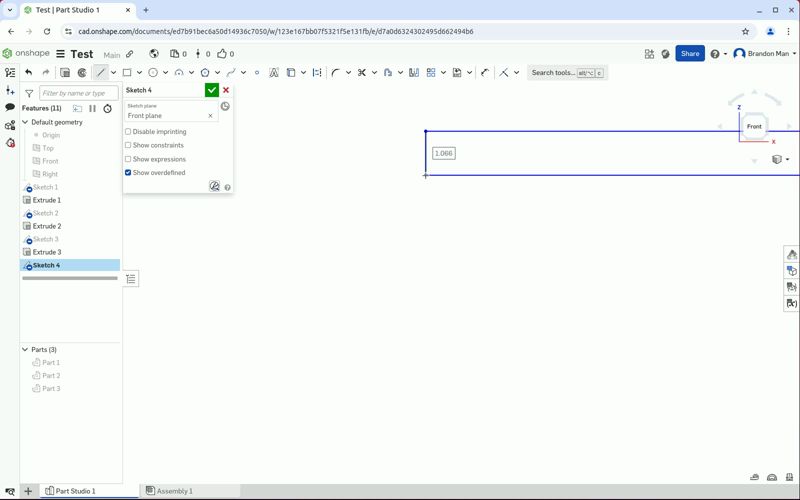
scroll(-6)
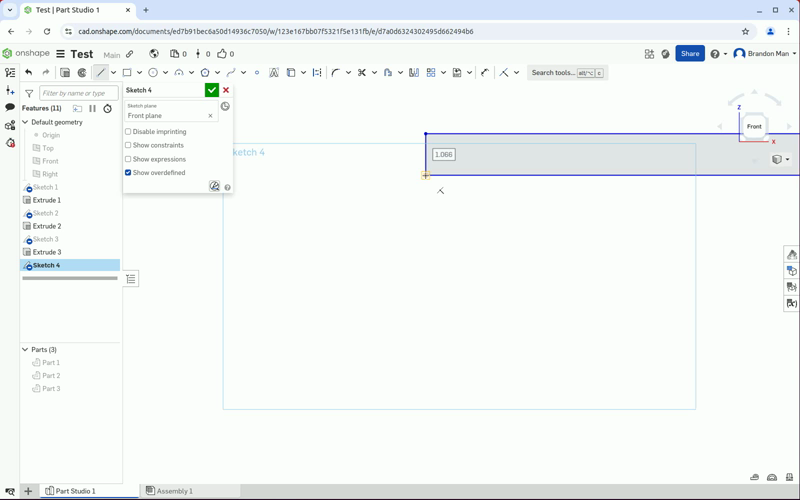
scroll(-6)
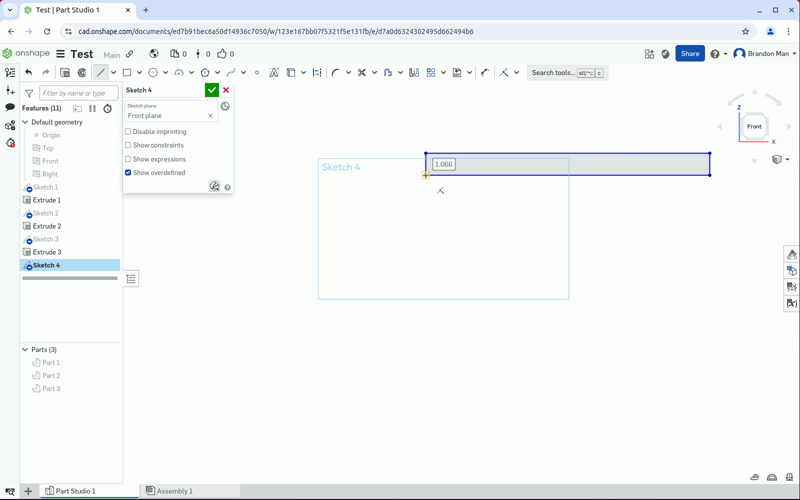
scroll(-6)
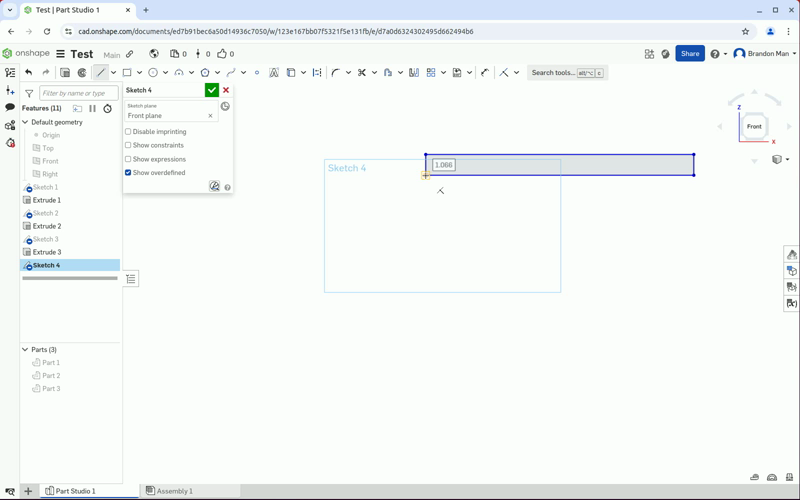
scroll(-6)
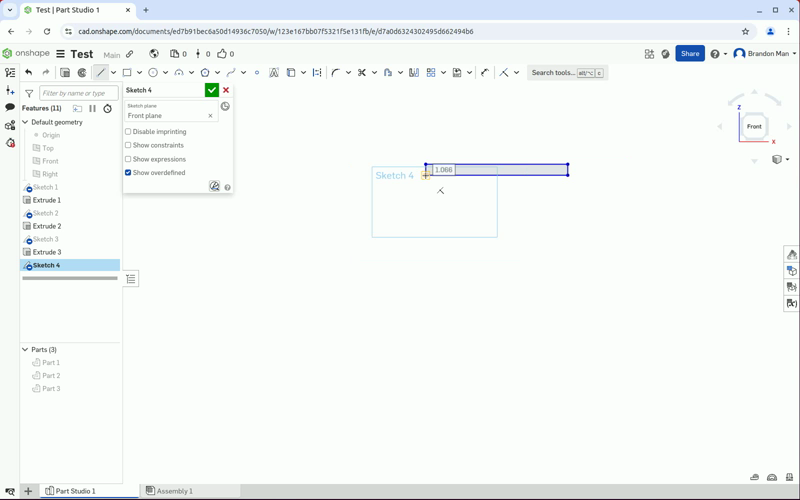
scroll(-6)
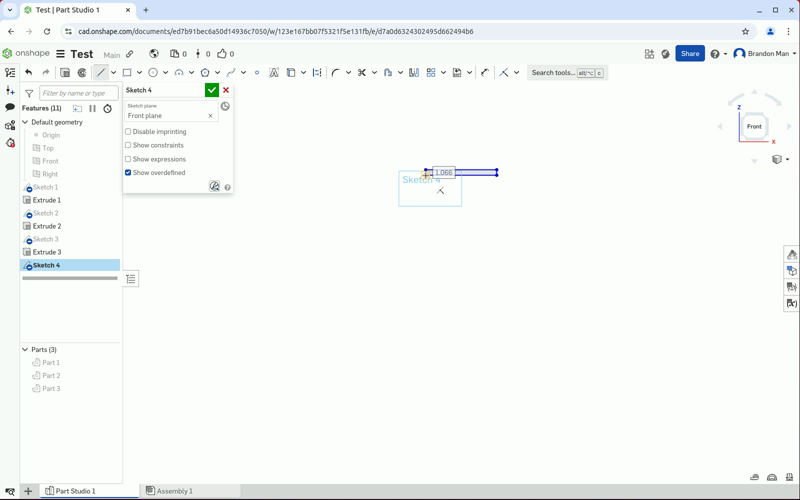
key(esc)
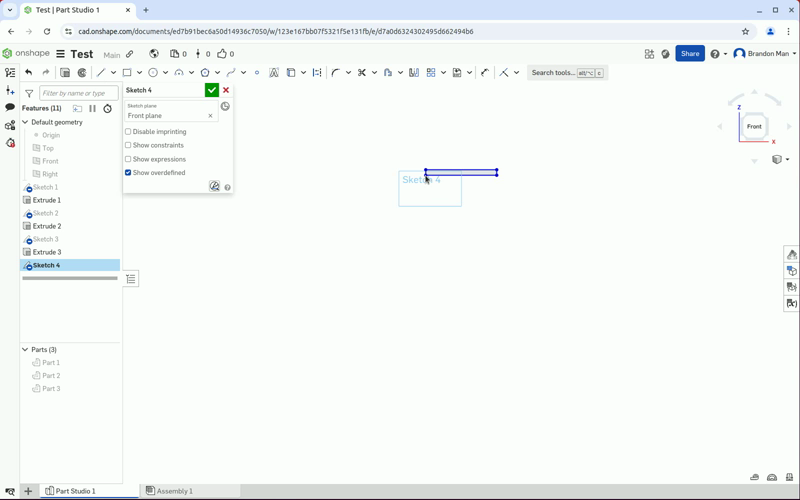
mouse_move(435, 170)
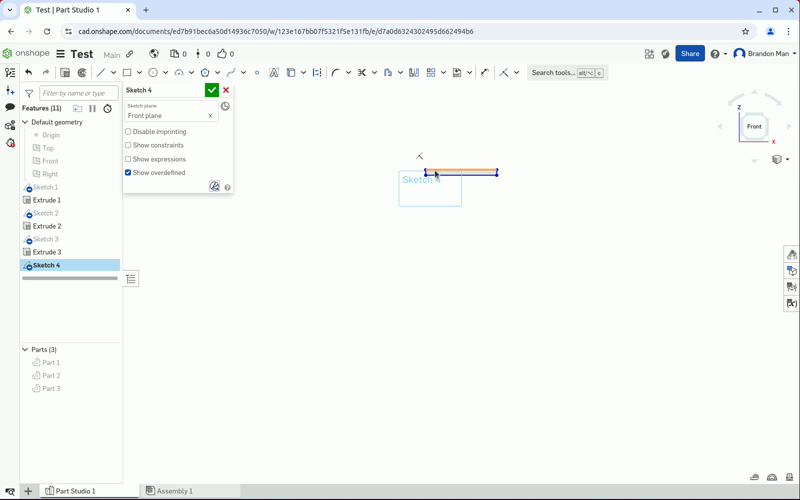
scroll(6)
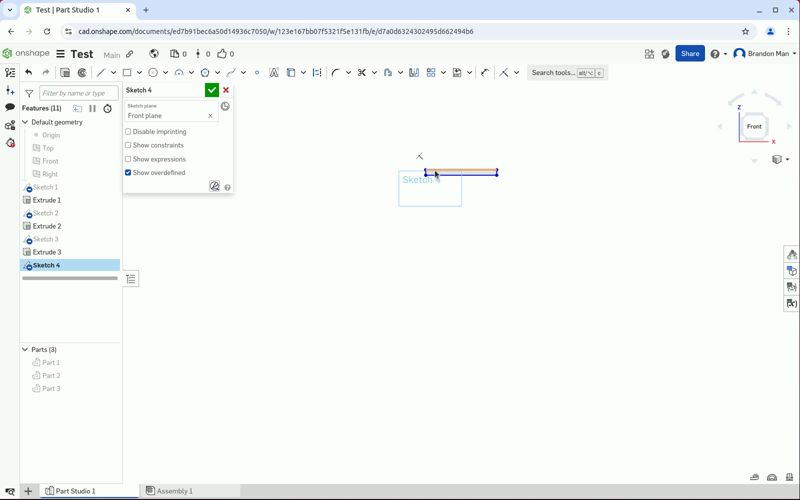
scroll(6)
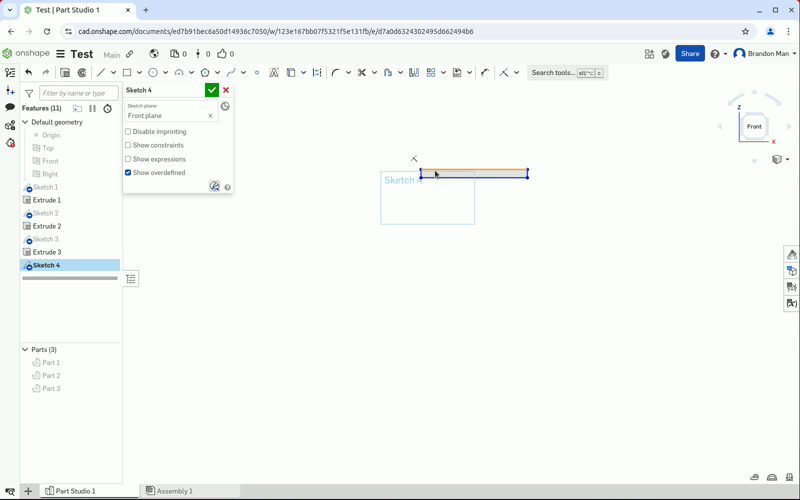
scroll(6)
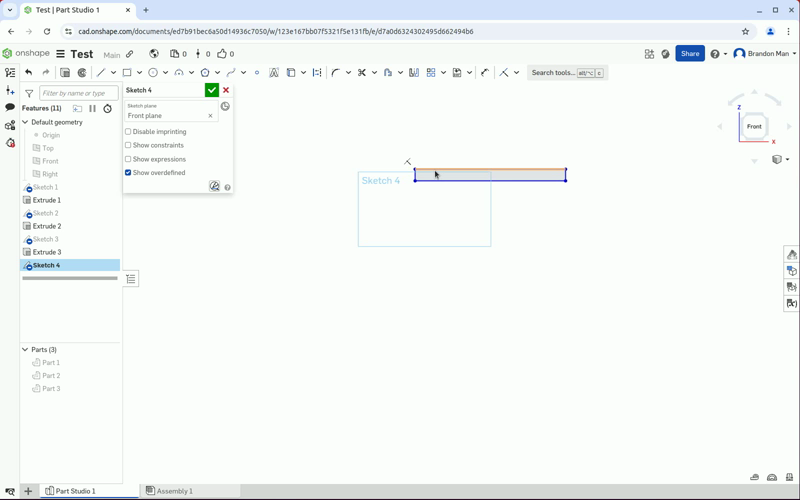
scroll(6)
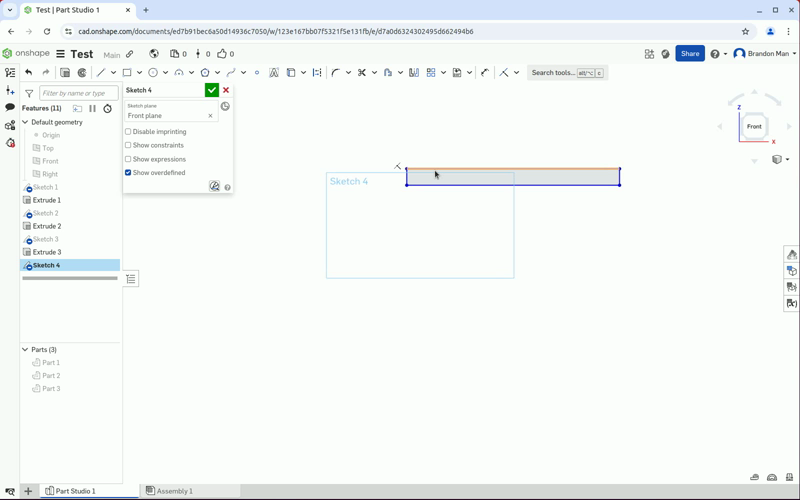
scroll(6)
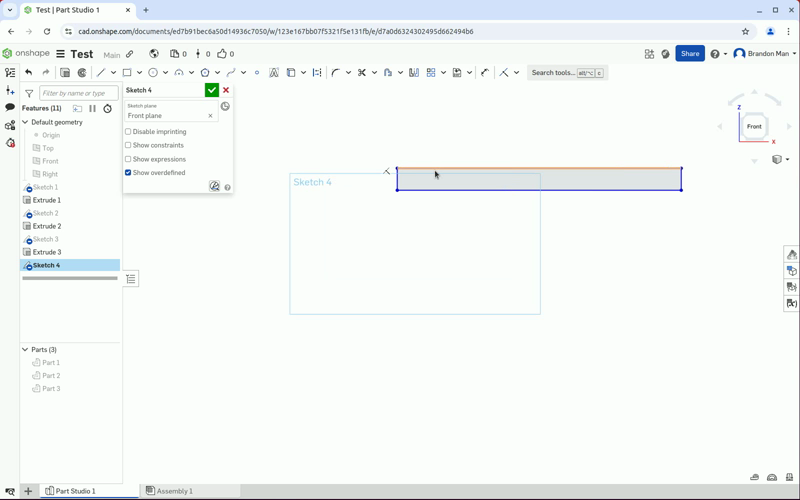
scroll(6)
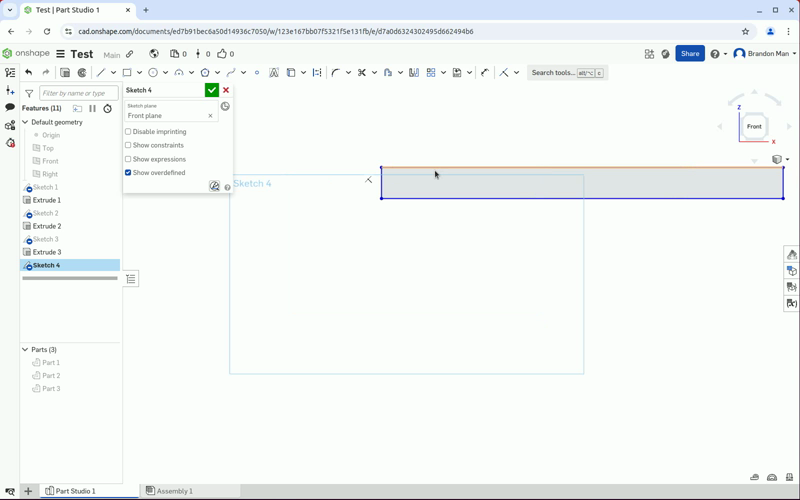
scroll(6)
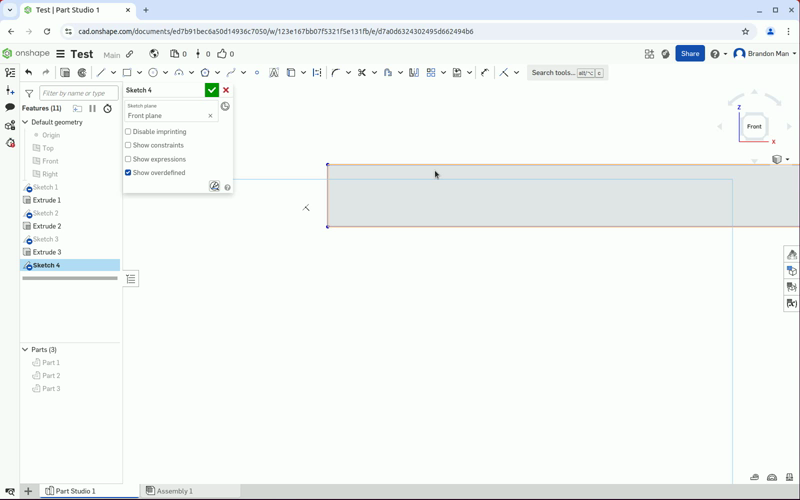
click(435, 170)
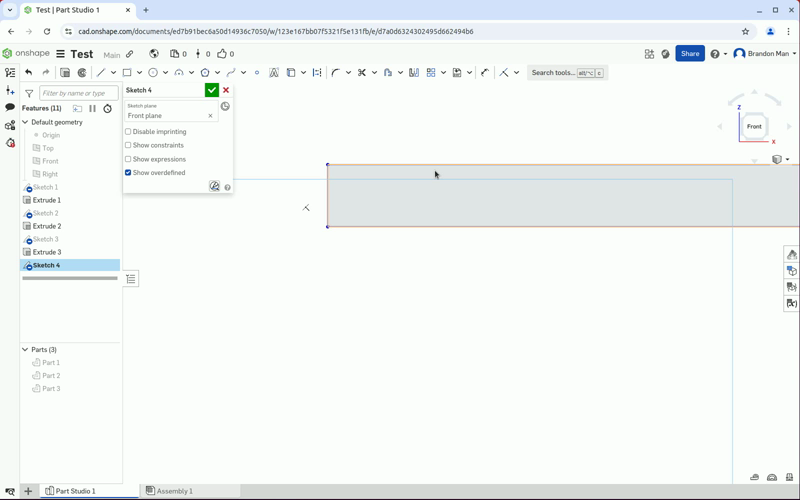
scroll(-6)
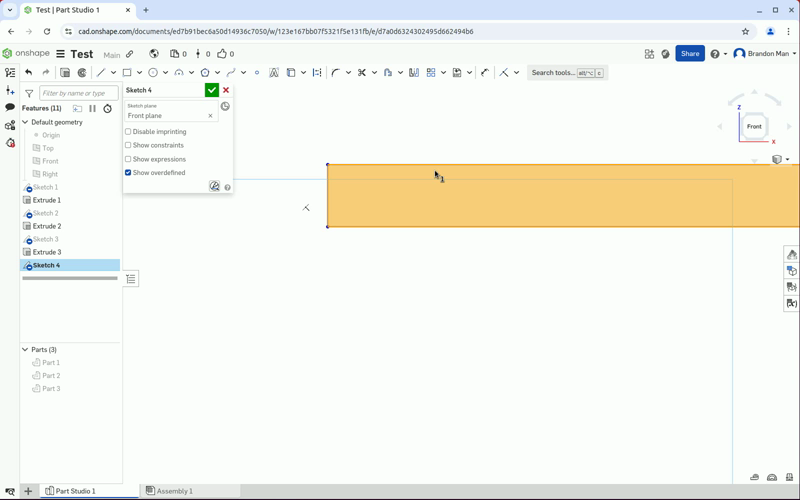
scroll(-6)
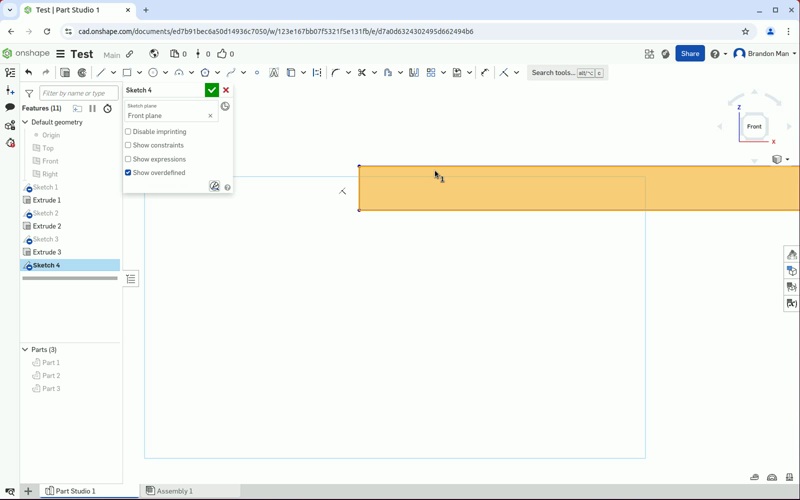
scroll(-6)
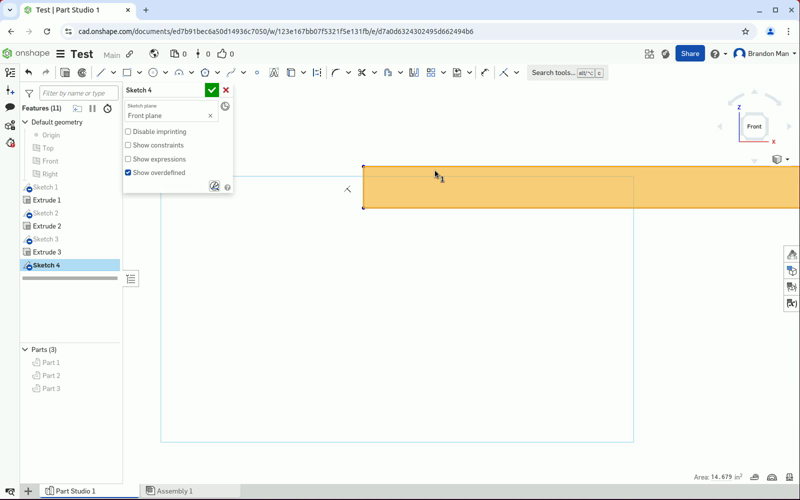
scroll(-6)
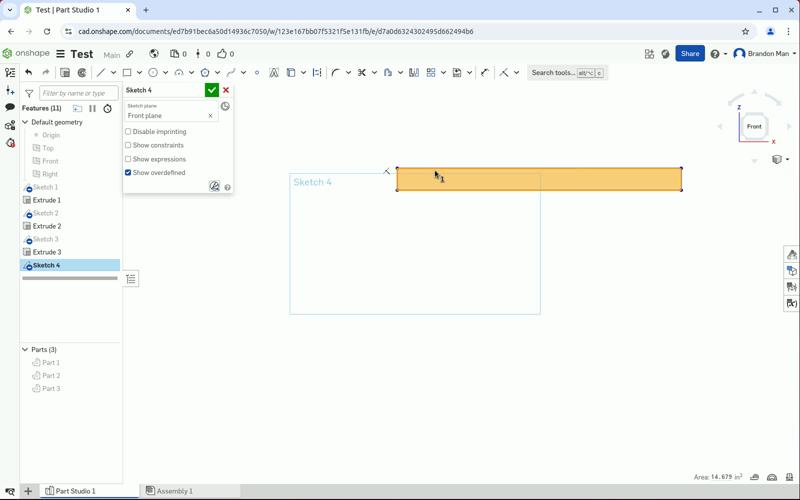
scroll(-6)
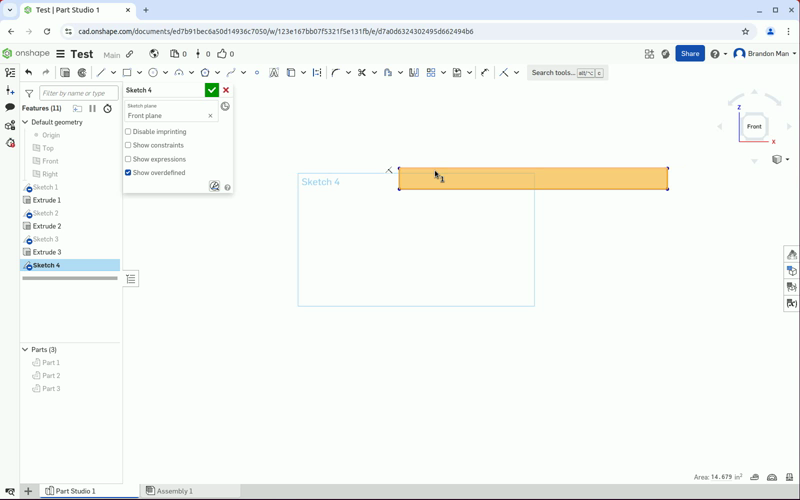
scroll(-6)
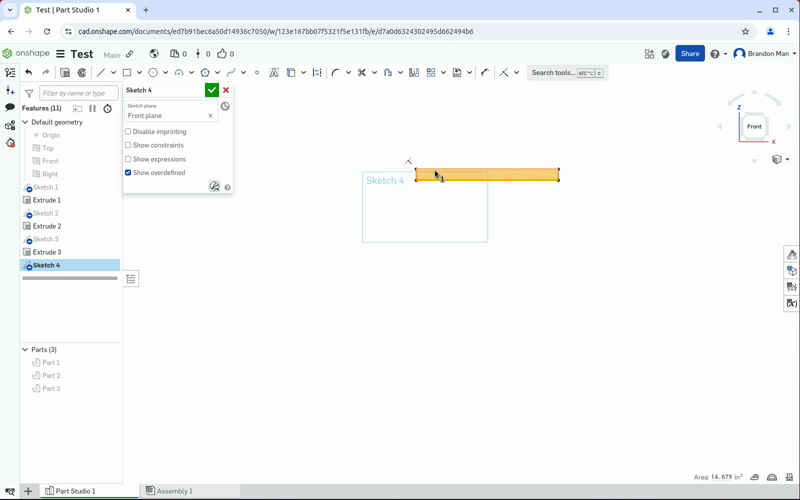
scroll(-6)
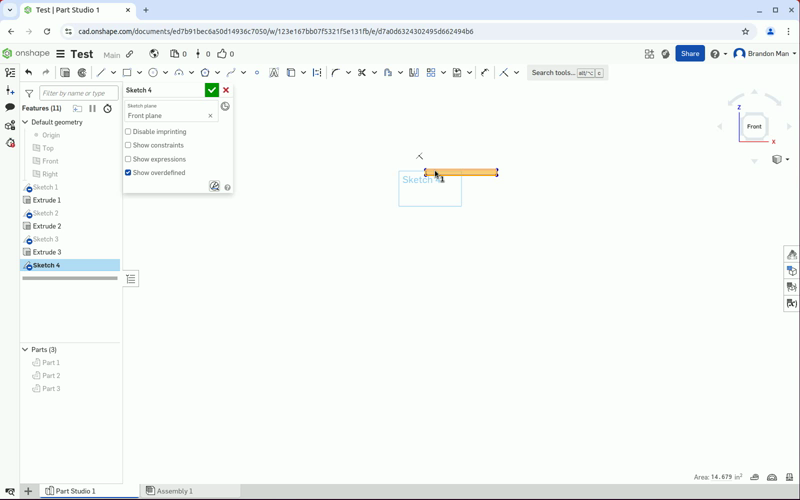
mouse_move(73, 352)
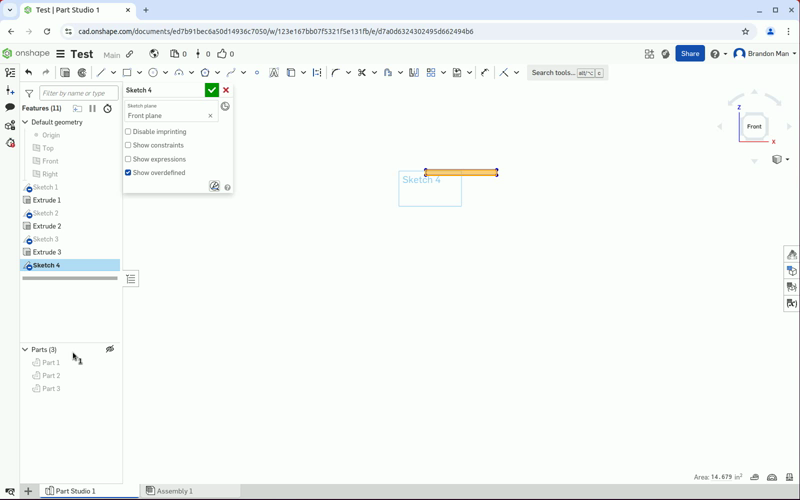
key(shift+y)
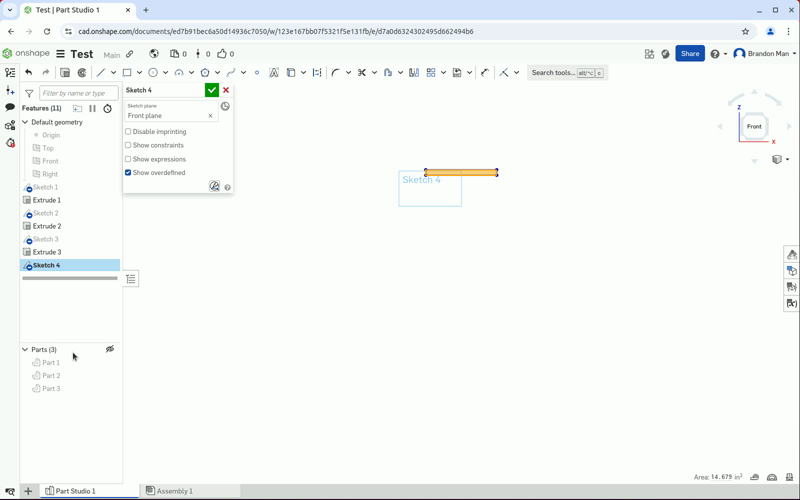
key(shift+e)
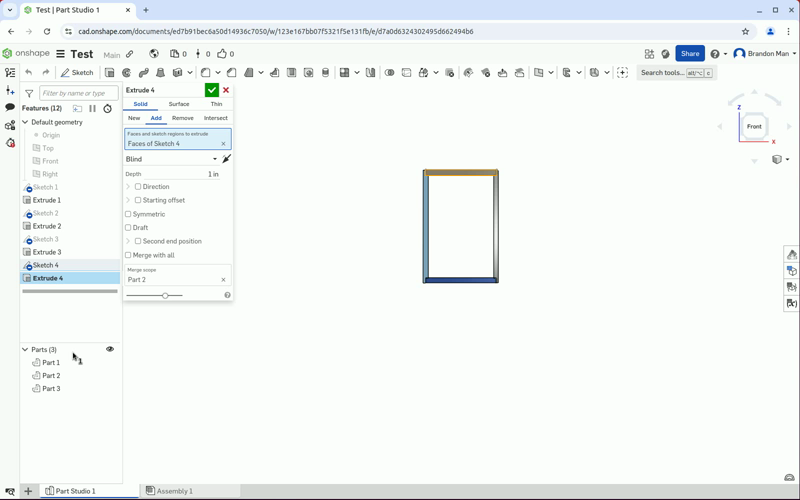
mouse_move(143, 106)
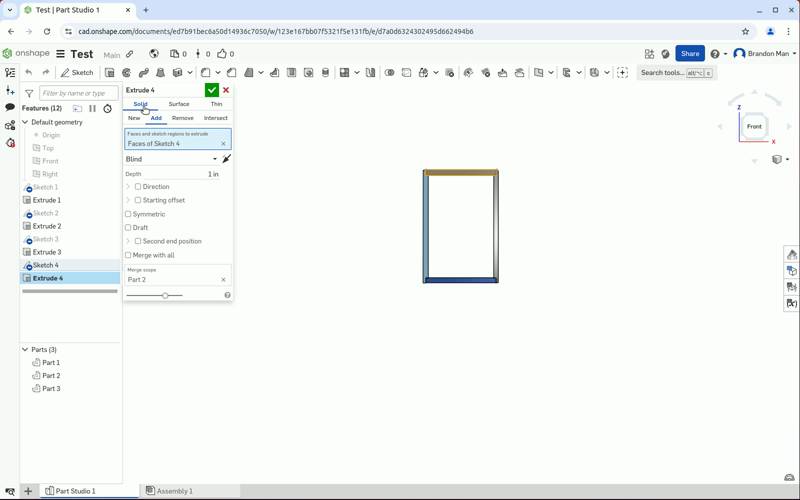
click(143, 106)
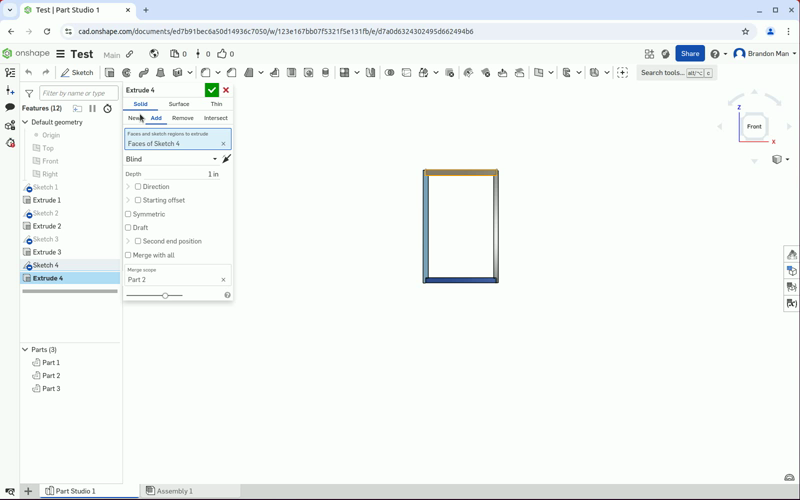
mouse_move(137, 120)
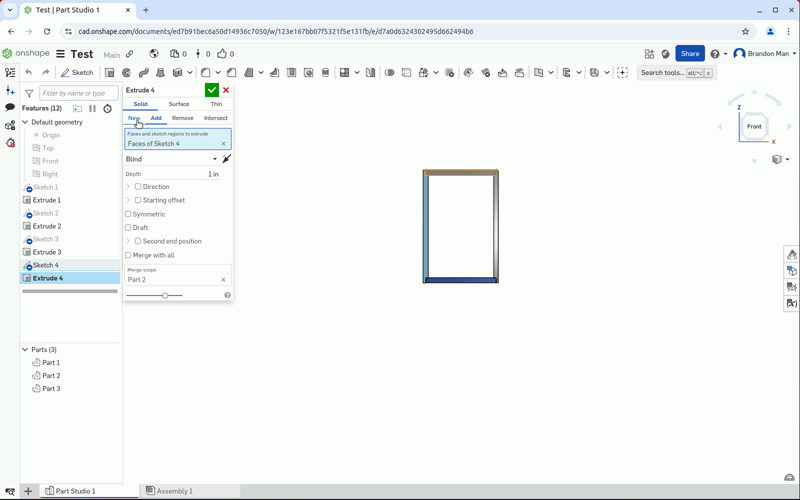
click(137, 120)
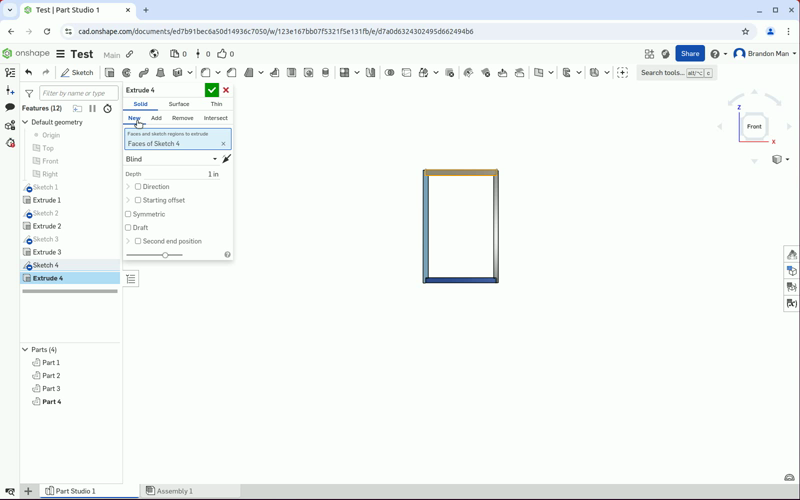
key(tab, 4)
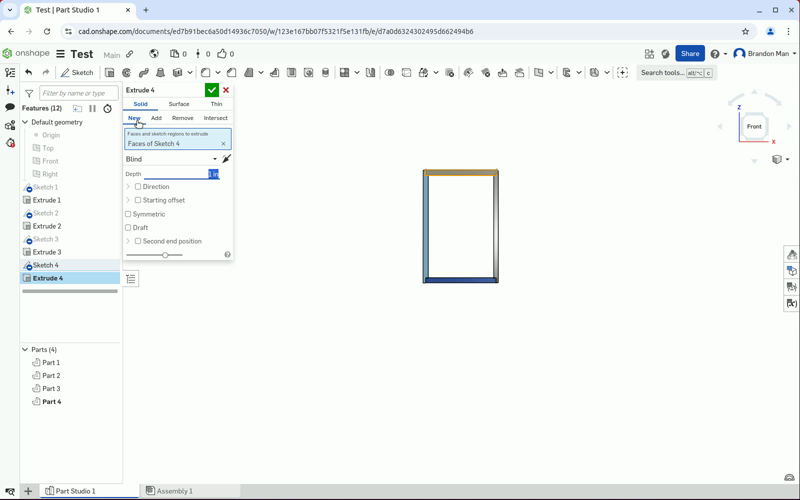
text(-6.258)
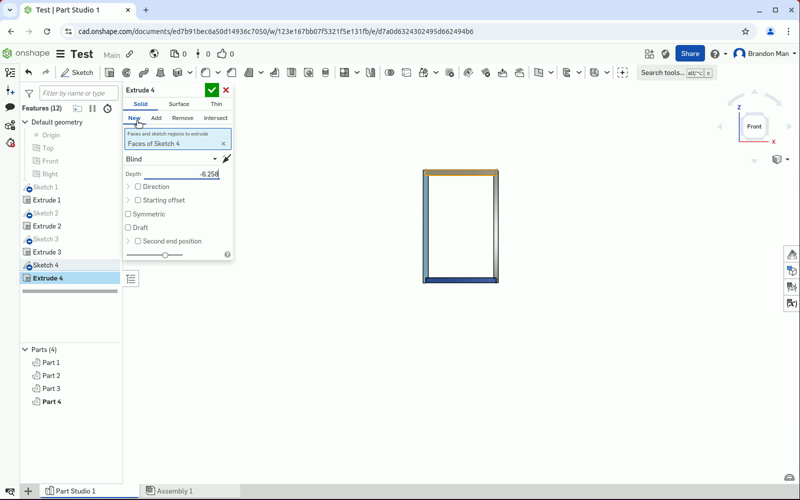
key(enter)
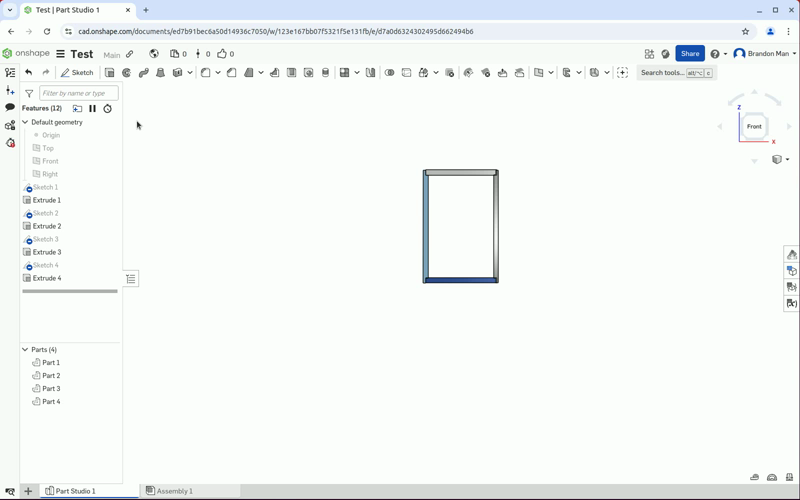
key(shift+h)
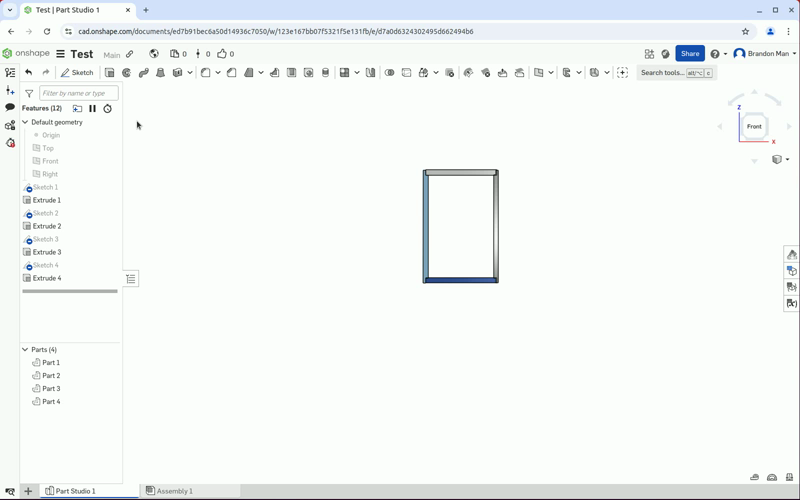
key(shift+h)
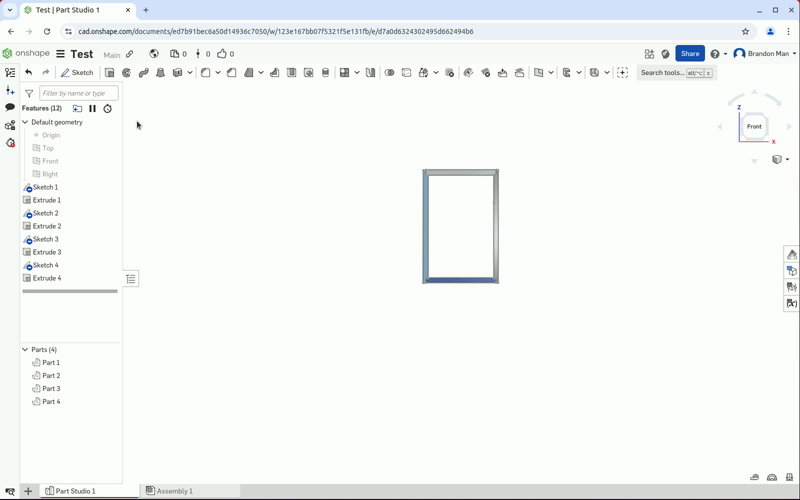
key(shift+7)
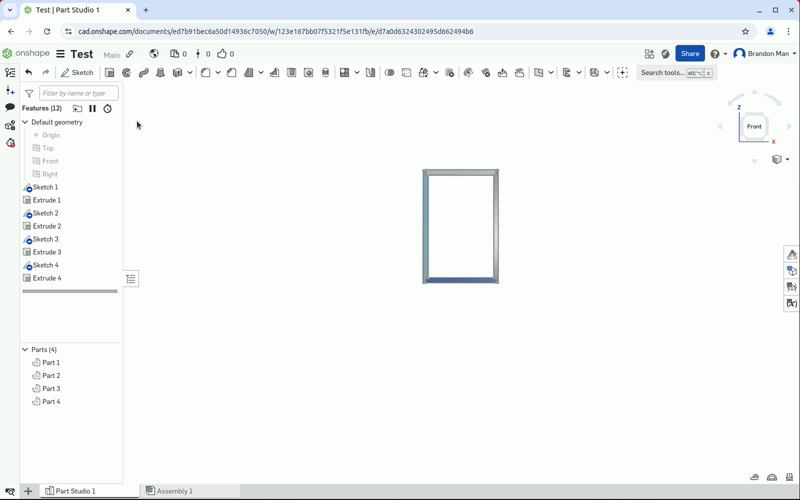
key(left, 2)
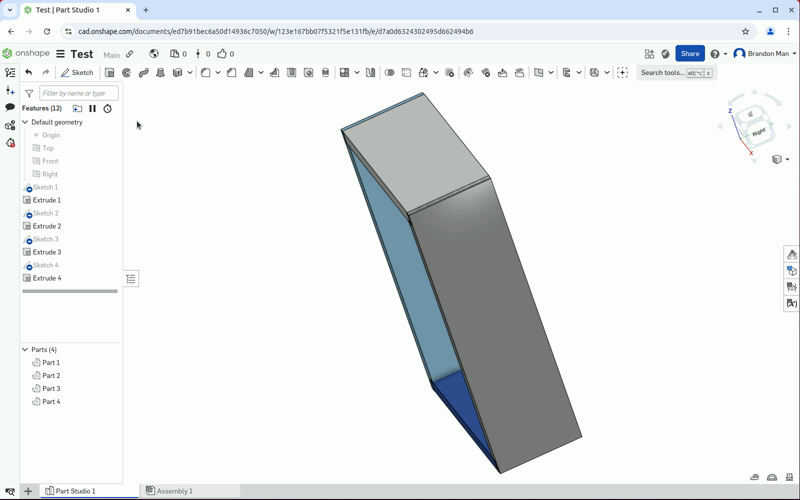
key(down, 2)
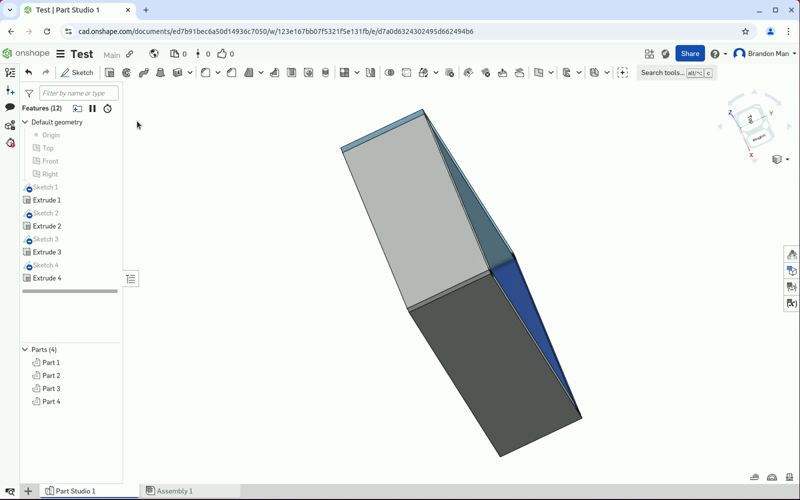
key(up, 2)
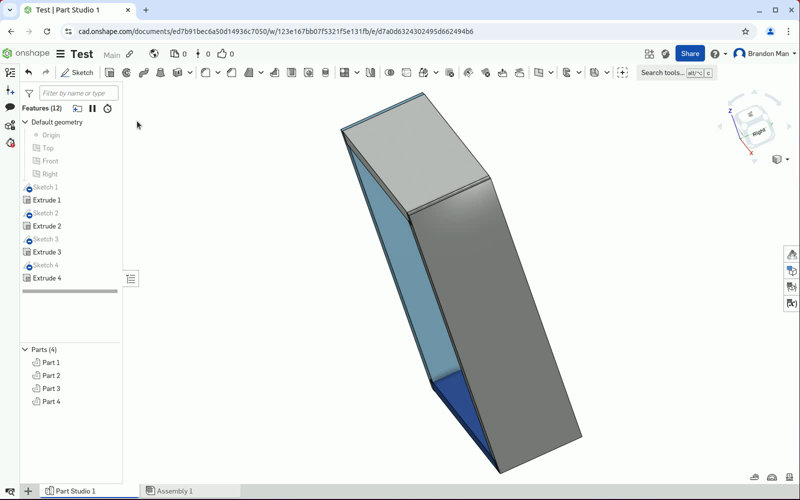
key(right, 2)
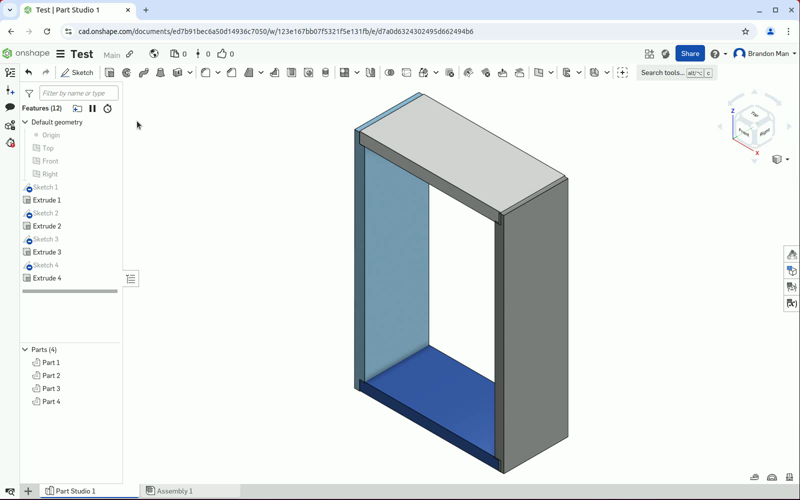
mouse_move(73, 189)
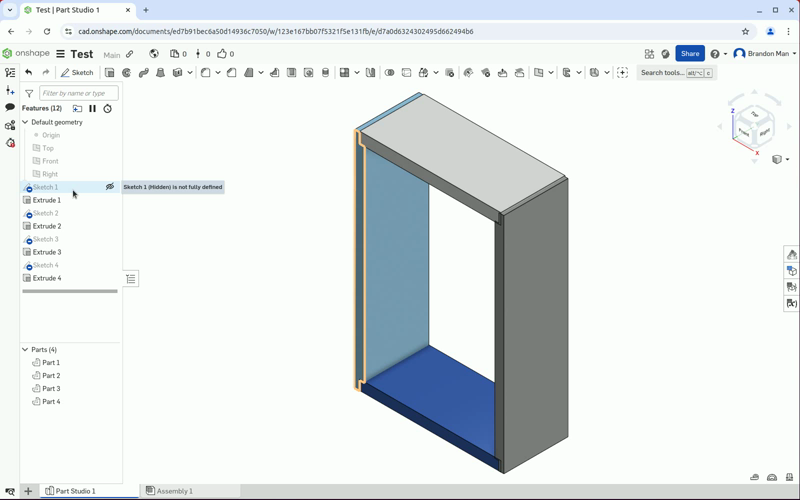
click(73, 189)